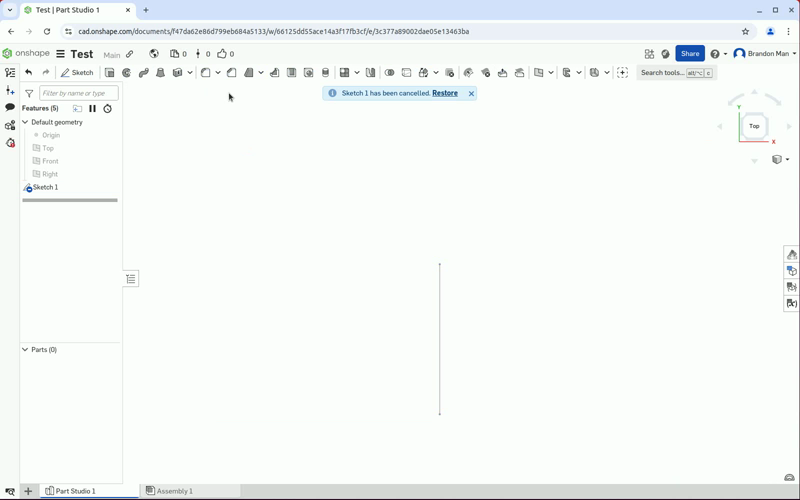
key(shift+h)
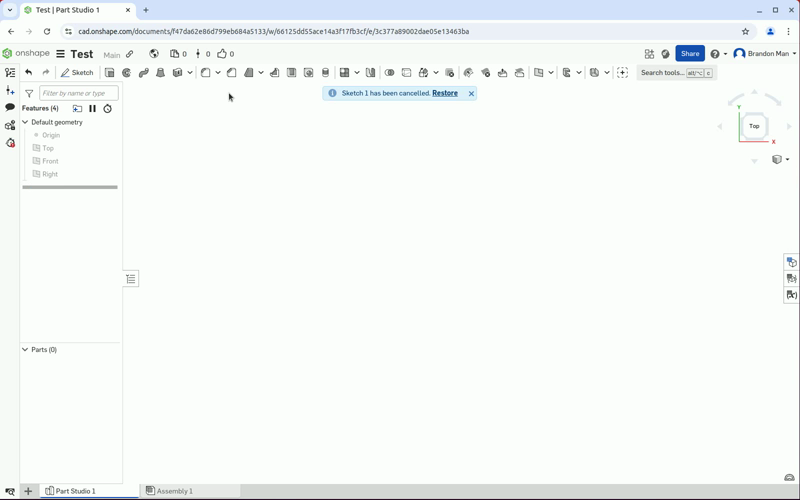
mouse_move(73, 352)
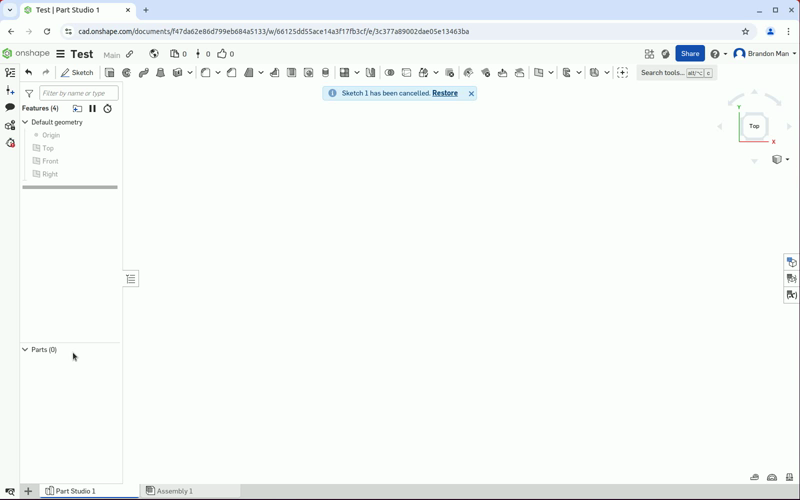
key(y)
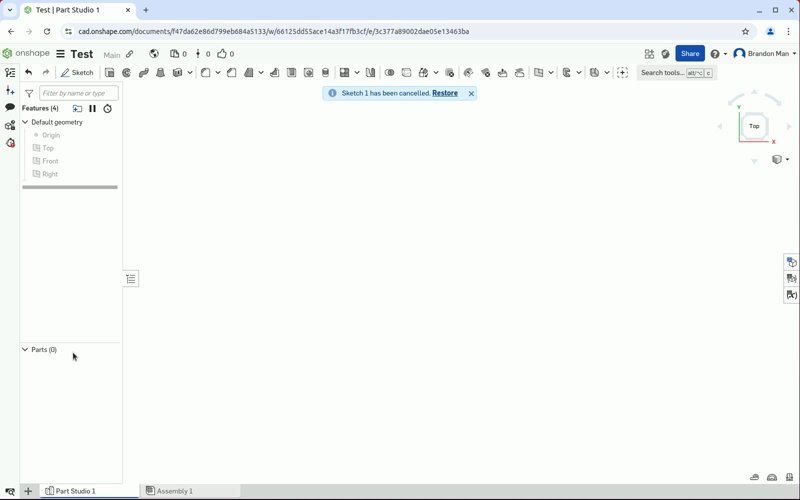
key(shift+p)
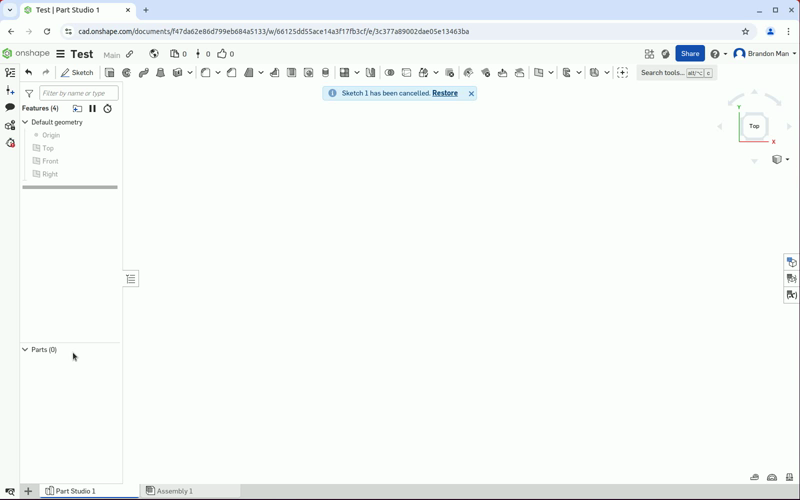
key(space)
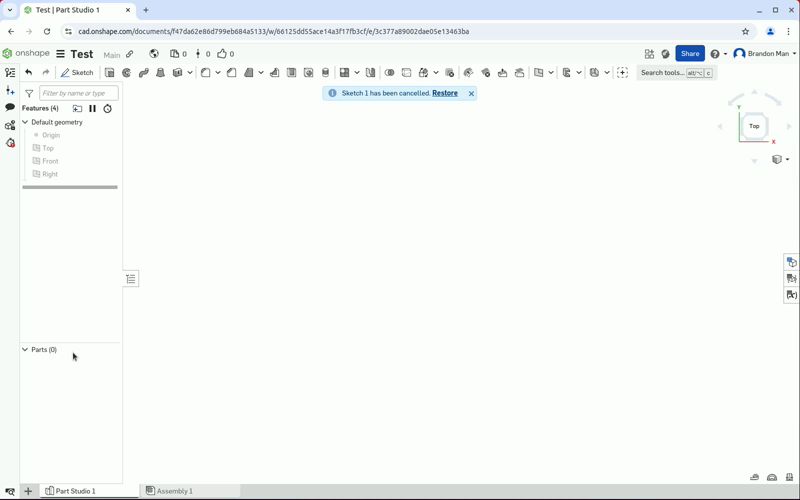
key_down(shift)
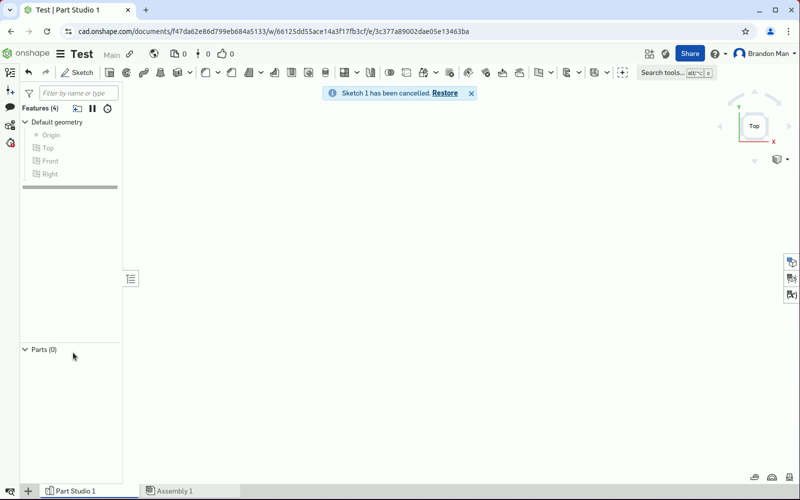
key(up)
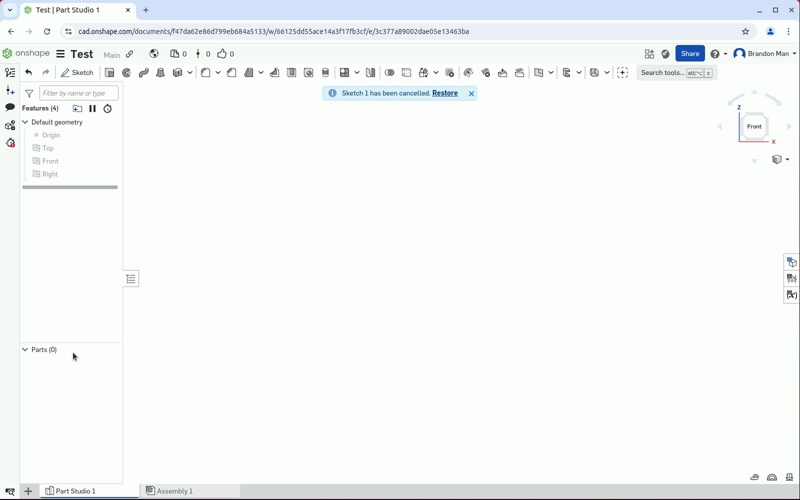
key_up(shift)
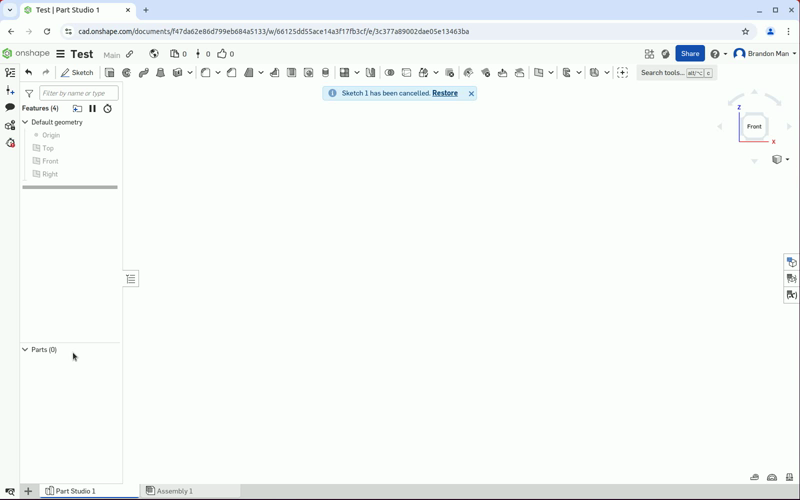
mouse_move(73, 352)
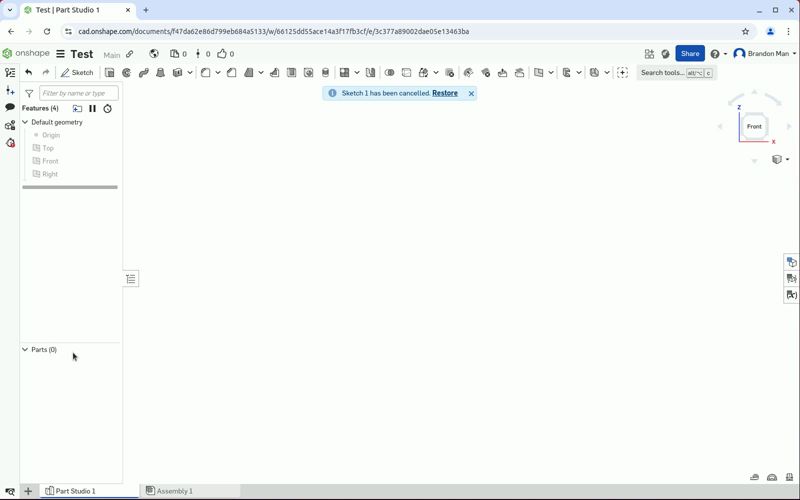
key(shift+y)
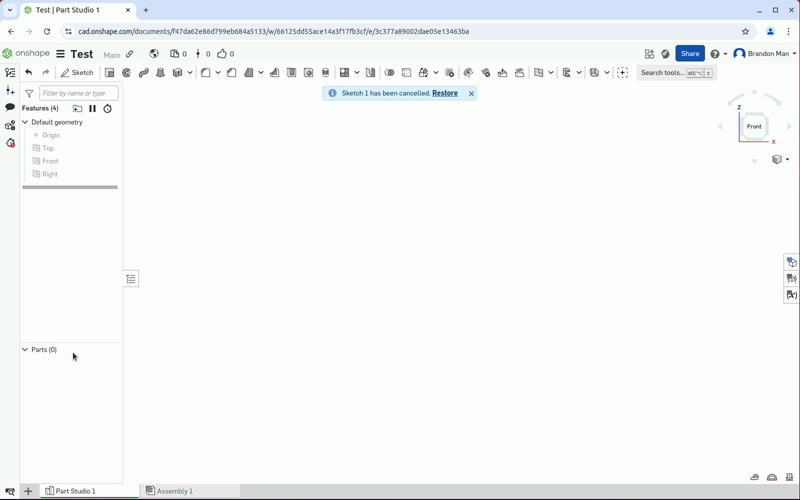
key(shift+s)
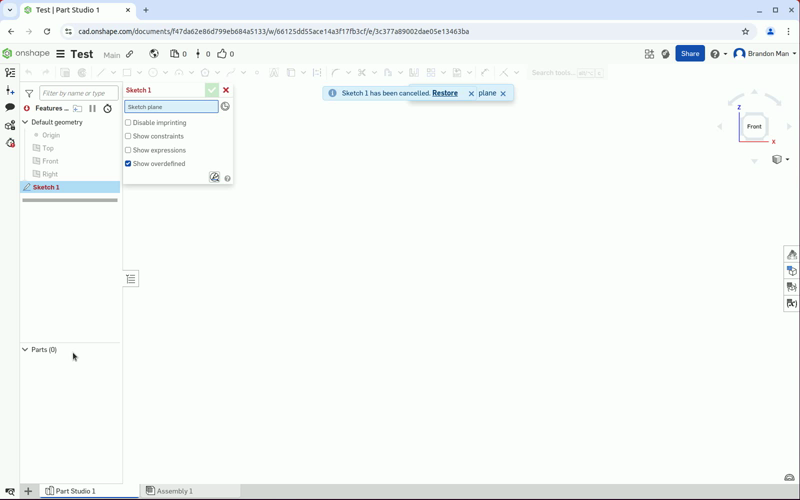
mouse_move(73, 163)
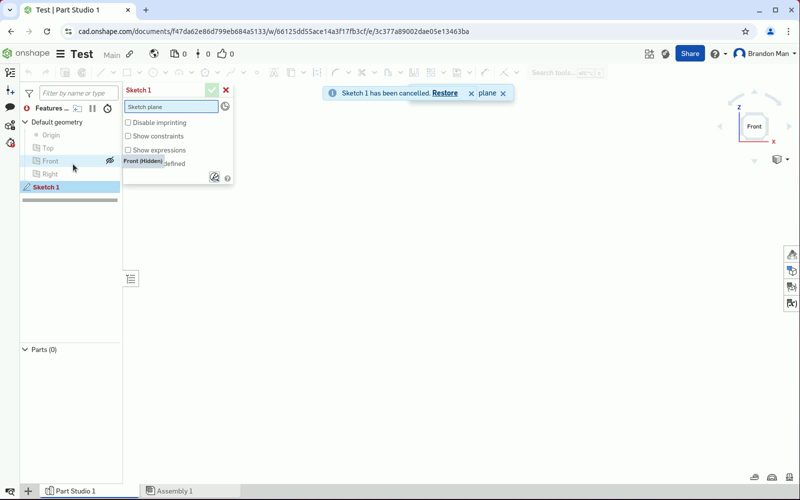
click(73, 163)
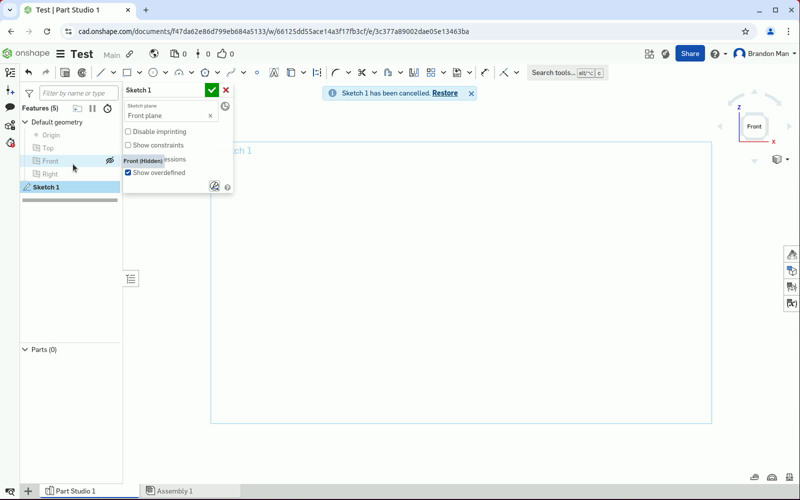
mouse_move(73, 352)
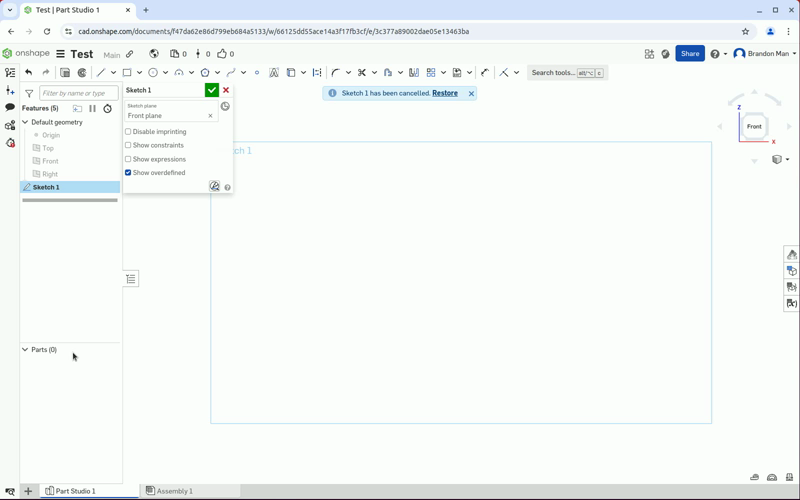
key(y)
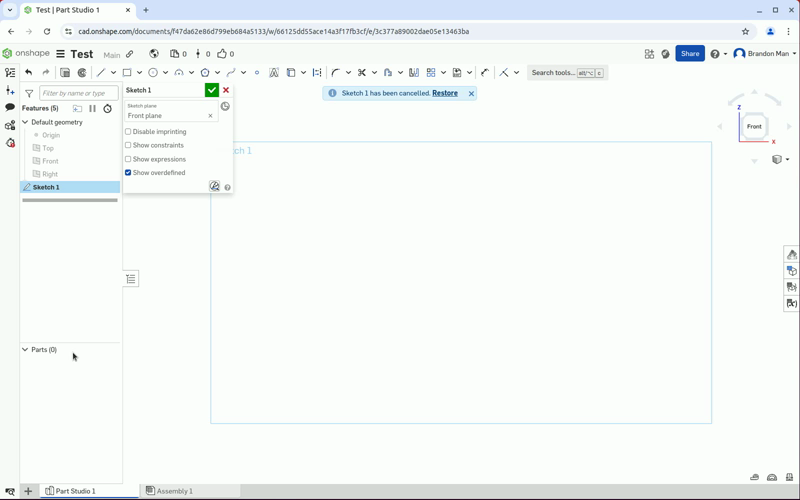
key(l)
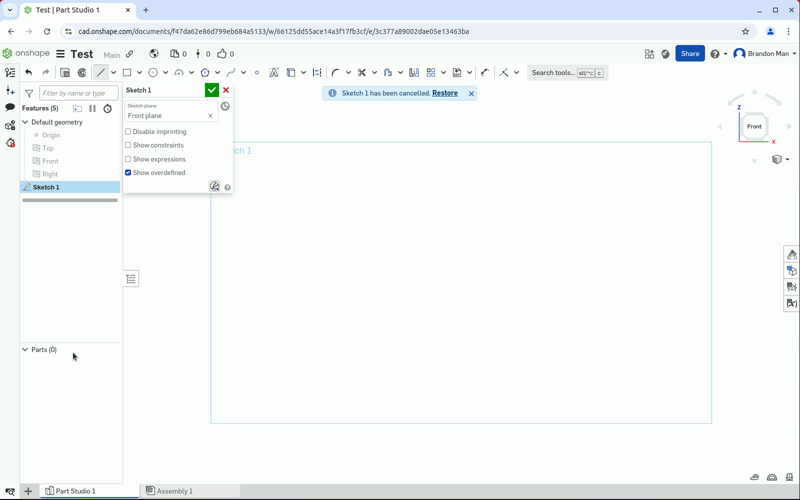
key_down(shift)
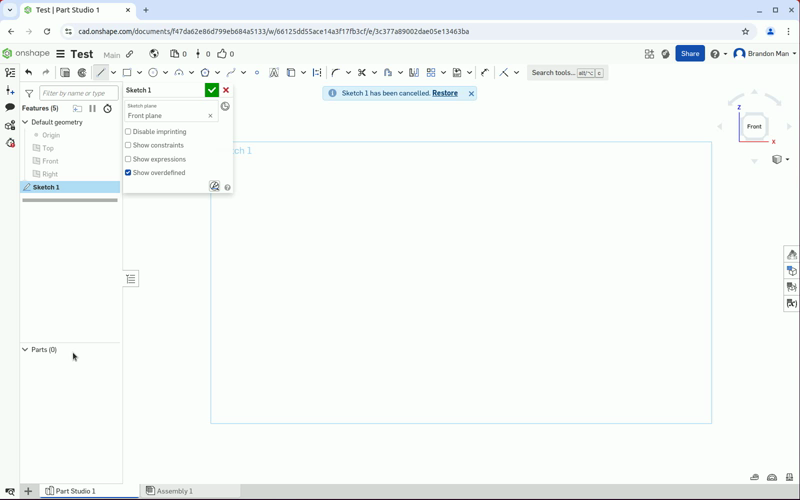
mouse_move(460, 287)
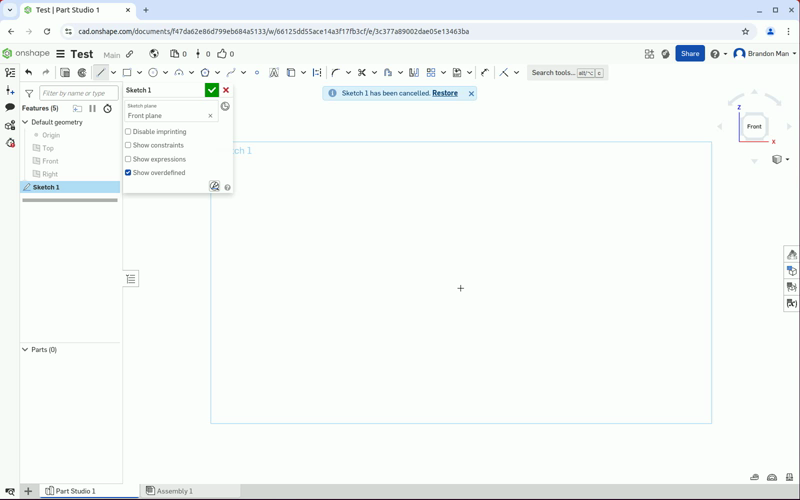
click(460, 287)
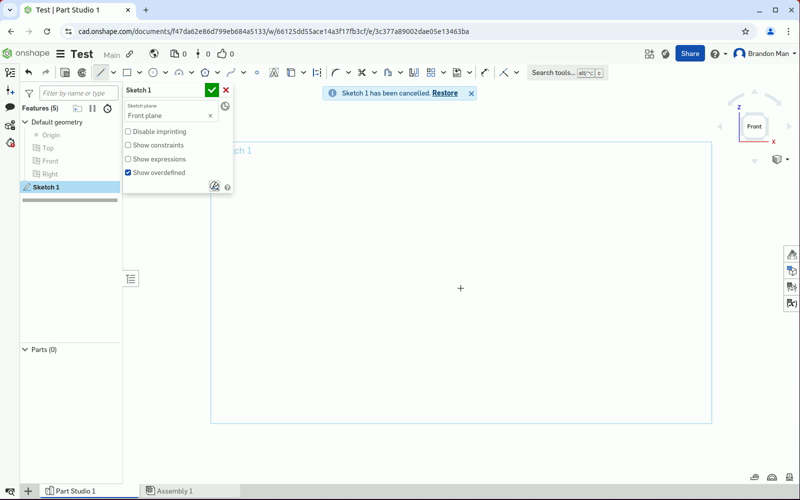
key_up(shift)
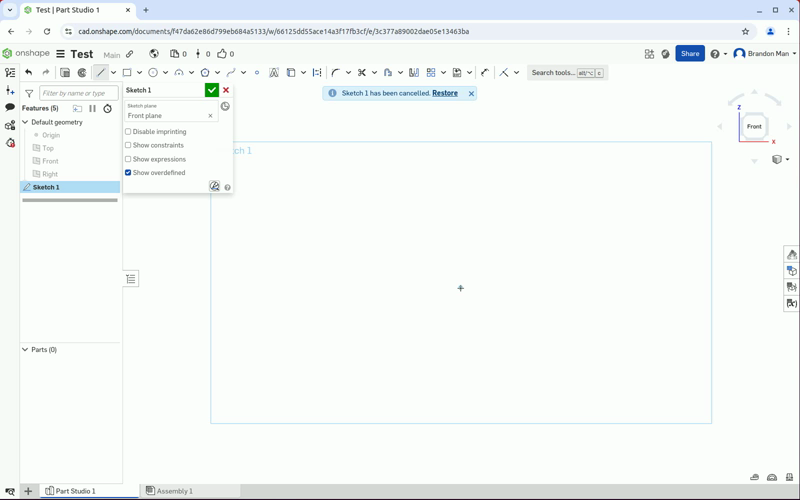
key_down(shift)
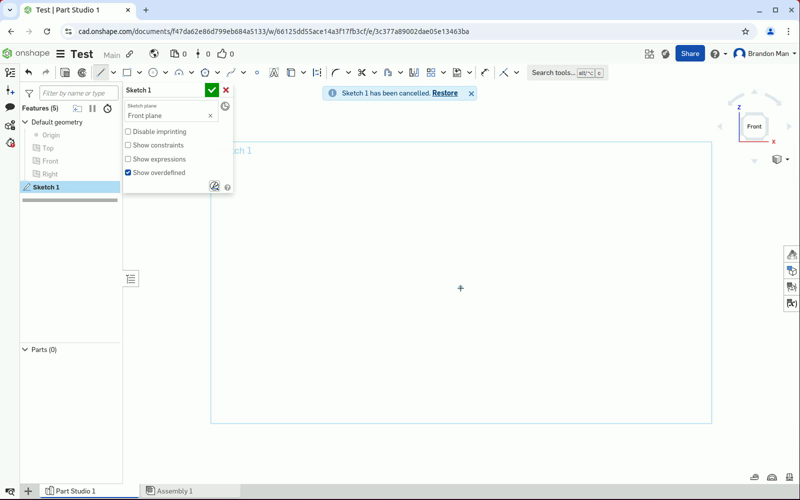
mouse_move(490, 287)
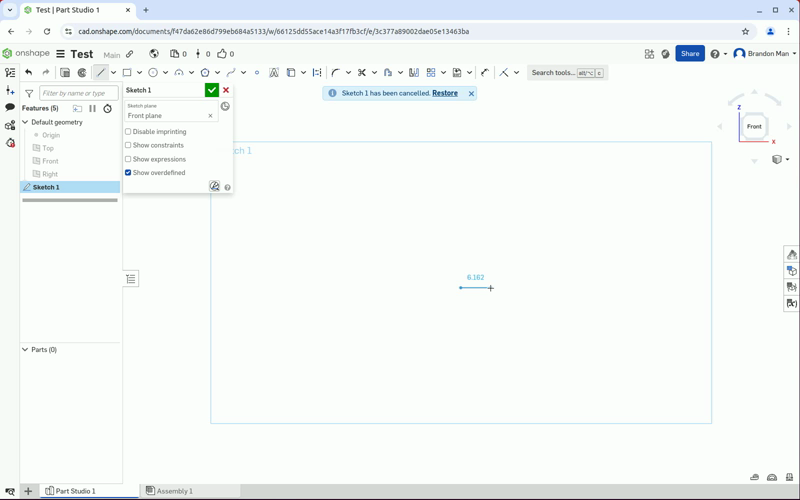
mouse_move(466, 287)
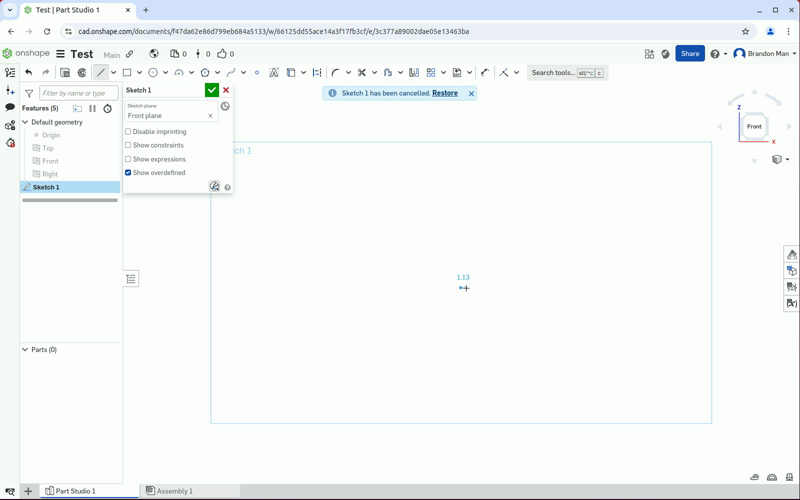
scroll(6)
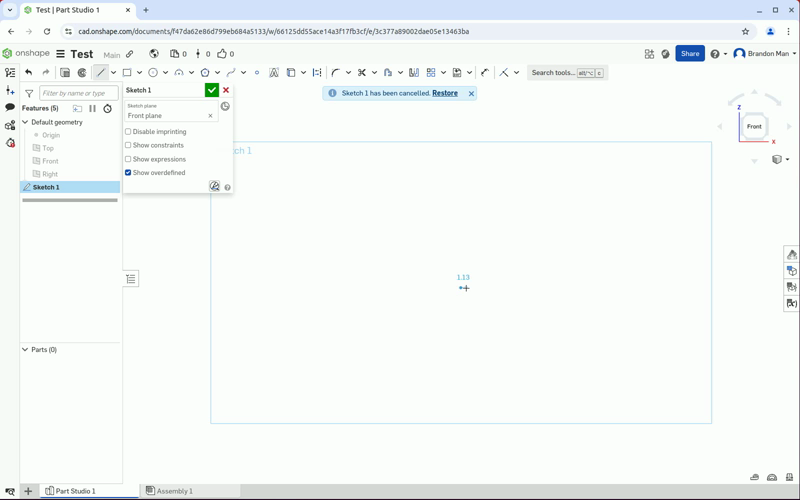
scroll(6)
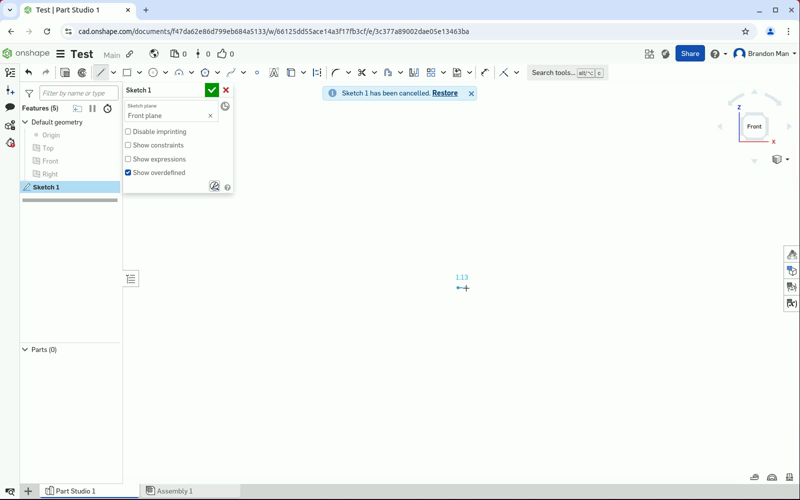
scroll(6)
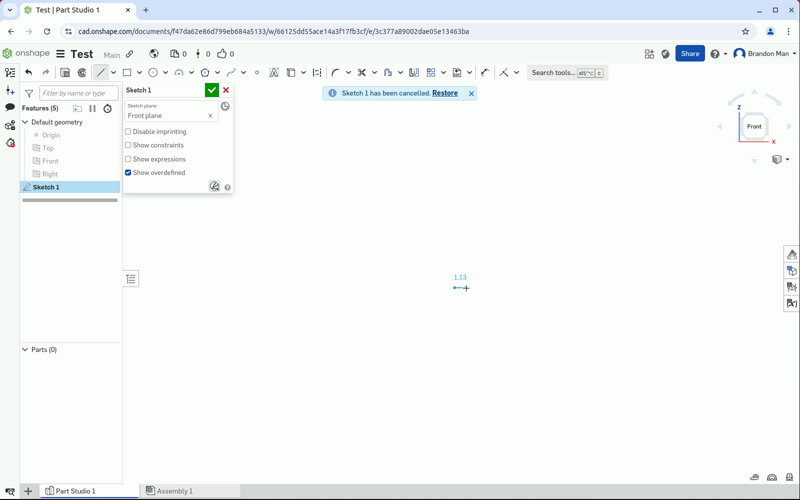
scroll(6)
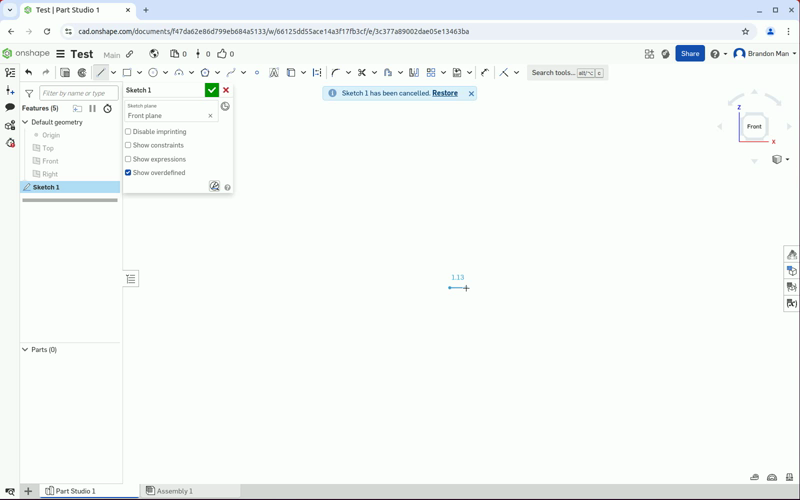
scroll(6)
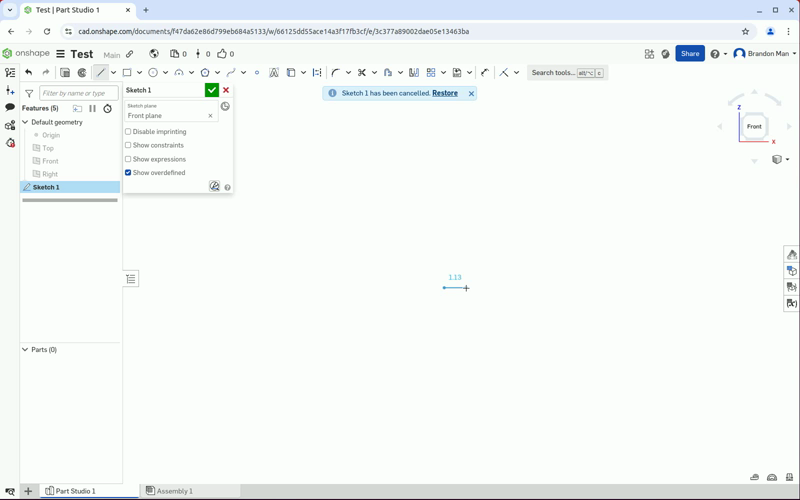
scroll(6)
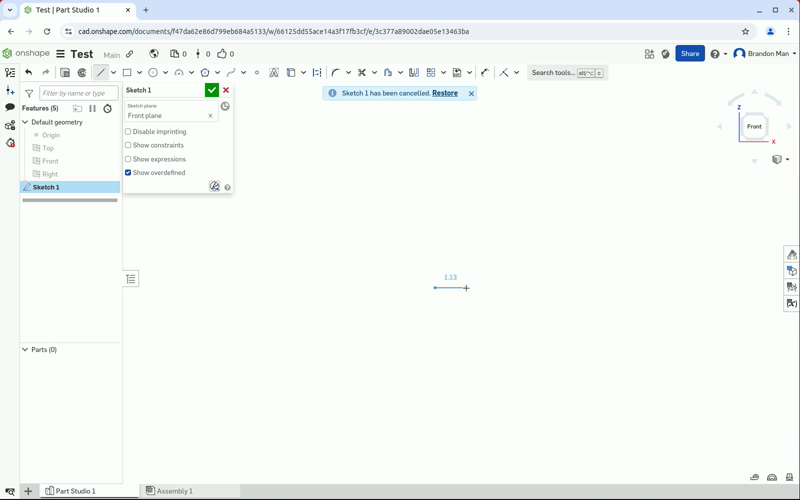
scroll(6)
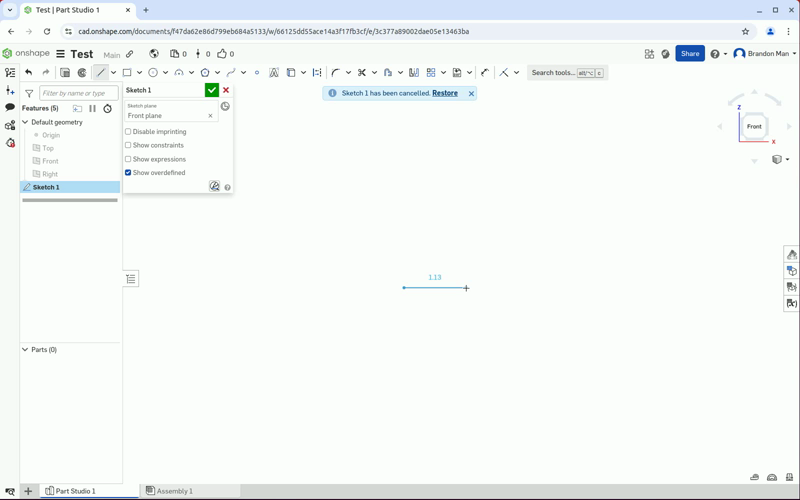
click(466, 287)
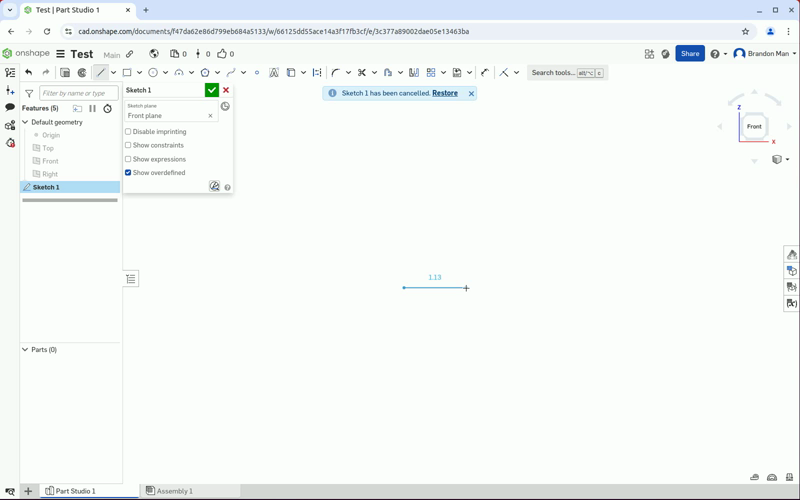
scroll(-6)
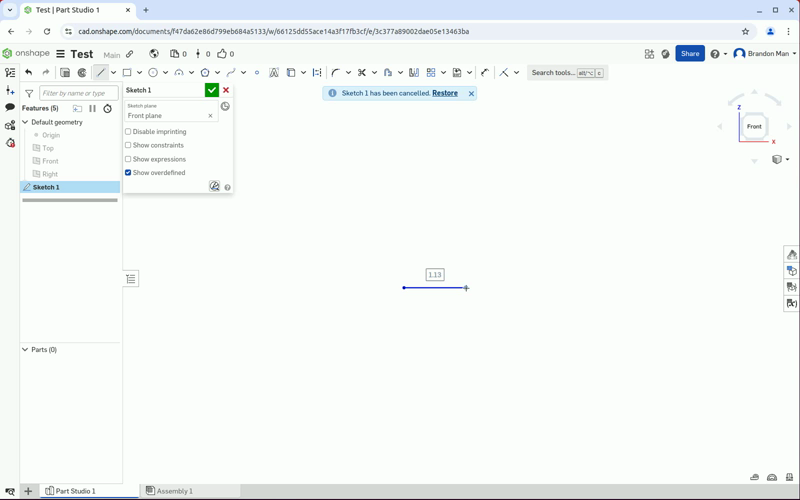
scroll(-6)
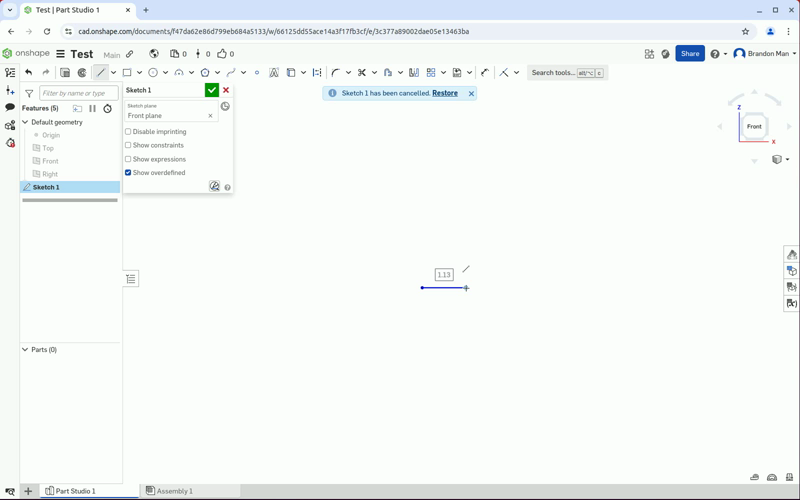
scroll(-6)
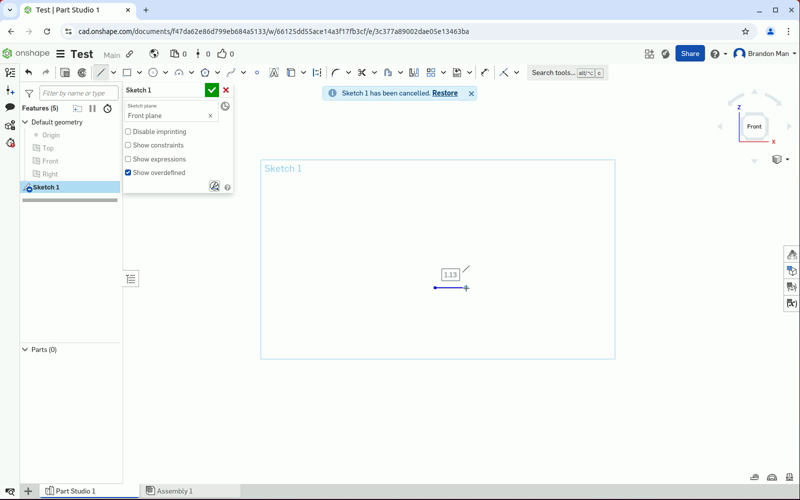
scroll(-6)
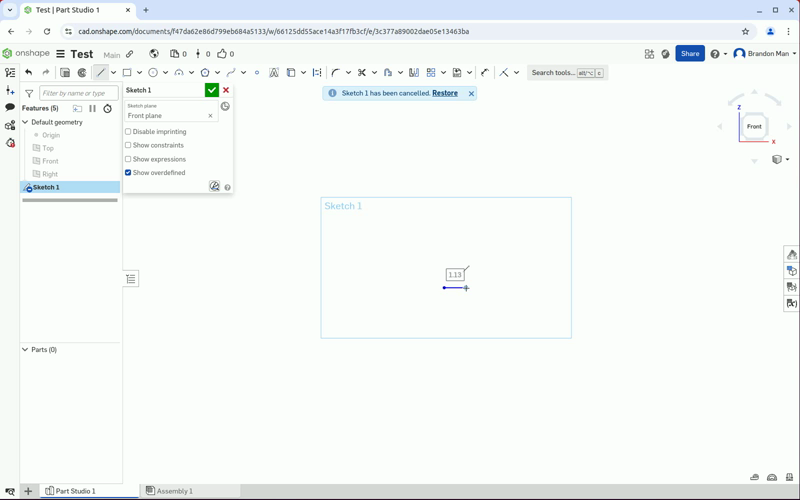
scroll(-6)
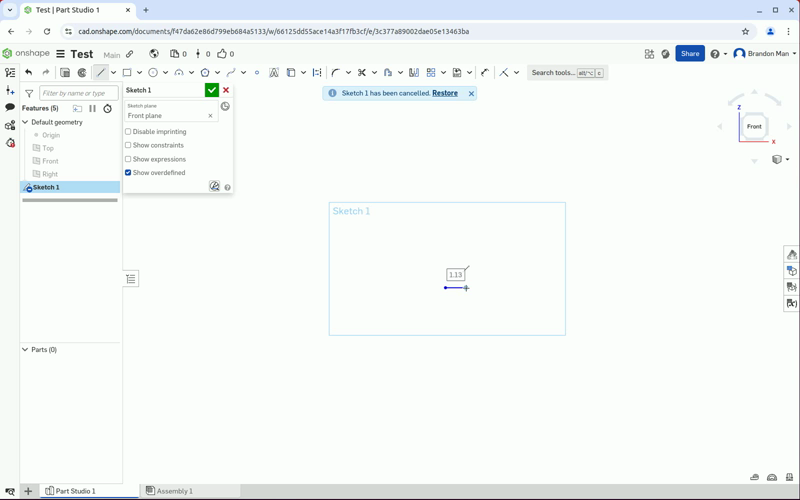
scroll(-6)
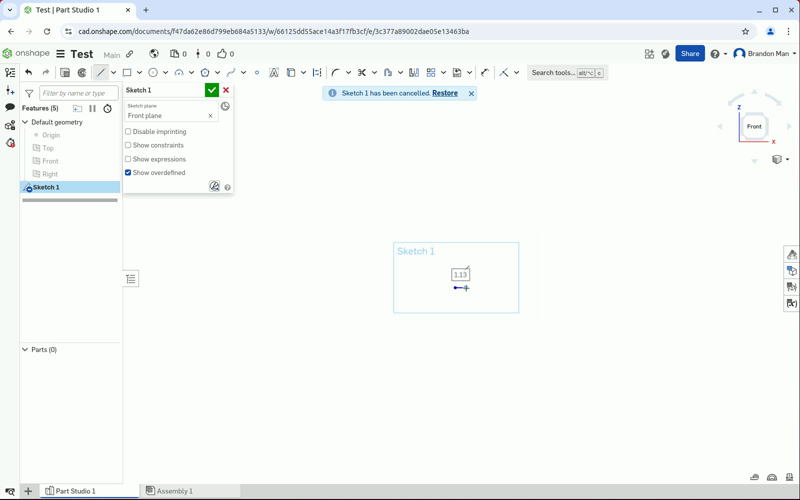
scroll(-6)
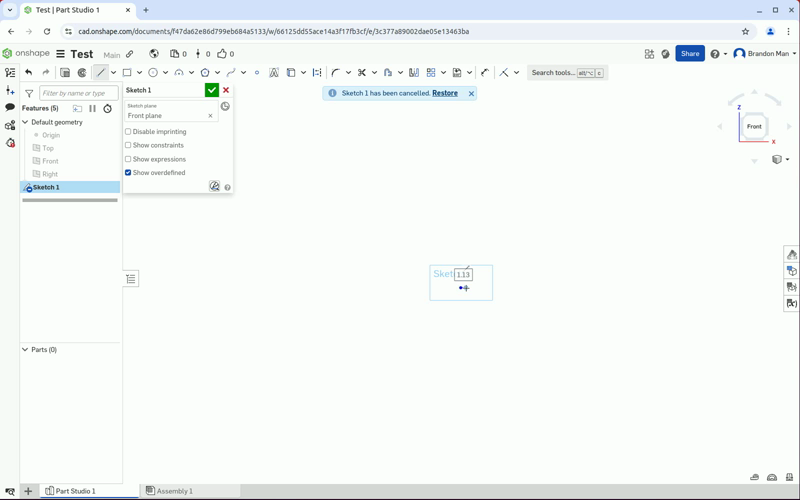
key_up(shift)
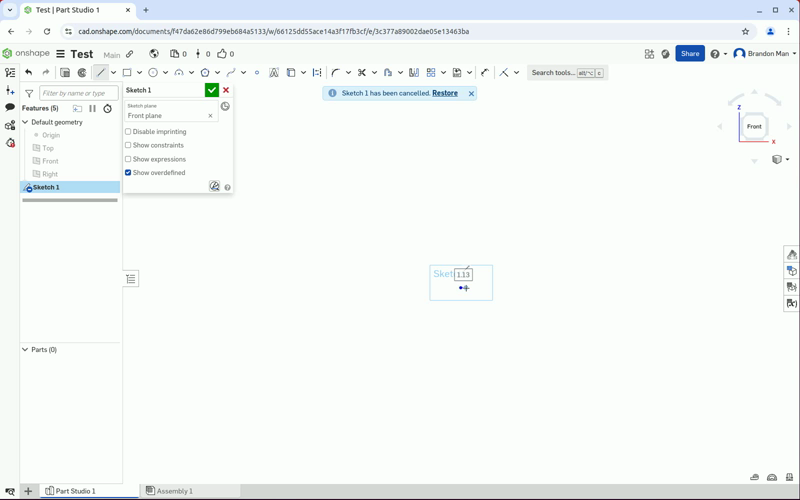
key_down(shift)
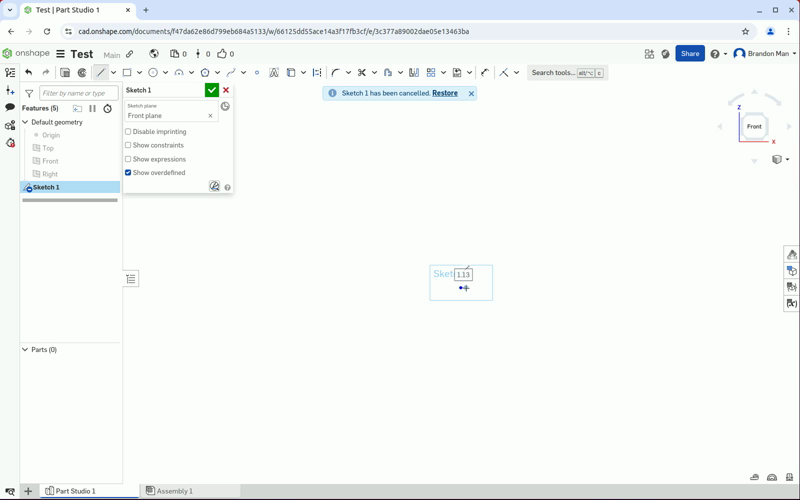
mouse_move(496, 287)
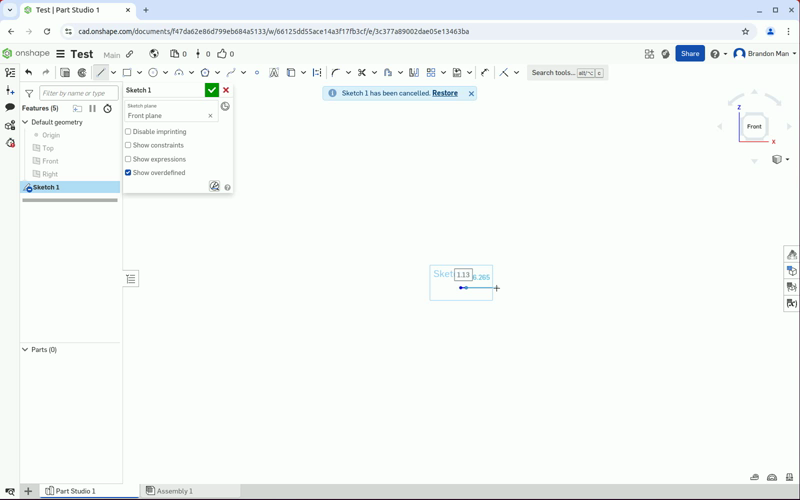
mouse_move(466, 281)
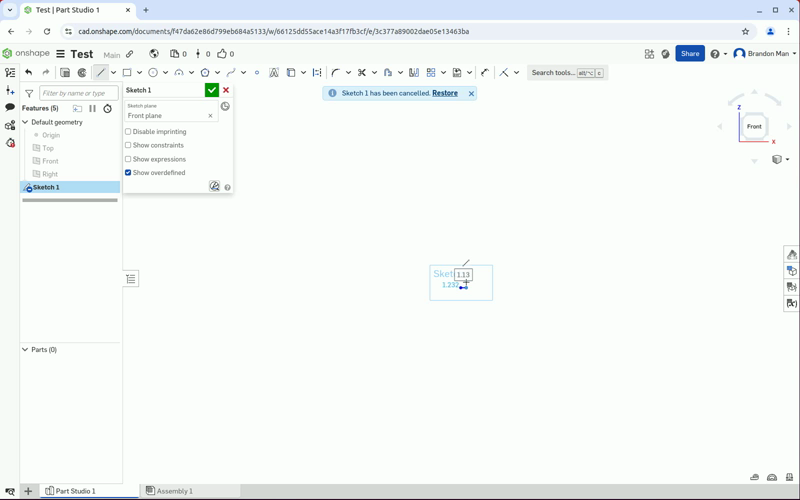
scroll(6)
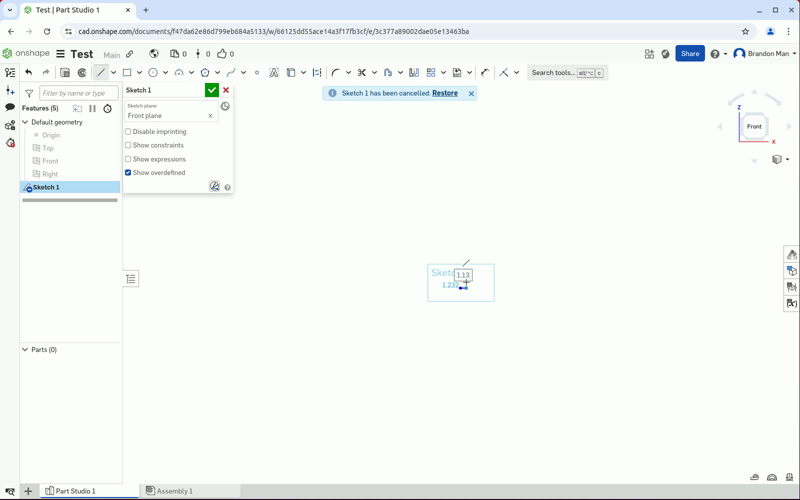
scroll(6)
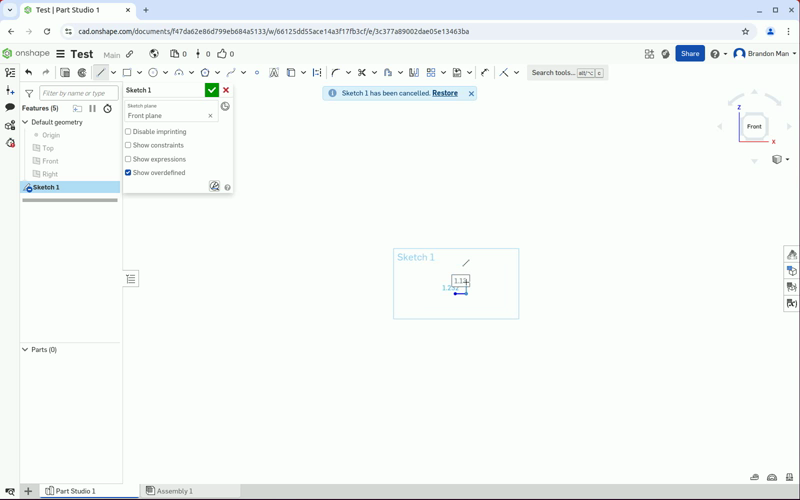
scroll(6)
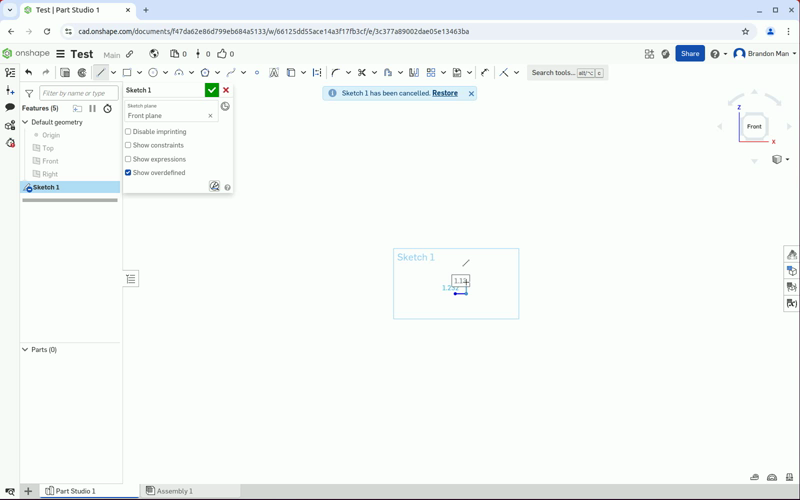
scroll(6)
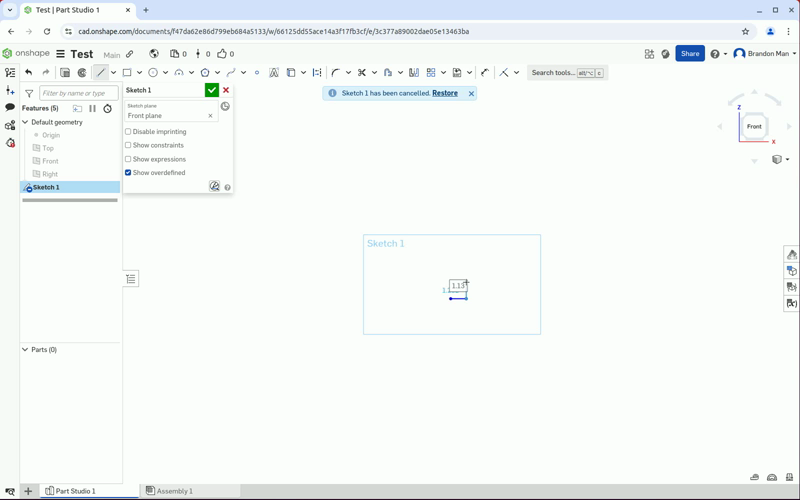
scroll(6)
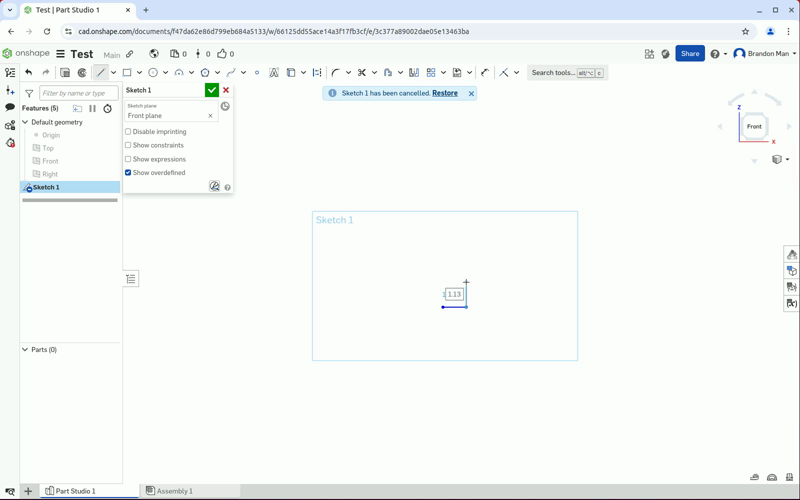
scroll(6)
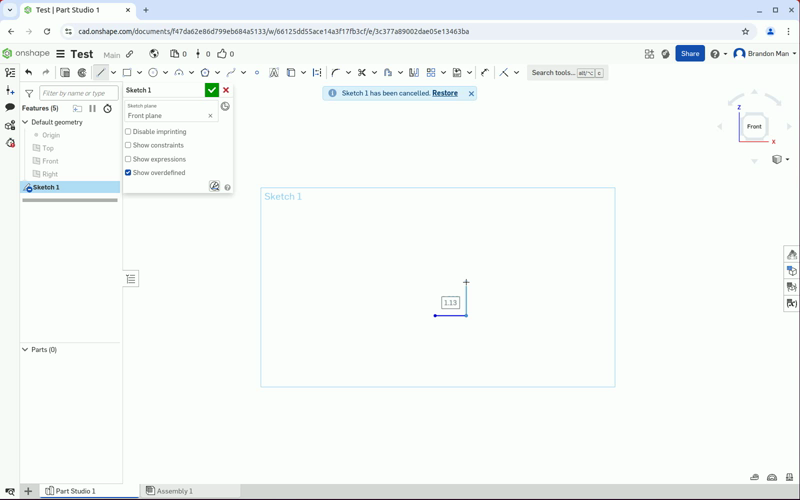
scroll(6)
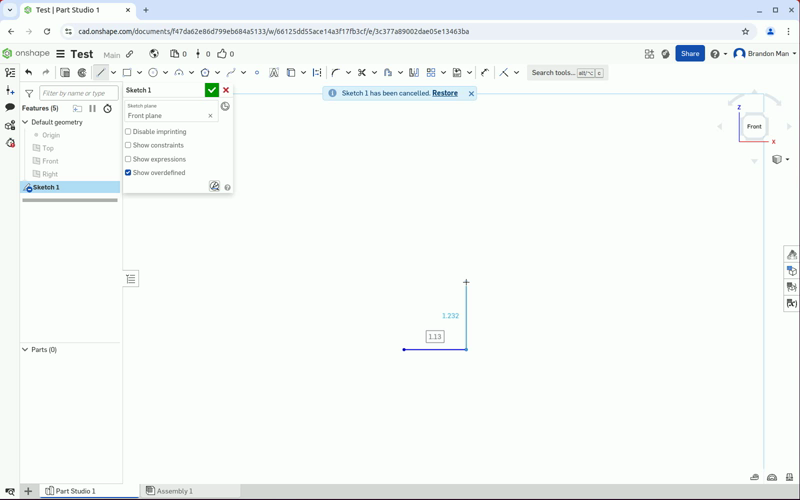
click(466, 281)
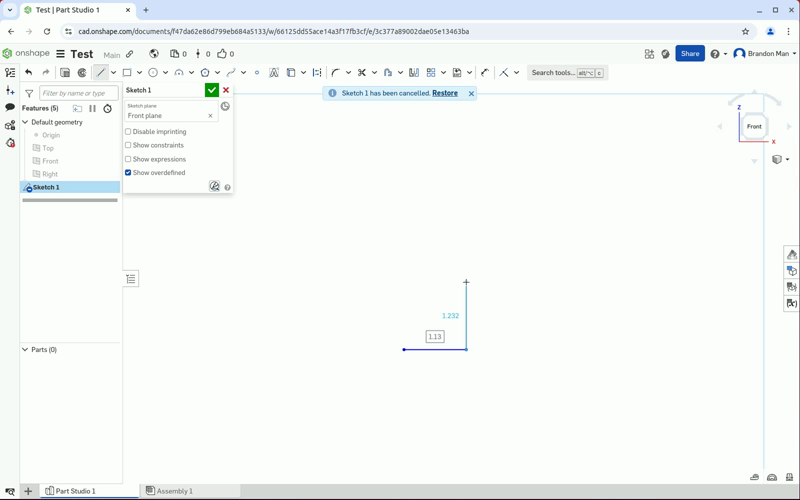
scroll(-6)
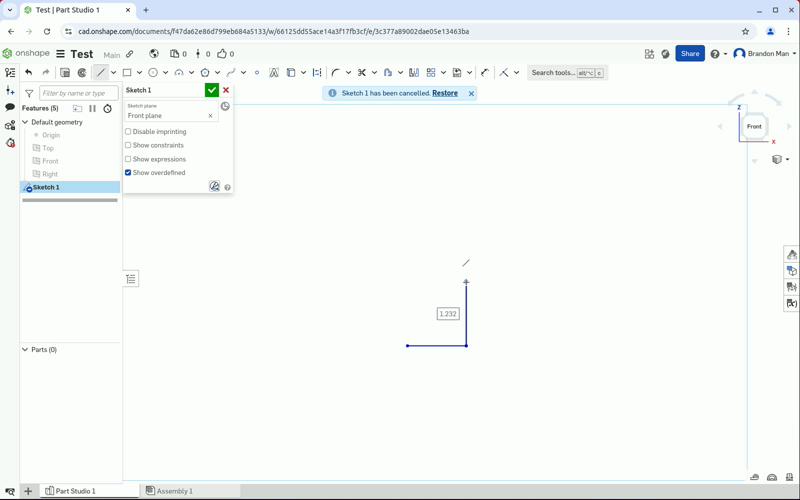
scroll(-6)
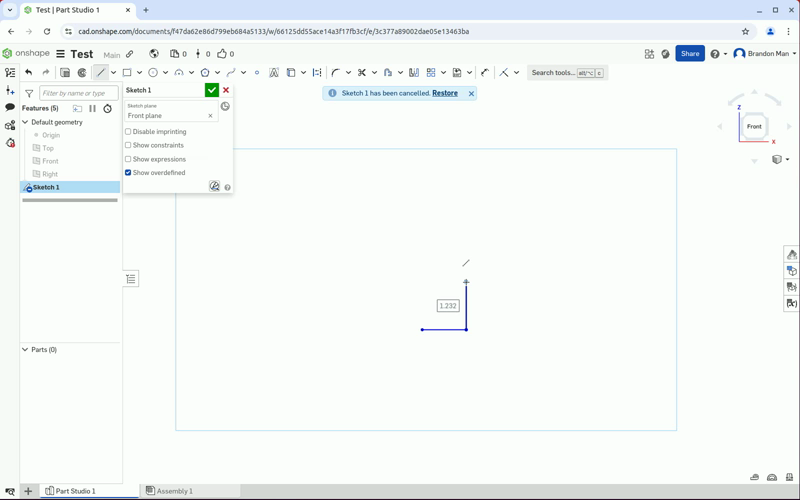
scroll(-6)
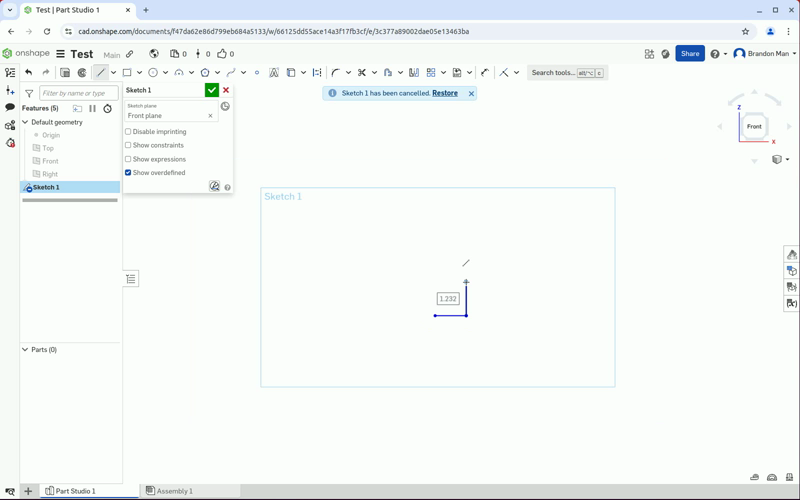
scroll(-6)
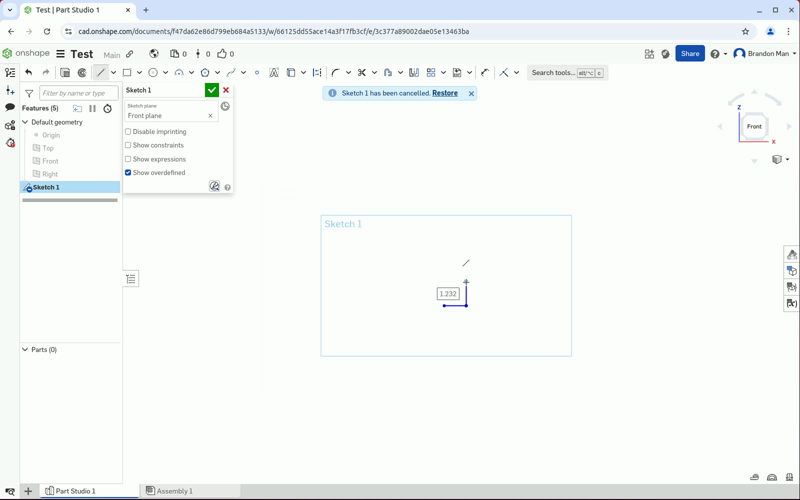
scroll(-6)
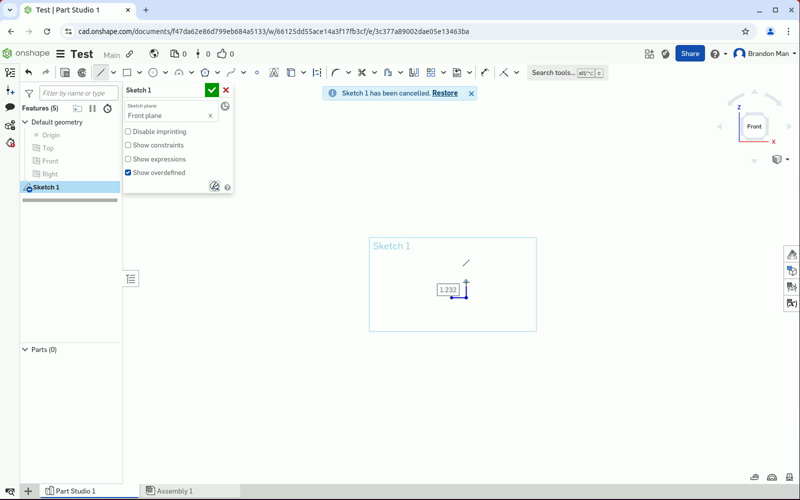
scroll(-6)
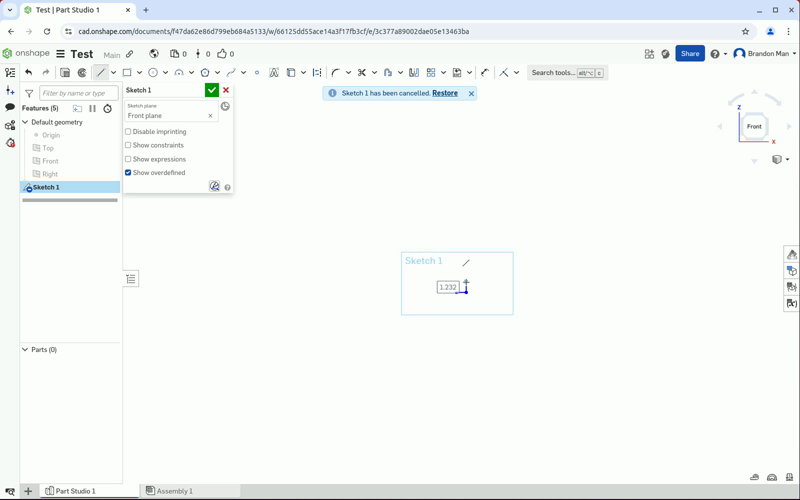
scroll(-6)
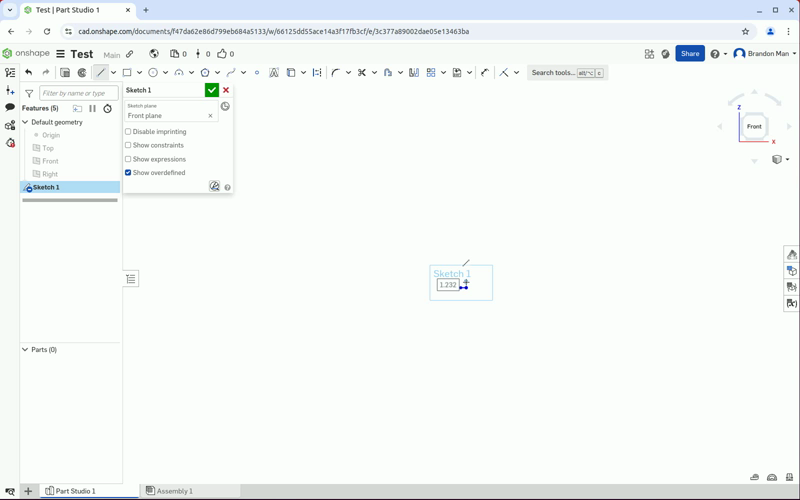
key_up(shift)
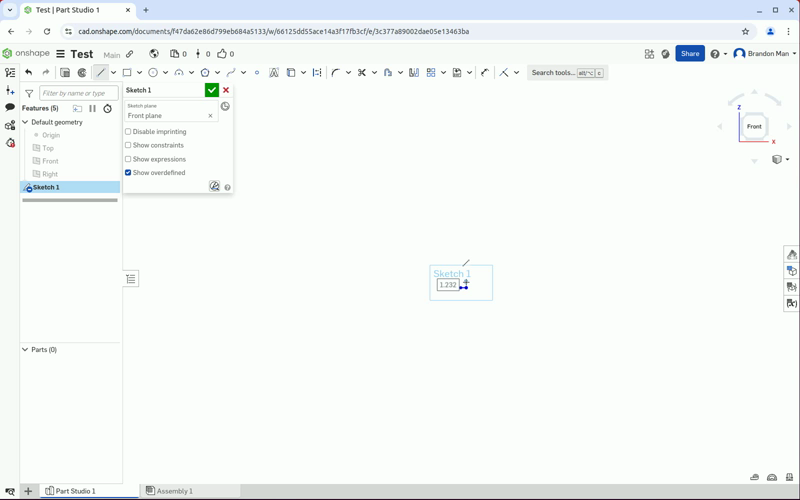
key_down(shift)
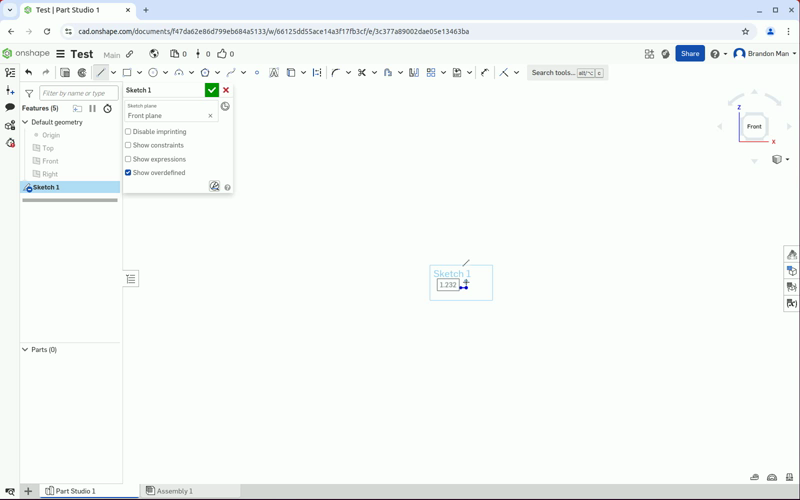
mouse_move(496, 281)
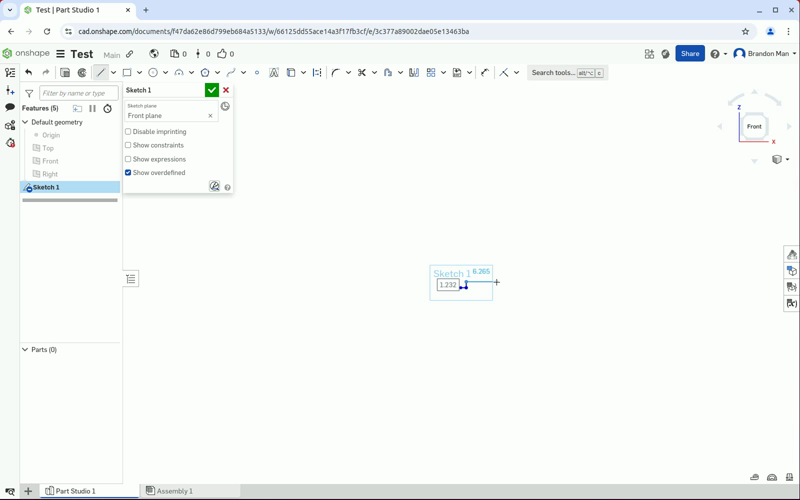
mouse_move(460, 281)
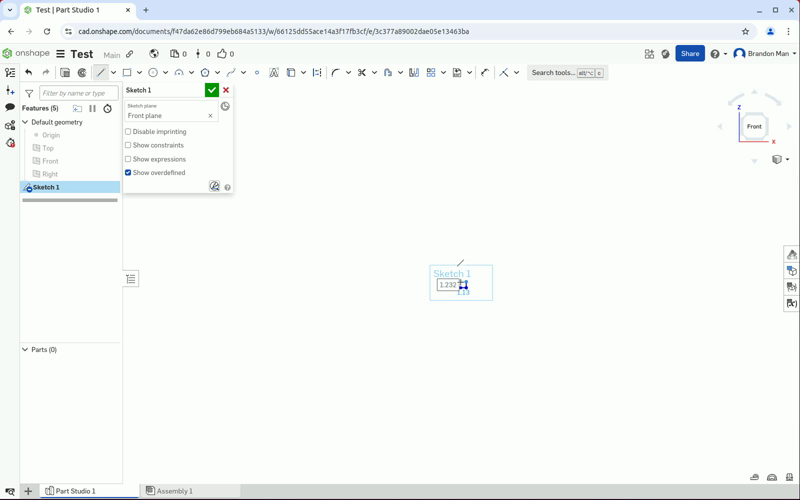
scroll(6)
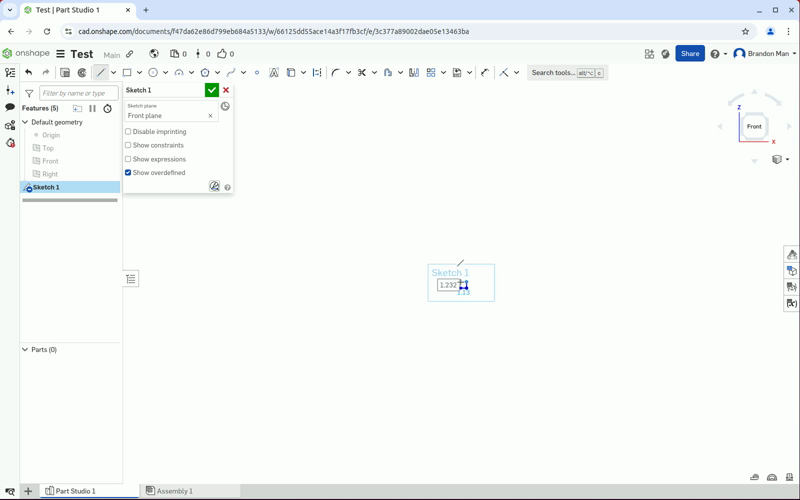
scroll(6)
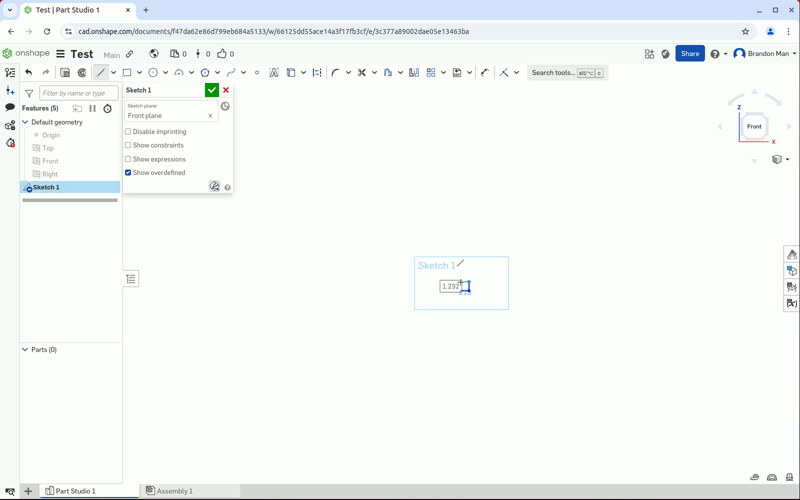
scroll(6)
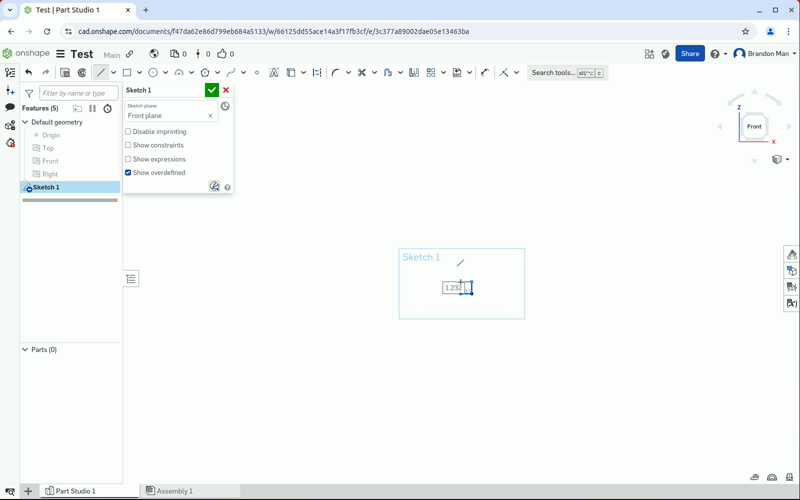
scroll(6)
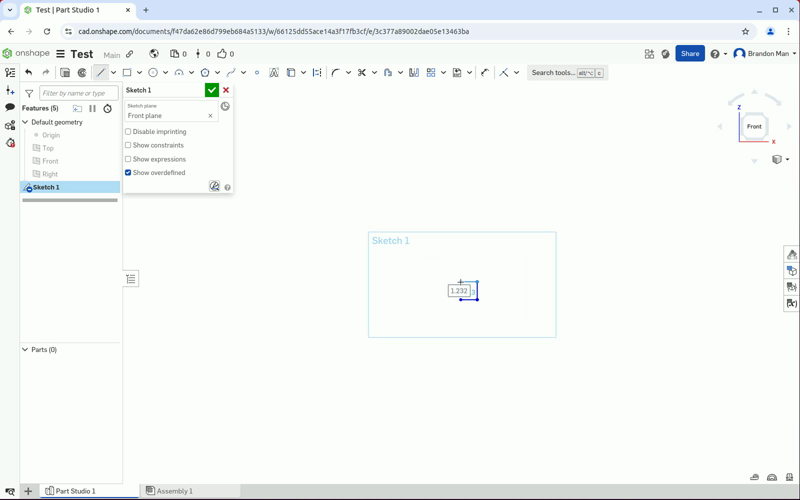
scroll(6)
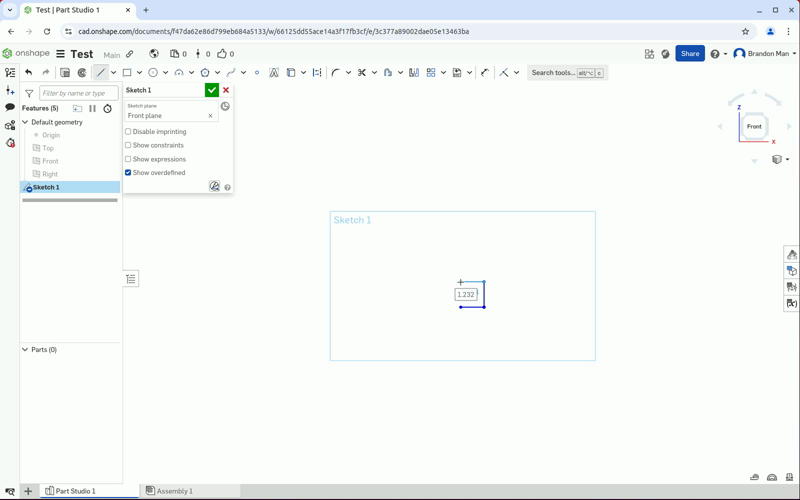
scroll(6)
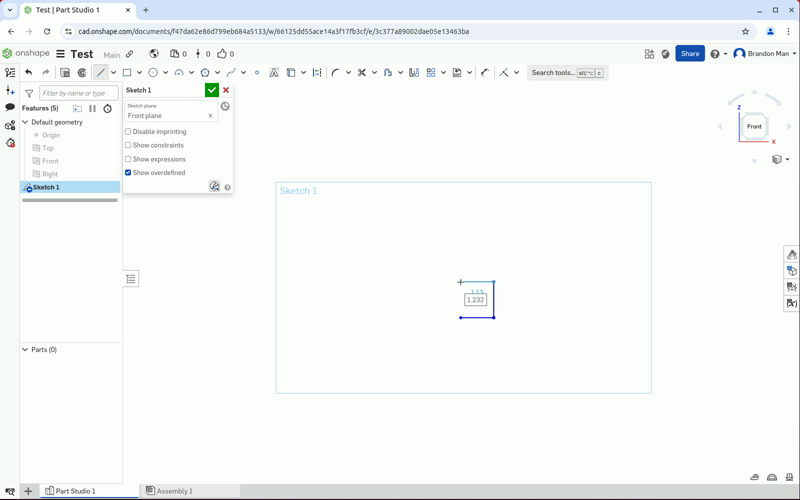
scroll(6)
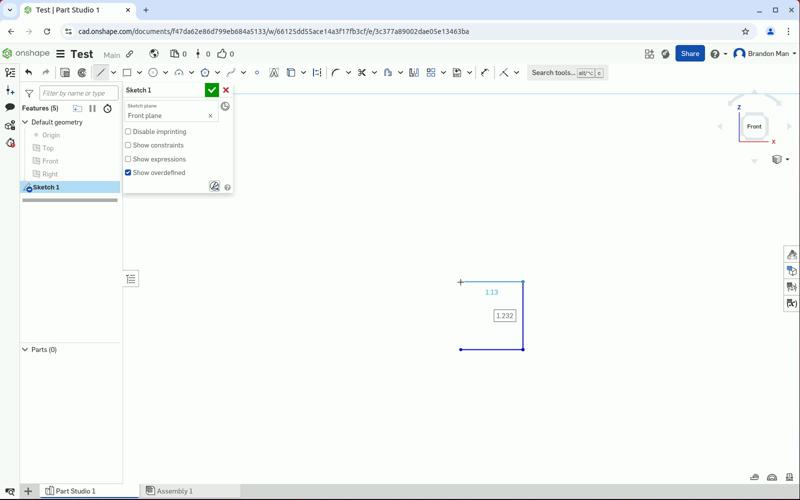
click(460, 281)
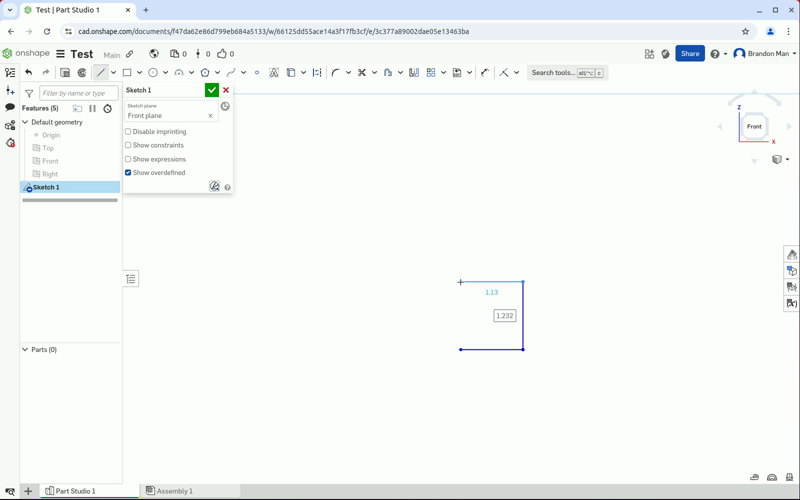
scroll(-6)
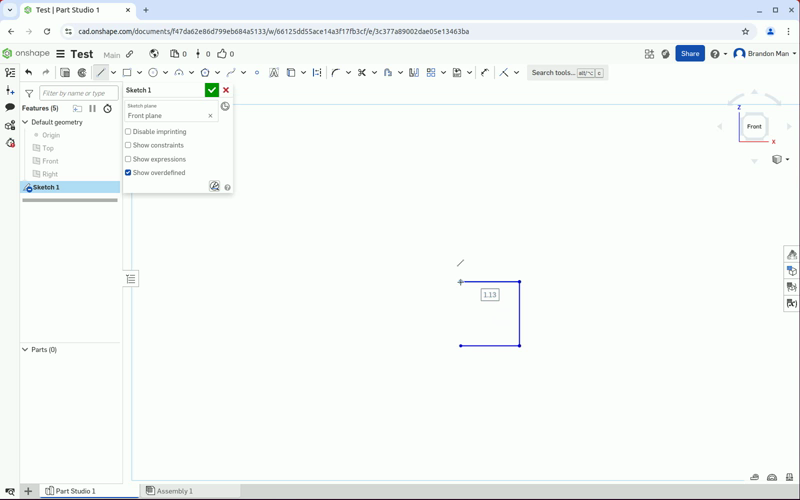
scroll(-6)
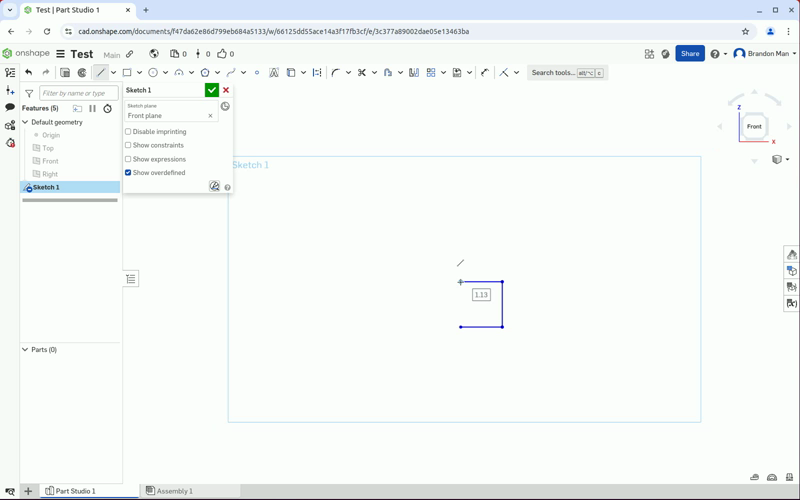
scroll(-6)
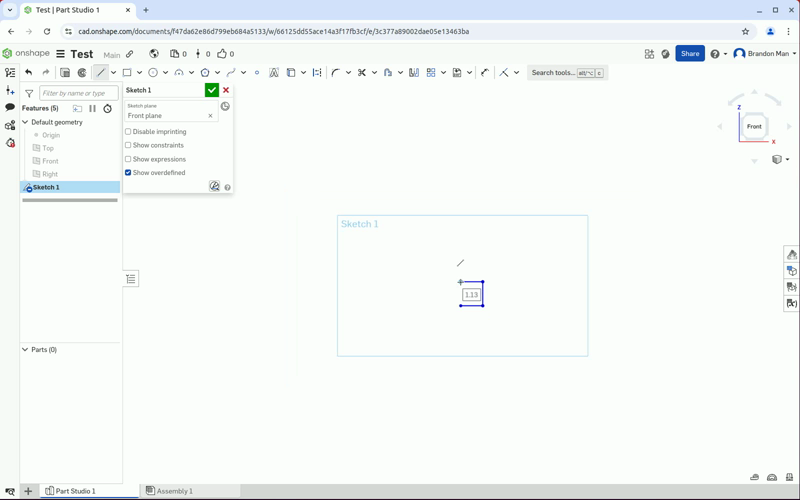
scroll(-6)
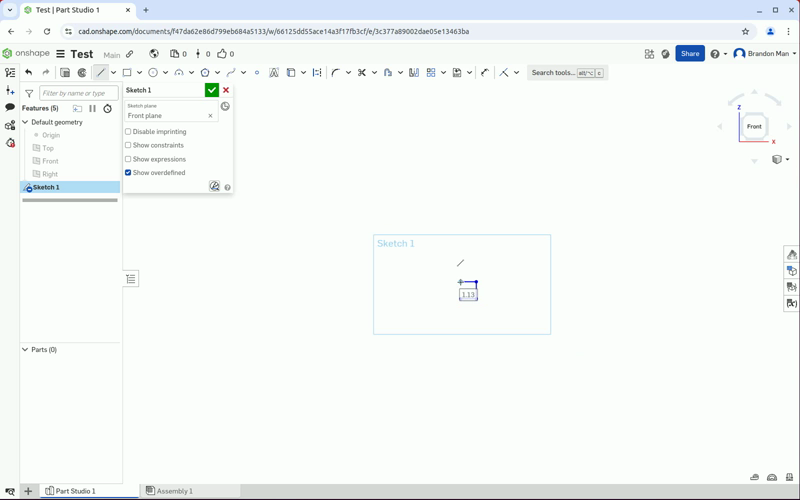
scroll(-6)
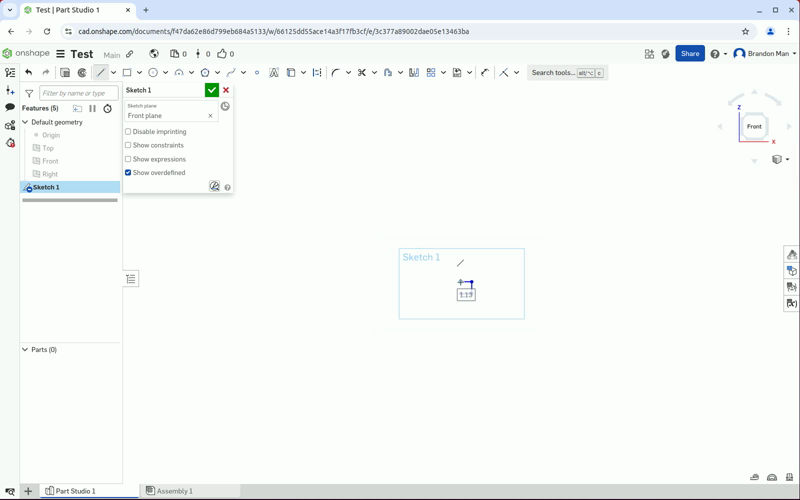
scroll(-6)
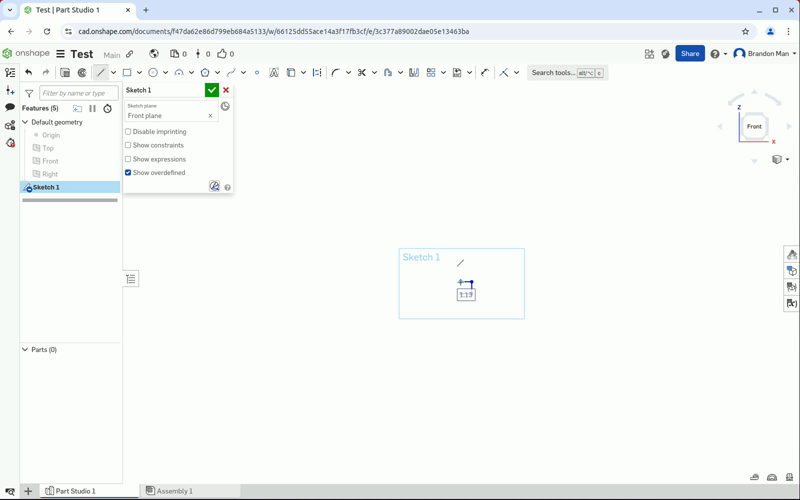
scroll(-6)
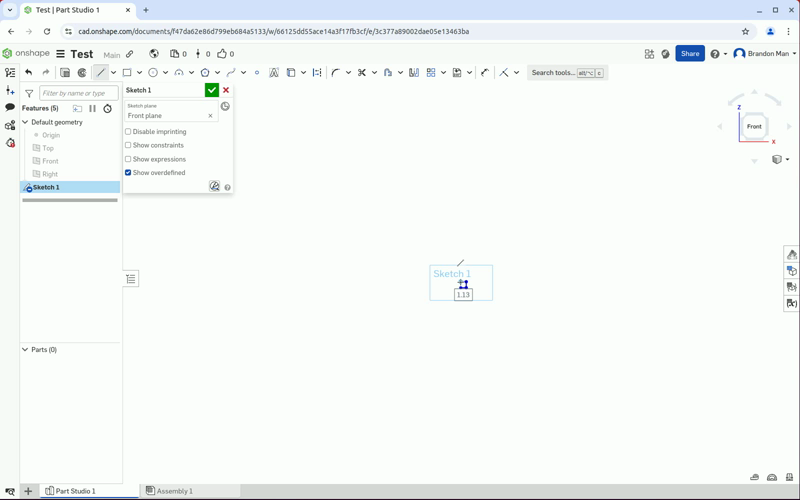
key_up(shift)
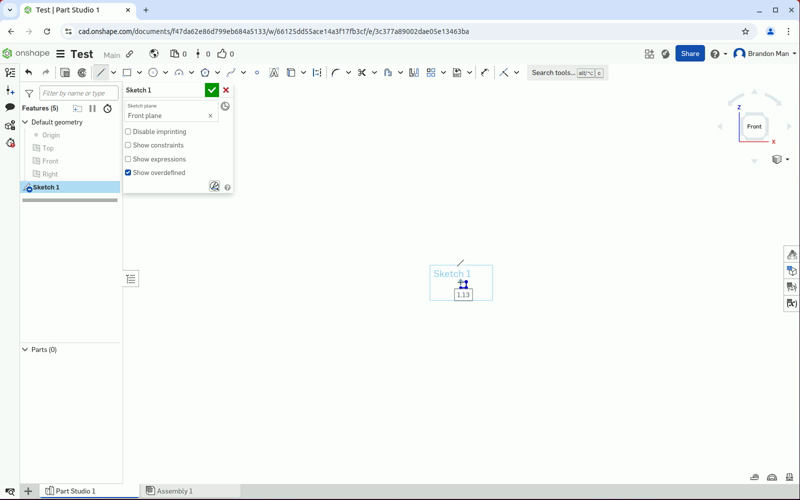
mouse_move(490, 281)
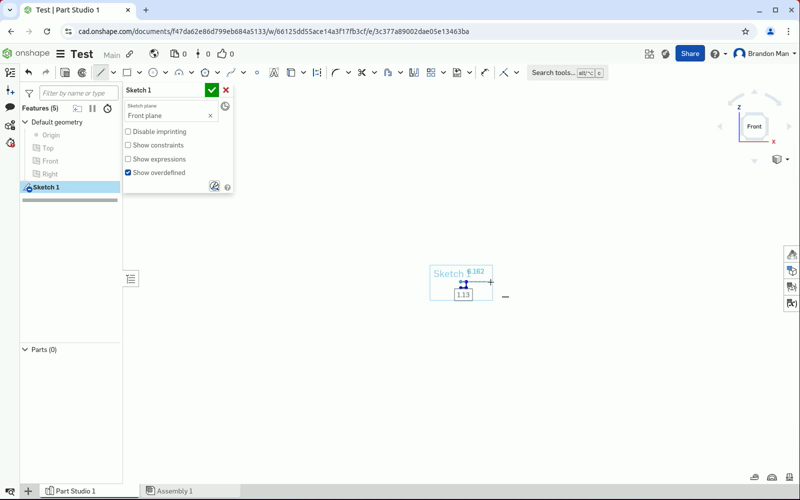
key_down(shift)
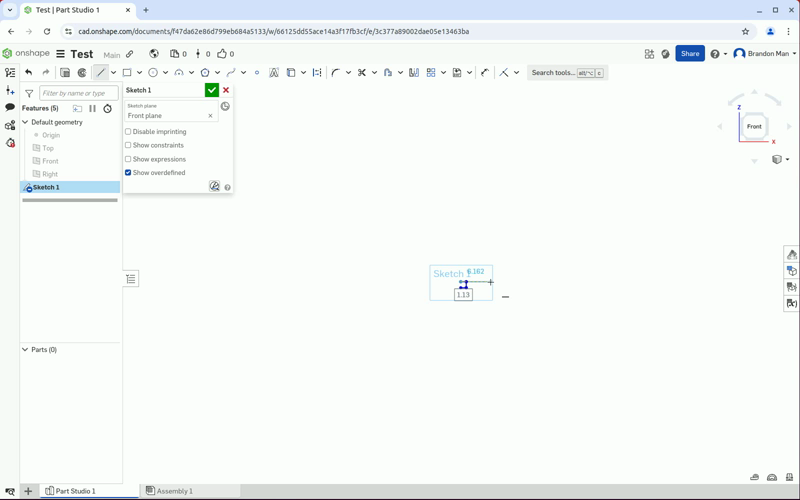
mouse_move(460, 287)
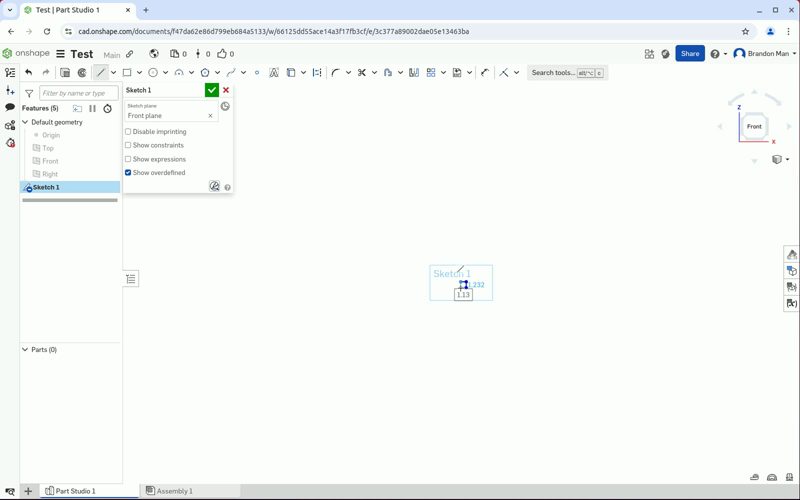
scroll(6)
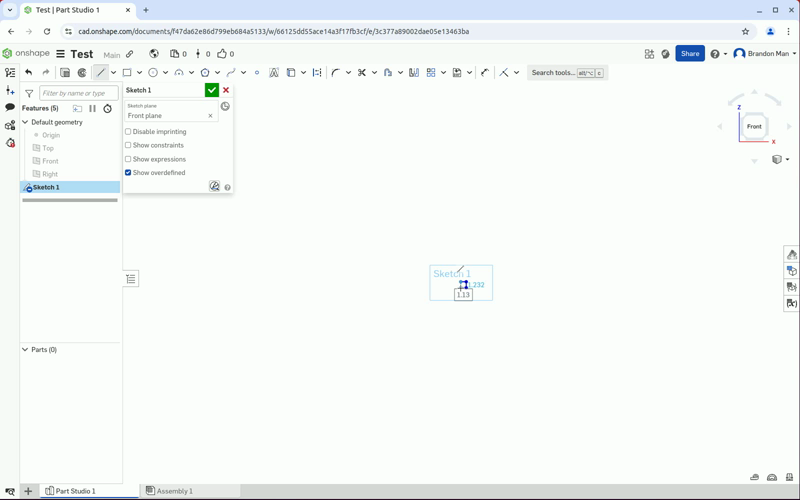
scroll(6)
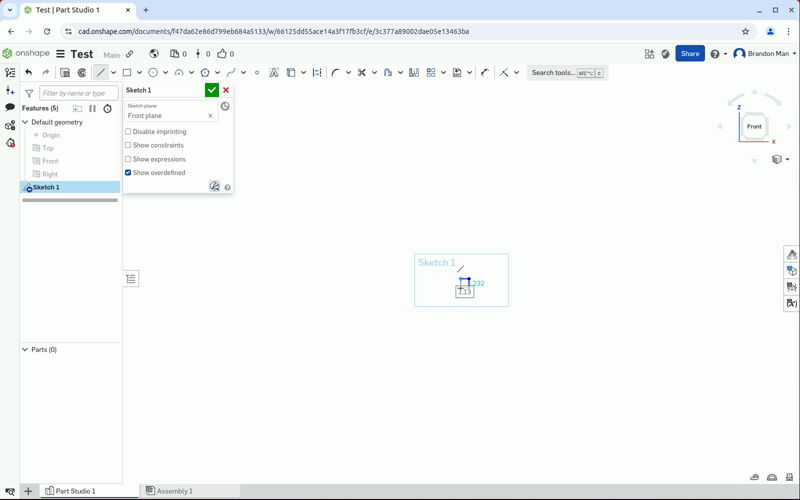
scroll(6)
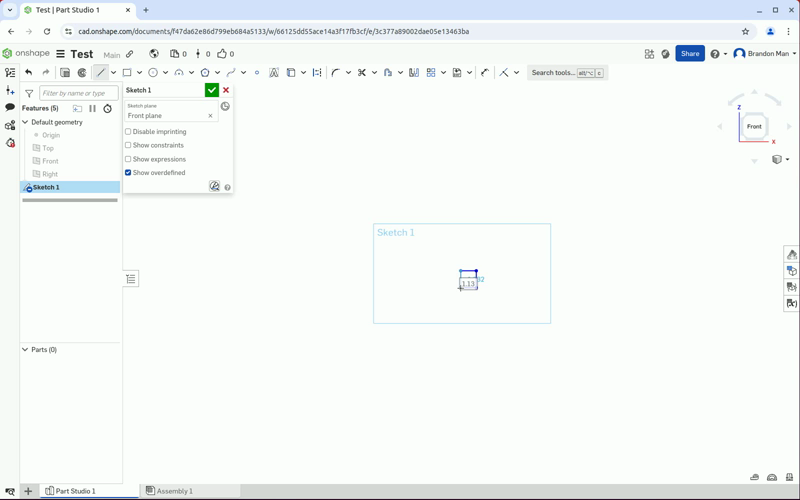
scroll(6)
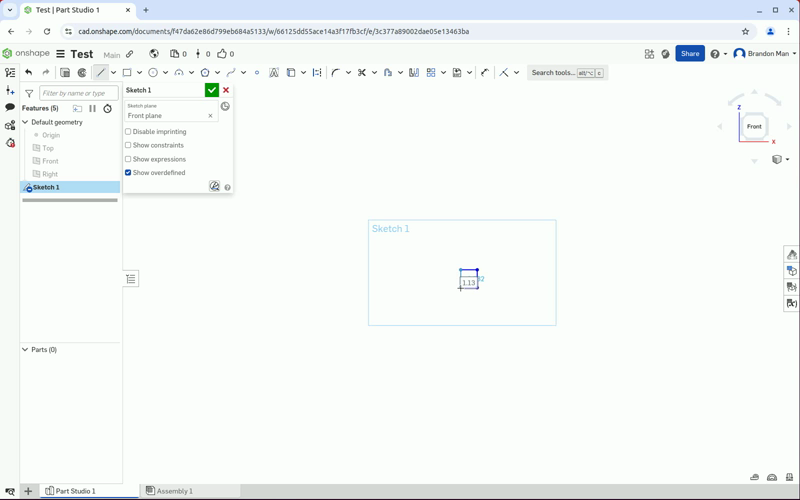
scroll(6)
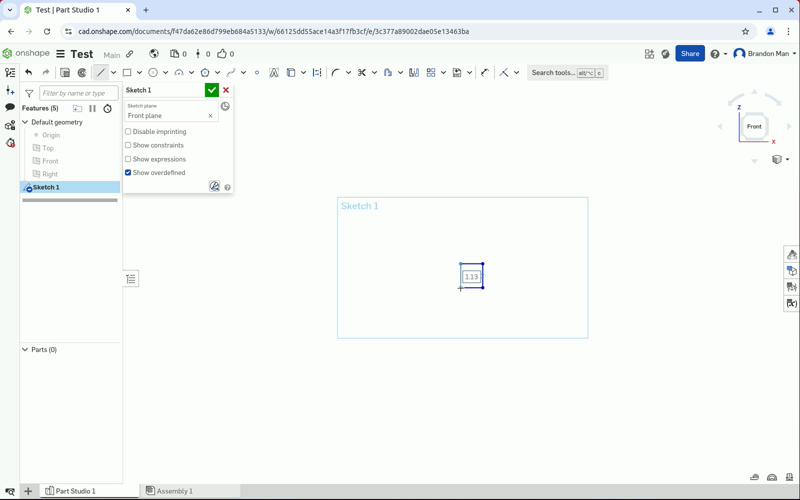
scroll(6)
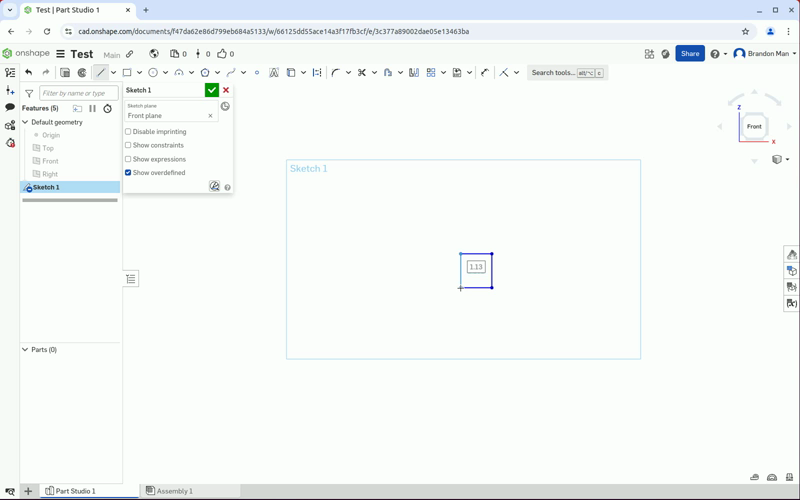
scroll(6)
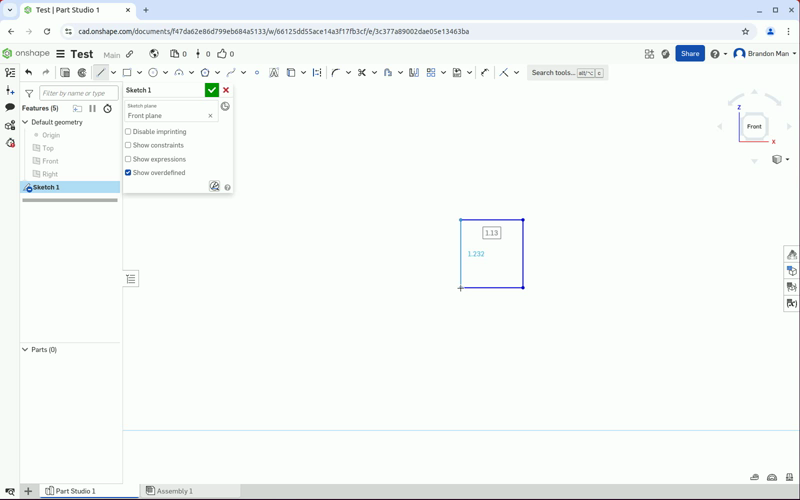
key_up(shift)
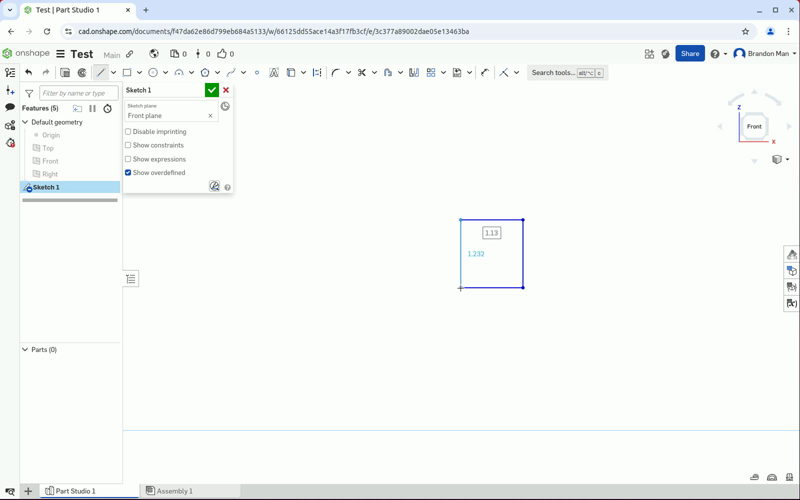
click(460, 287)
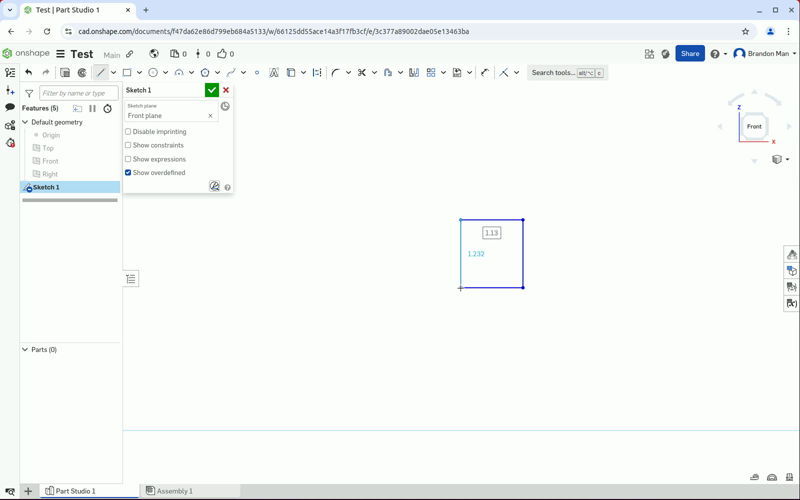
scroll(-6)
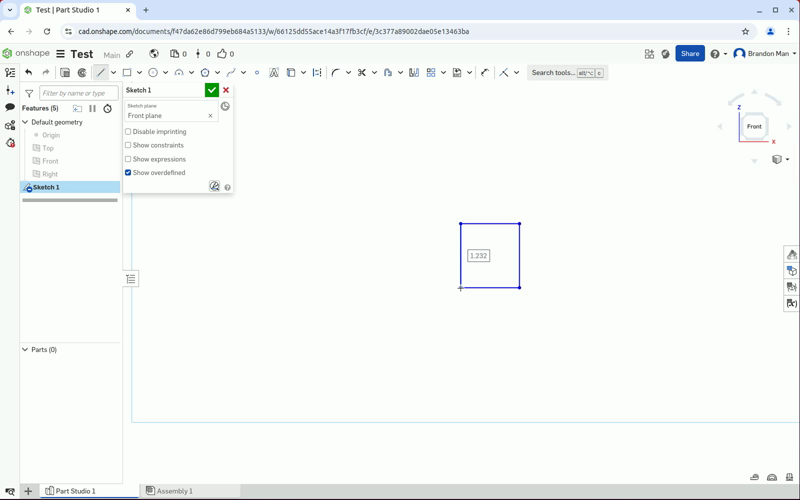
scroll(-6)
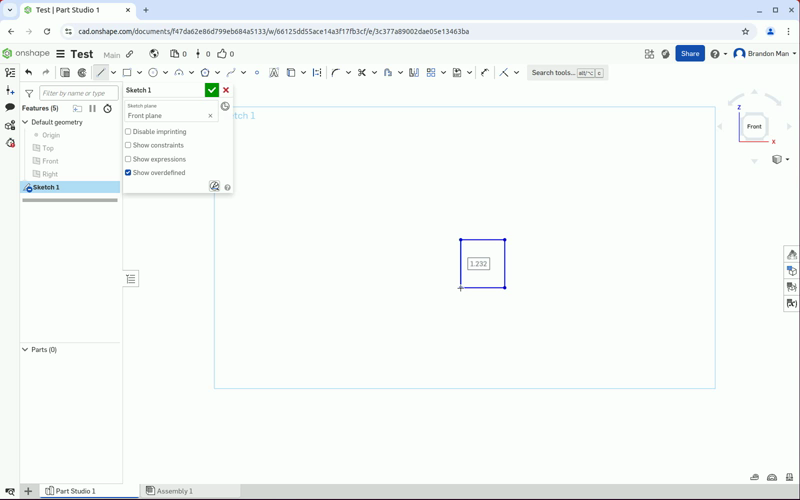
scroll(-6)
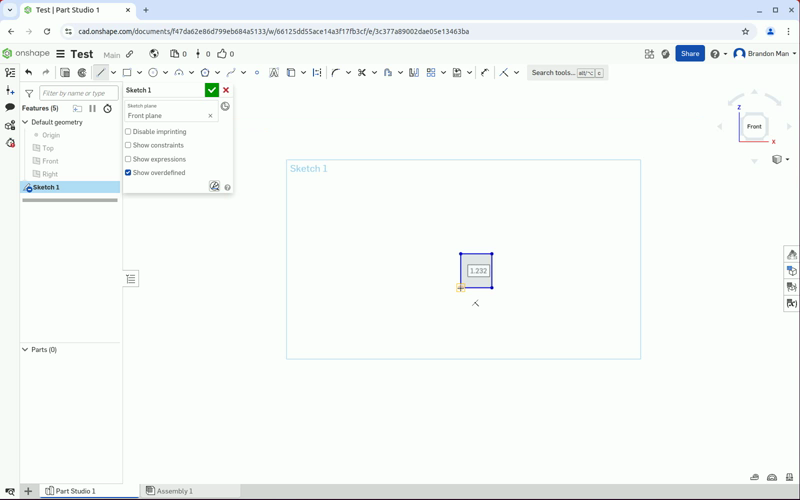
scroll(-6)
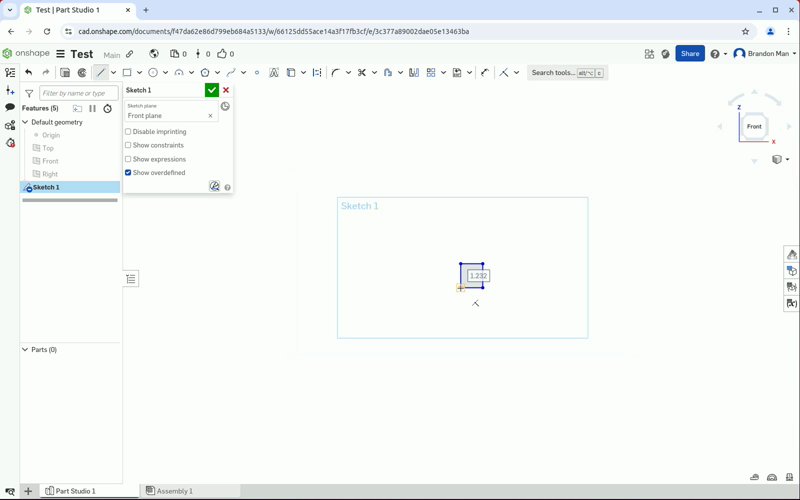
scroll(-6)
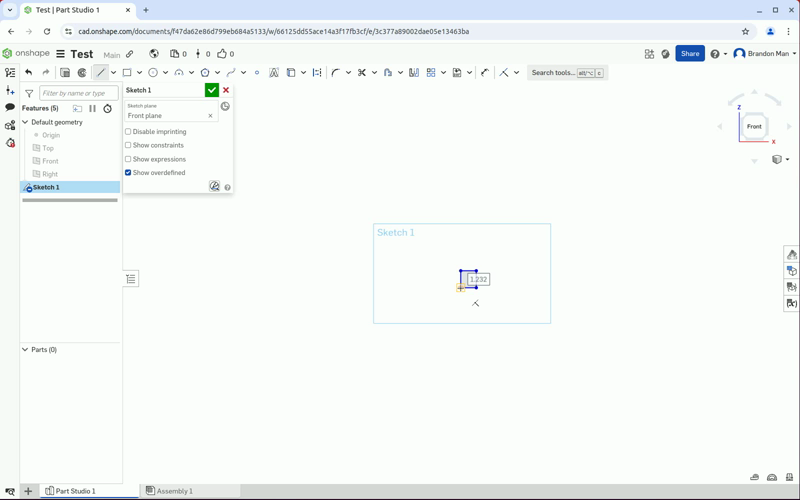
scroll(-6)
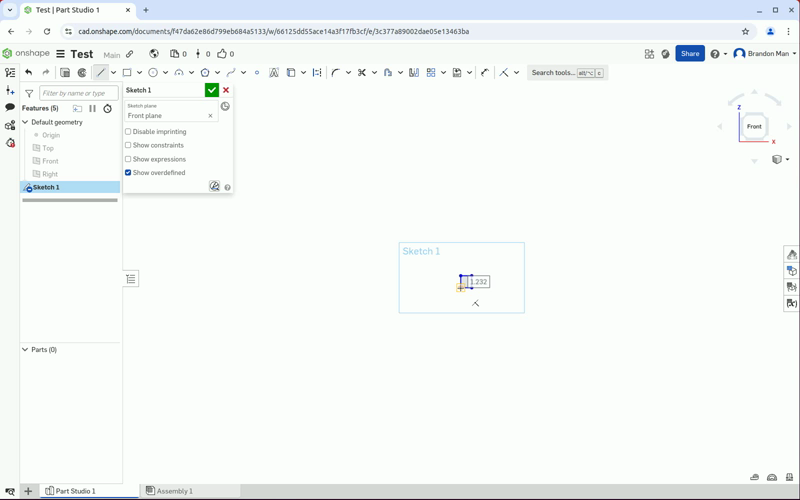
scroll(-6)
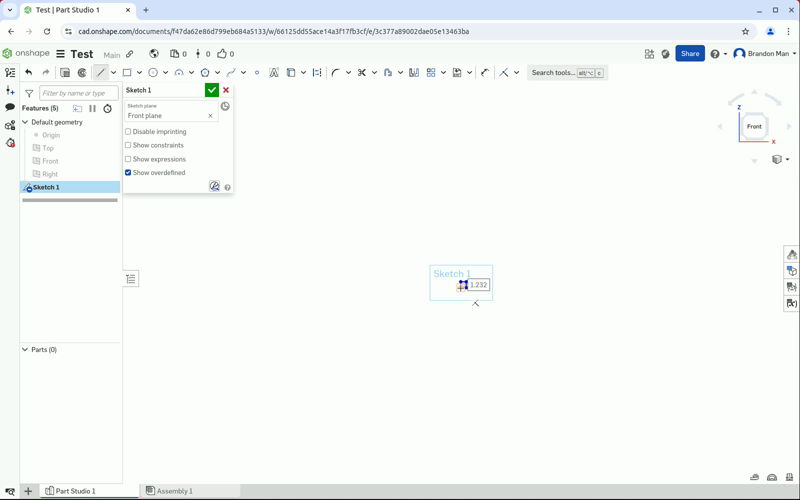
key(esc)
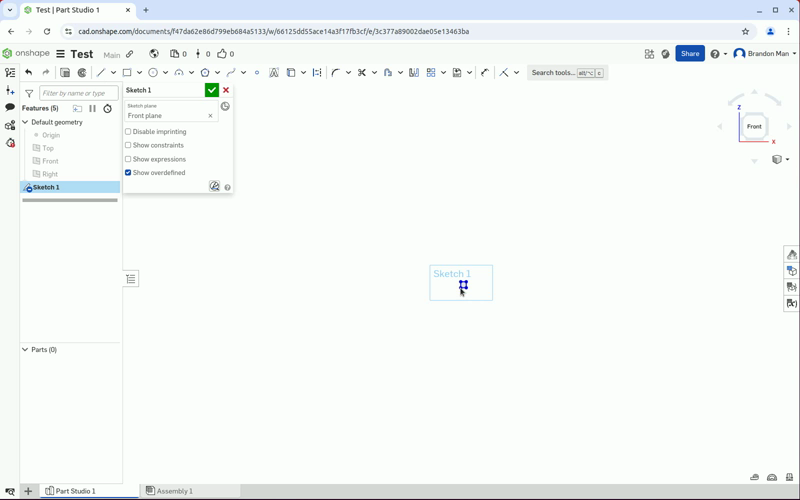
mouse_move(465, 287)
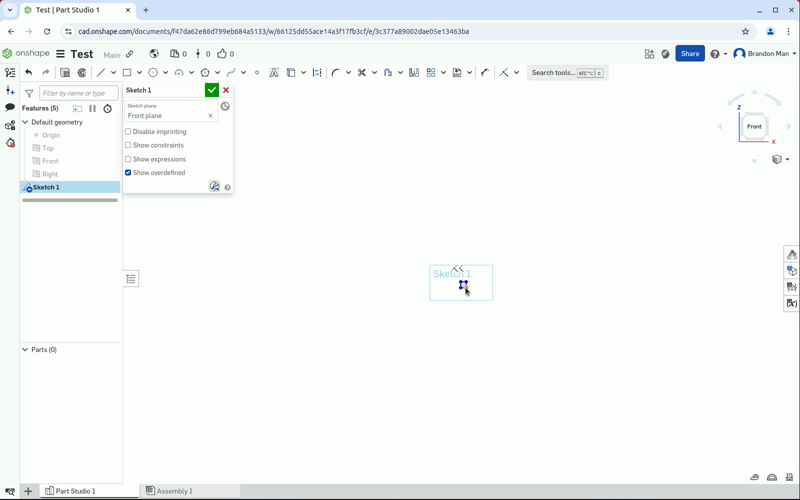
scroll(6)
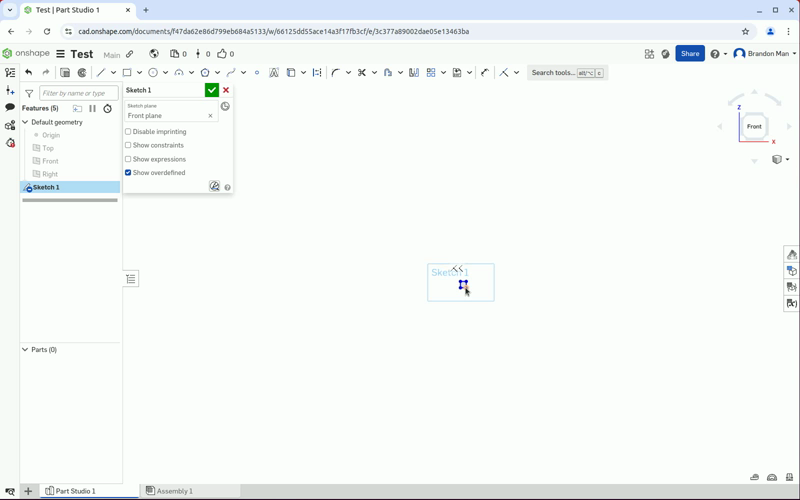
scroll(6)
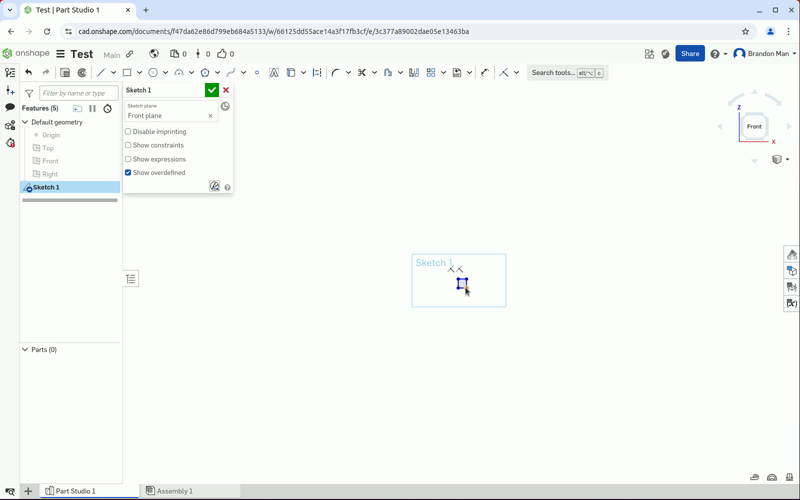
scroll(6)
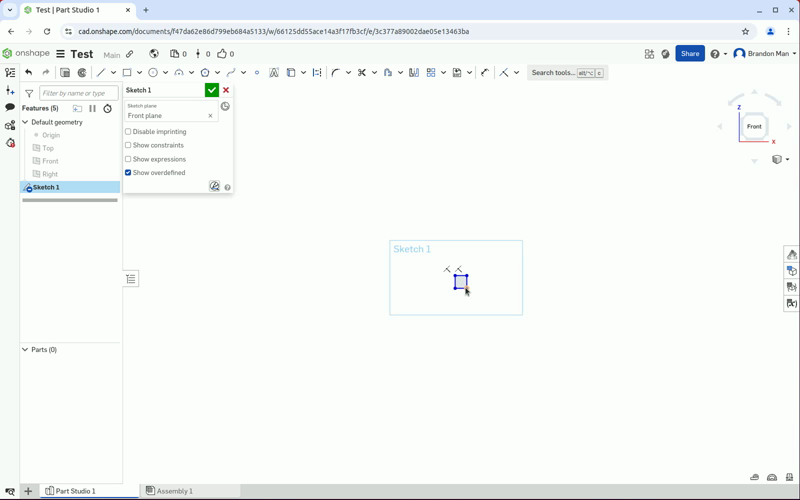
scroll(6)
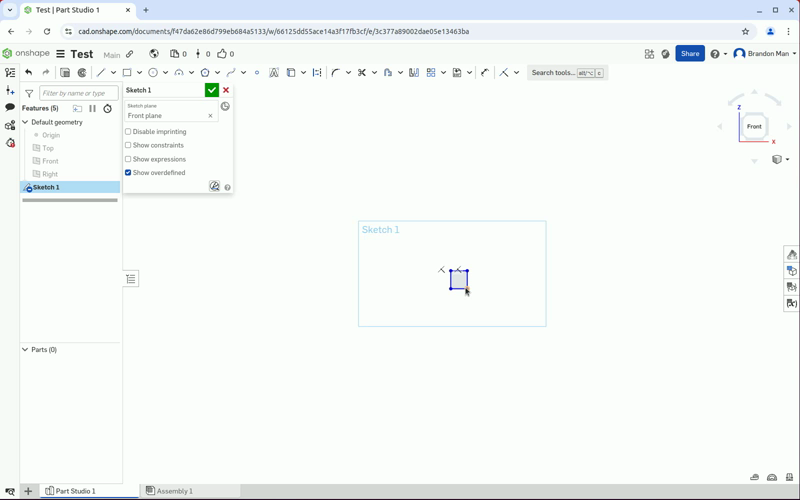
scroll(6)
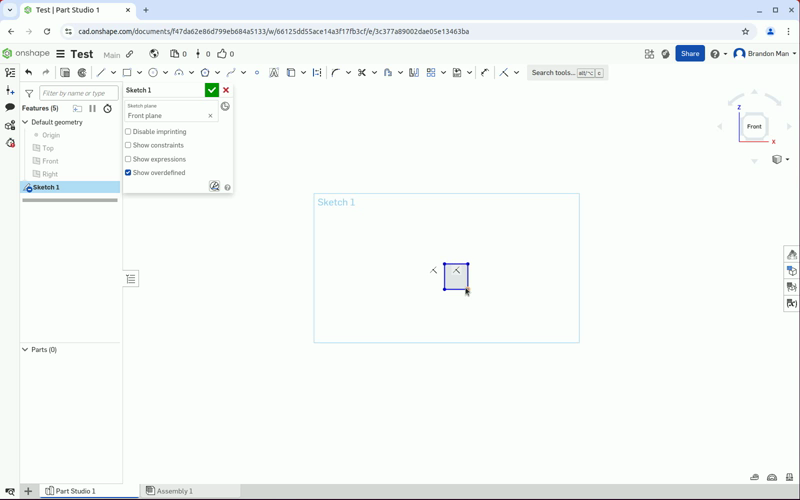
scroll(6)
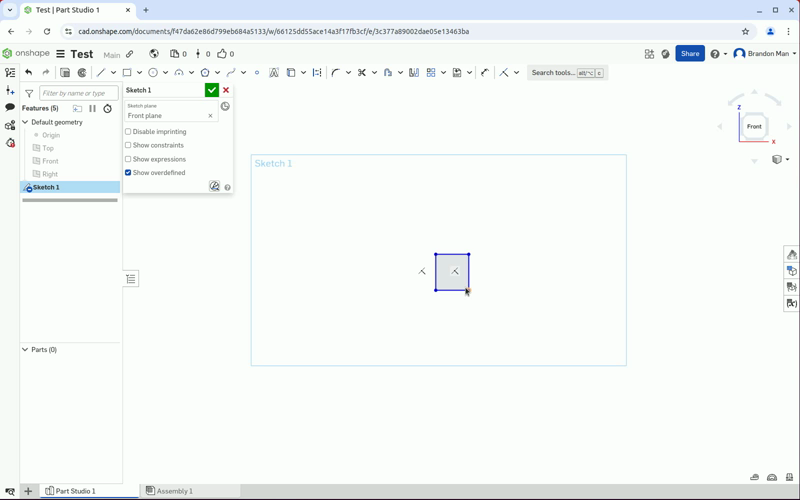
scroll(6)
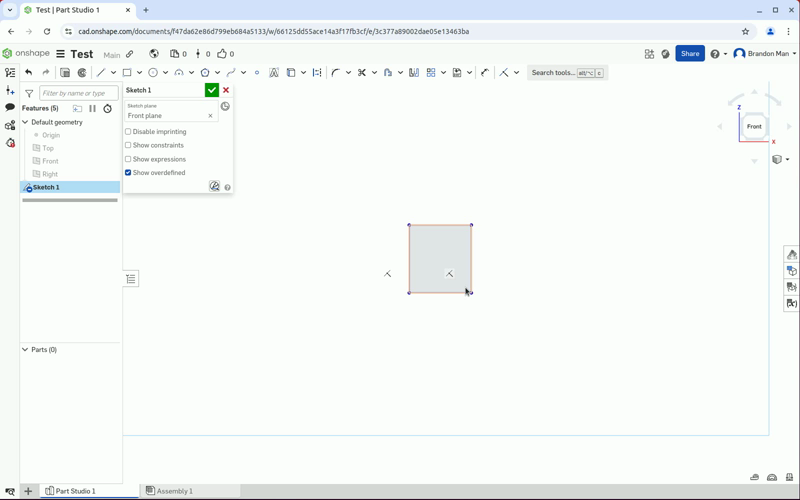
click(465, 287)
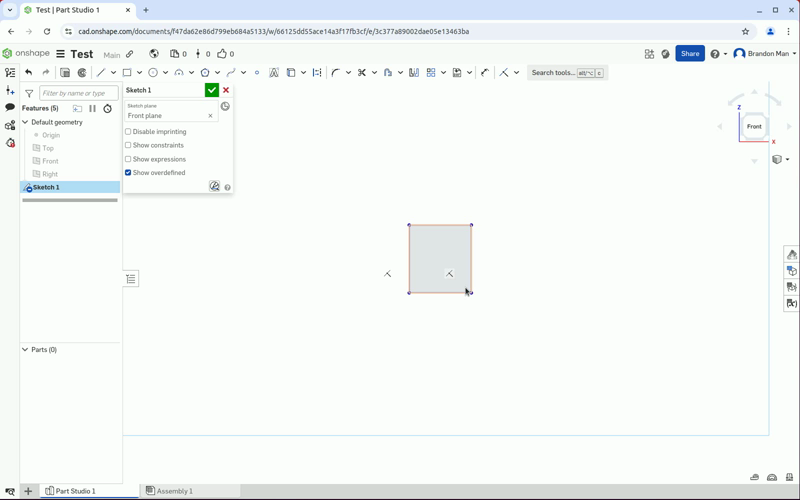
scroll(-6)
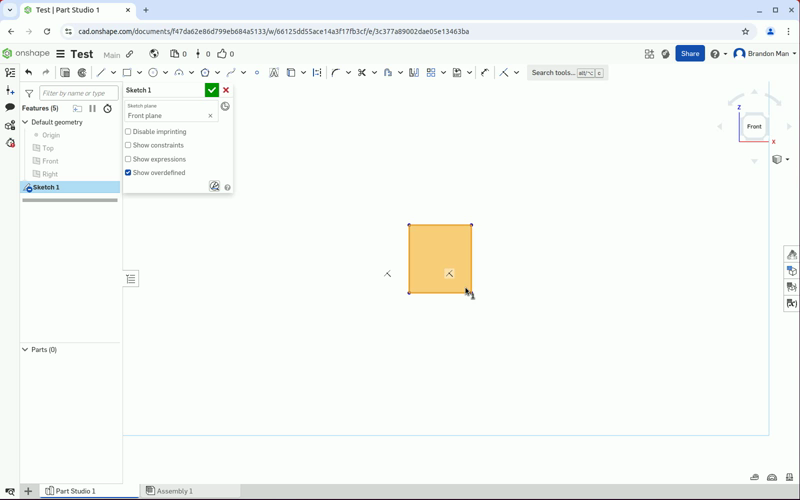
scroll(-6)
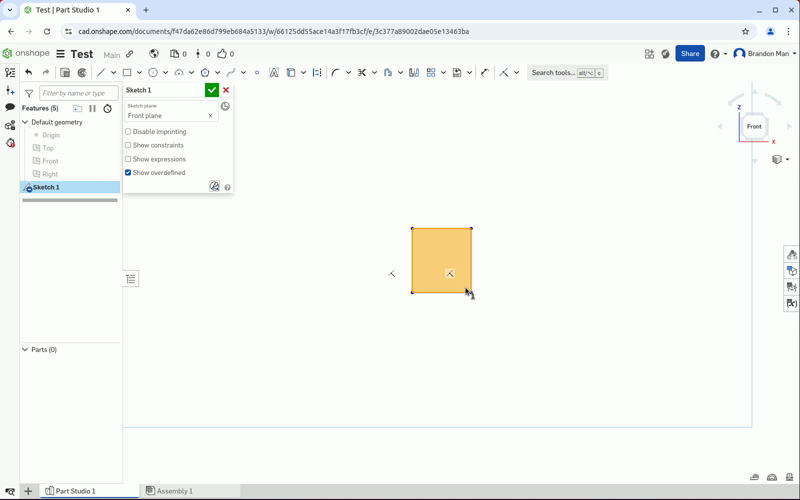
scroll(-6)
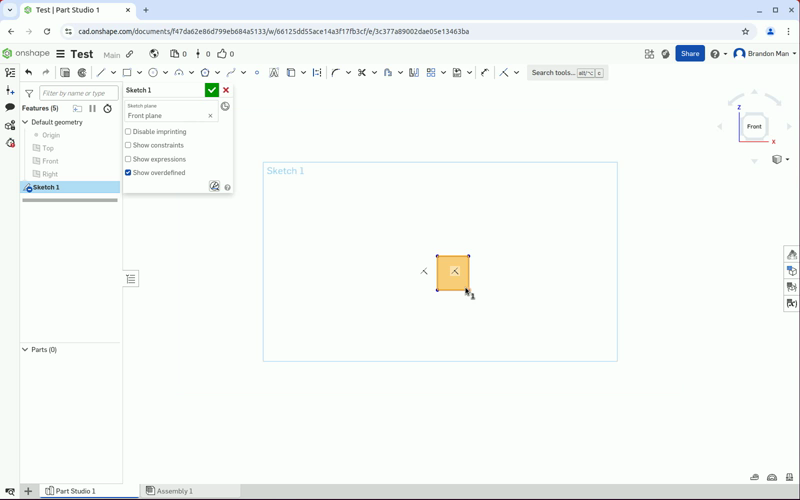
scroll(-6)
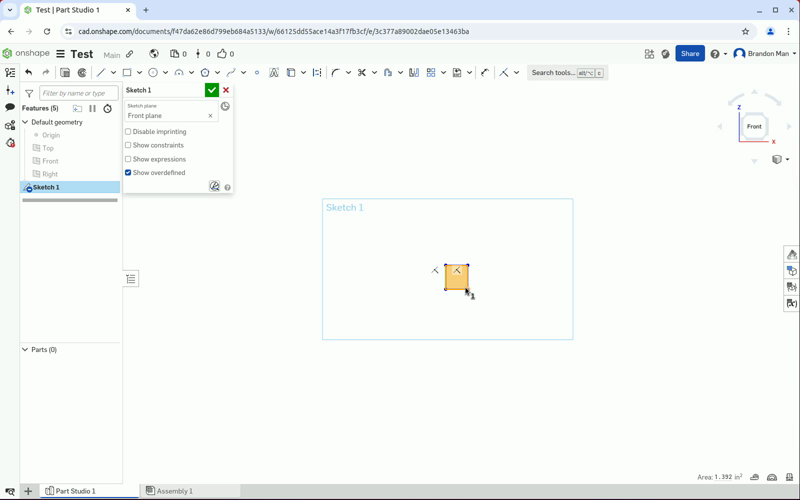
scroll(-6)
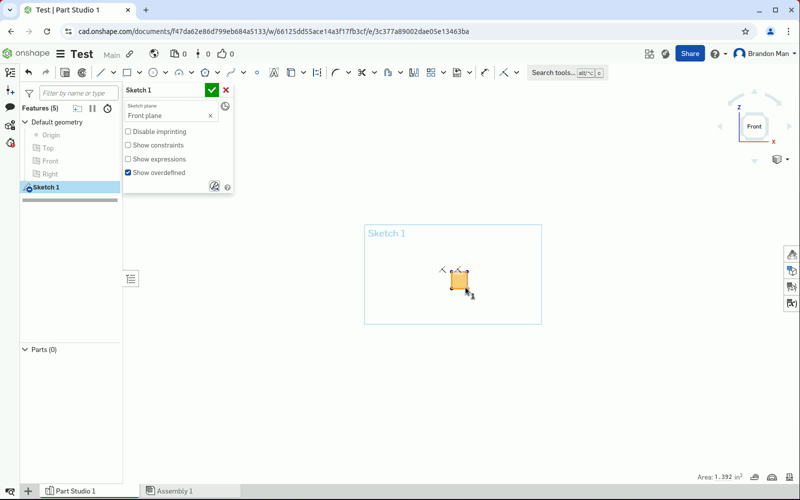
scroll(-6)
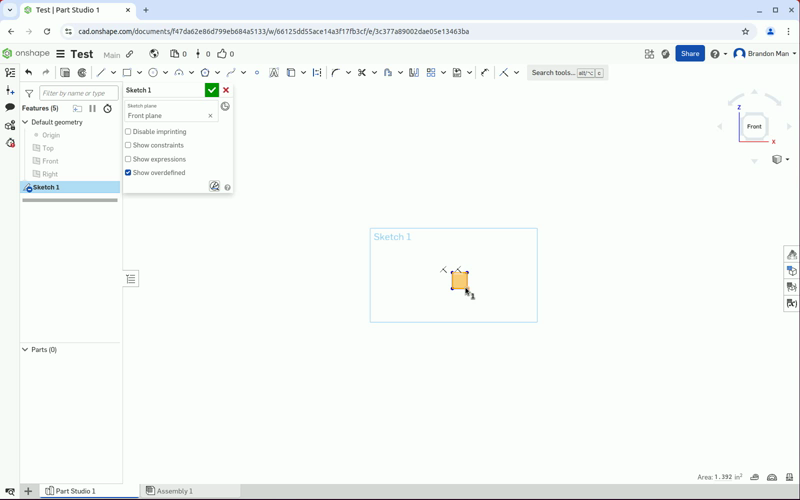
scroll(-6)
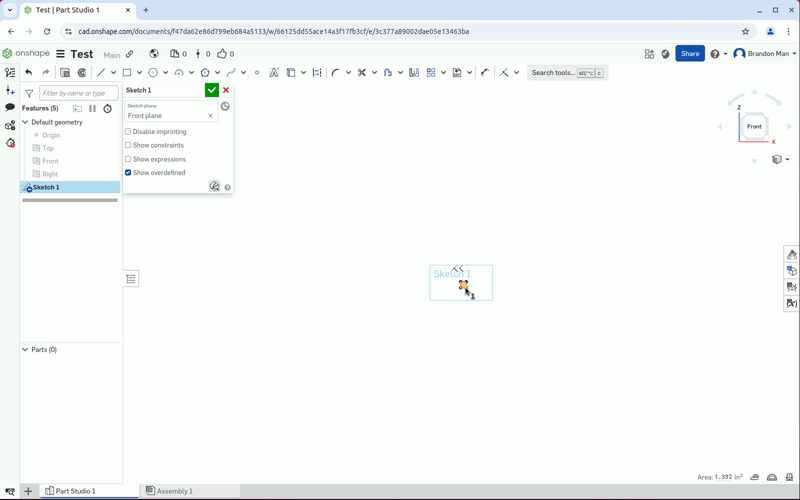
mouse_move(73, 352)
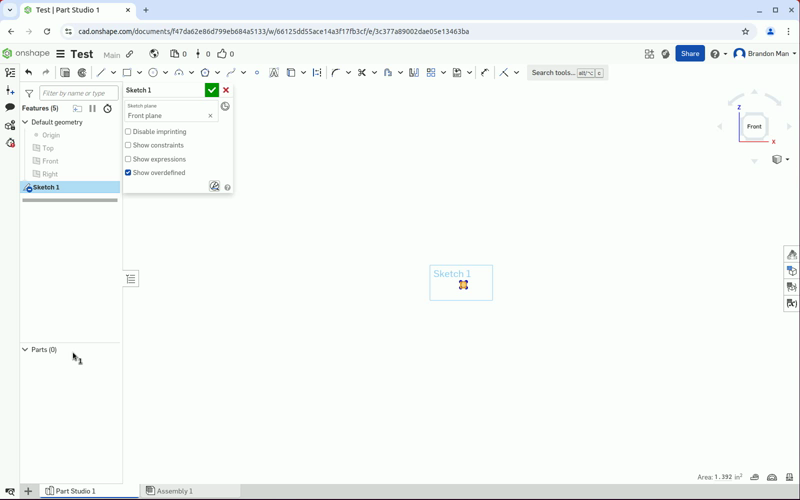
key(shift+y)
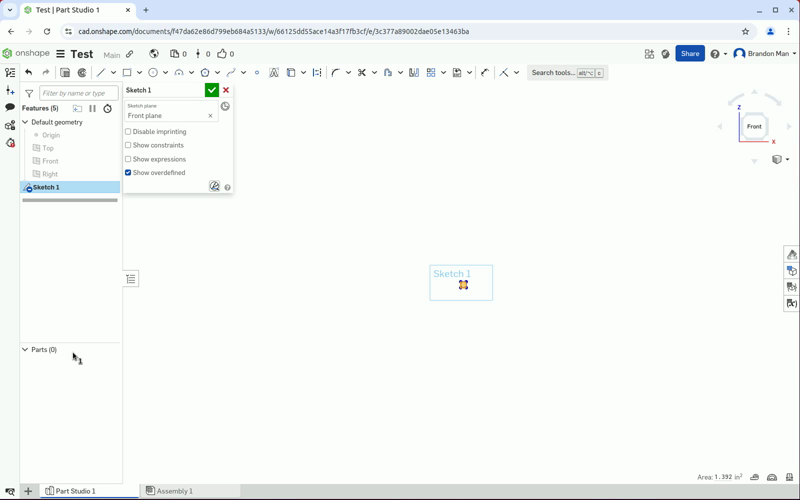
key(shift+e)
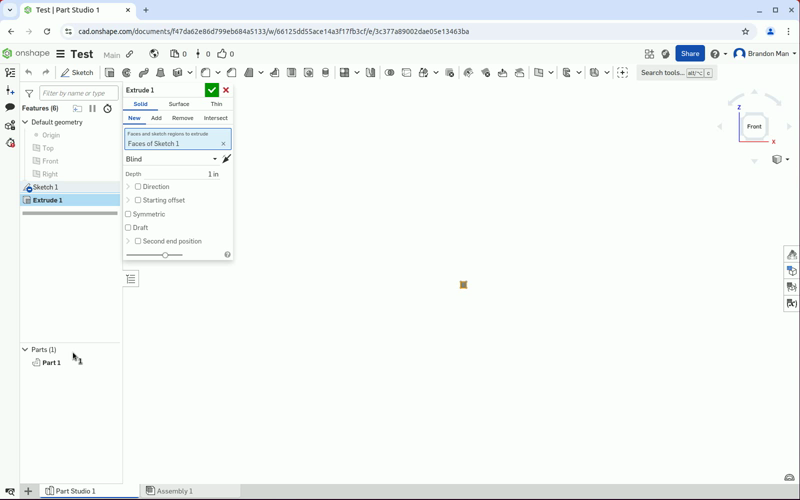
mouse_move(143, 106)
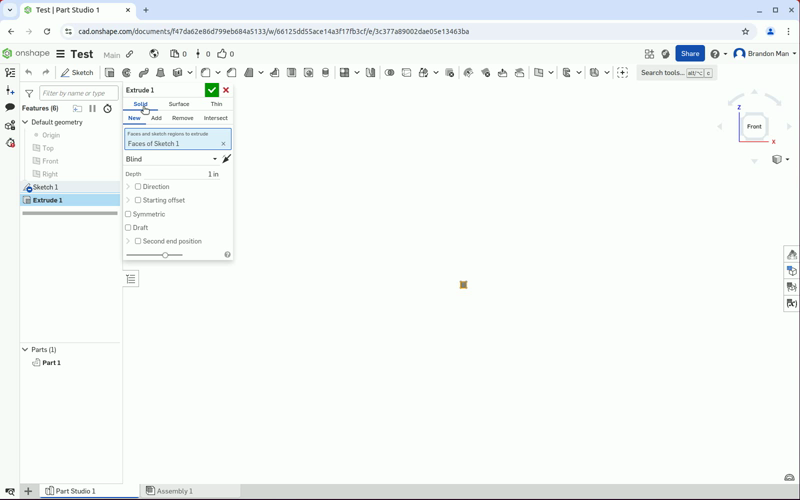
click(143, 106)
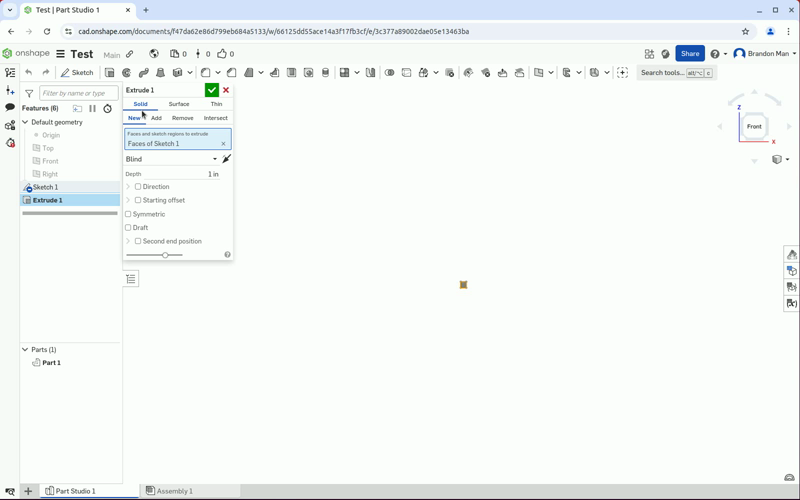
mouse_move(137, 120)
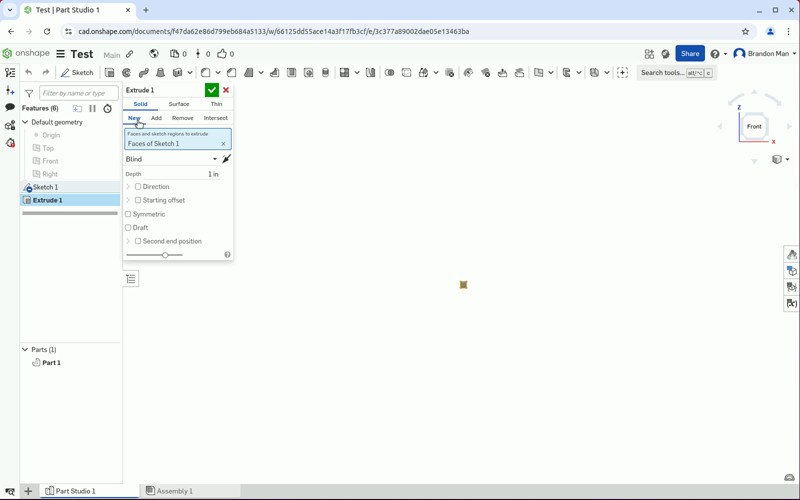
click(137, 120)
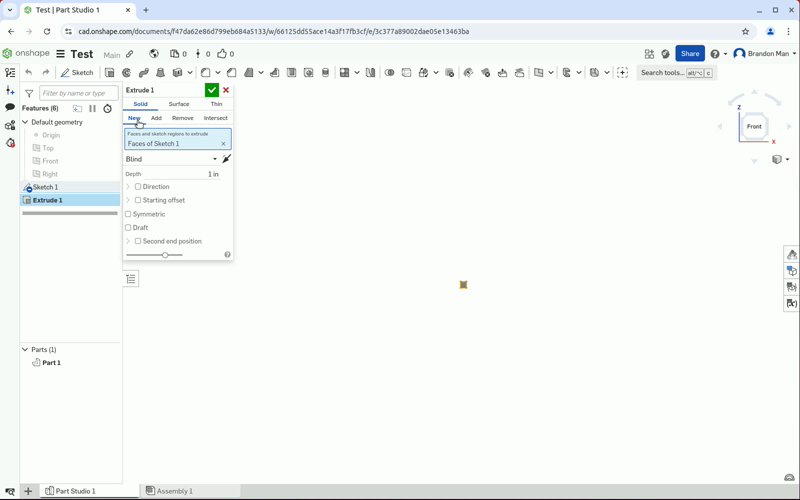
key(tab, 4)
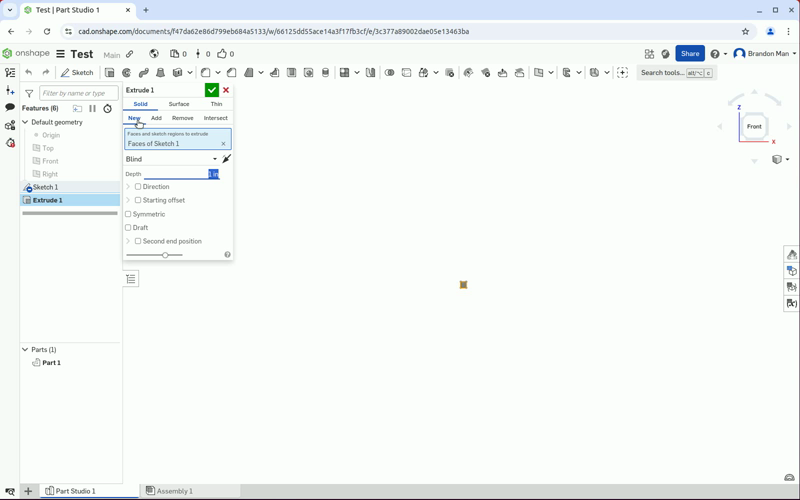
text(2.648)
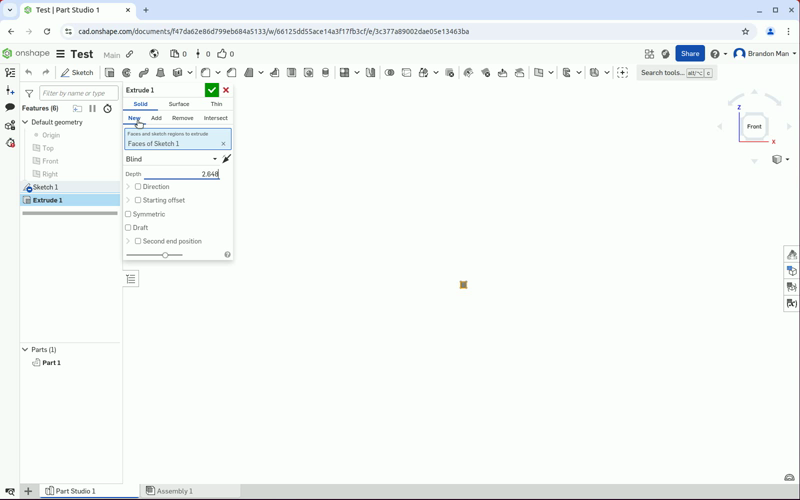
key(enter)
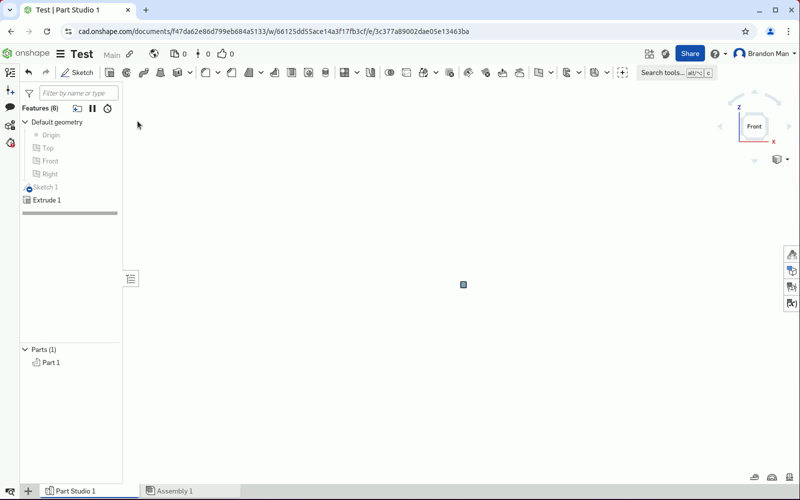
key(shift+h)
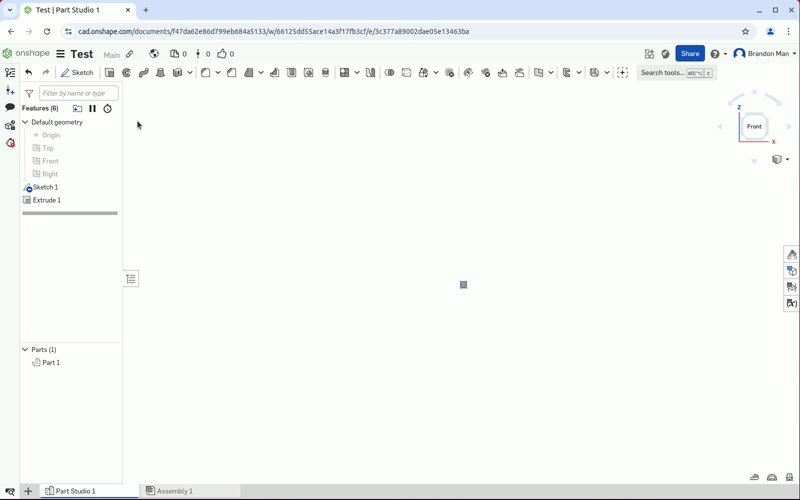
key(shift+h)
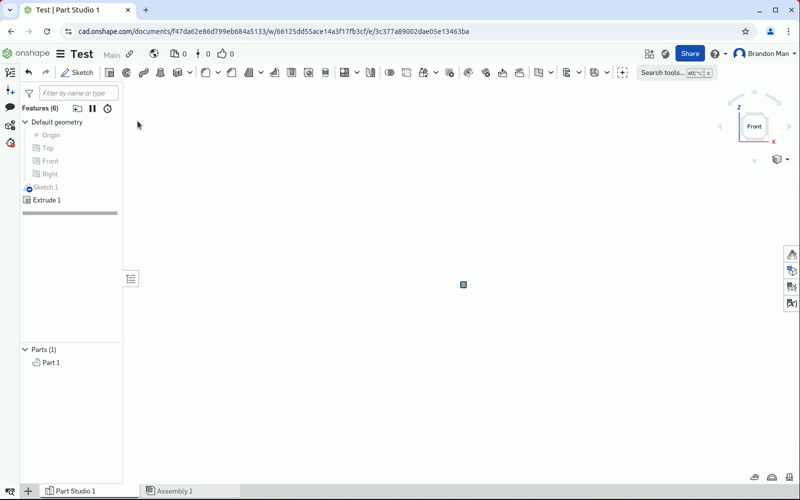
mouse_move(73, 189)
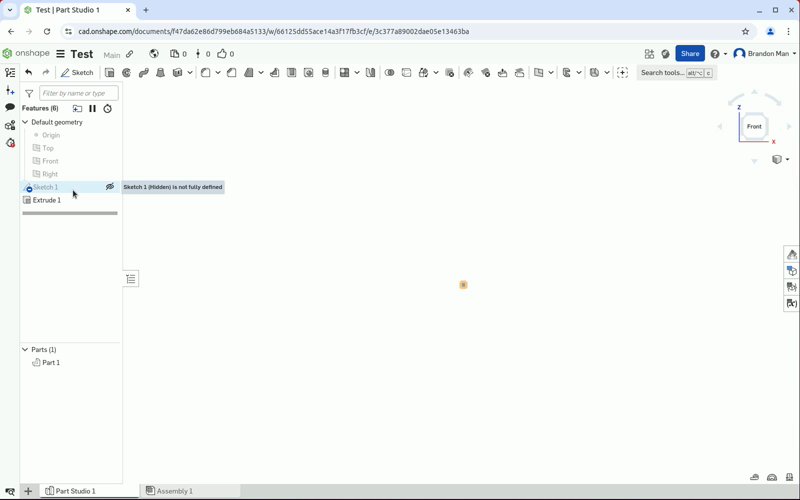
click(73, 189)
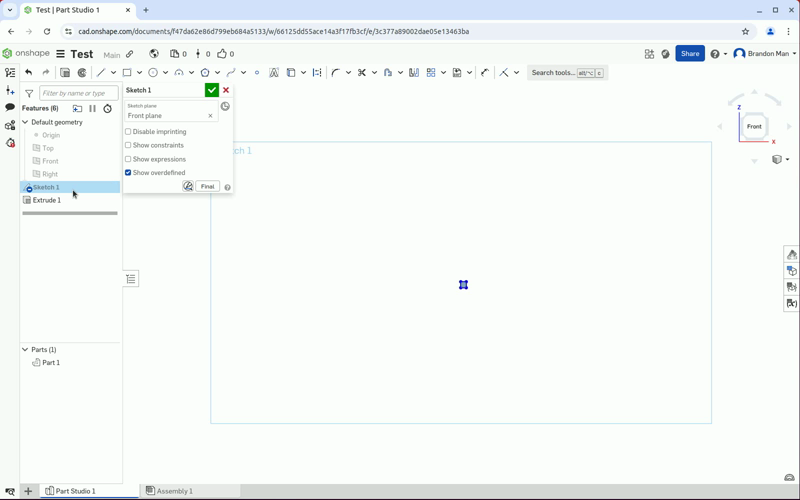
mouse_move(229, 92)
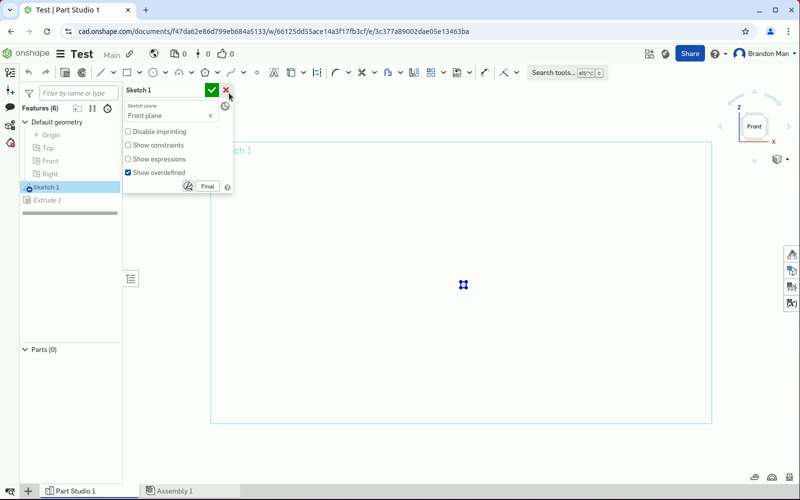
click(229, 92)
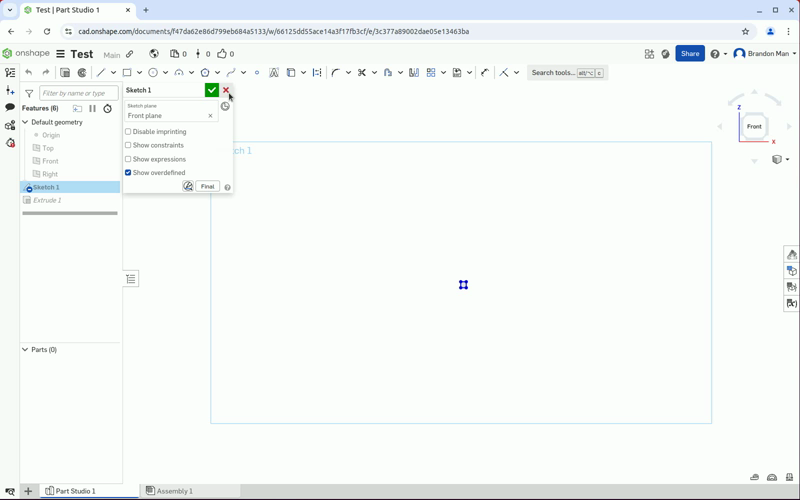
key(shift+s)
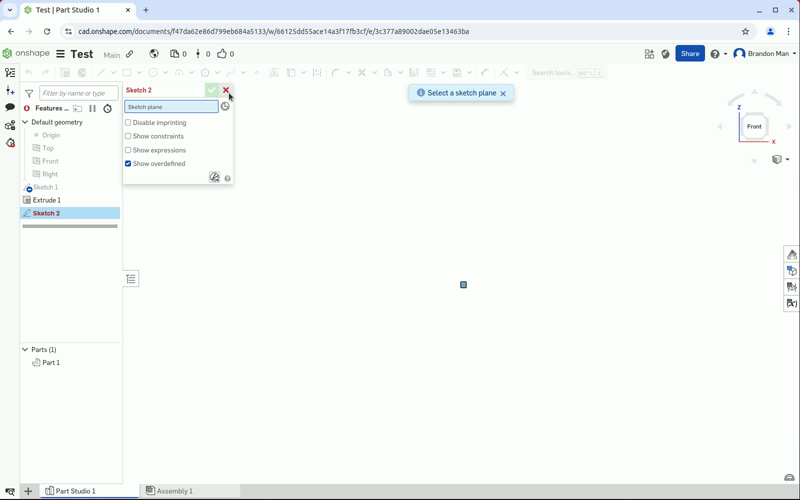
mouse_move(73, 163)
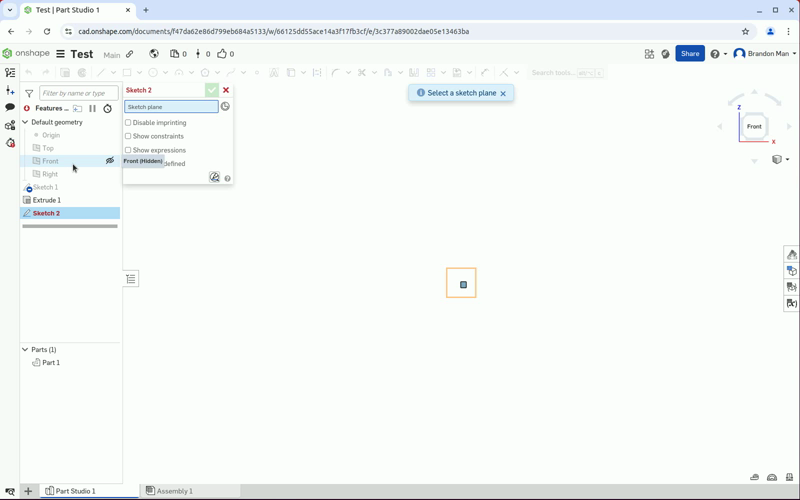
click(73, 163)
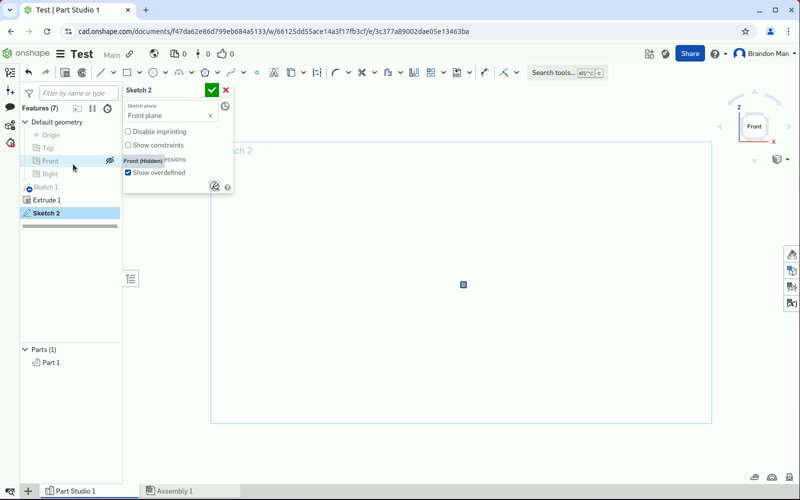
mouse_move(73, 352)
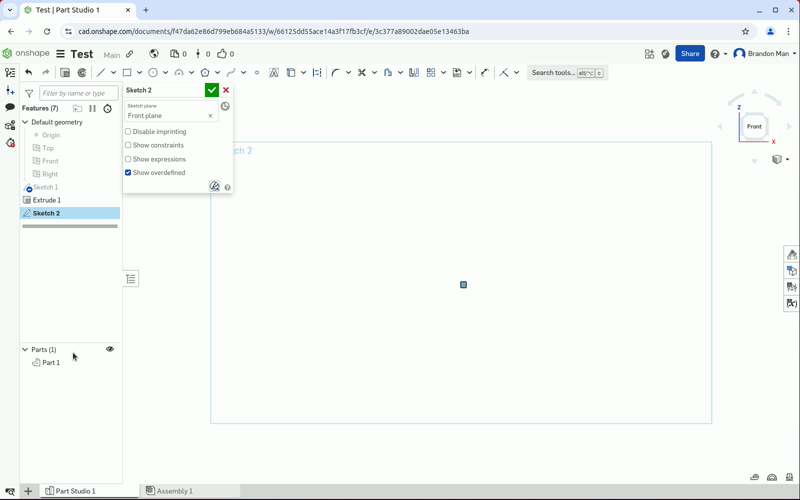
key(y)
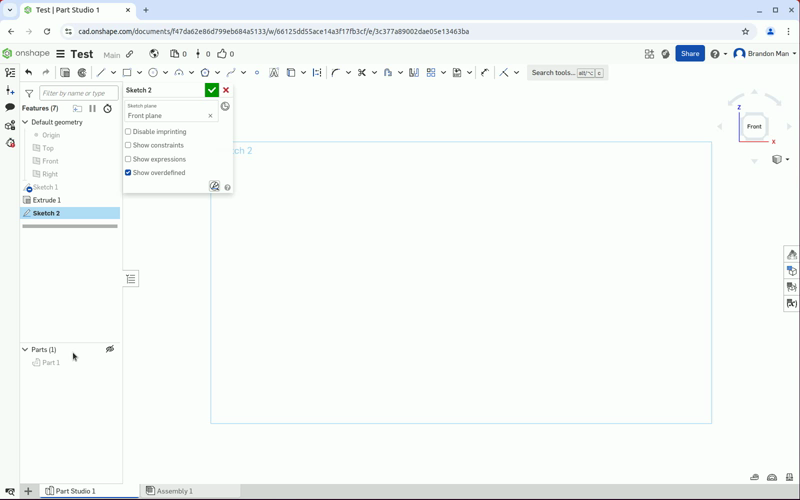
key(l)
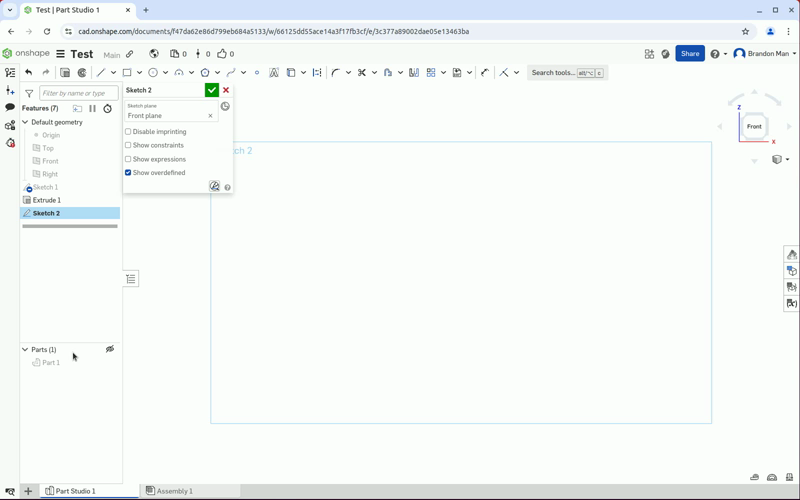
key_down(shift)
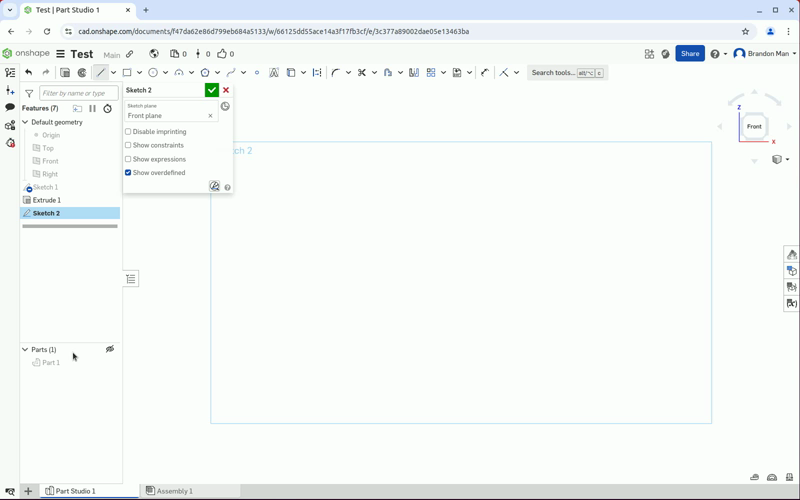
mouse_move(405, 287)
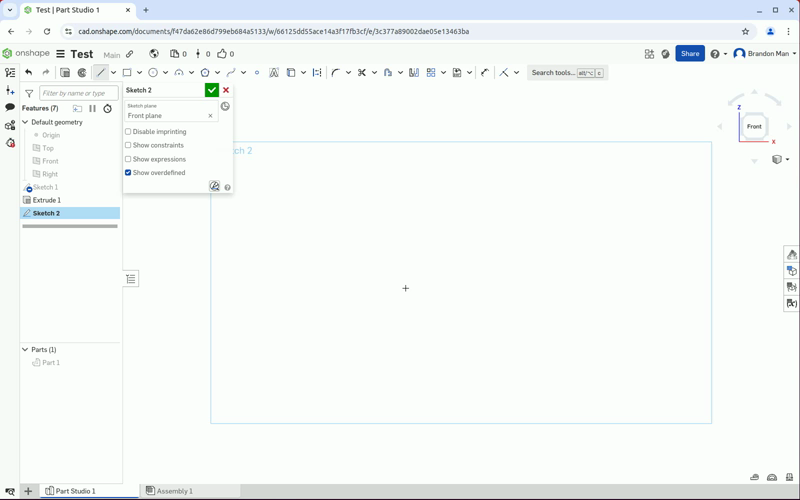
click(405, 287)
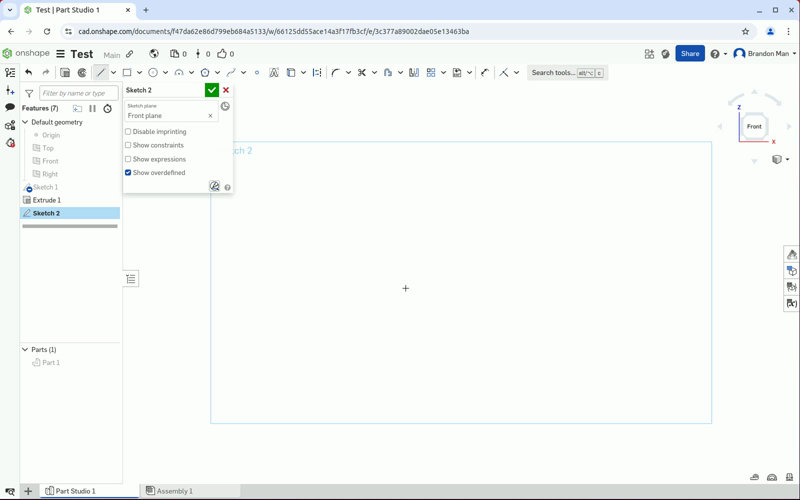
key_up(shift)
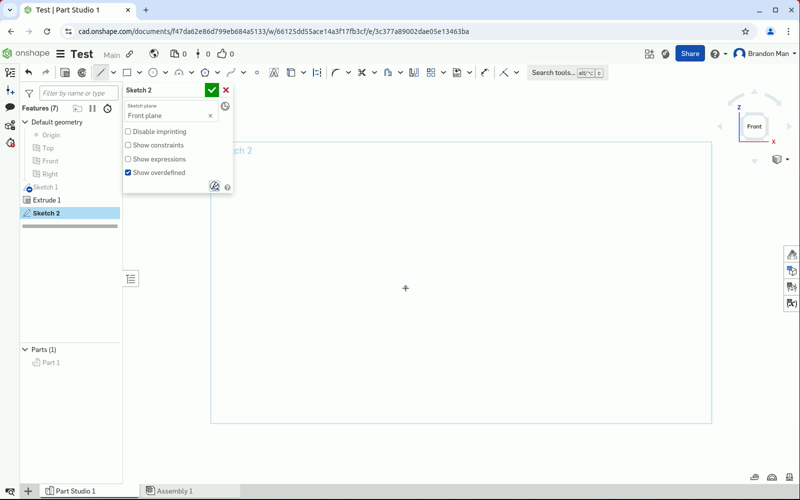
key_down(shift)
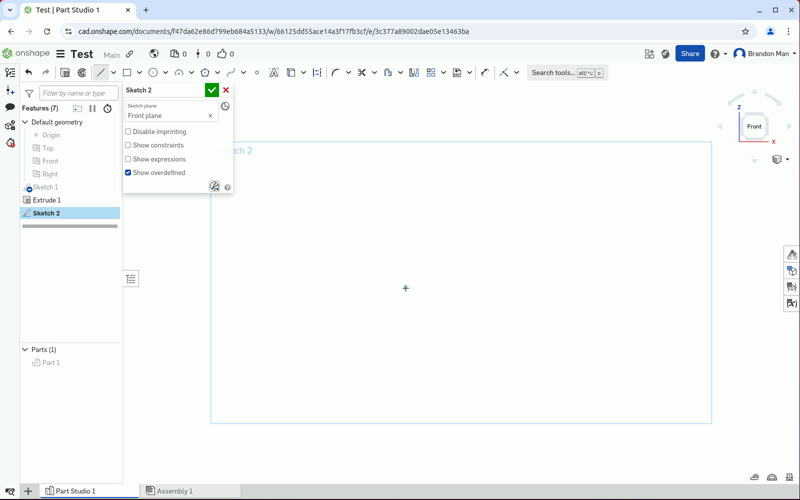
mouse_move(435, 287)
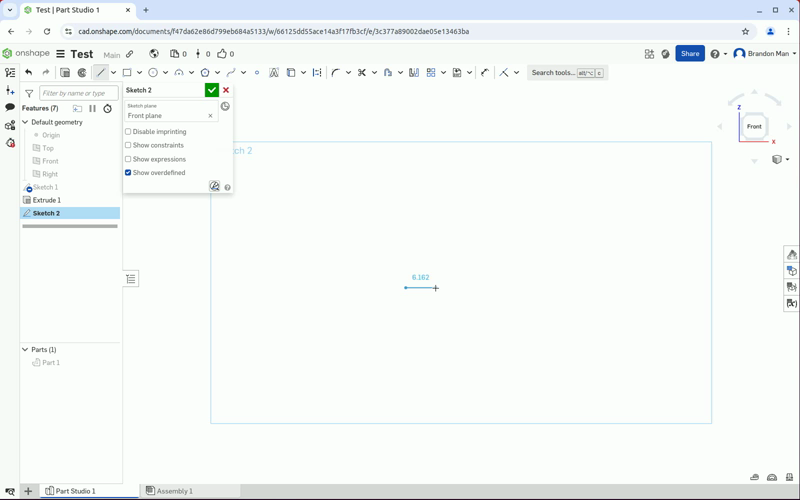
mouse_move(411, 287)
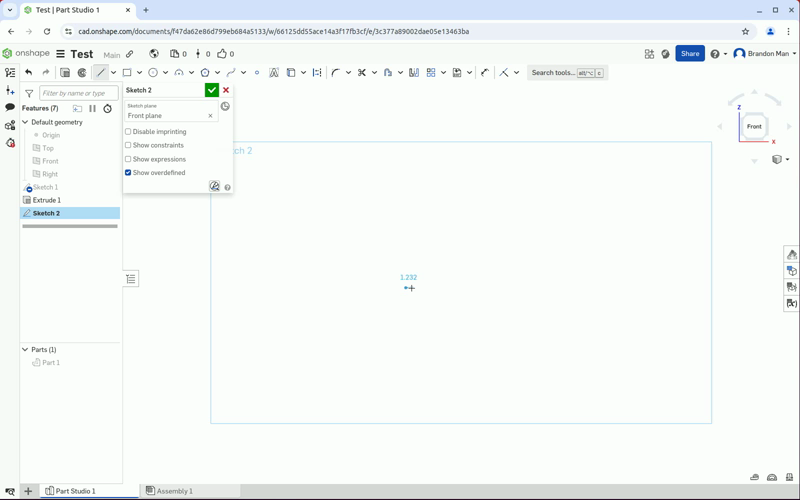
scroll(6)
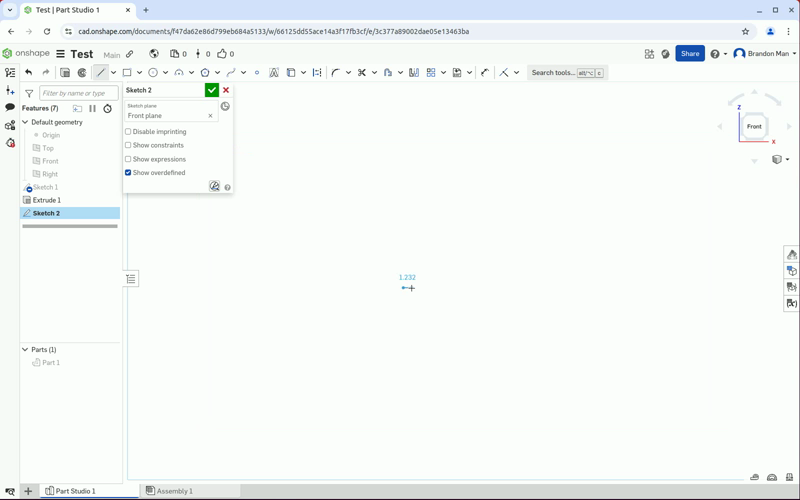
scroll(6)
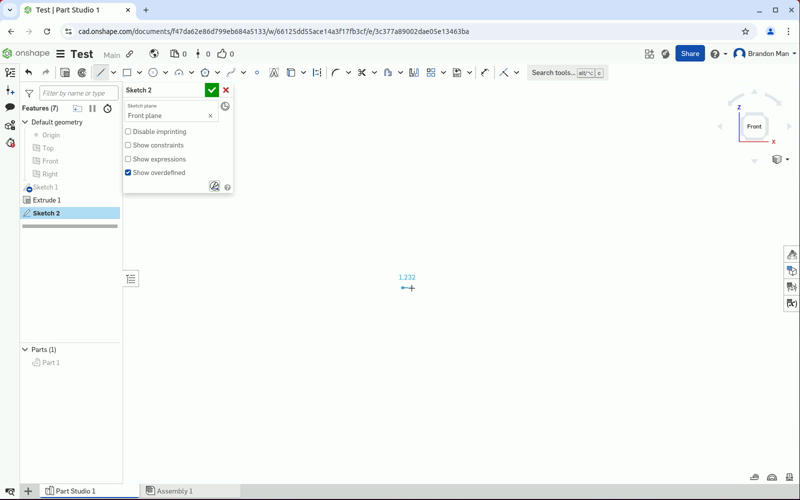
scroll(6)
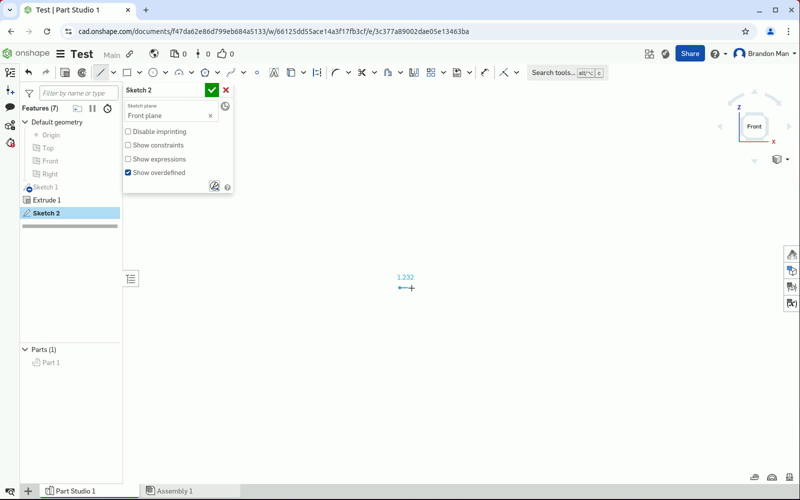
scroll(6)
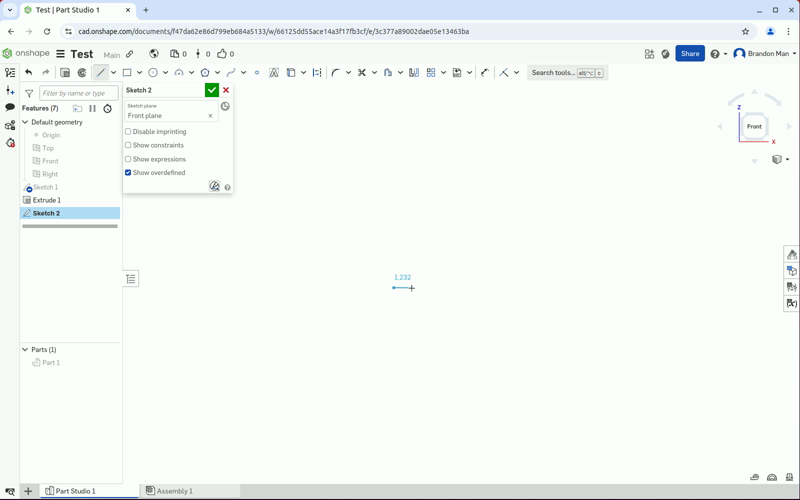
scroll(6)
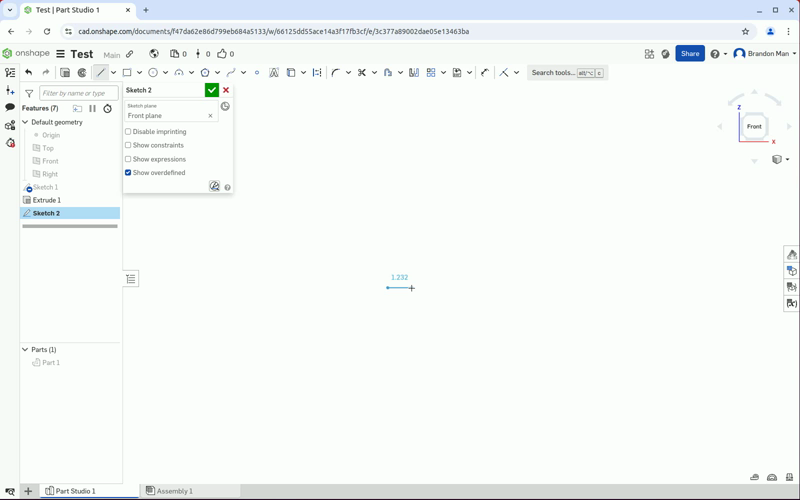
scroll(6)
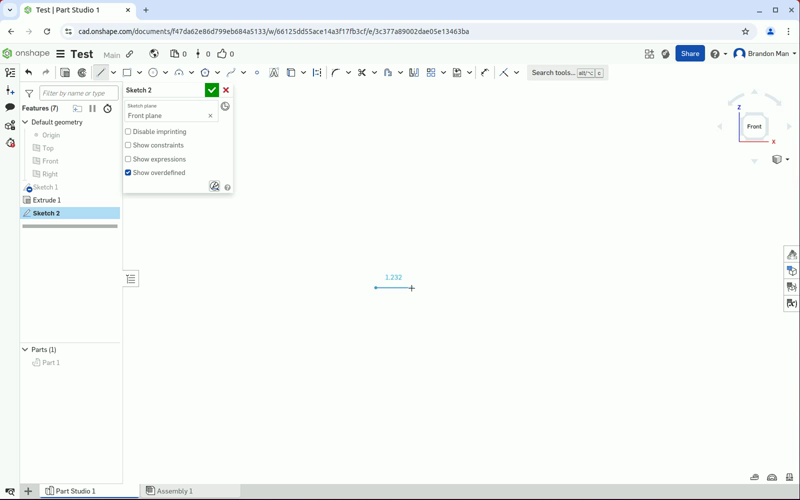
scroll(6)
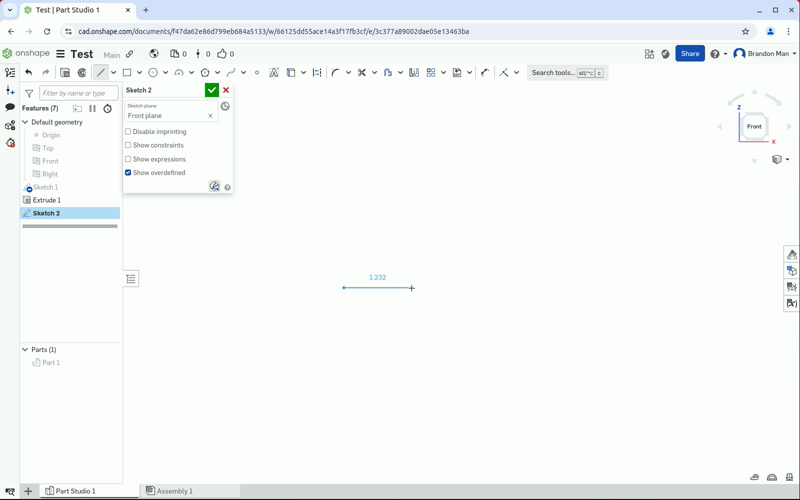
click(411, 287)
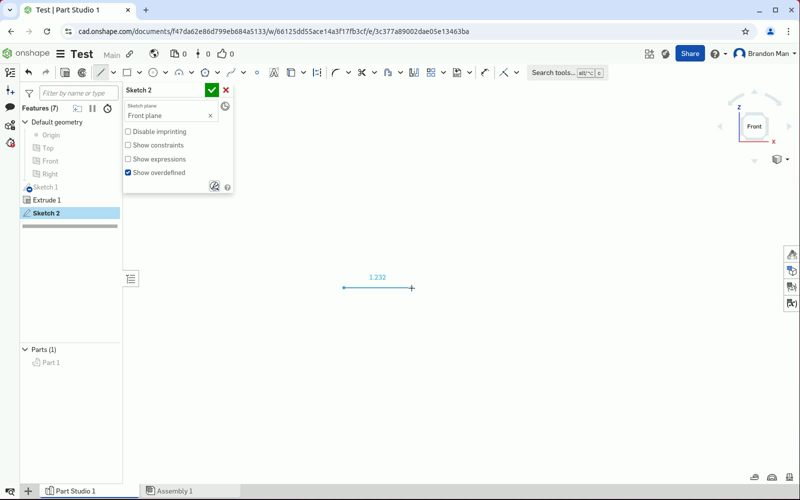
scroll(-6)
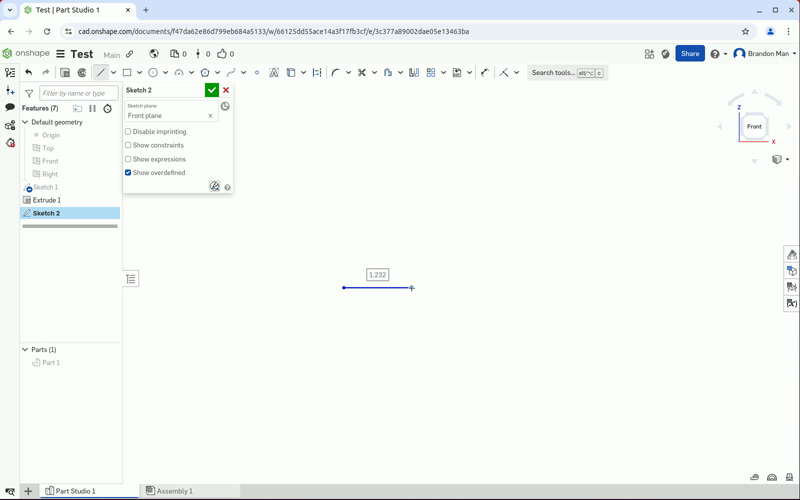
scroll(-6)
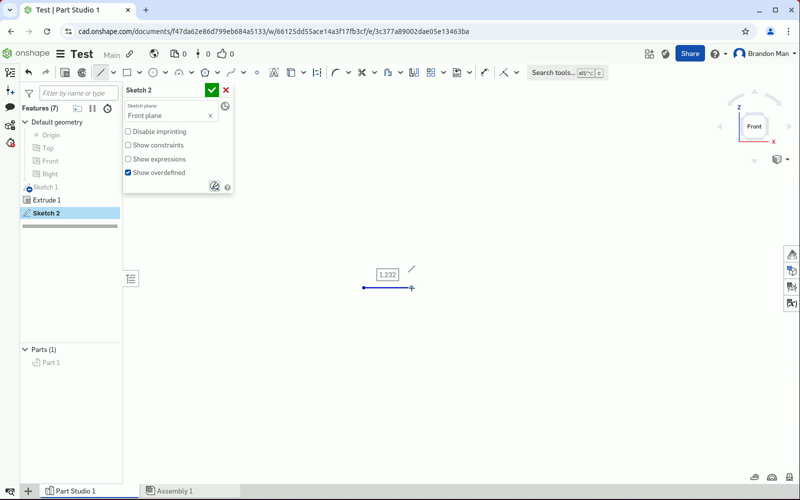
scroll(-6)
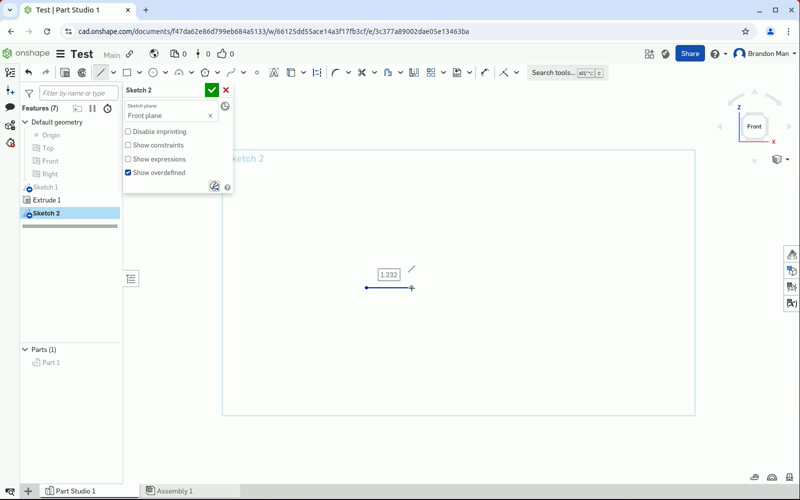
scroll(-6)
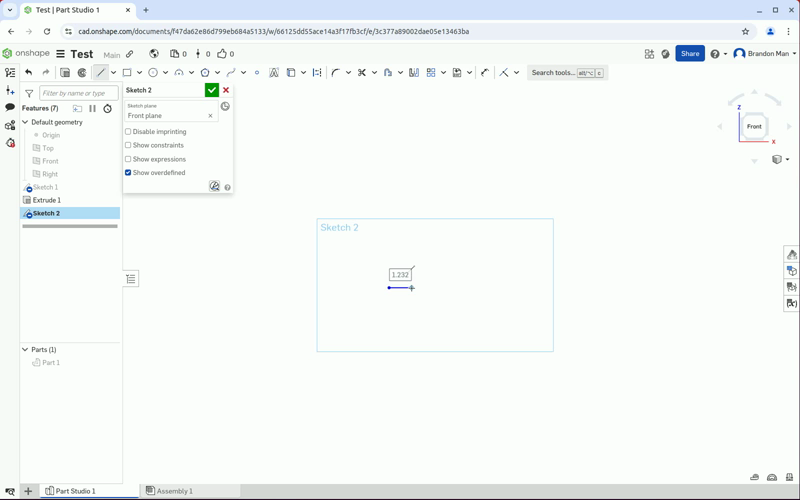
scroll(-6)
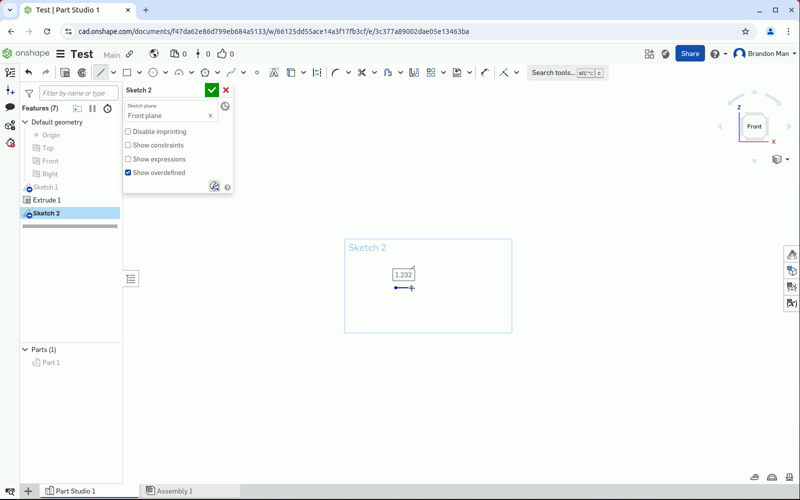
scroll(-6)
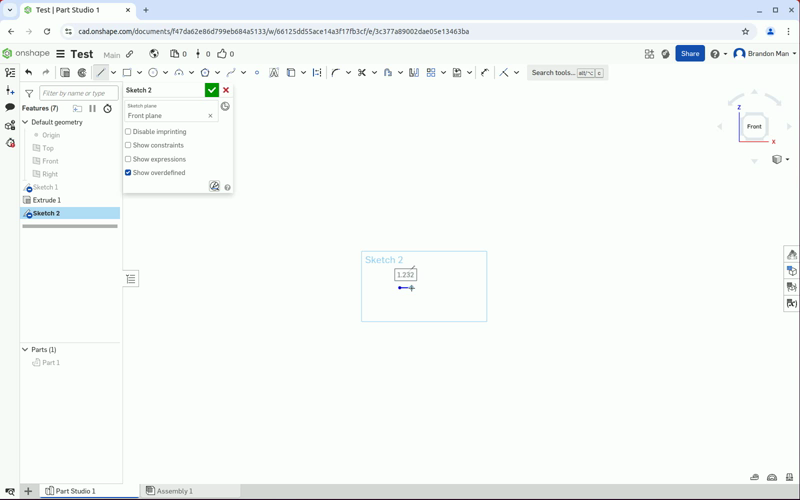
scroll(-6)
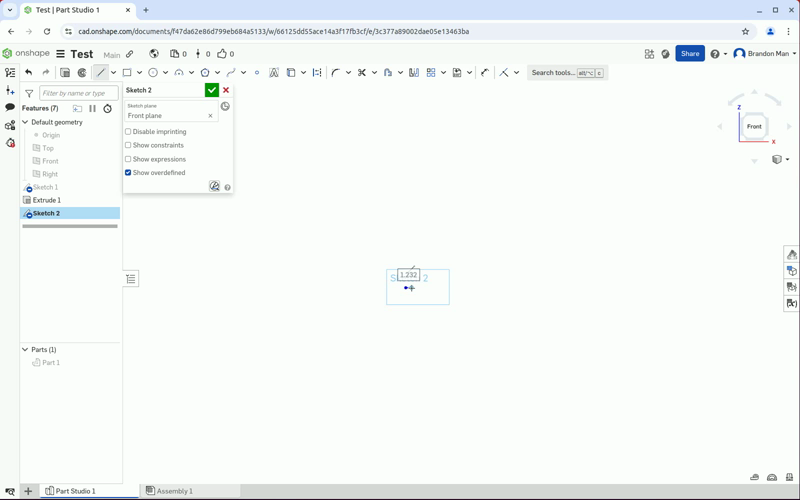
key_up(shift)
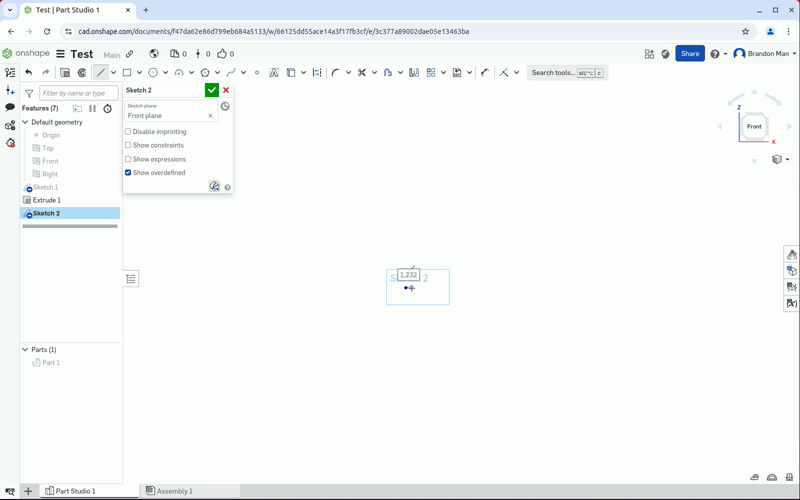
key_down(shift)
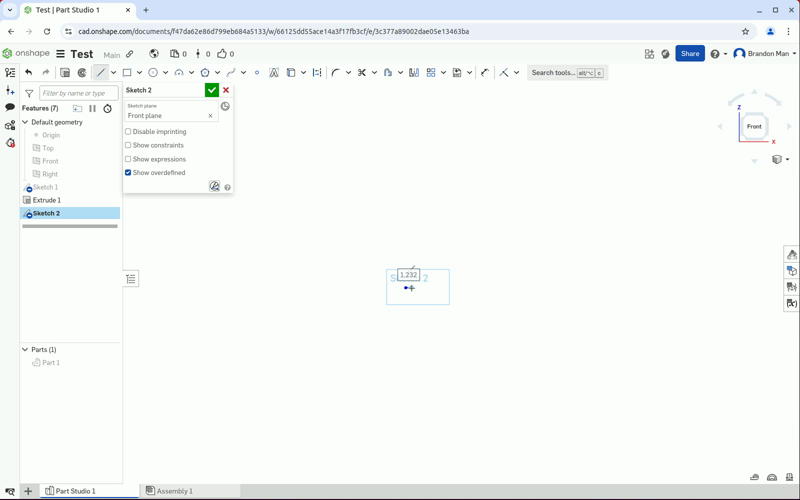
mouse_move(441, 287)
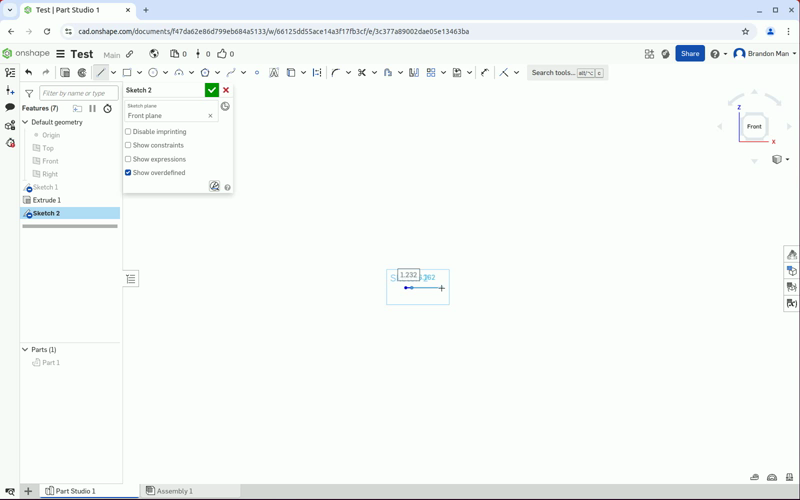
mouse_move(411, 281)
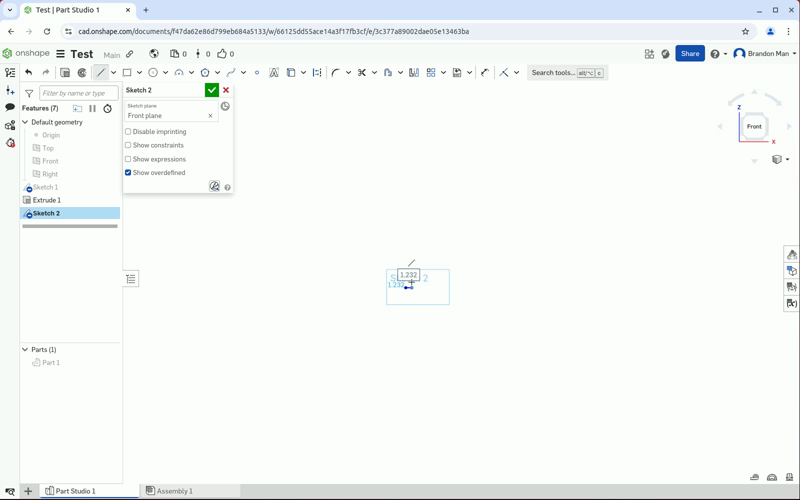
scroll(6)
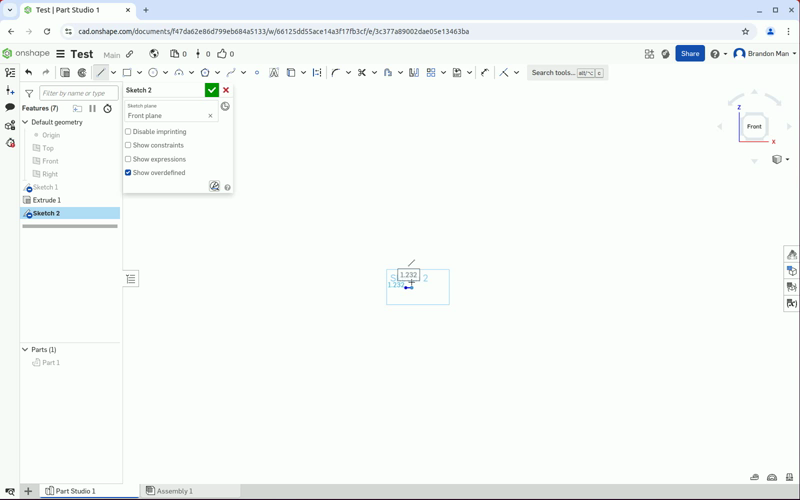
scroll(6)
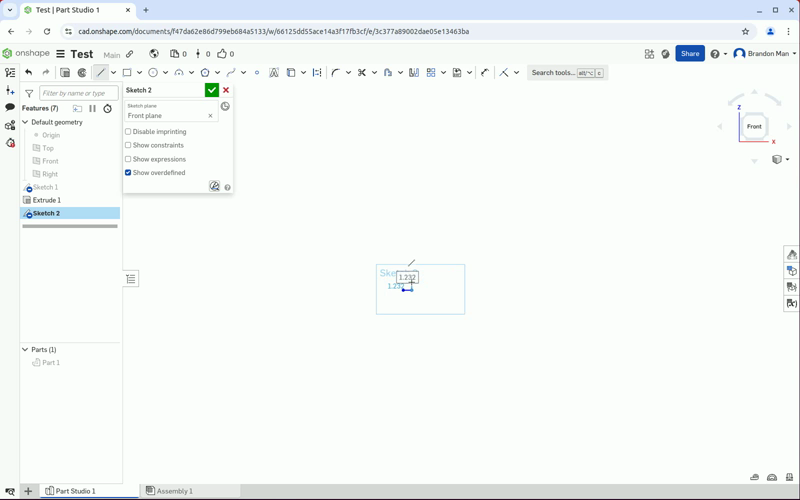
scroll(6)
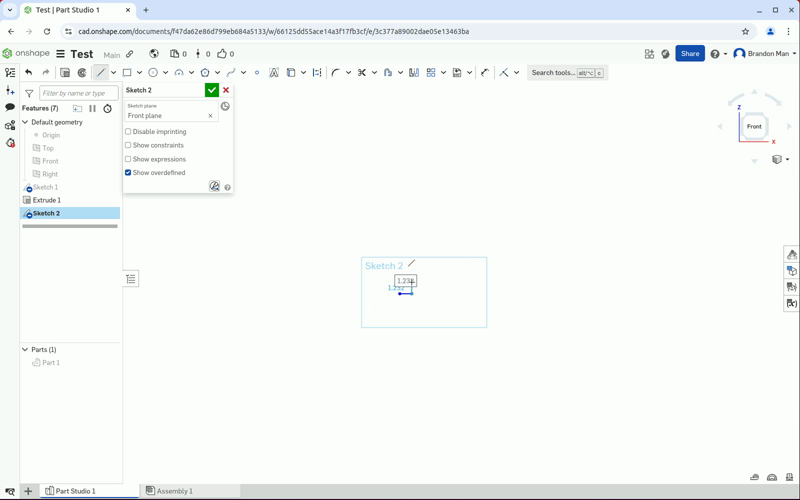
scroll(6)
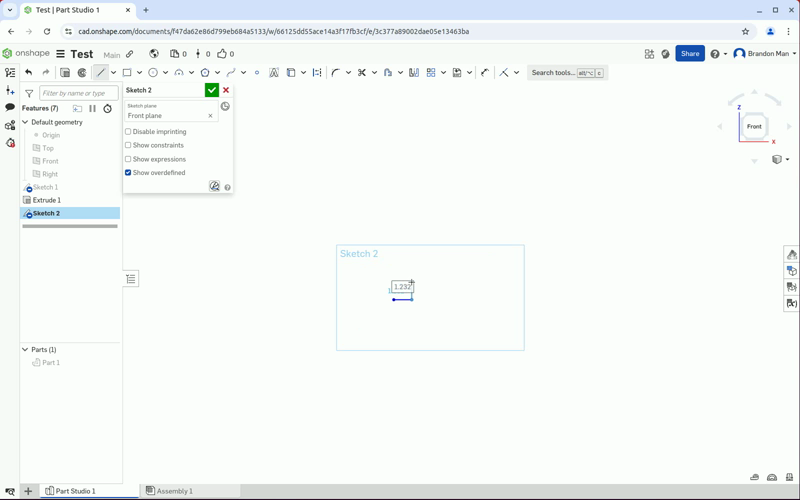
scroll(6)
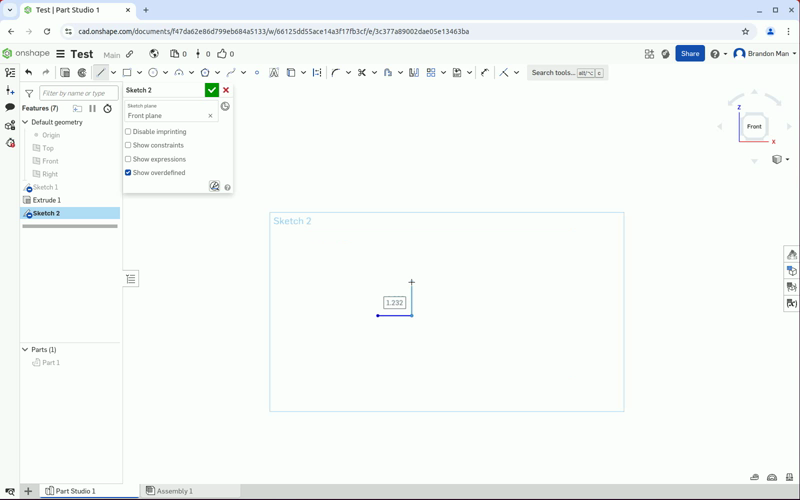
scroll(6)
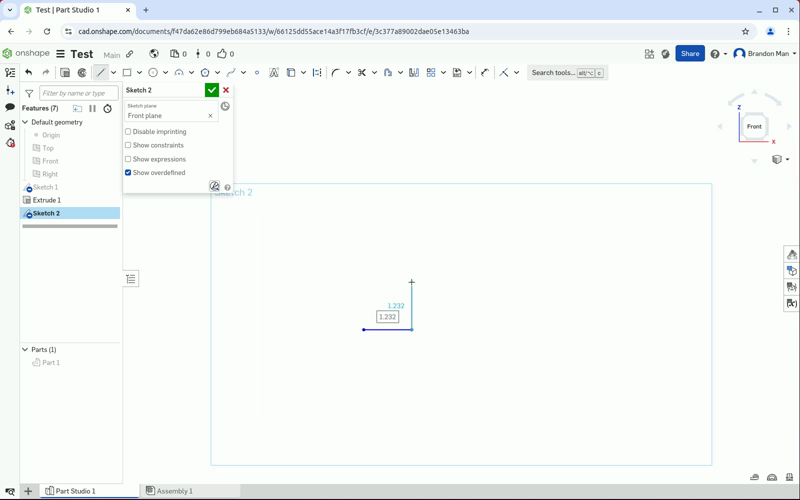
scroll(6)
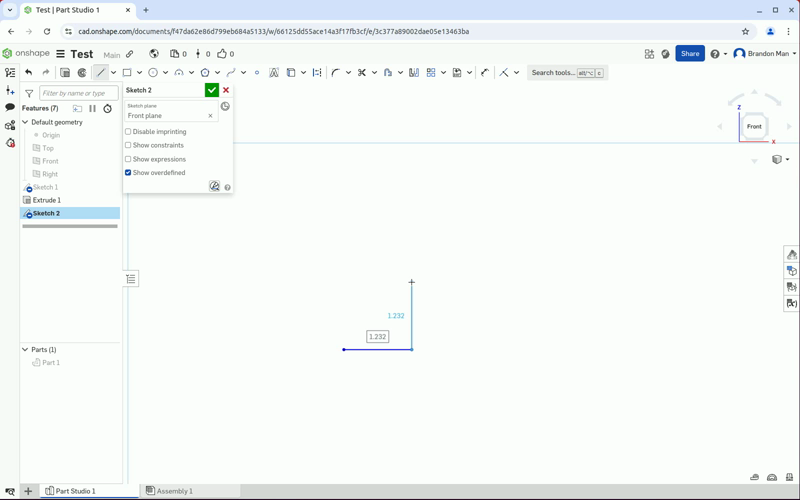
click(411, 281)
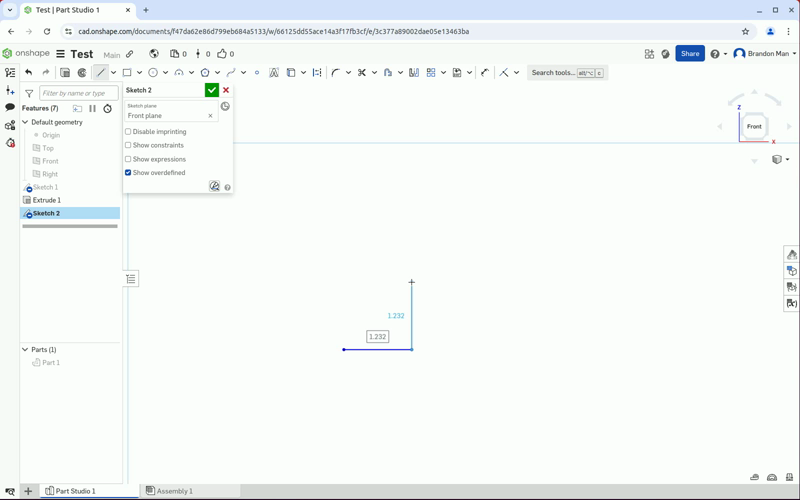
scroll(-6)
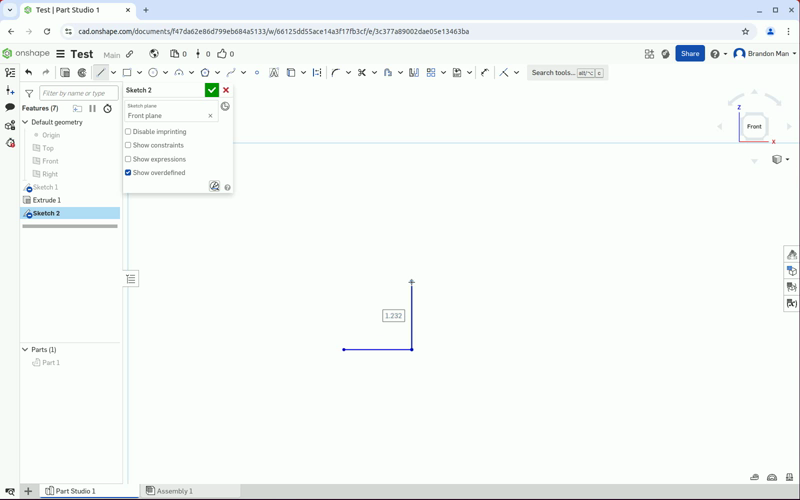
scroll(-6)
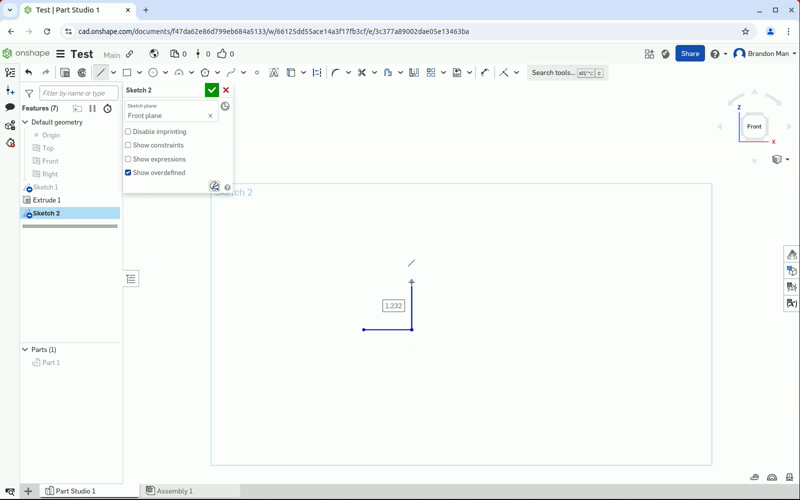
scroll(-6)
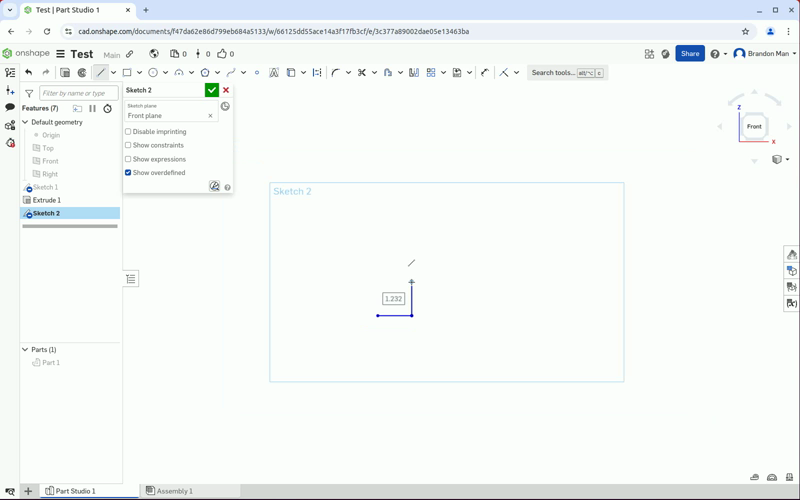
scroll(-6)
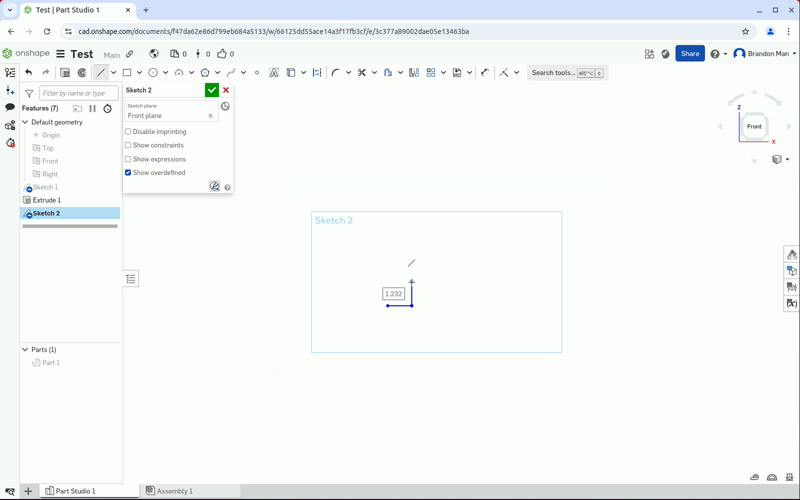
scroll(-6)
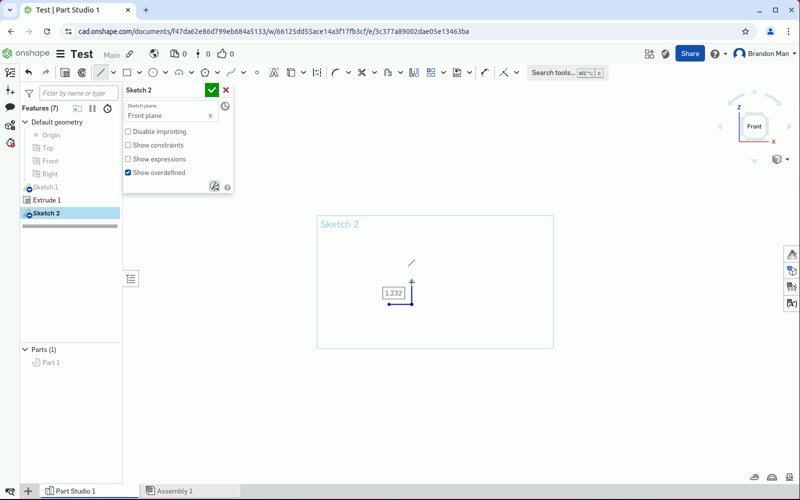
scroll(-6)
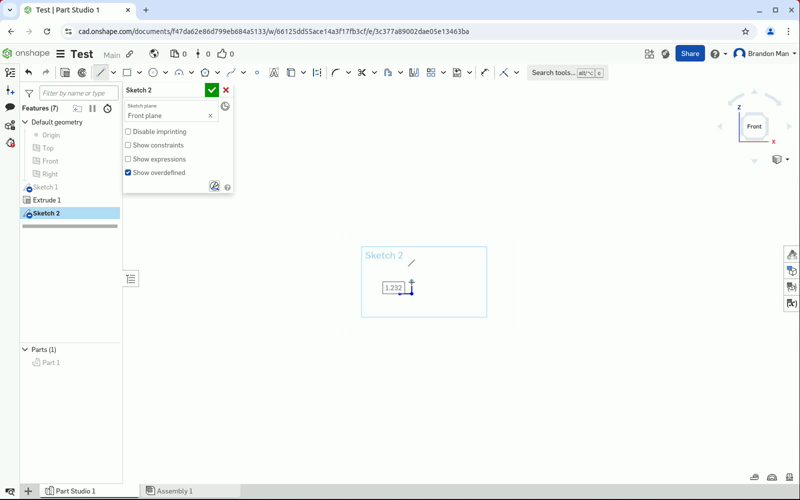
scroll(-6)
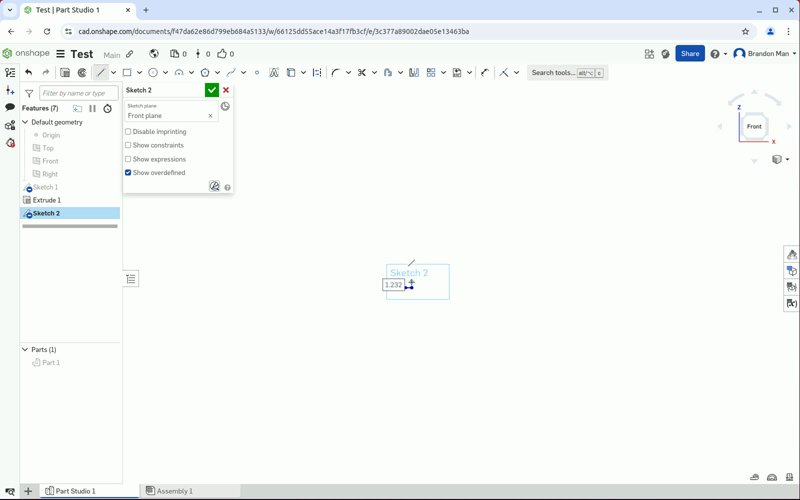
key_up(shift)
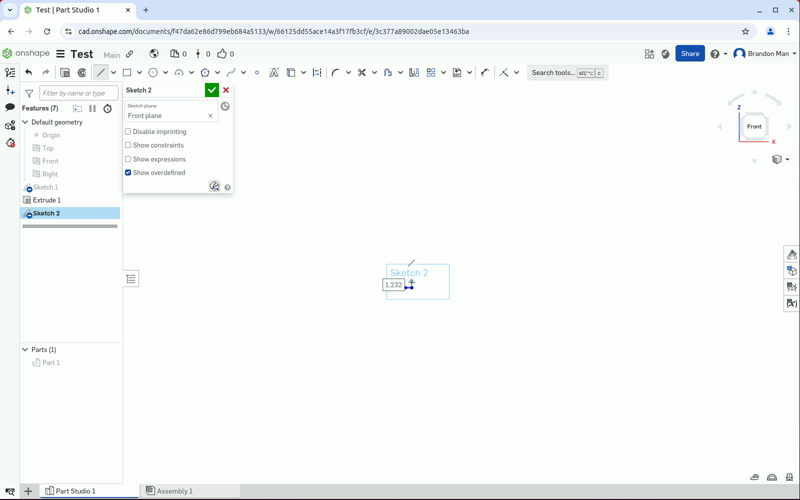
key_down(shift)
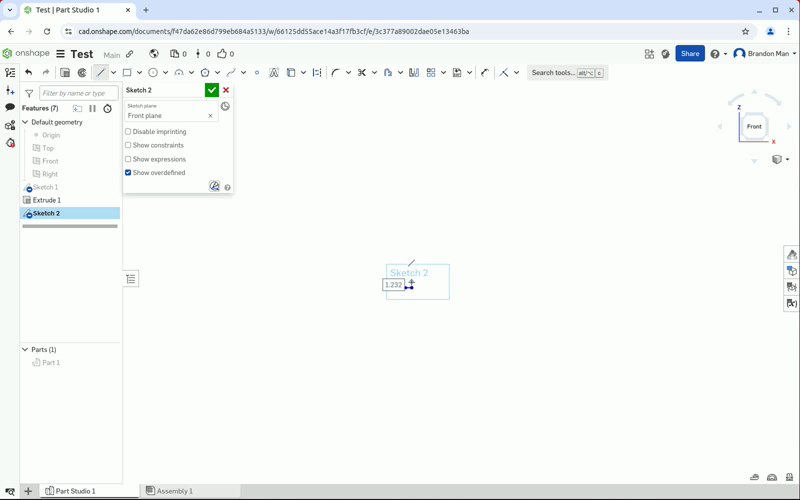
mouse_move(441, 281)
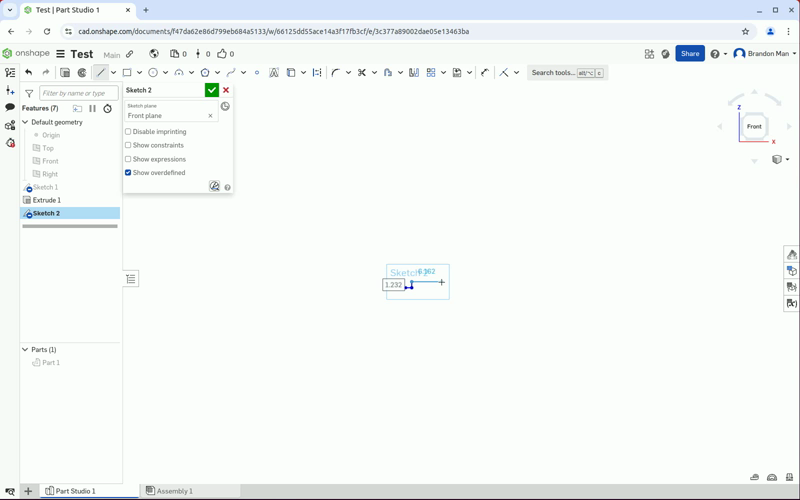
mouse_move(405, 281)
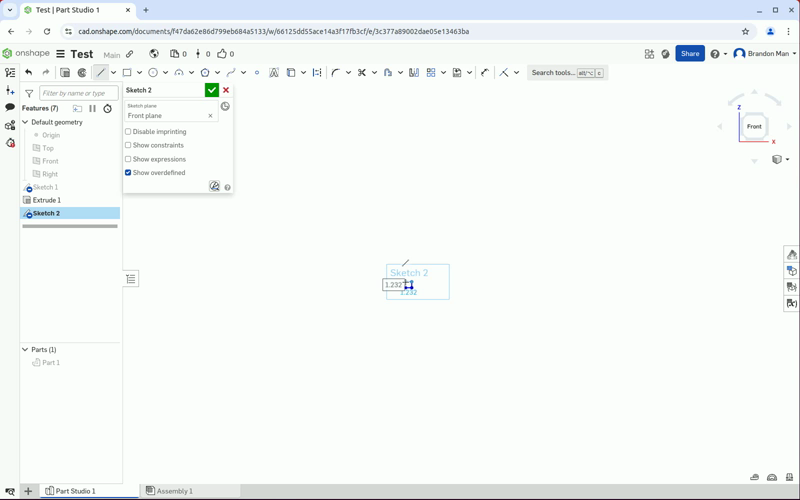
scroll(6)
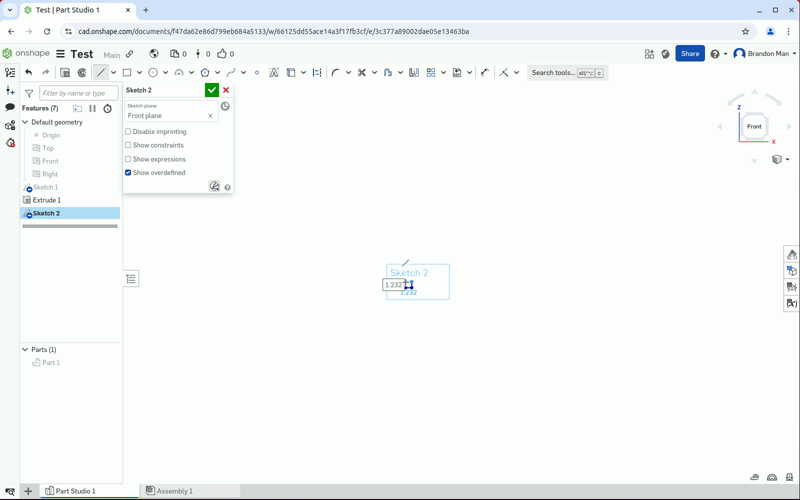
scroll(6)
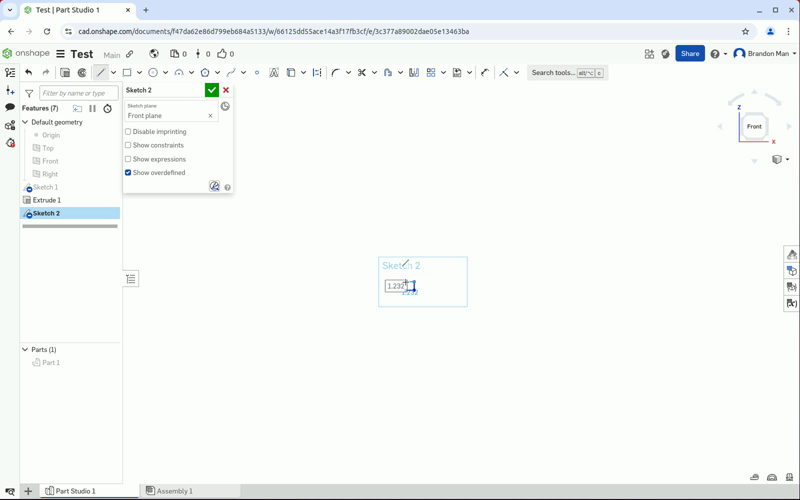
scroll(6)
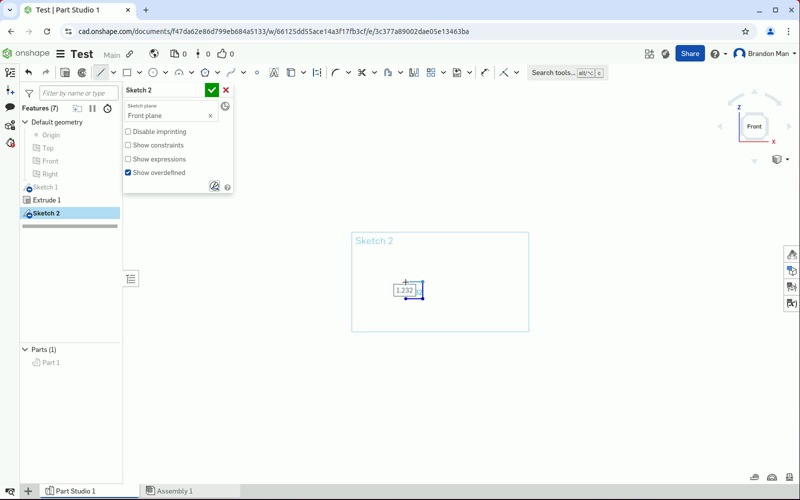
scroll(6)
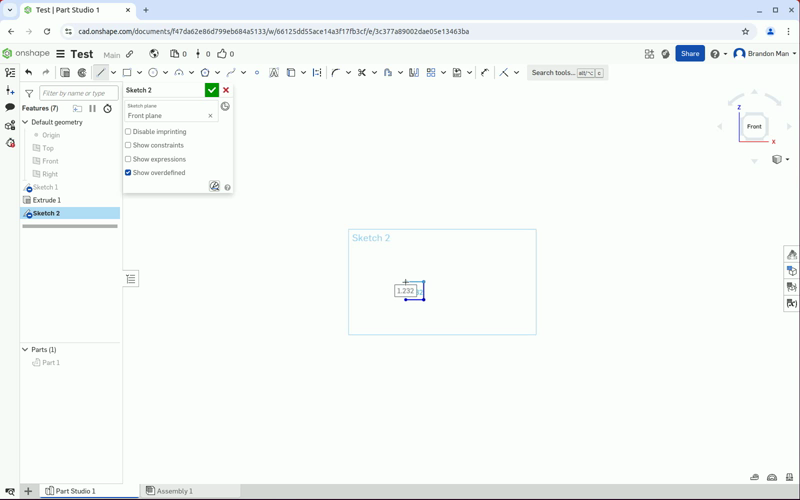
scroll(6)
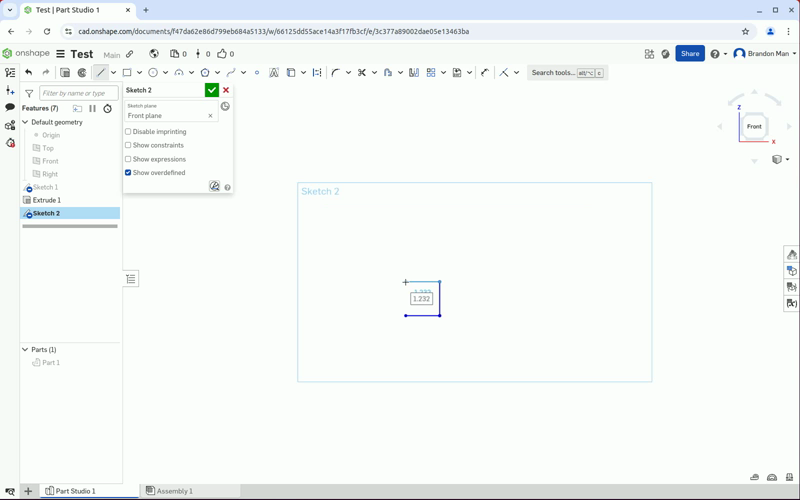
scroll(6)
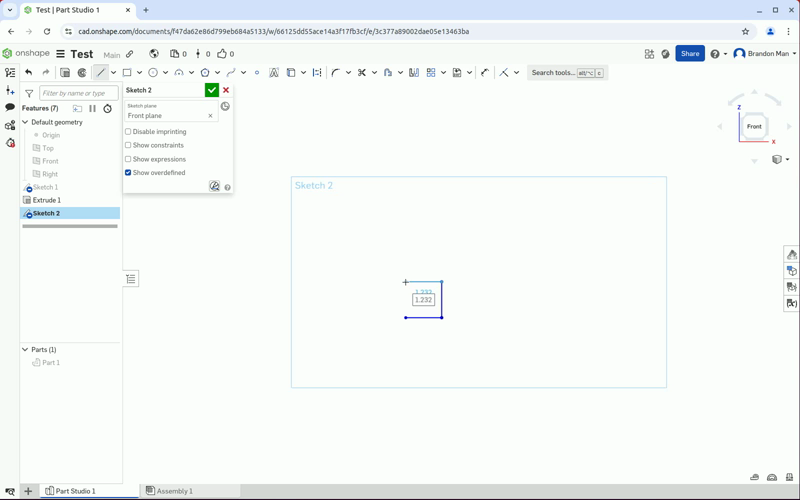
scroll(6)
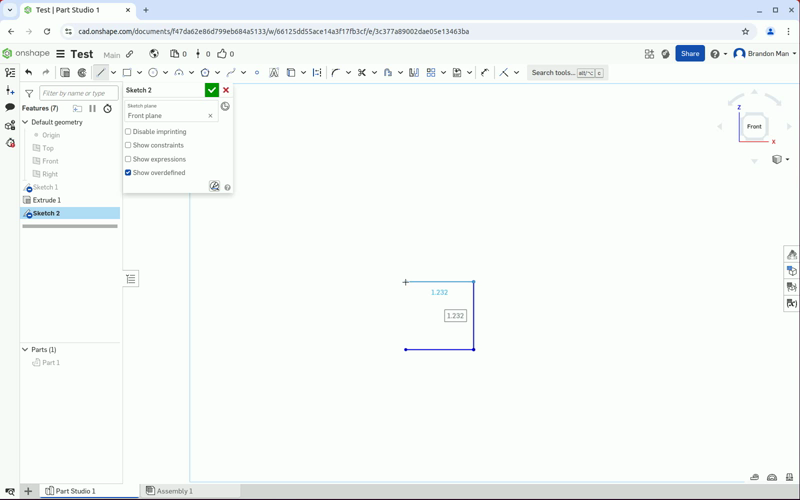
click(405, 281)
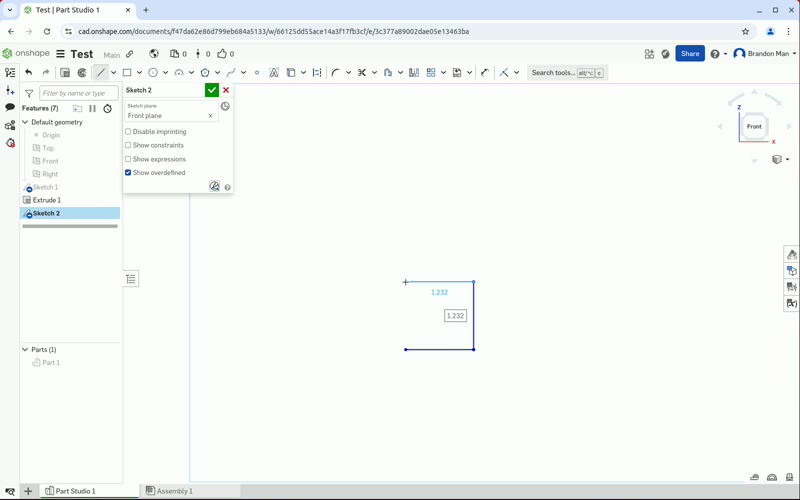
scroll(-6)
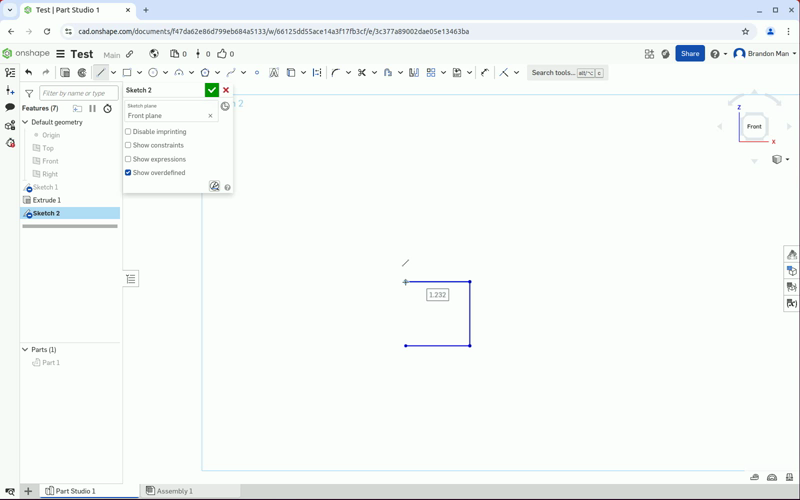
scroll(-6)
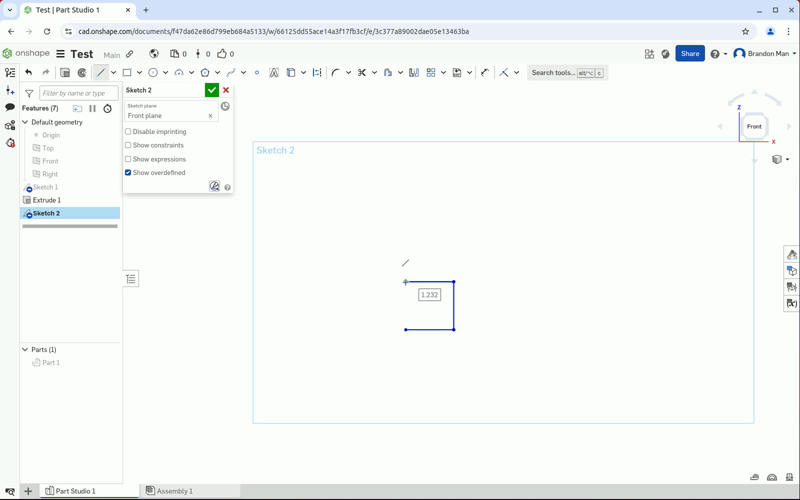
scroll(-6)
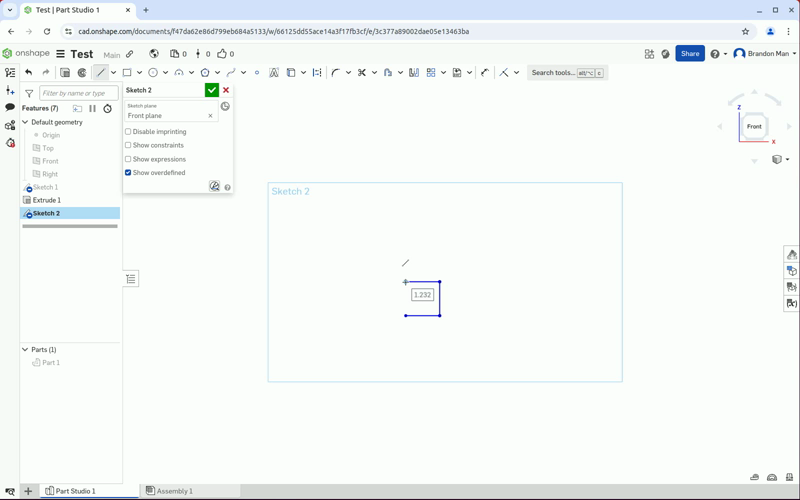
scroll(-6)
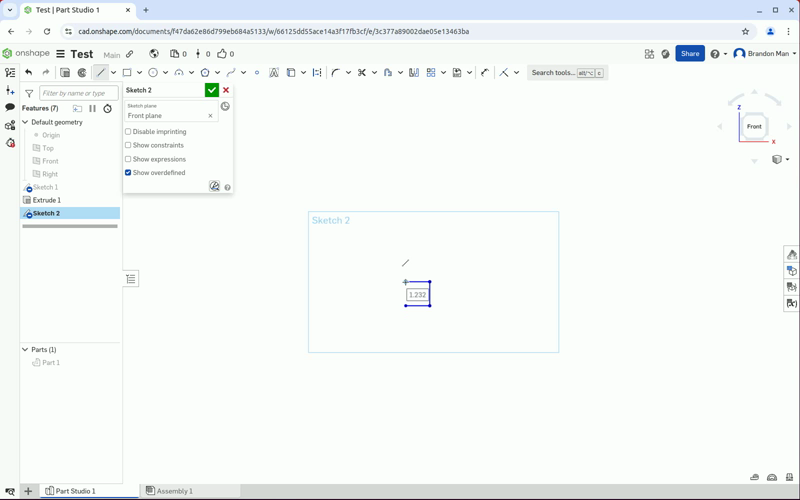
scroll(-6)
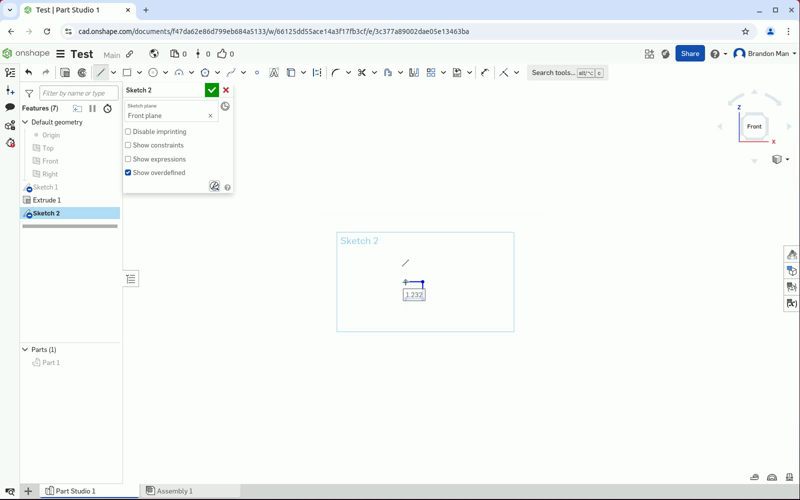
scroll(-6)
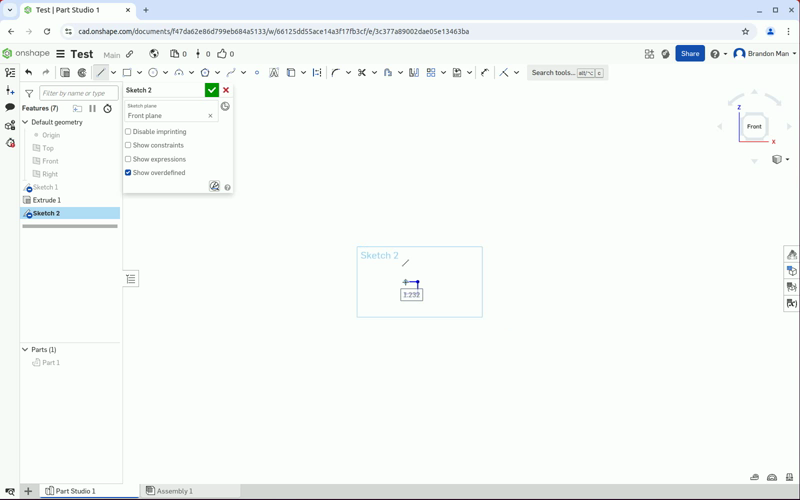
scroll(-6)
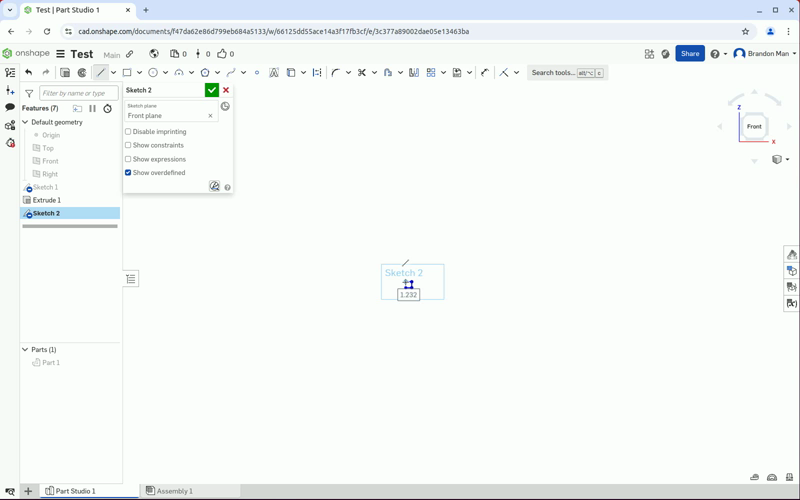
key_up(shift)
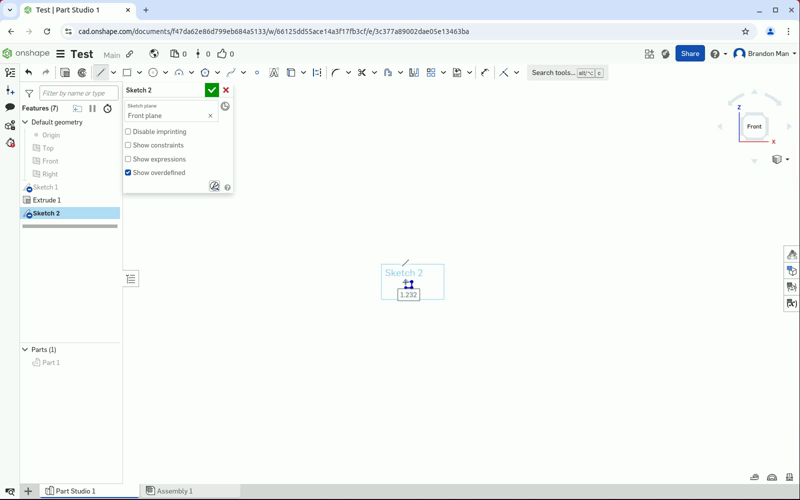
mouse_move(435, 281)
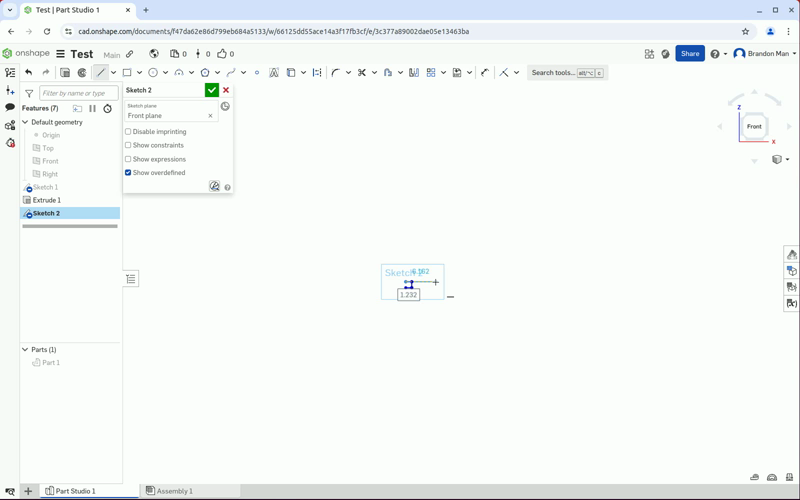
key_down(shift)
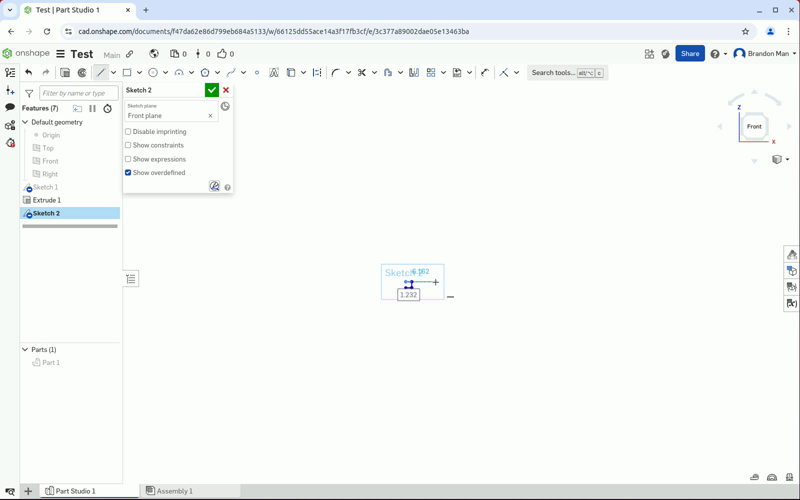
mouse_move(405, 287)
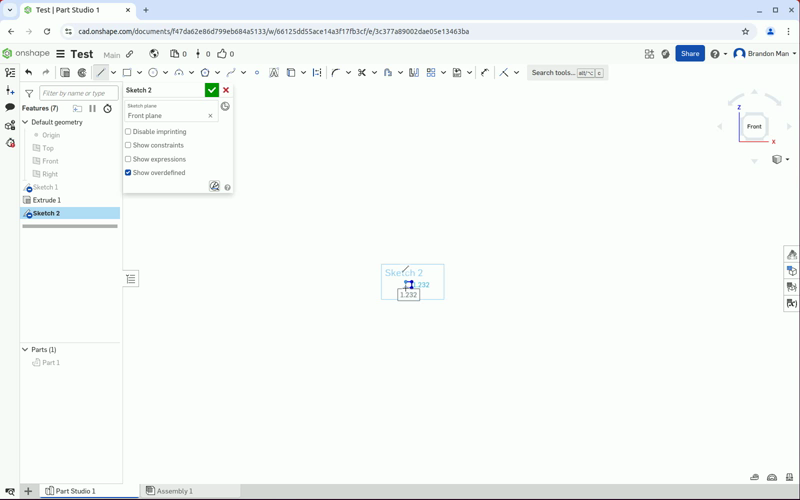
scroll(6)
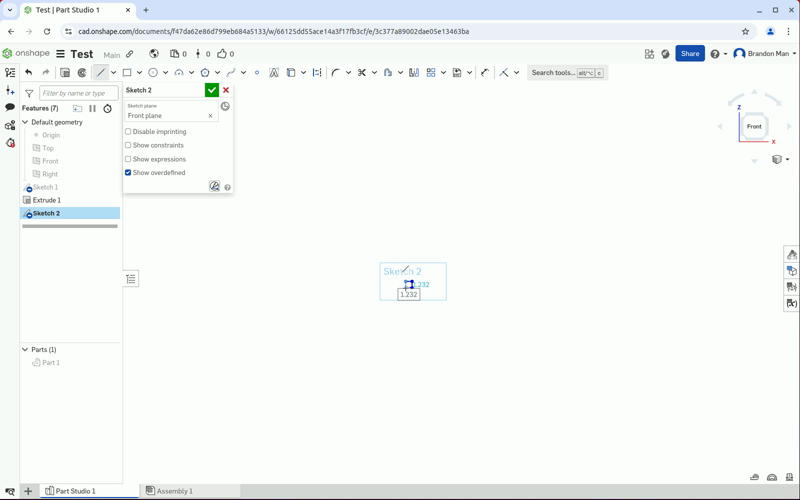
scroll(6)
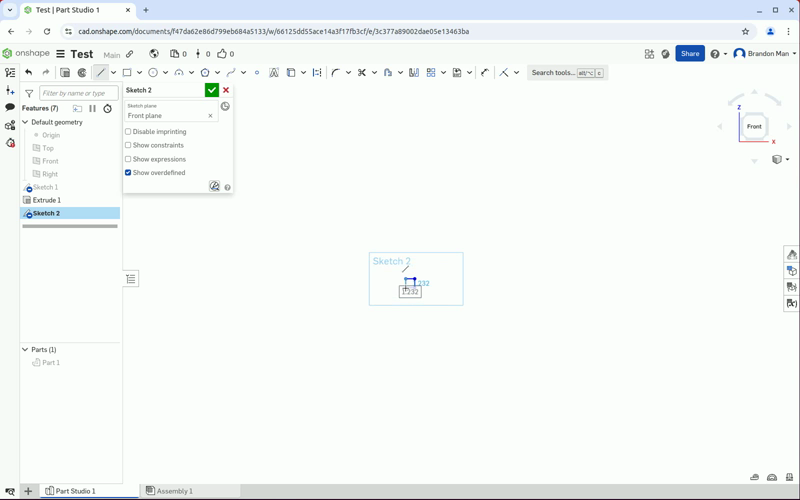
scroll(6)
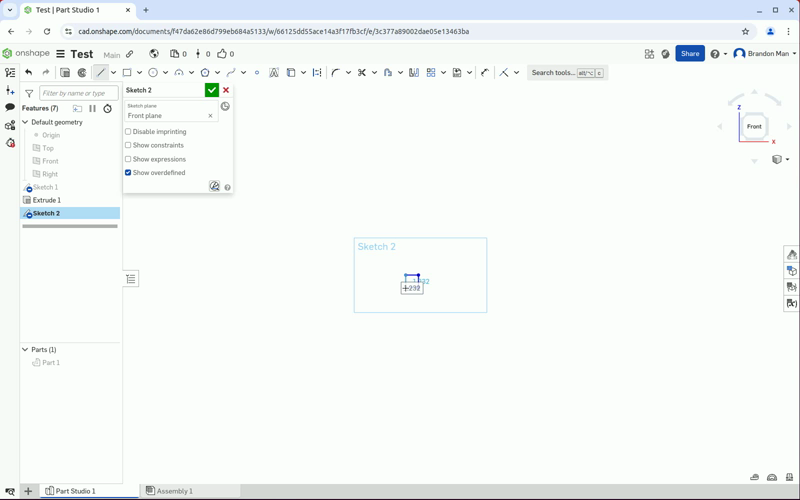
scroll(6)
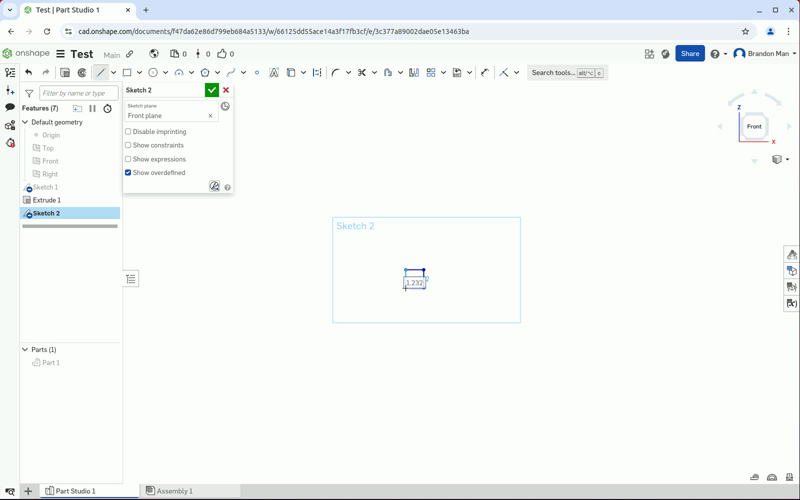
scroll(6)
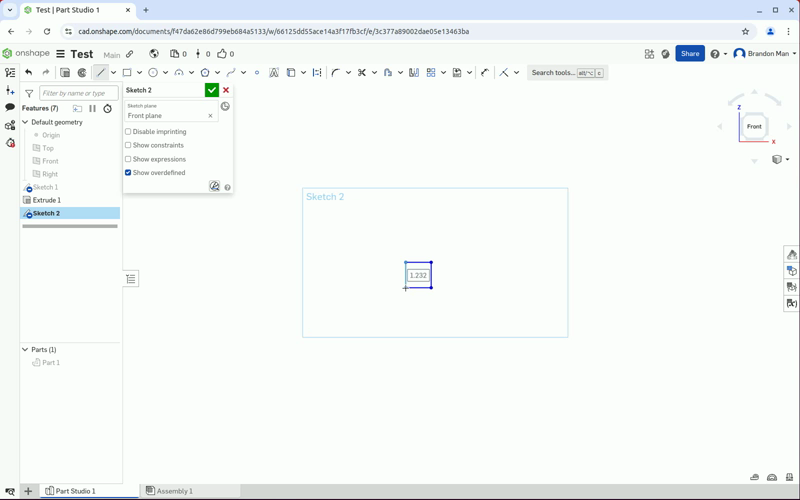
scroll(6)
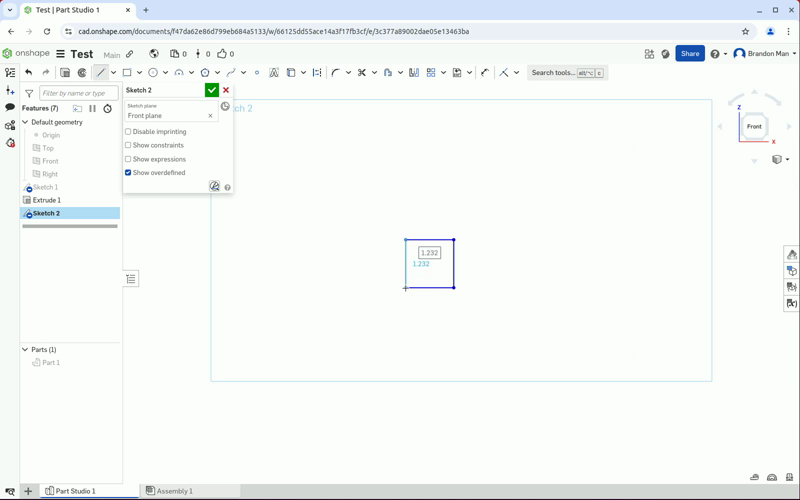
scroll(6)
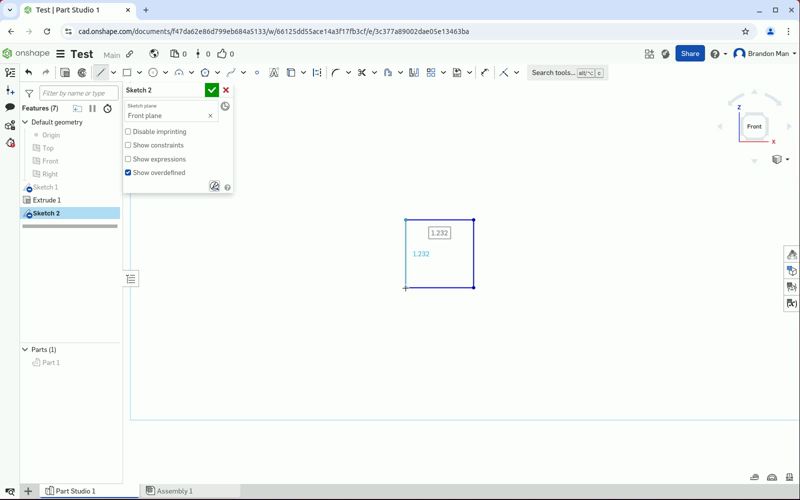
key_up(shift)
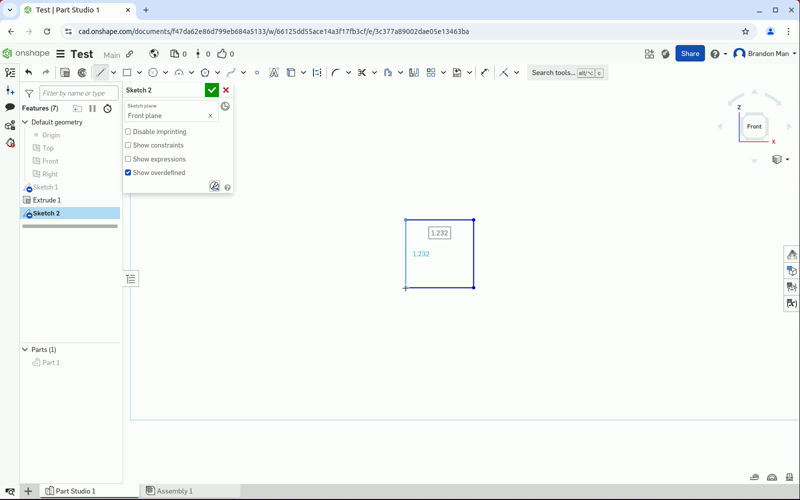
click(405, 287)
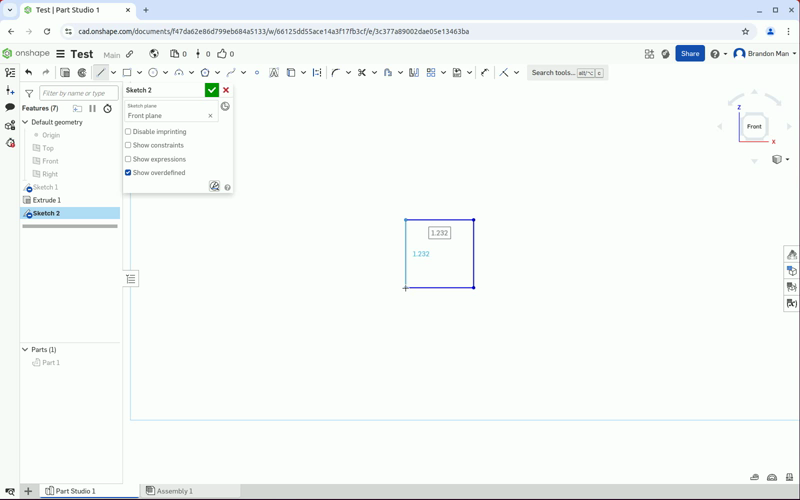
scroll(-6)
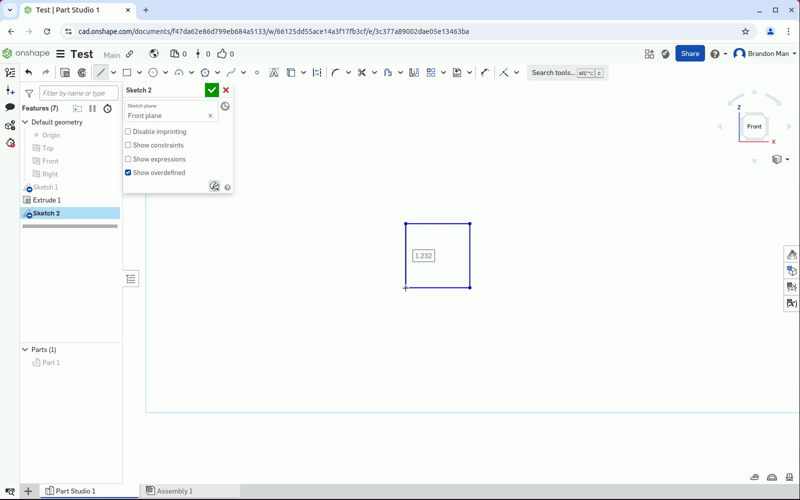
scroll(-6)
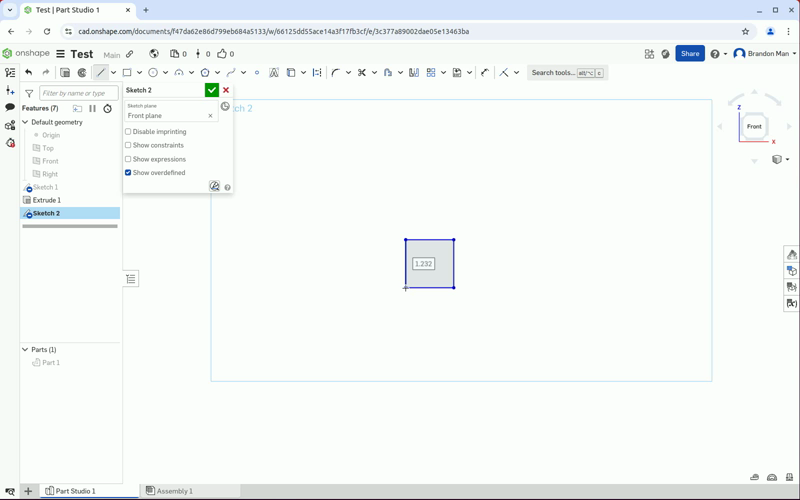
scroll(-6)
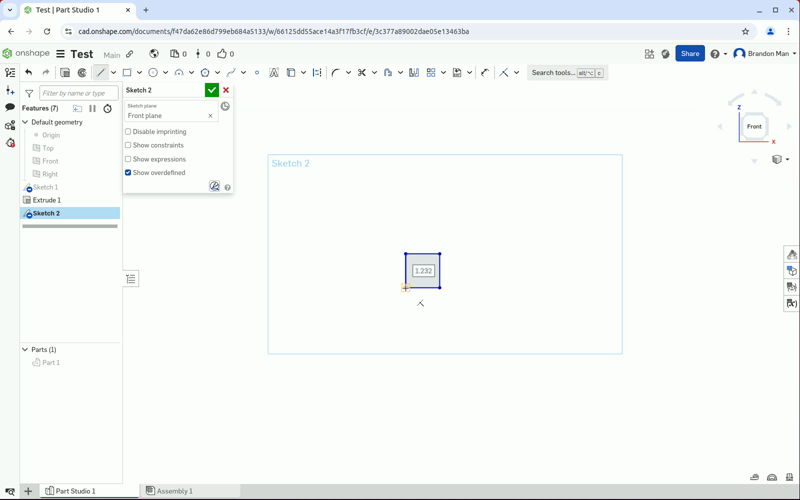
scroll(-6)
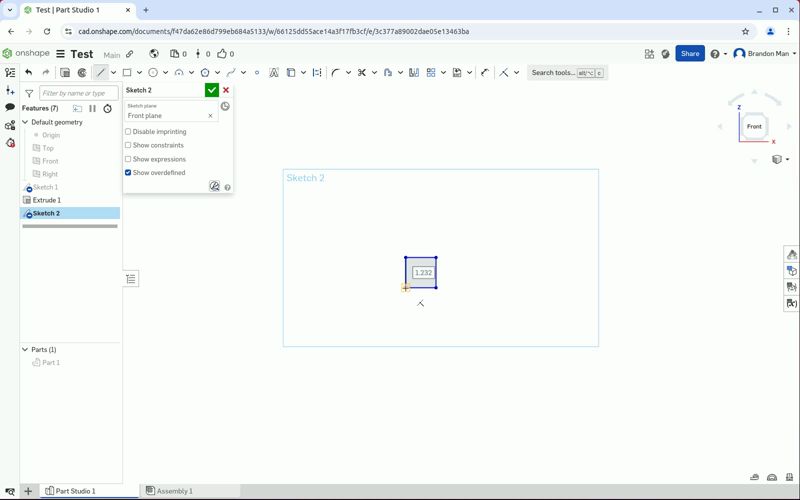
scroll(-6)
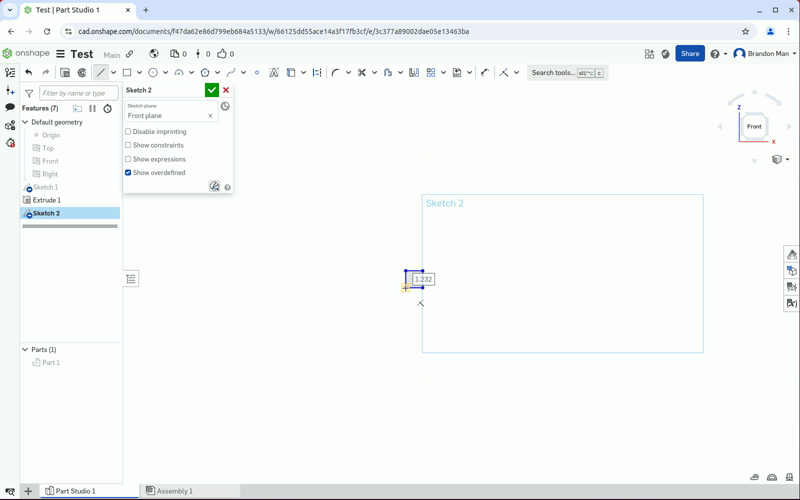
scroll(-6)
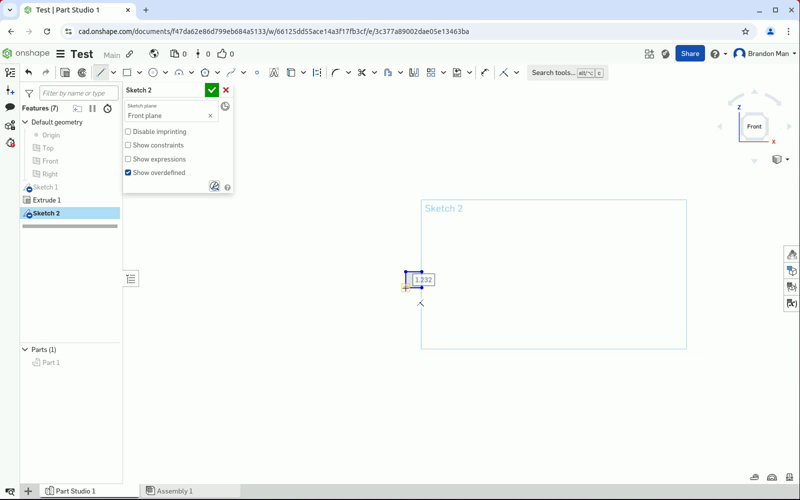
scroll(-6)
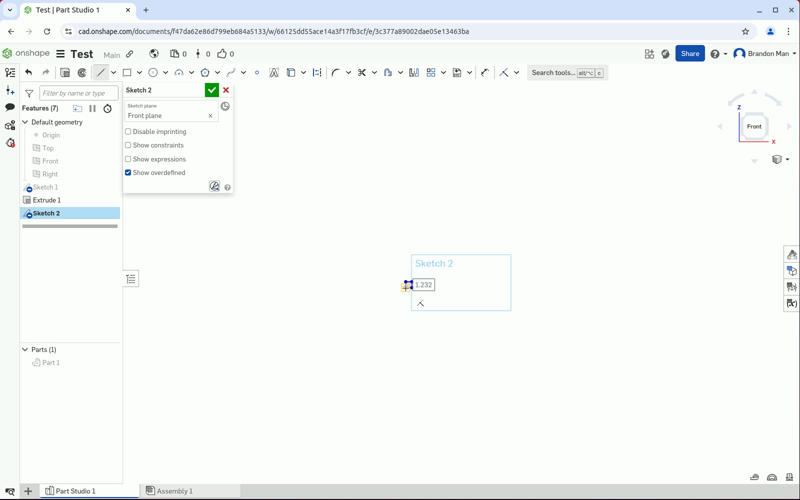
key(esc)
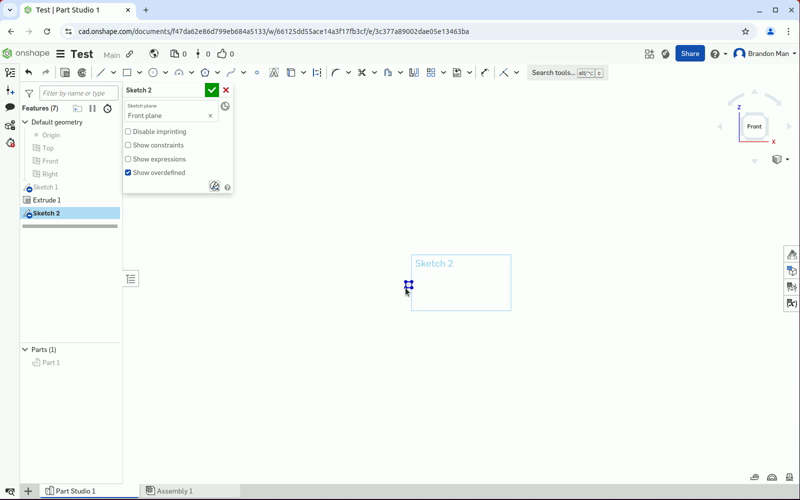
mouse_move(407, 284)
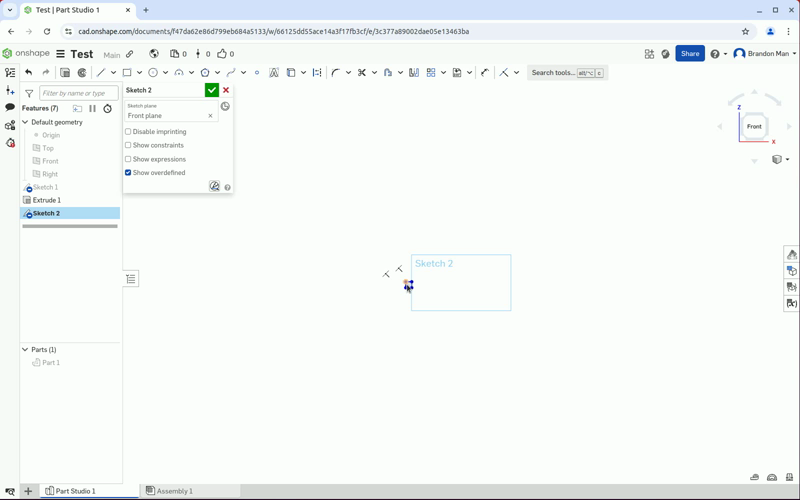
scroll(6)
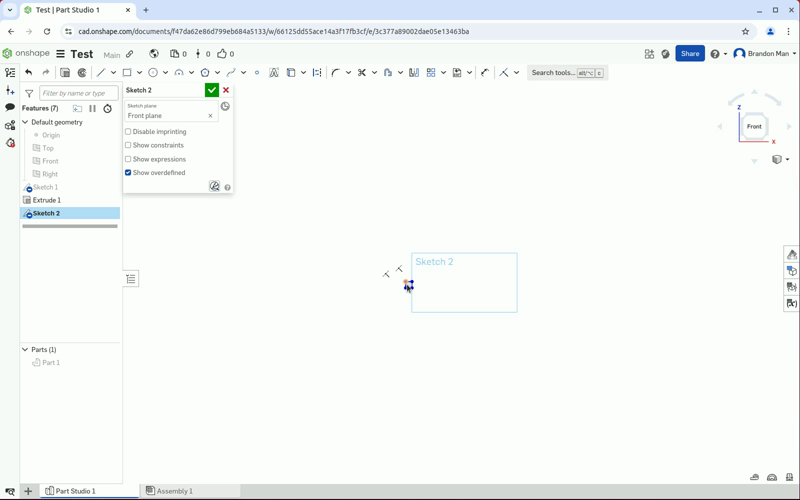
scroll(6)
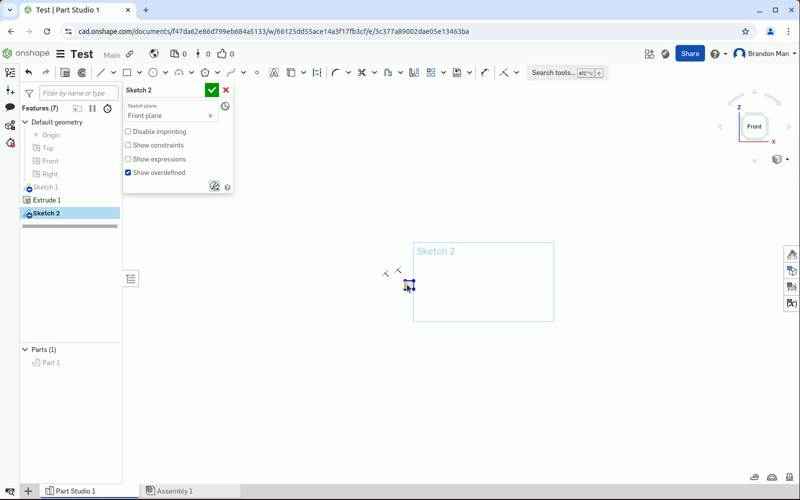
scroll(6)
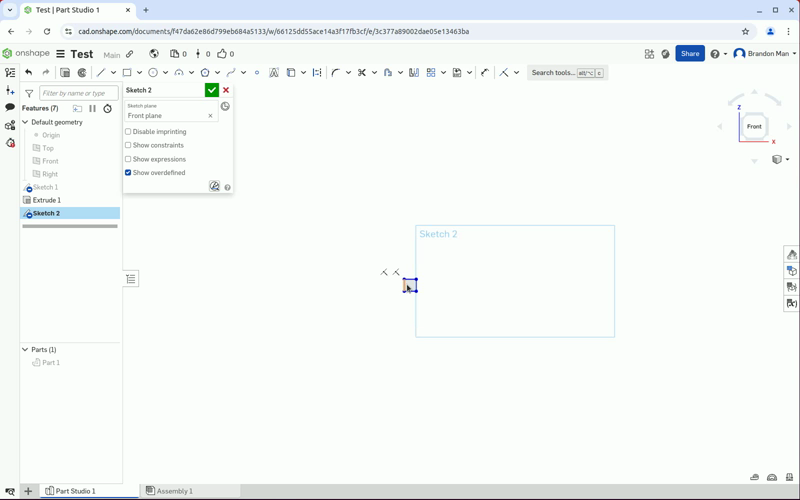
scroll(6)
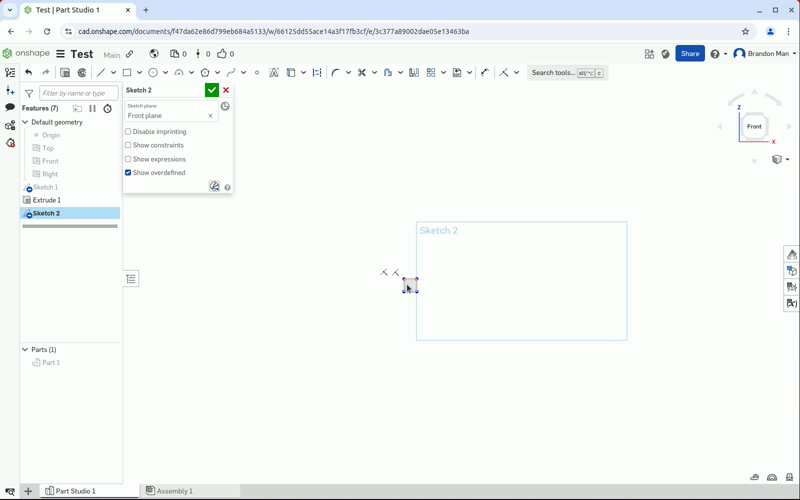
scroll(6)
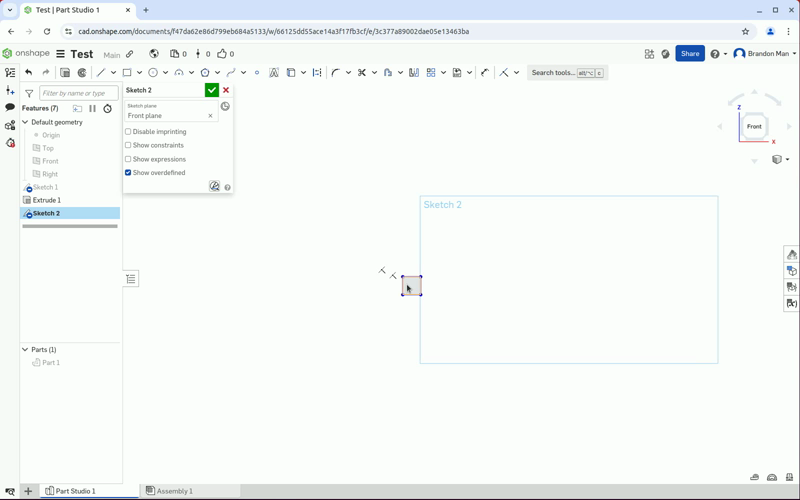
scroll(6)
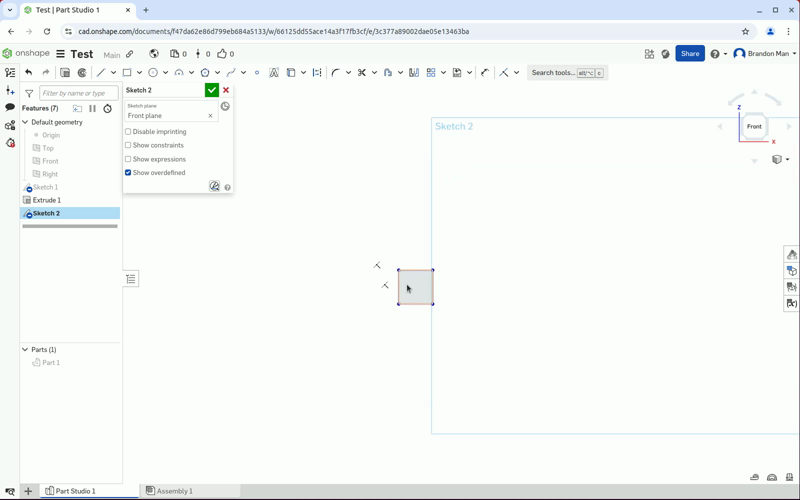
scroll(6)
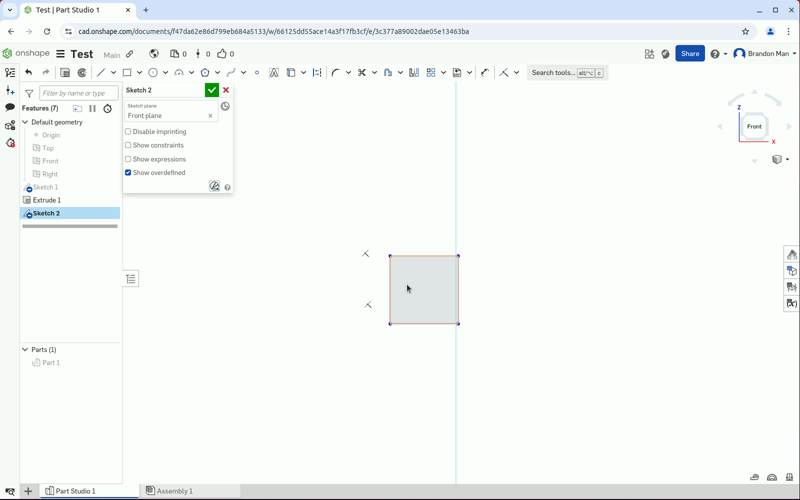
click(407, 284)
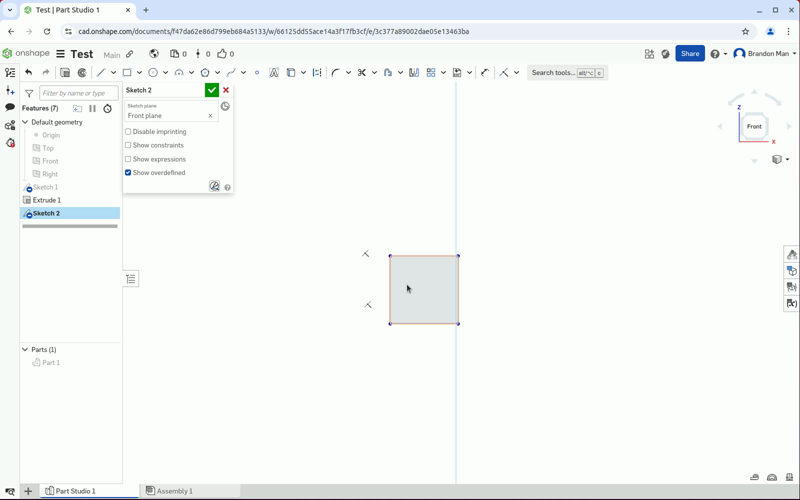
scroll(-6)
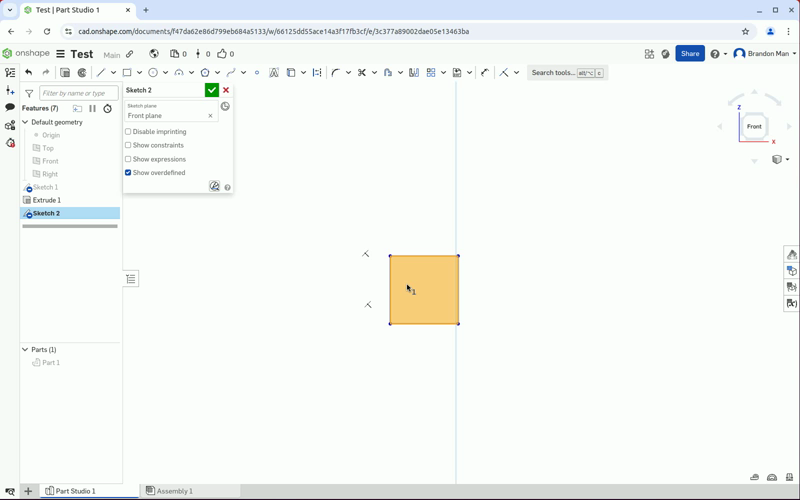
scroll(-6)
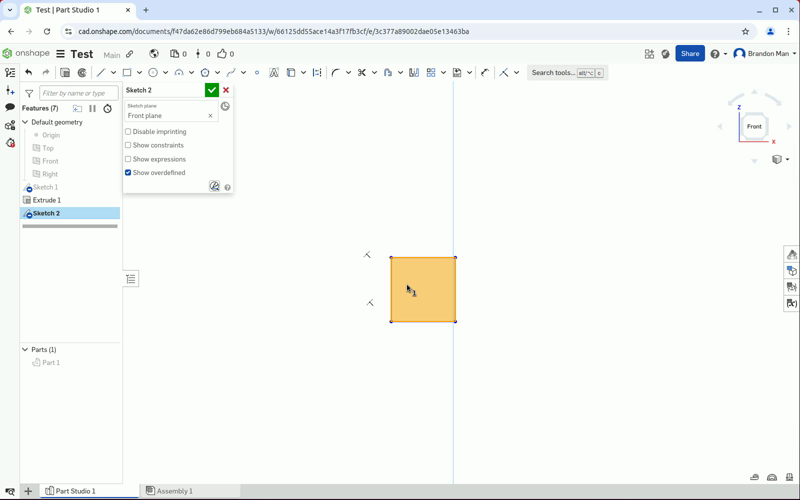
scroll(-6)
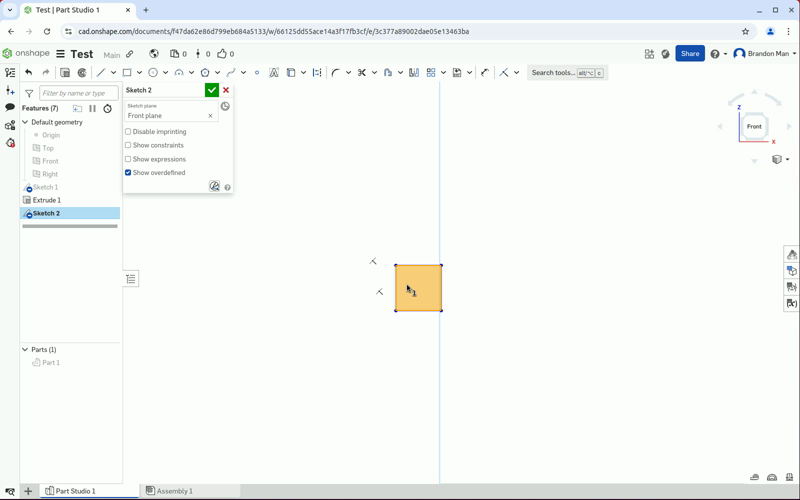
scroll(-6)
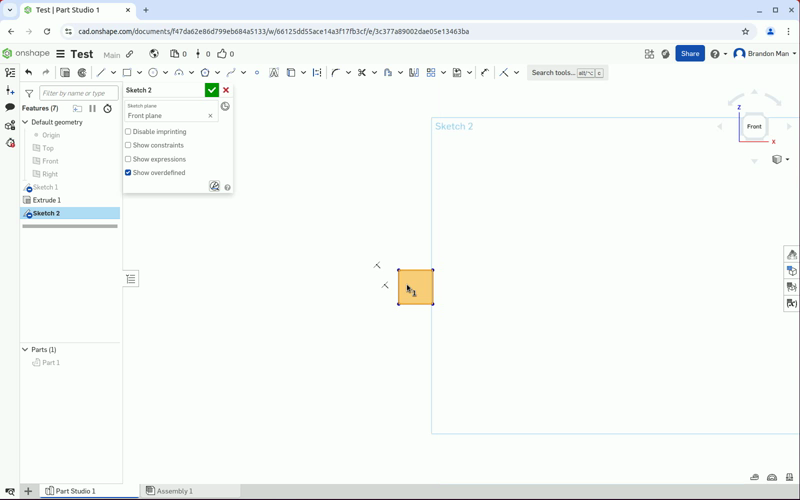
scroll(-6)
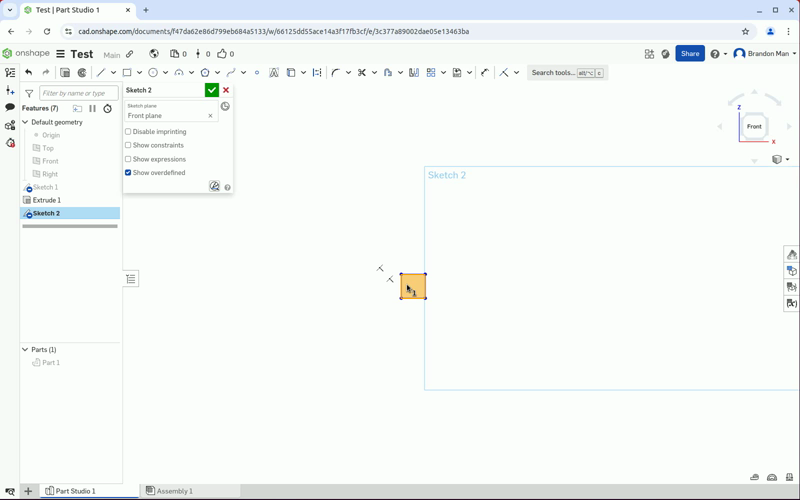
scroll(-6)
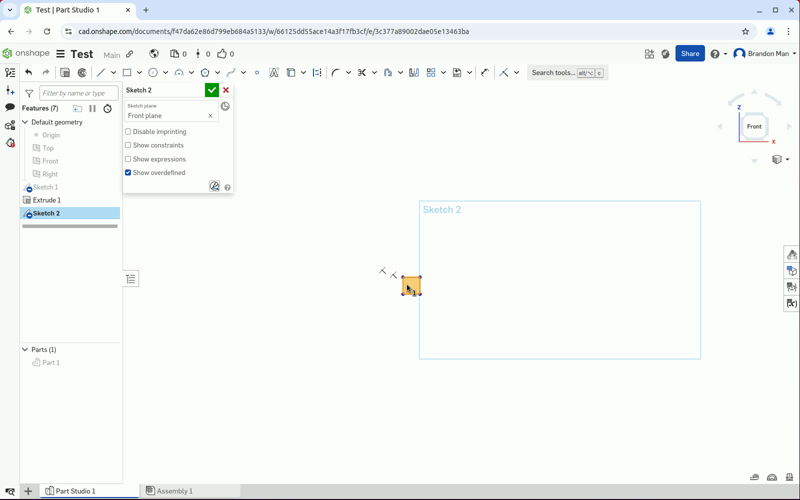
scroll(-6)
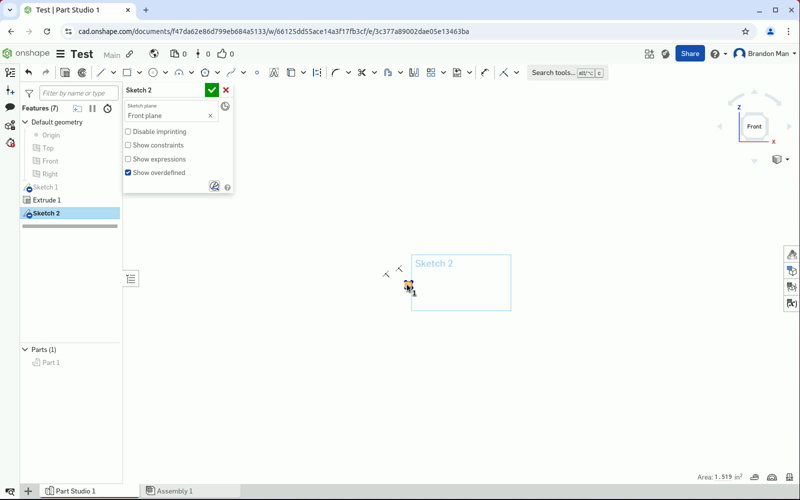
mouse_move(73, 352)
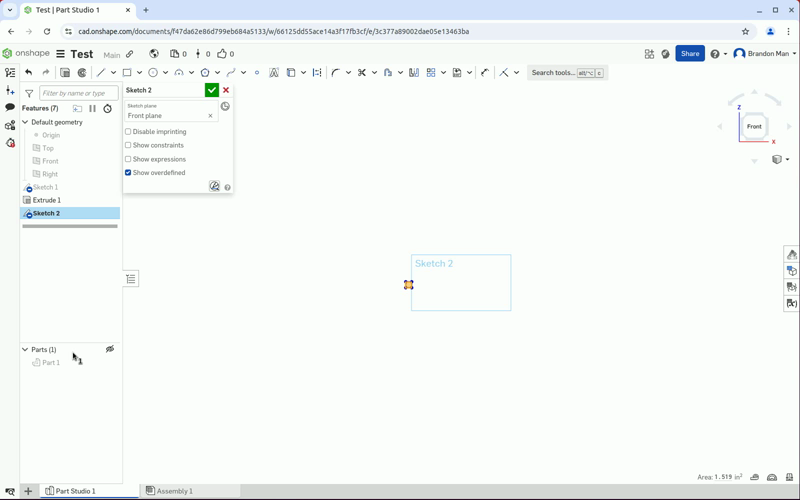
key(shift+y)
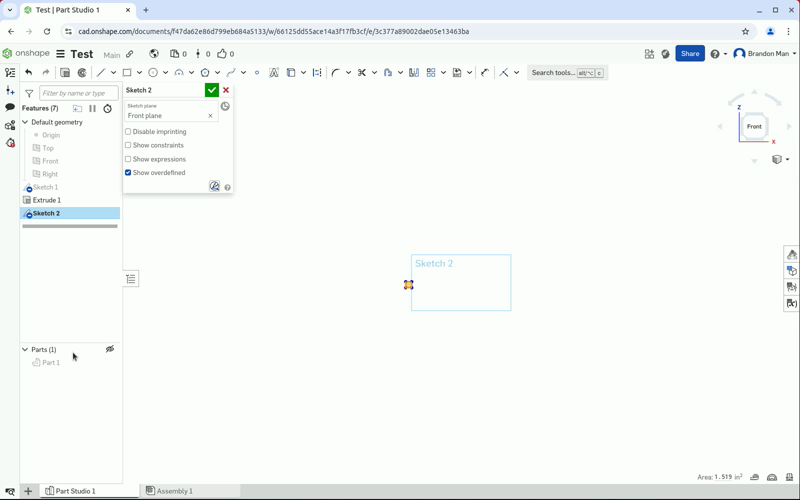
key(shift+e)
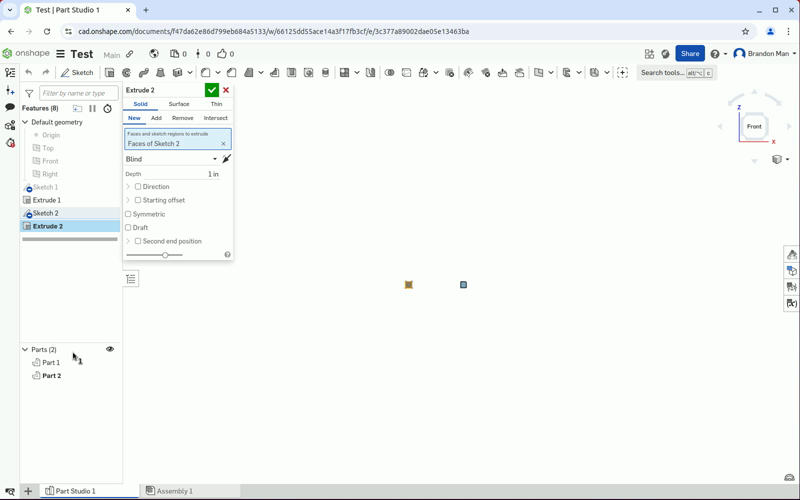
mouse_move(143, 106)
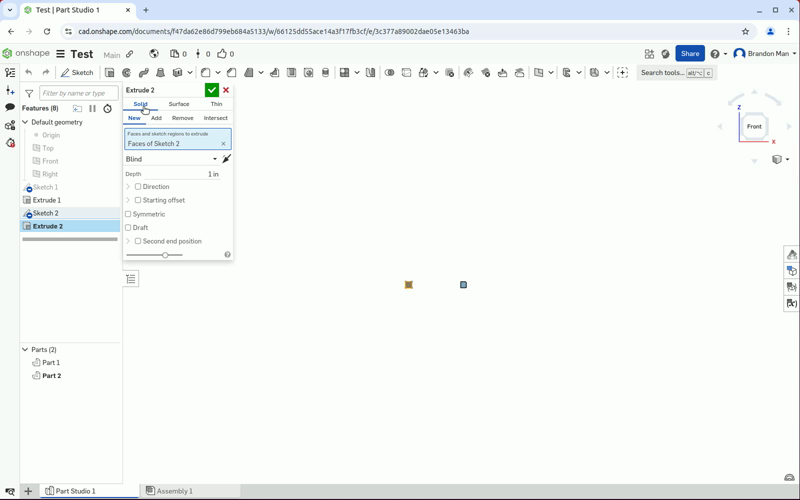
click(143, 106)
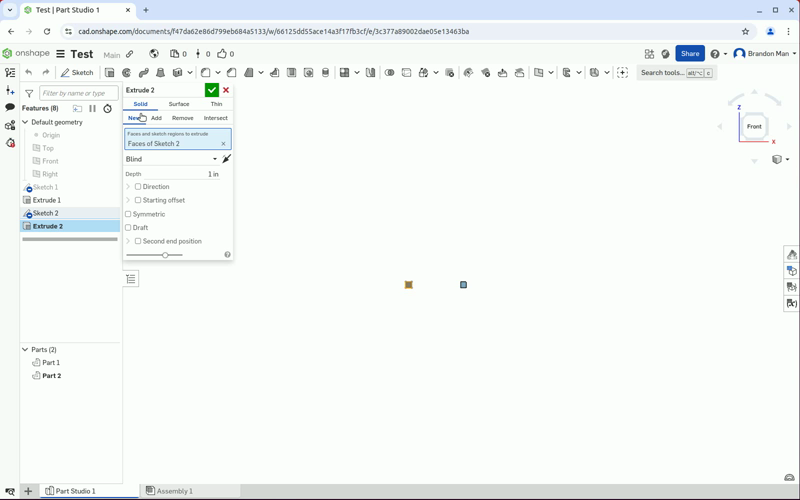
mouse_move(137, 120)
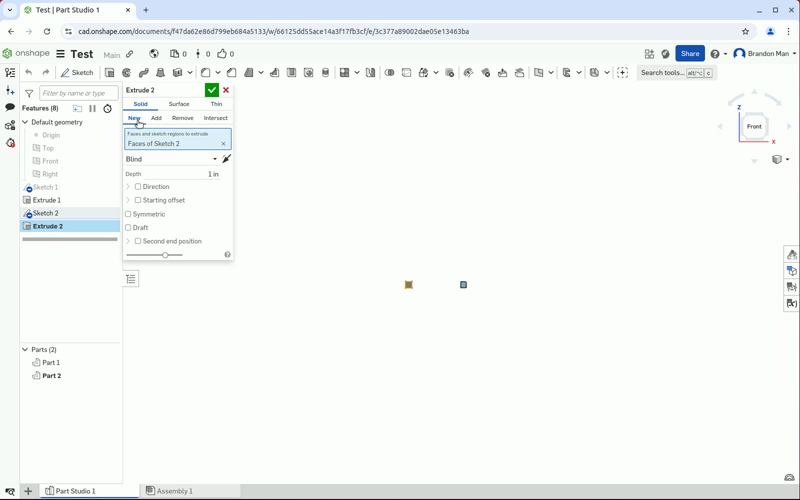
click(137, 120)
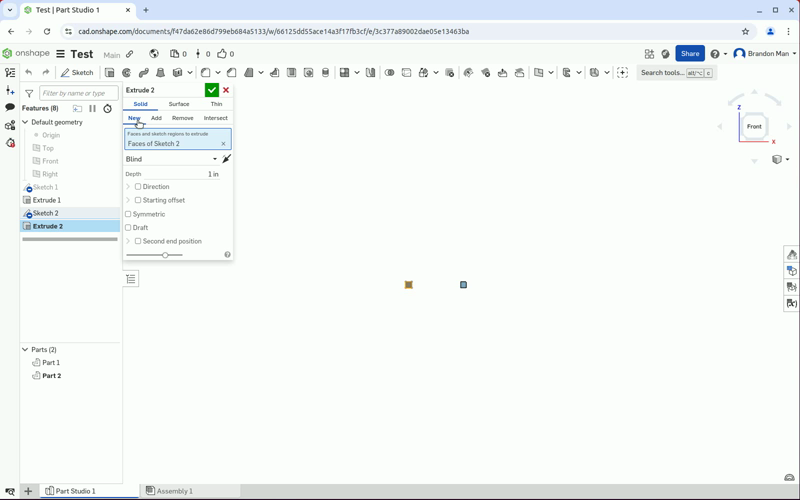
key(tab, 4)
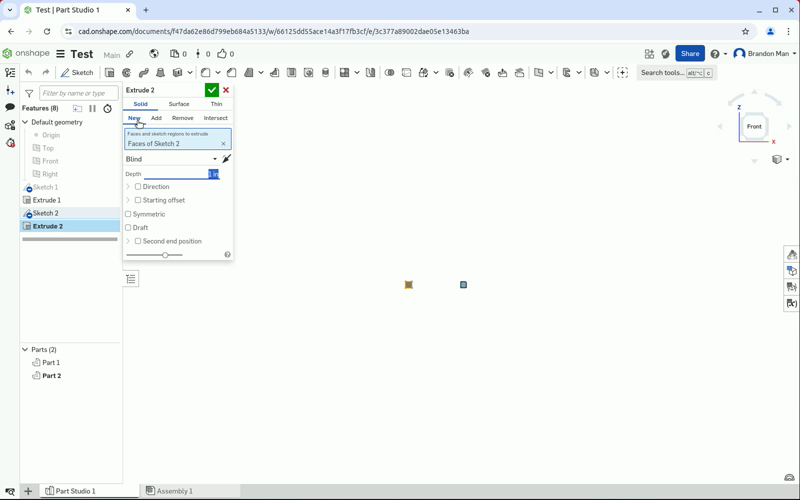
text(2.648)
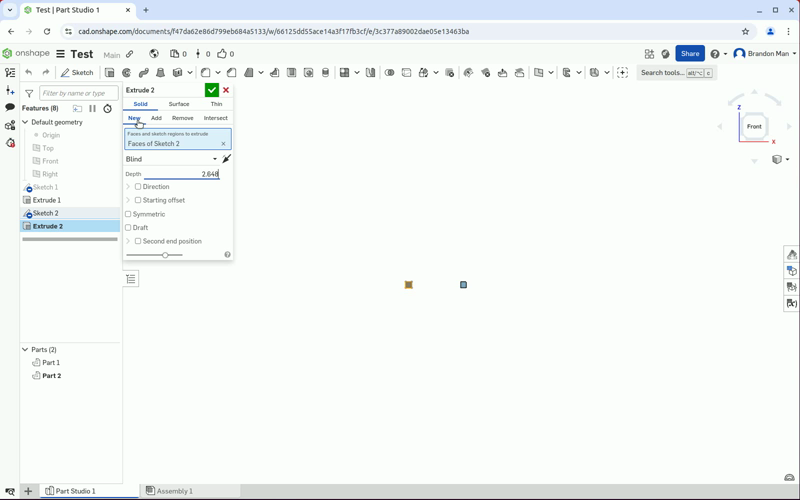
key(enter)
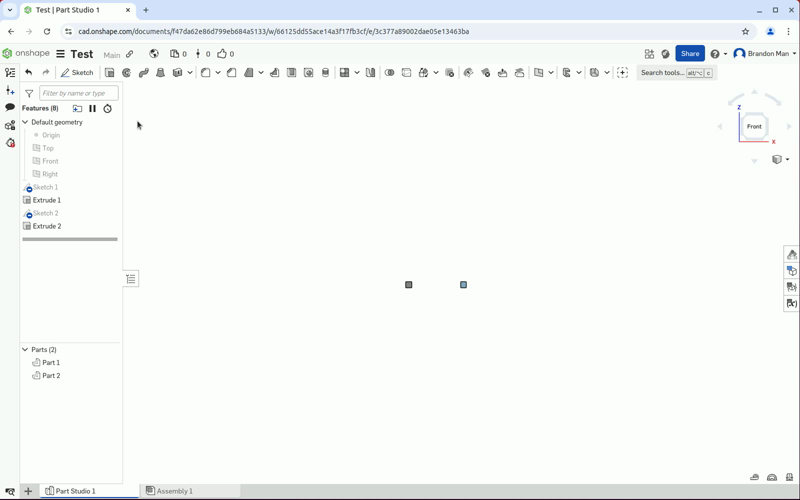
key(shift+h)
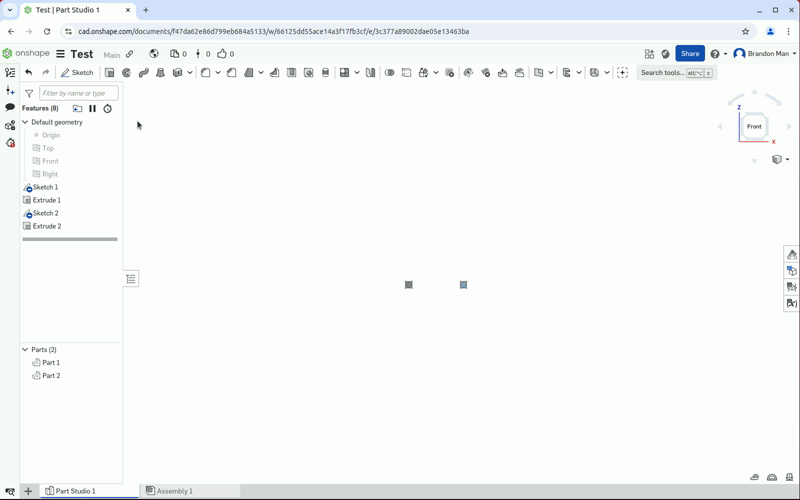
key(shift+h)
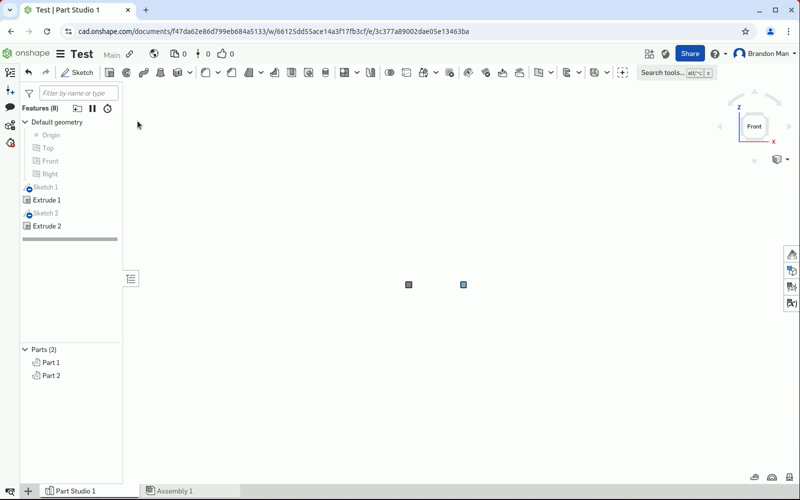
mouse_move(73, 189)
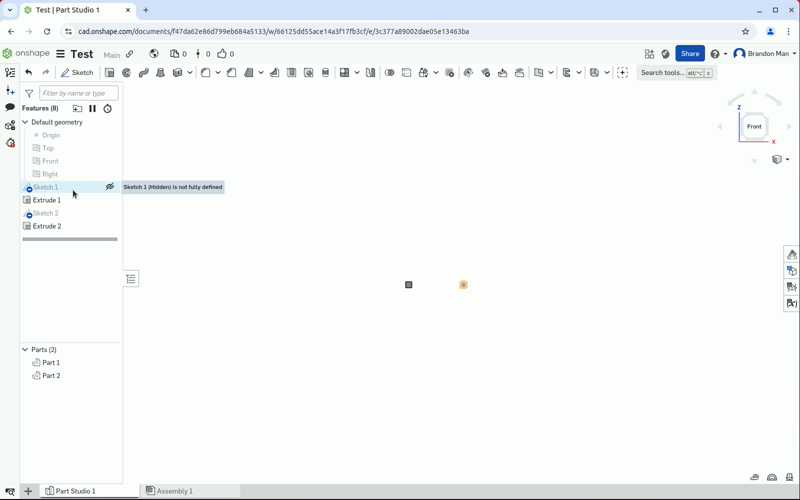
click(73, 189)
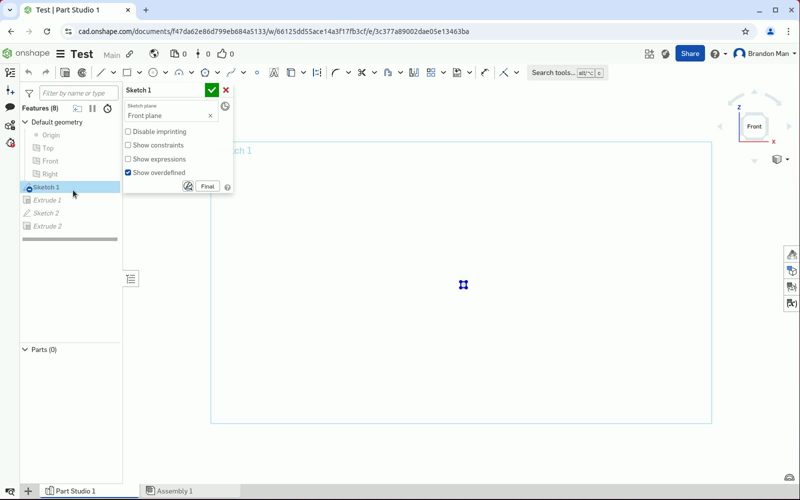
mouse_move(229, 92)
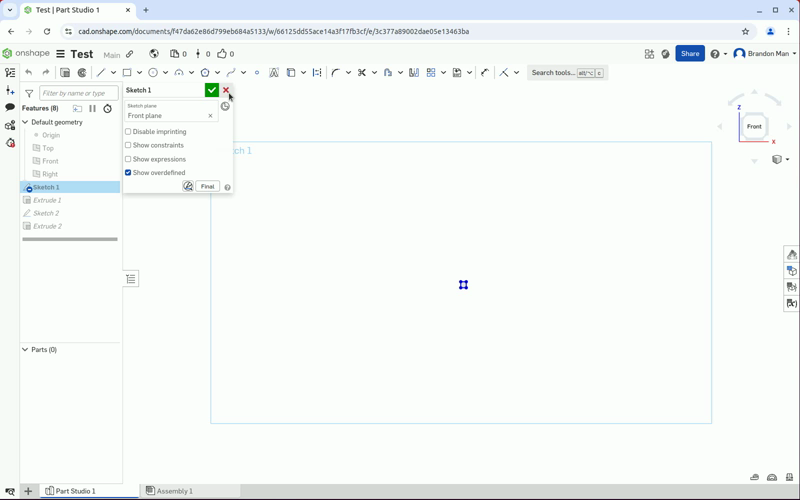
click(229, 92)
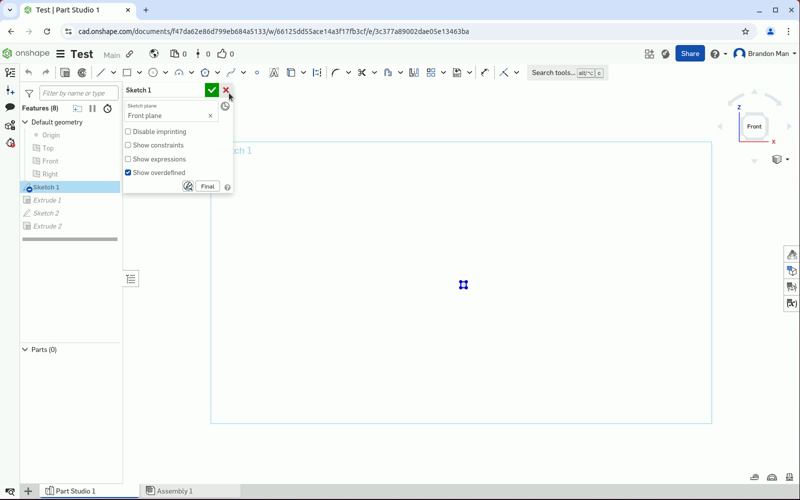
key(shift+s)
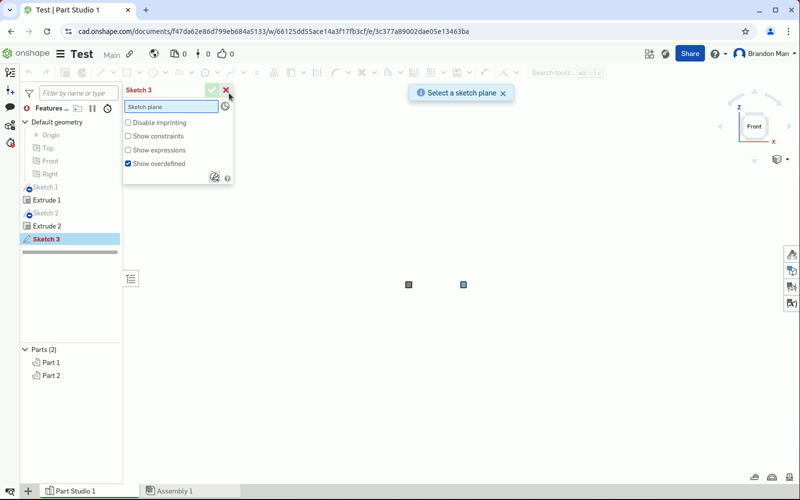
mouse_move(73, 163)
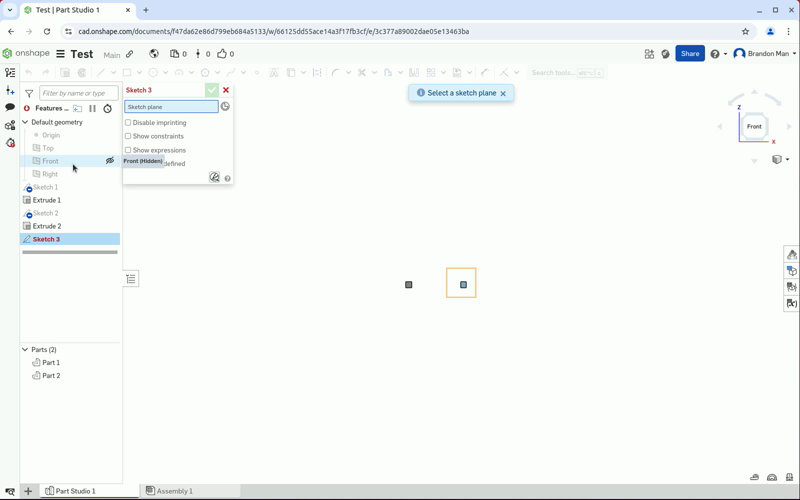
click(73, 163)
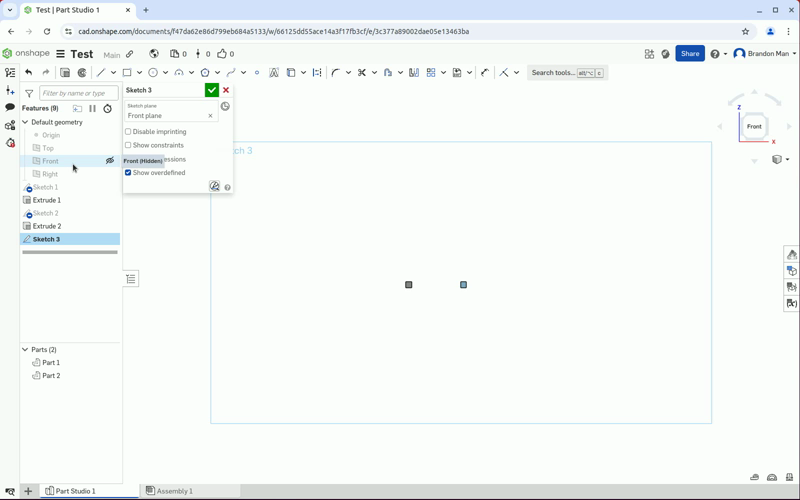
mouse_move(73, 352)
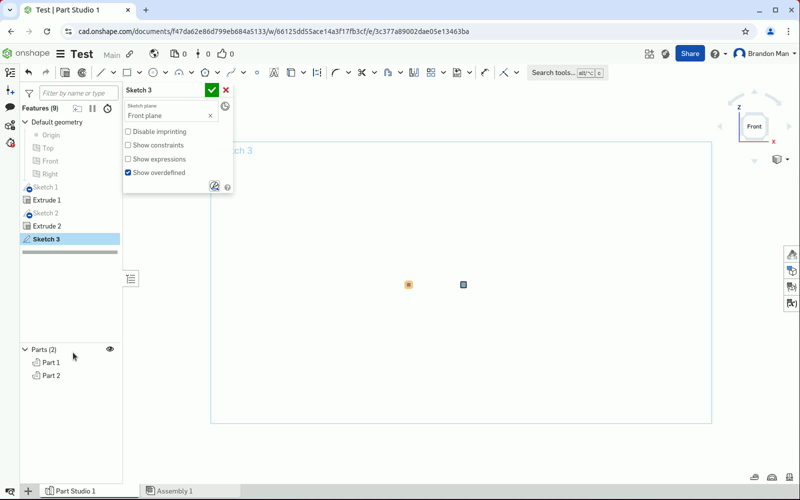
key(y)
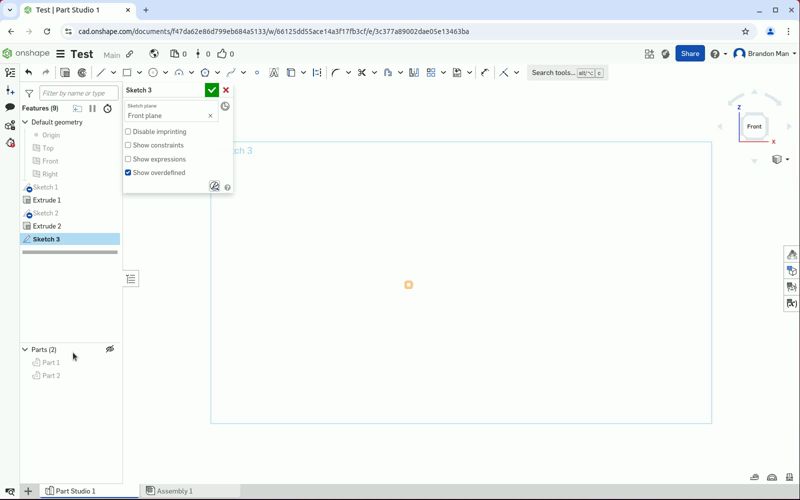
key(l)
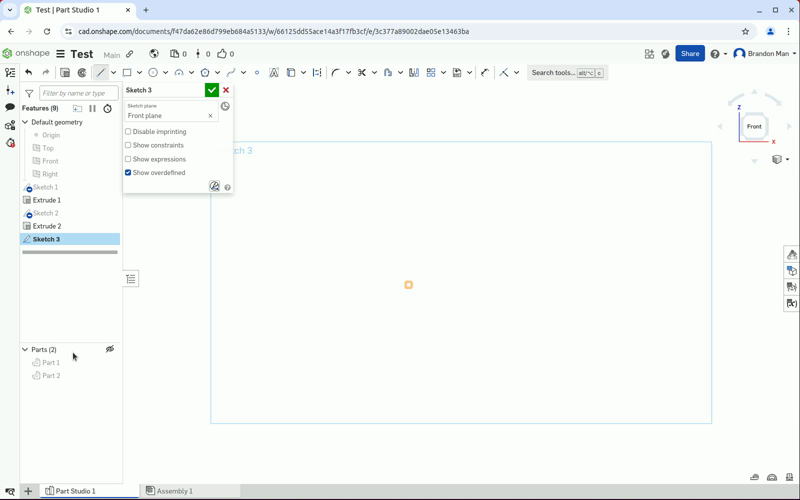
key_down(shift)
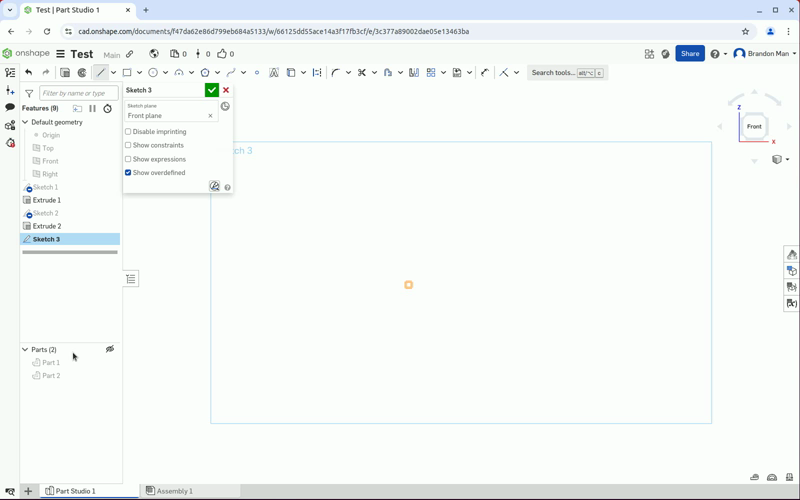
mouse_move(405, 282)
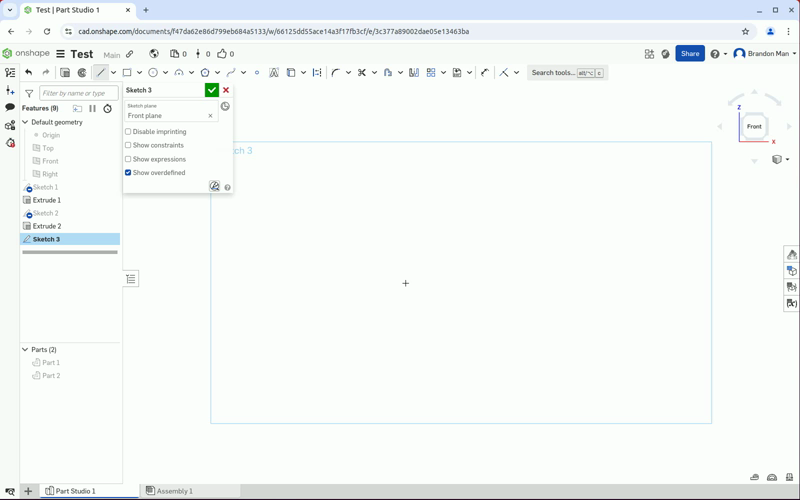
click(405, 282)
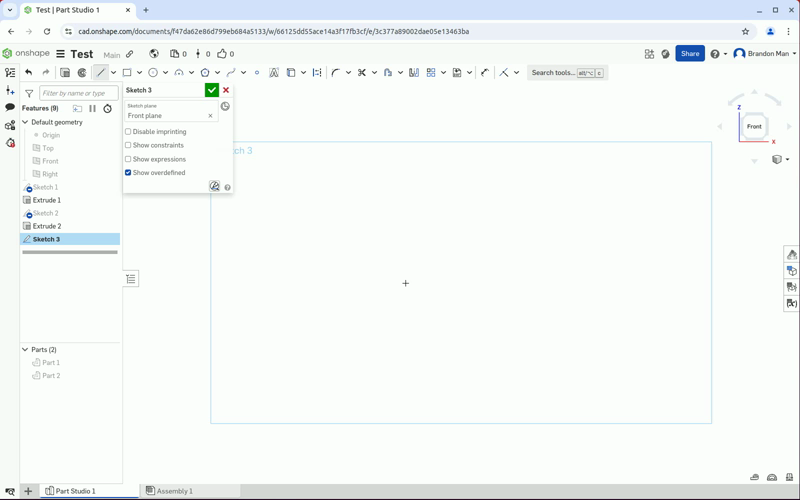
key_up(shift)
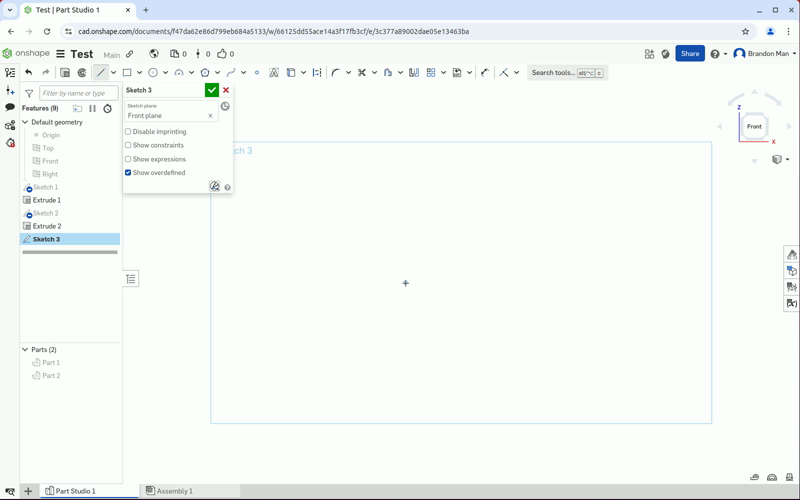
key_down(shift)
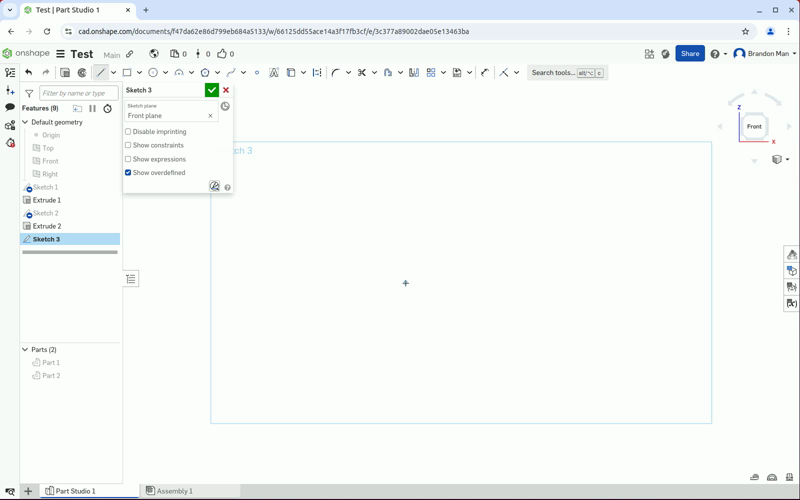
mouse_move(435, 282)
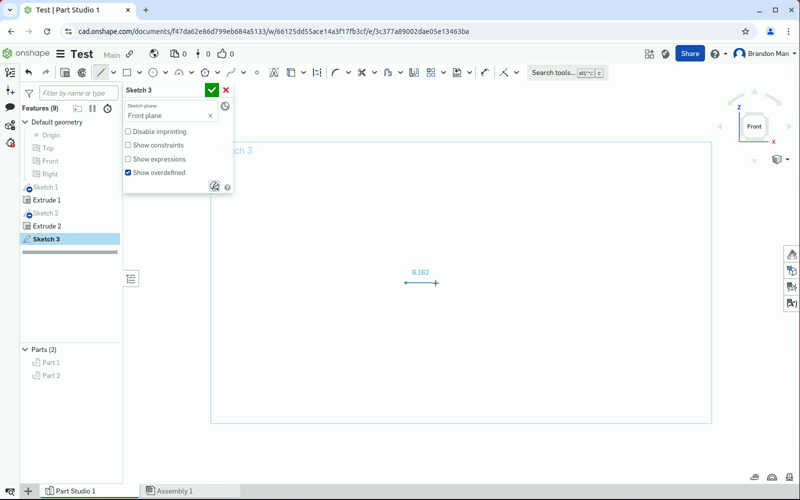
mouse_move(410, 282)
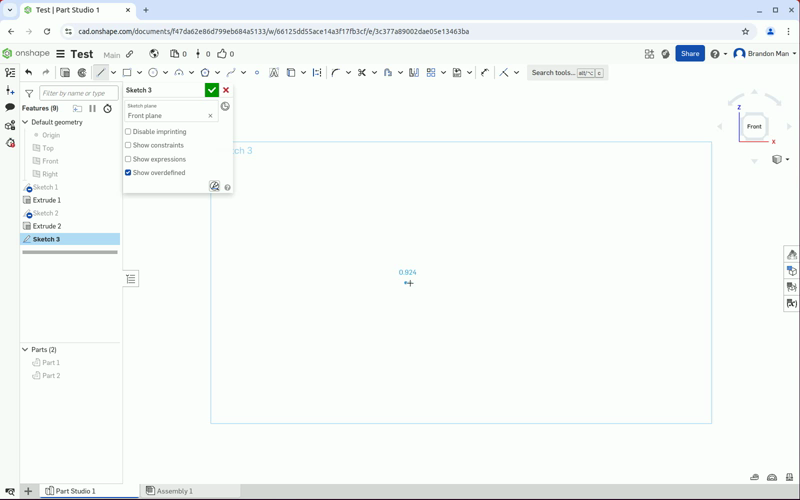
scroll(6)
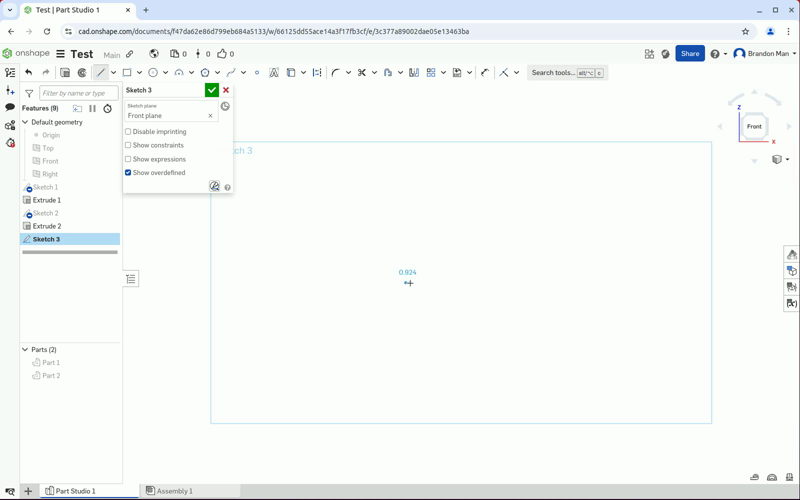
scroll(6)
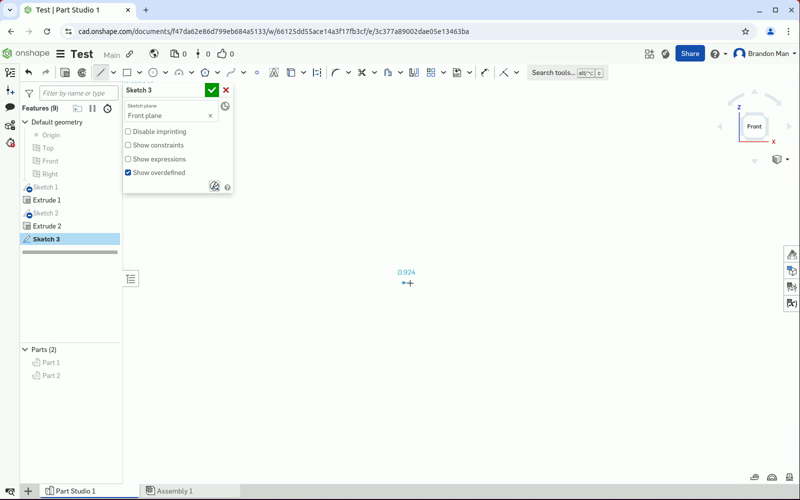
scroll(6)
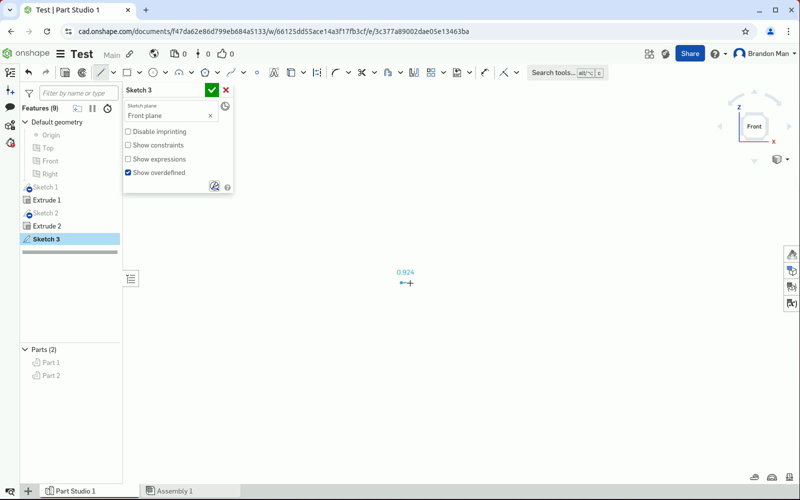
scroll(6)
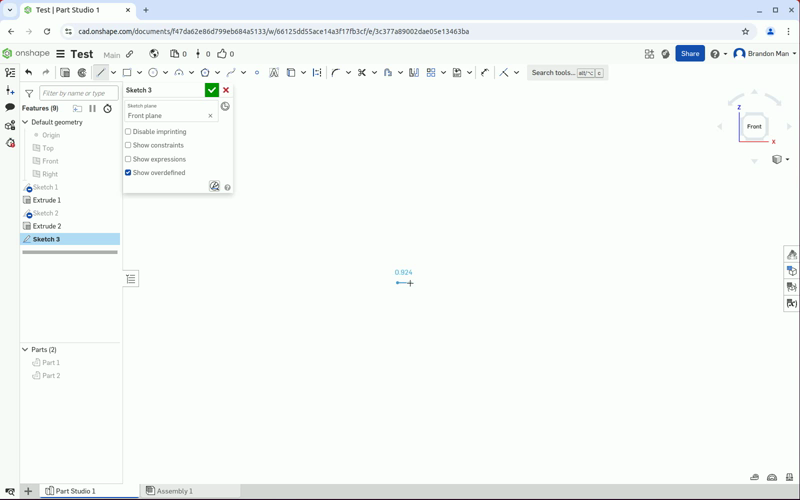
scroll(6)
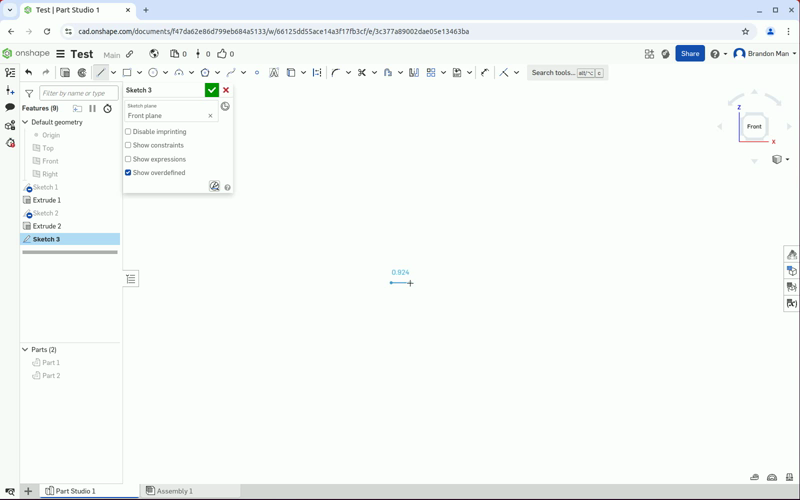
scroll(6)
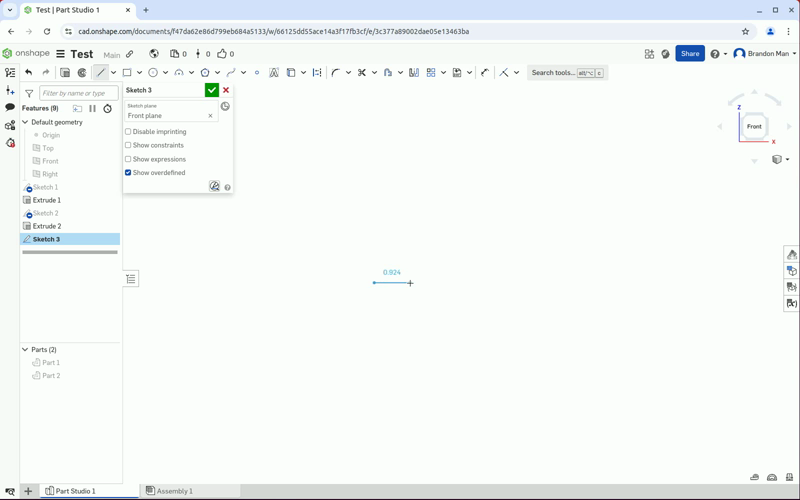
scroll(6)
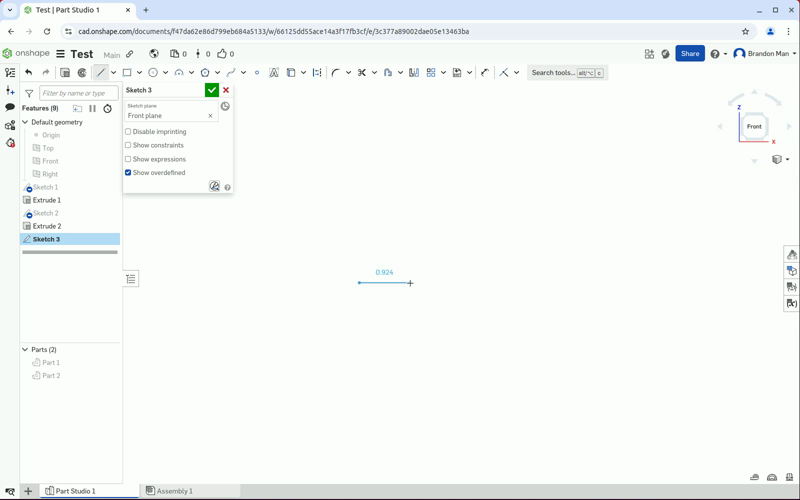
click(410, 282)
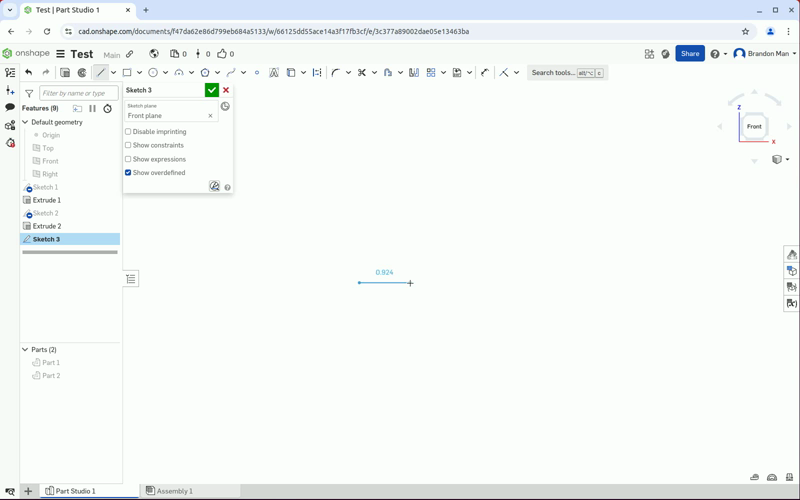
scroll(-6)
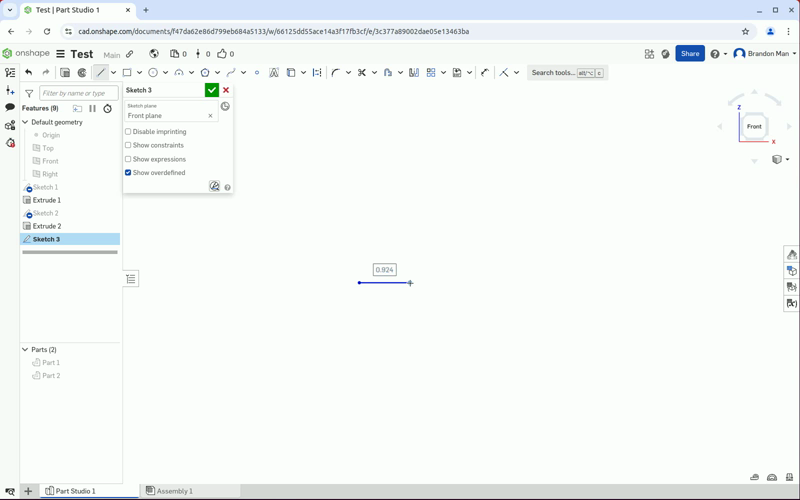
scroll(-6)
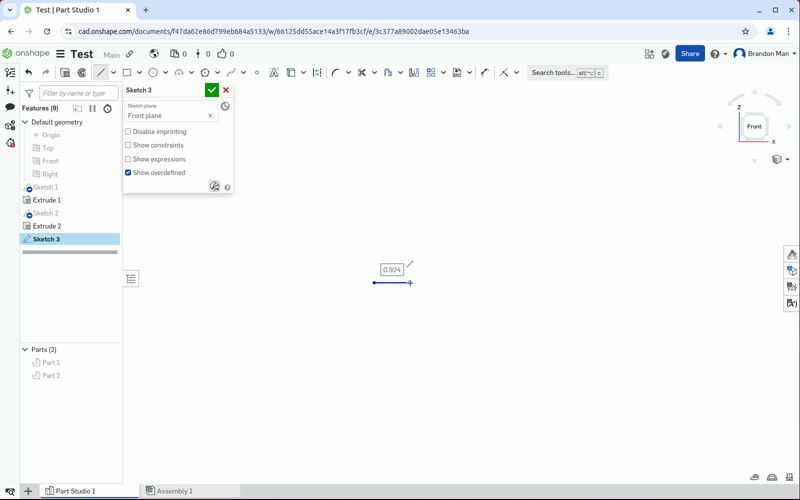
scroll(-6)
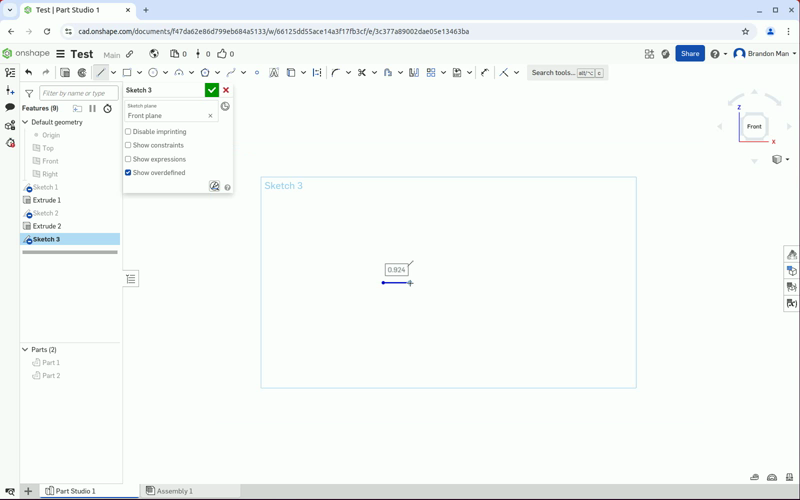
scroll(-6)
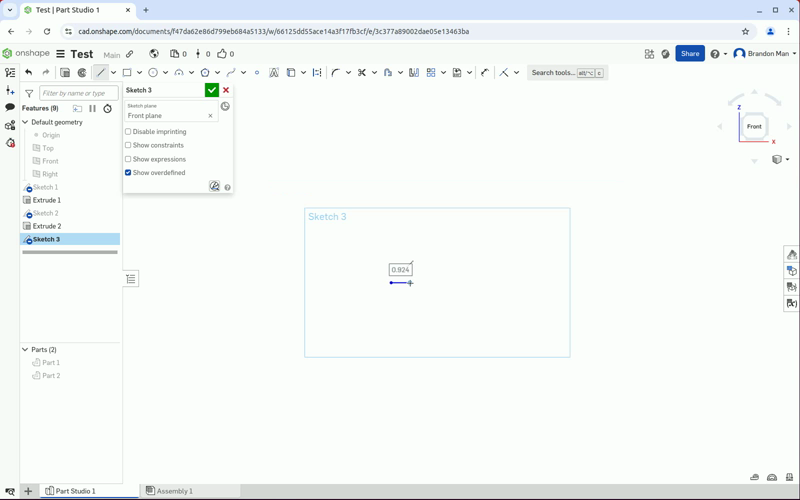
scroll(-6)
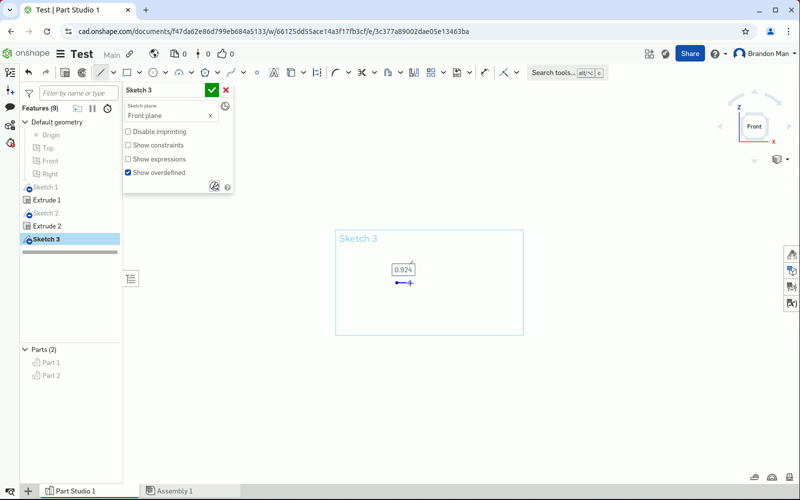
scroll(-6)
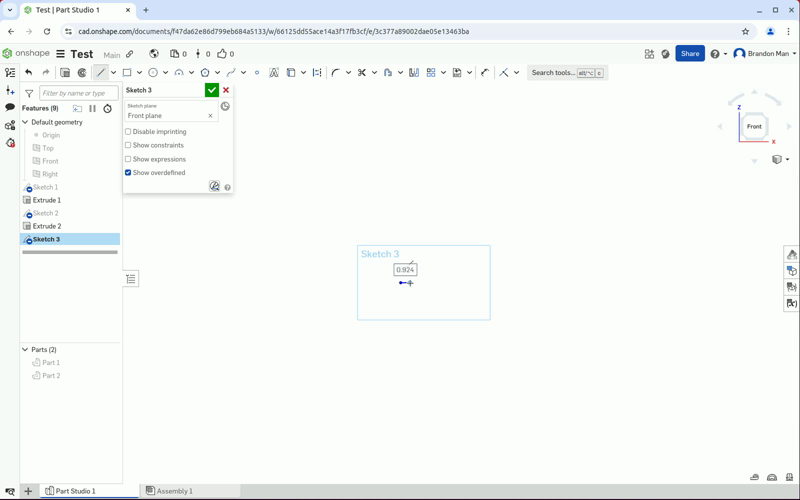
scroll(-6)
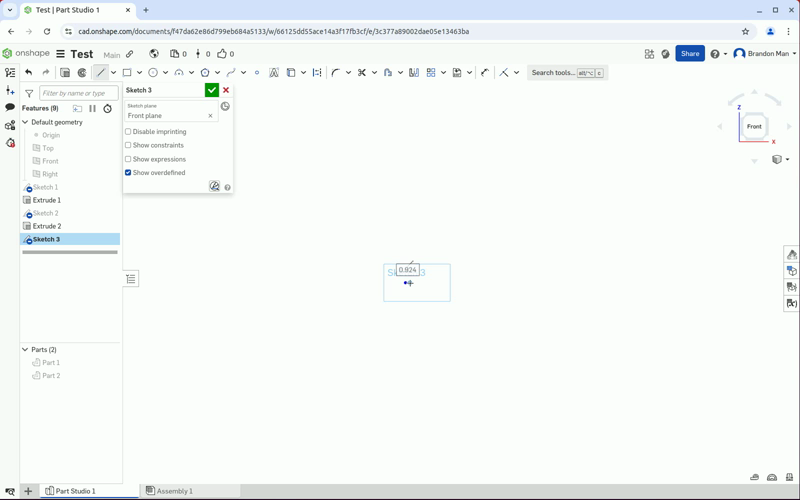
key_up(shift)
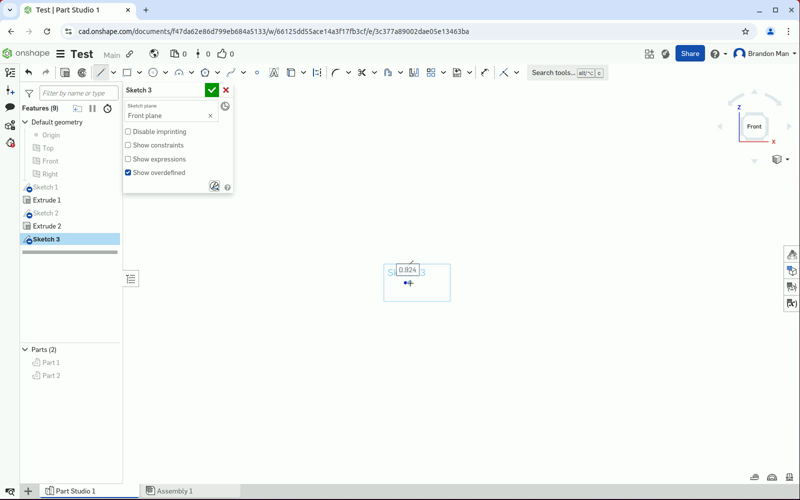
key_down(shift)
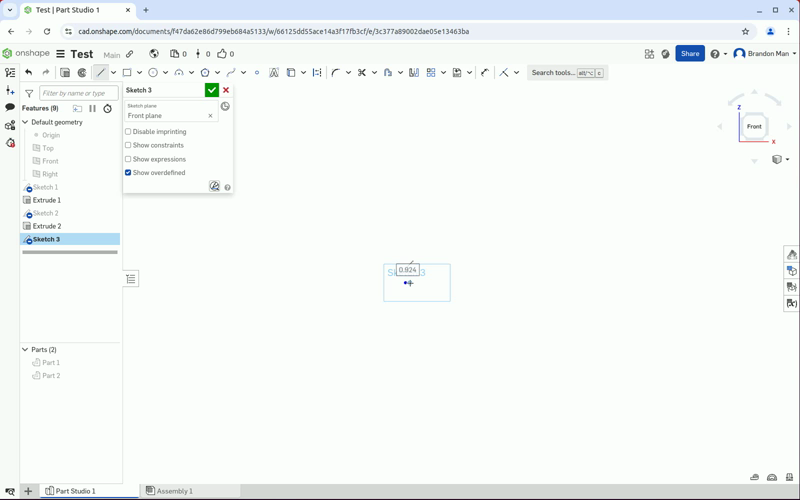
mouse_move(410, 196)
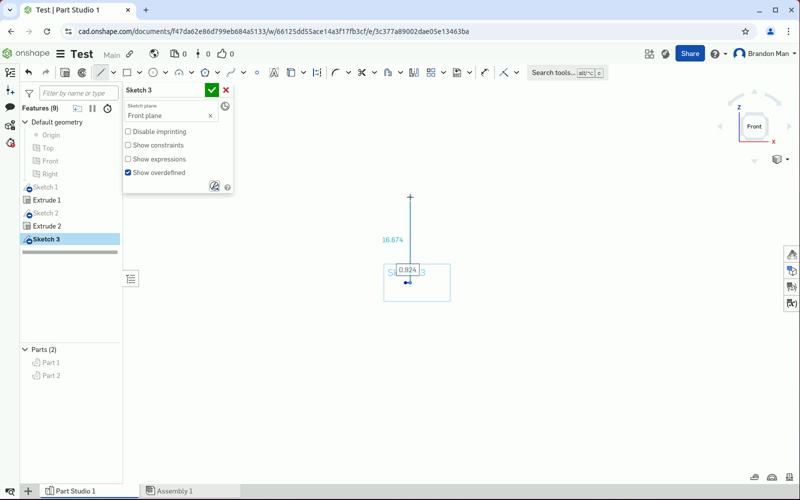
click(410, 196)
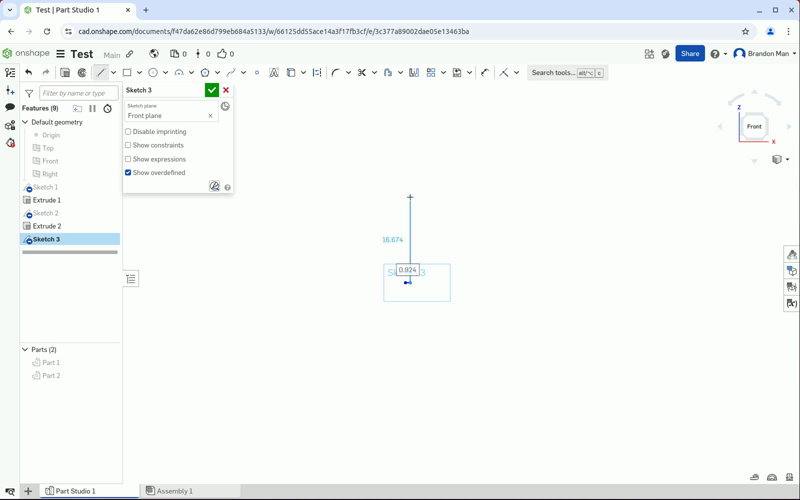
key_up(shift)
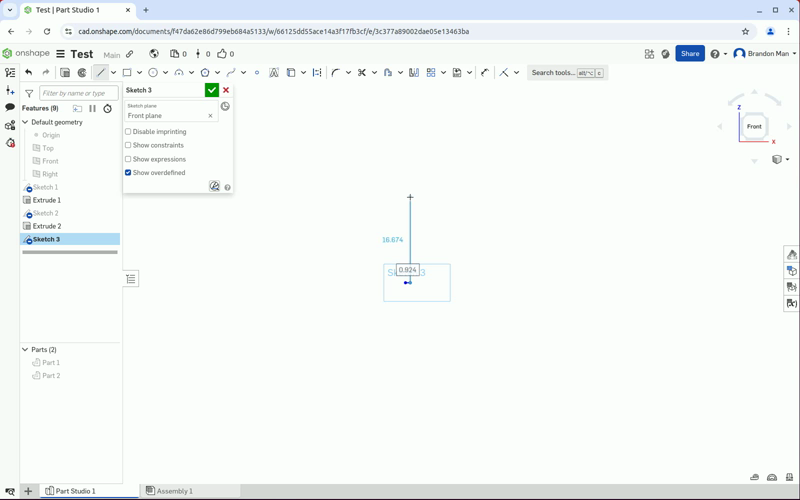
key(esc)
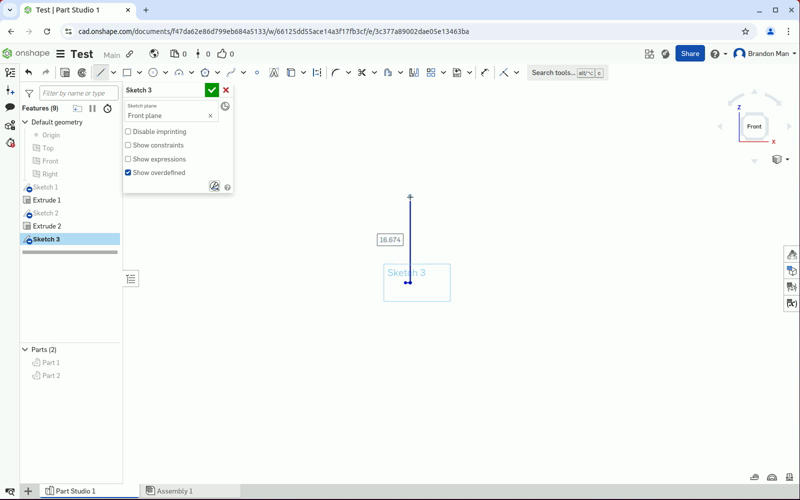
key(a)
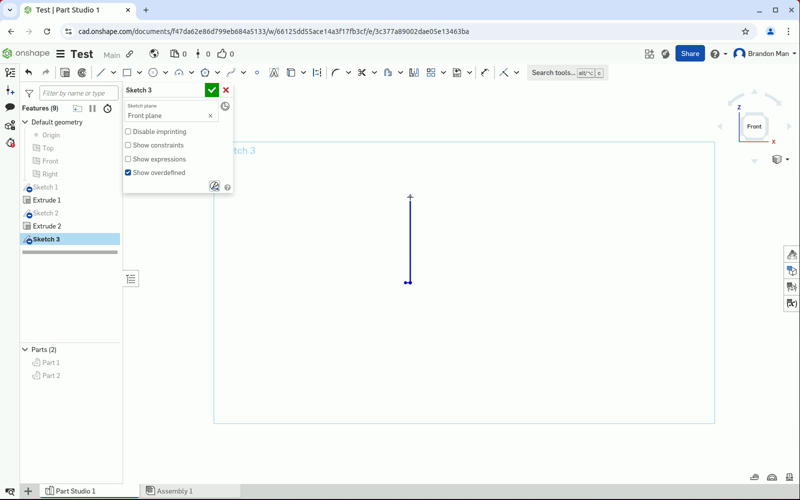
mouse_move(410, 196)
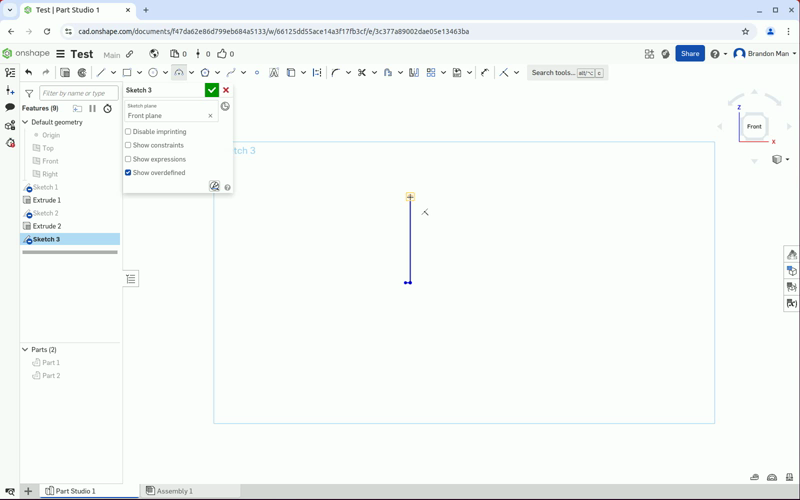
click(410, 196)
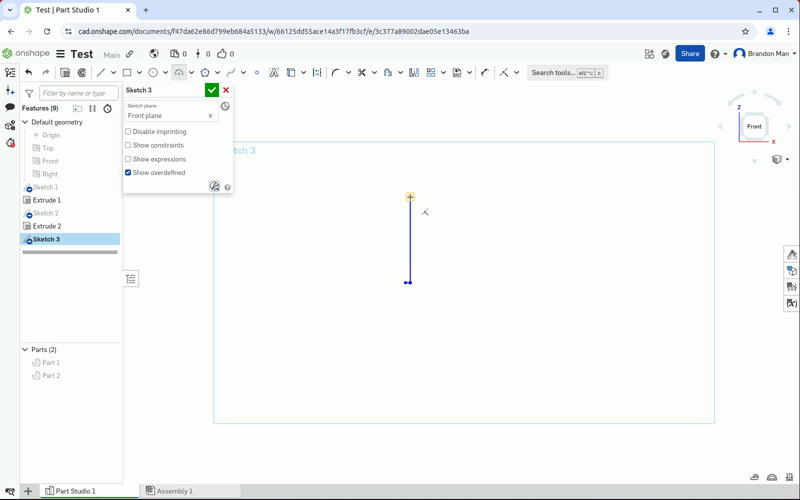
key_down(shift)
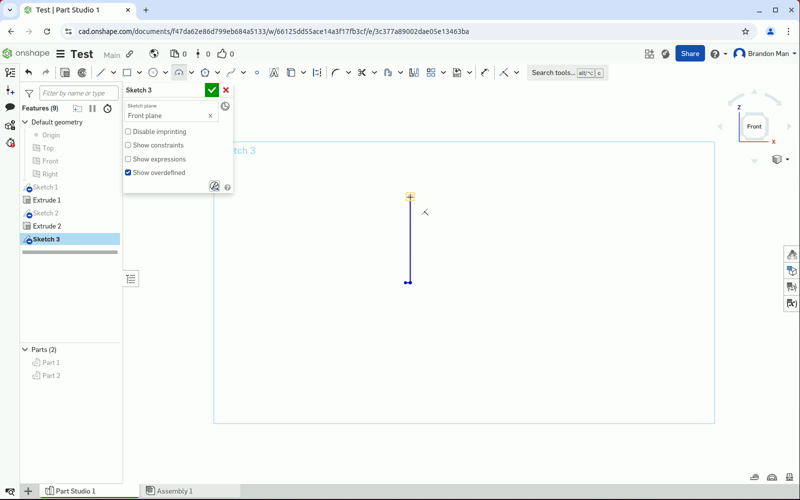
mouse_move(431, 175)
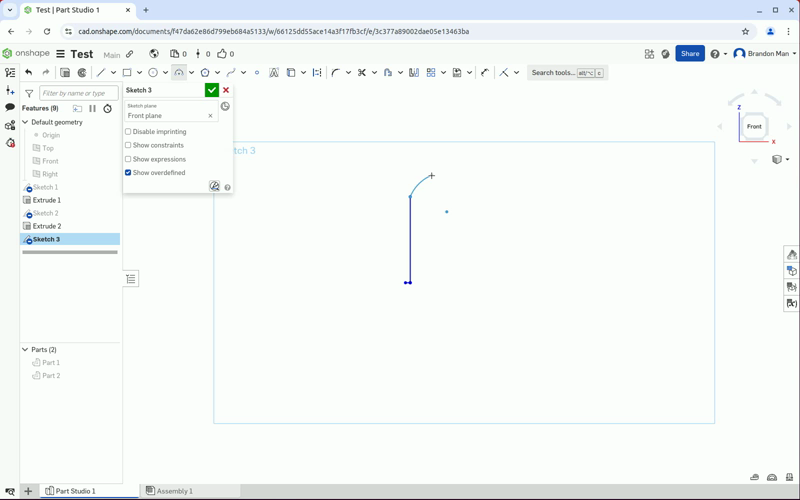
click(431, 175)
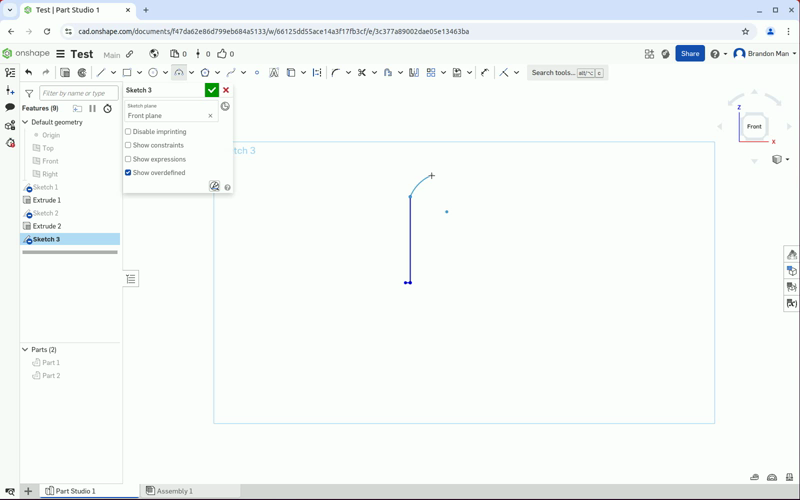
mouse_move(416, 181)
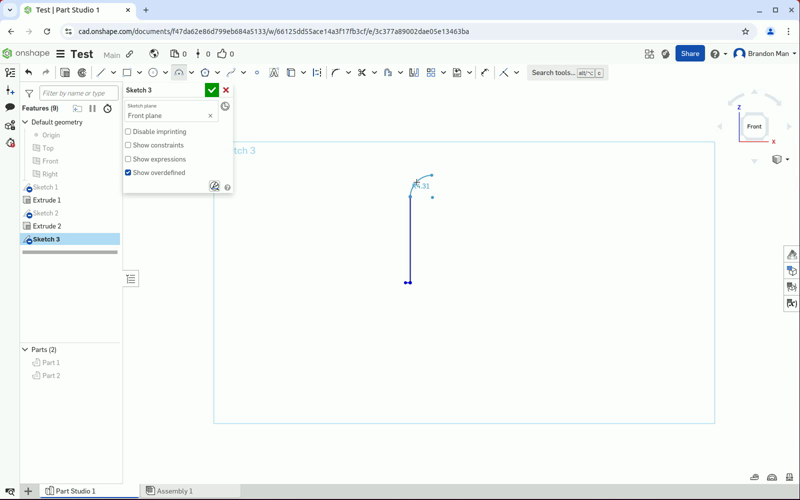
click(416, 181)
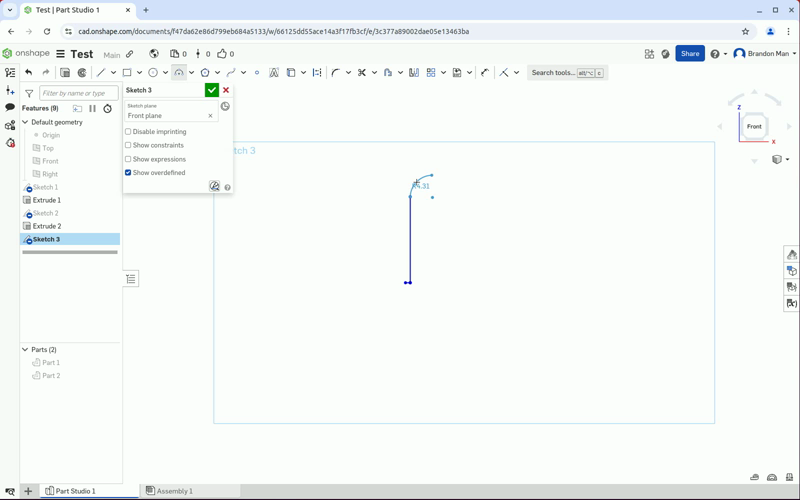
key_up(shift)
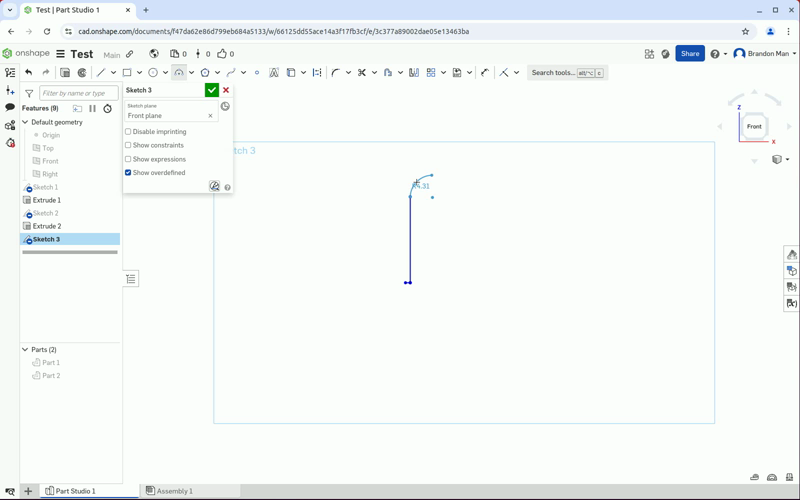
key(esc)
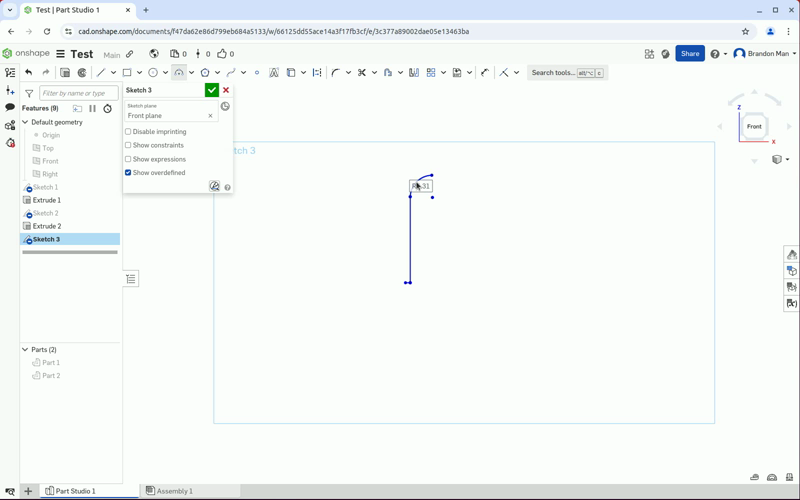
key(l)
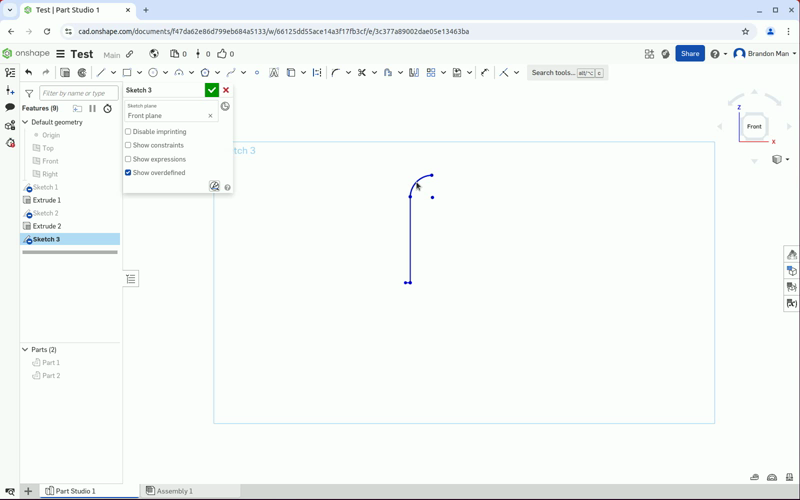
mouse_move(431, 175)
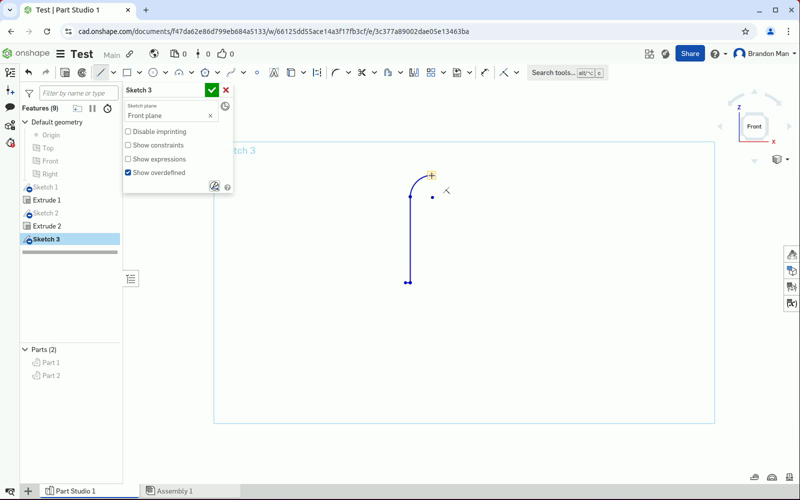
click(431, 175)
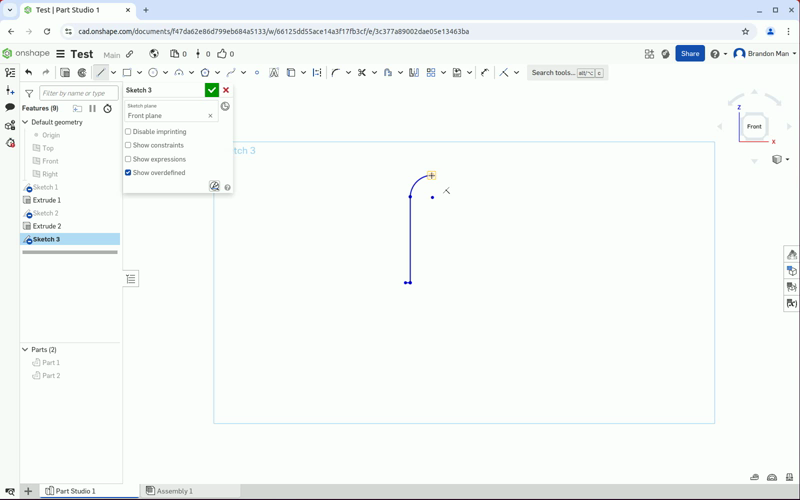
key_down(shift)
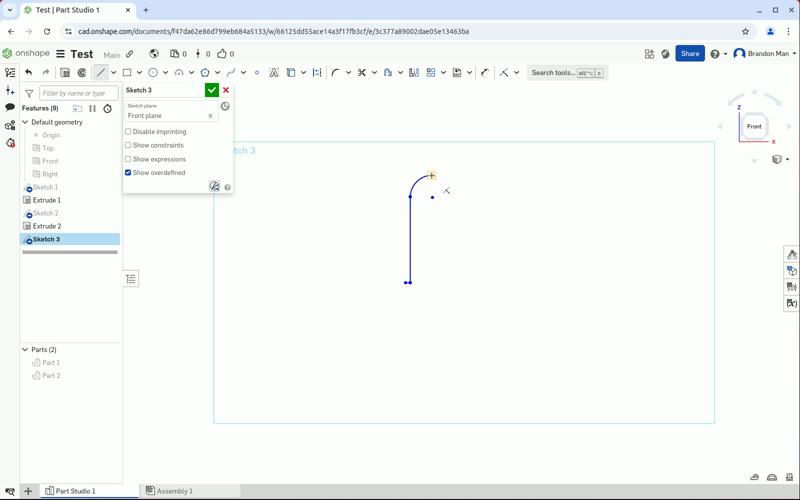
mouse_move(461, 175)
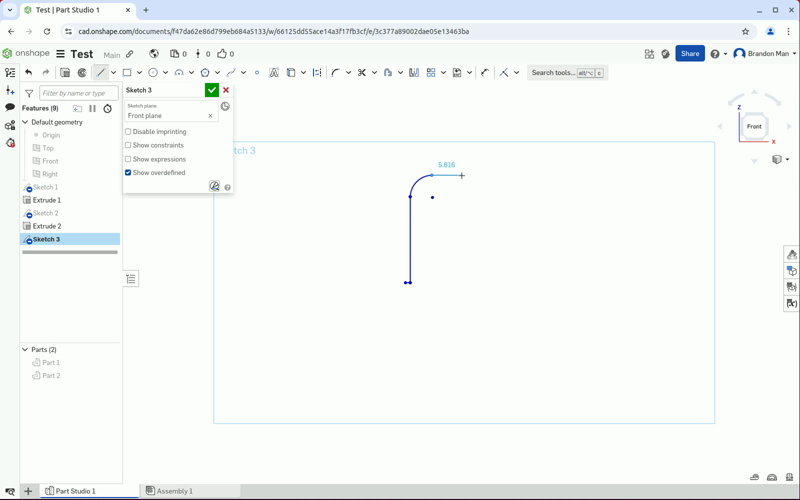
mouse_move(438, 175)
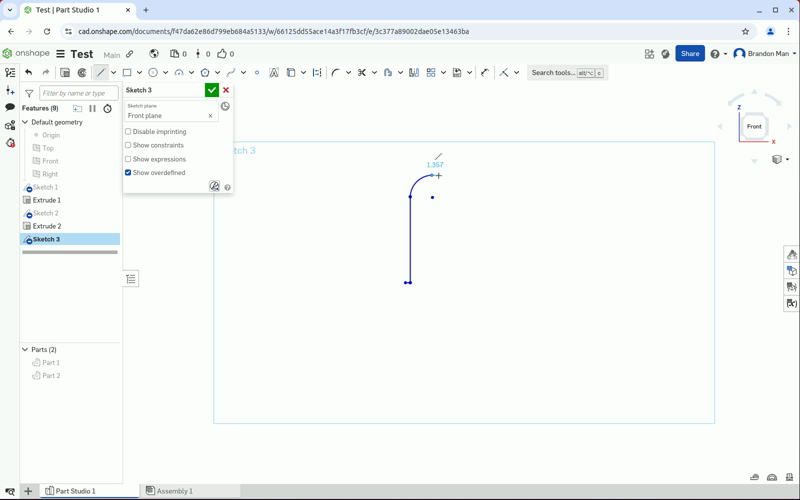
scroll(6)
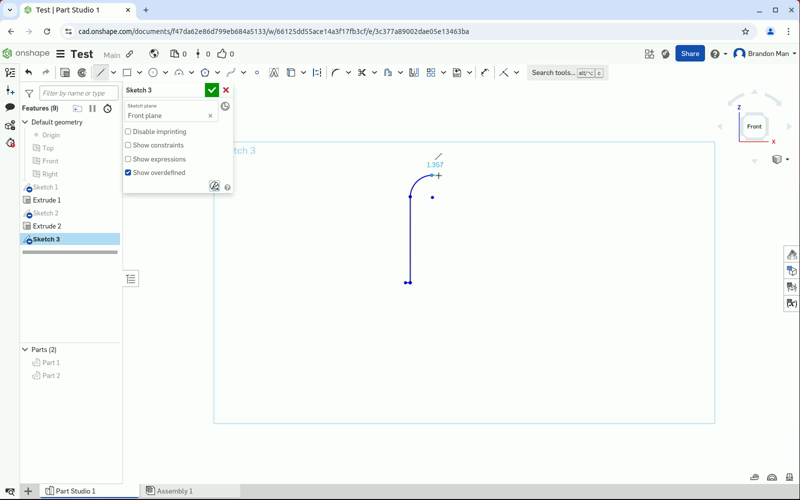
scroll(6)
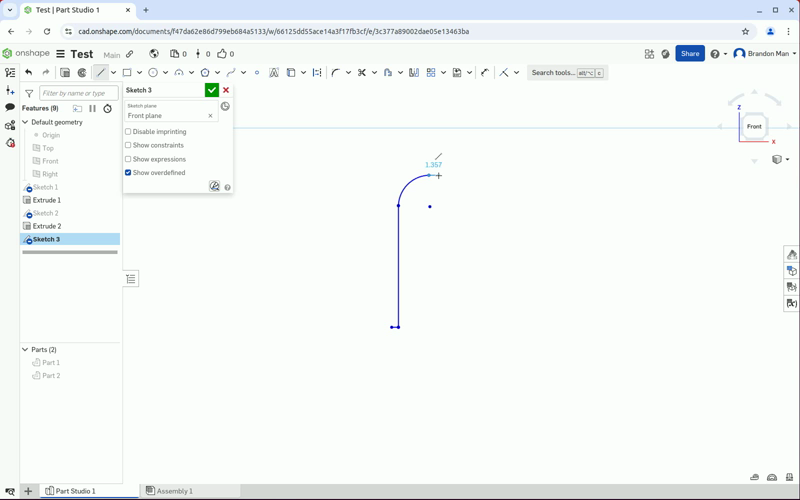
scroll(6)
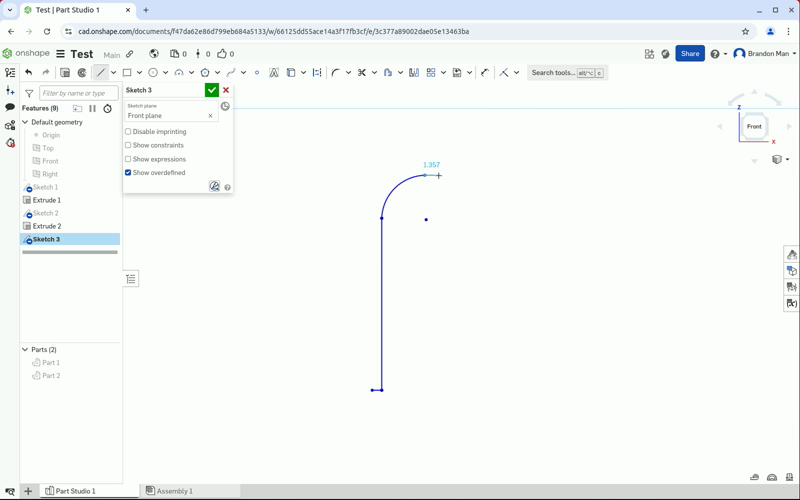
scroll(6)
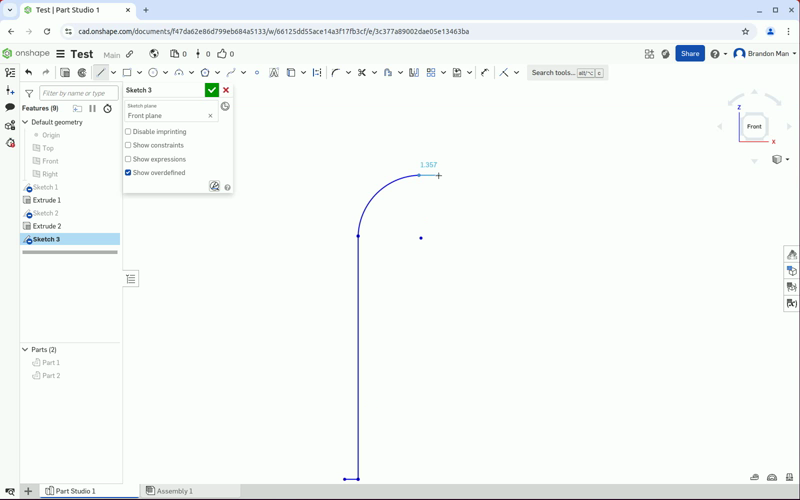
scroll(6)
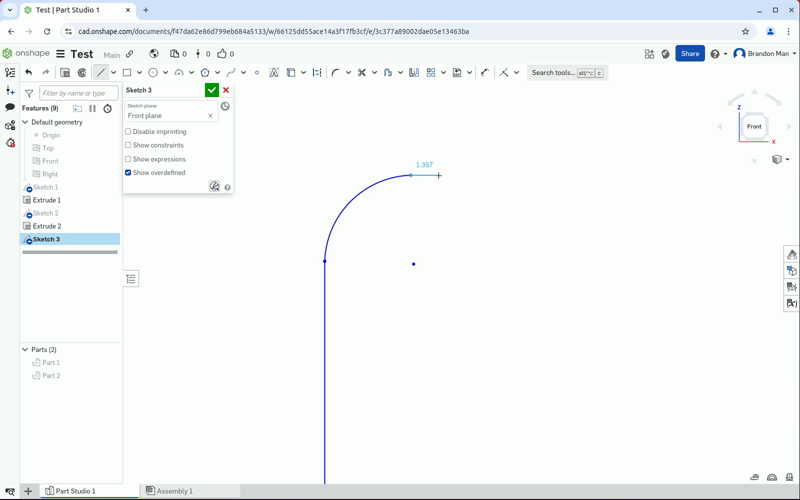
scroll(6)
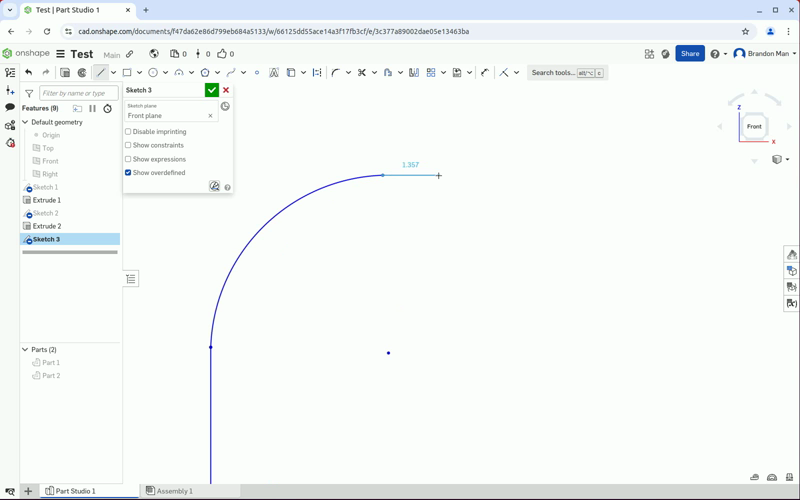
scroll(6)
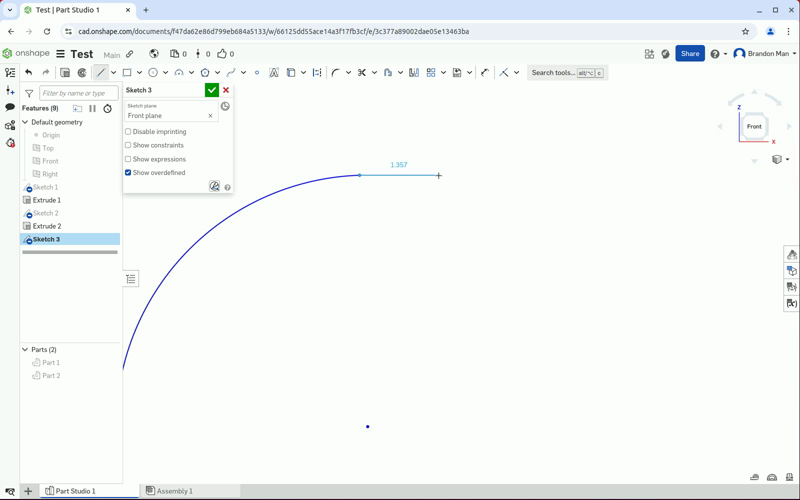
click(438, 175)
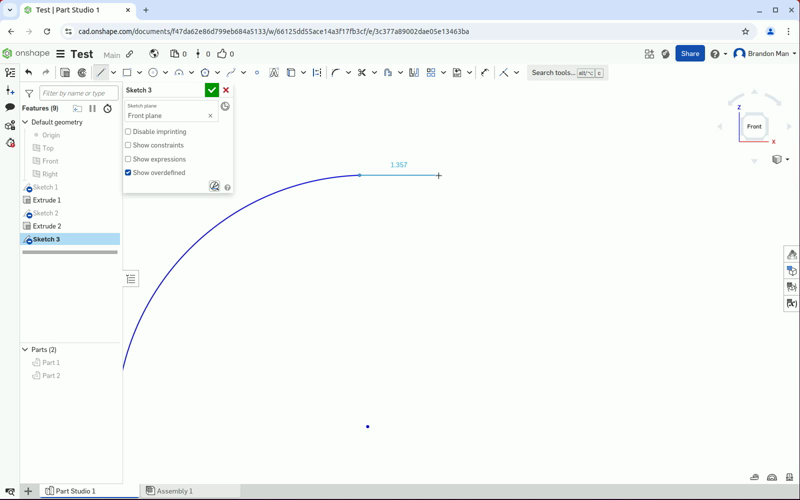
scroll(-6)
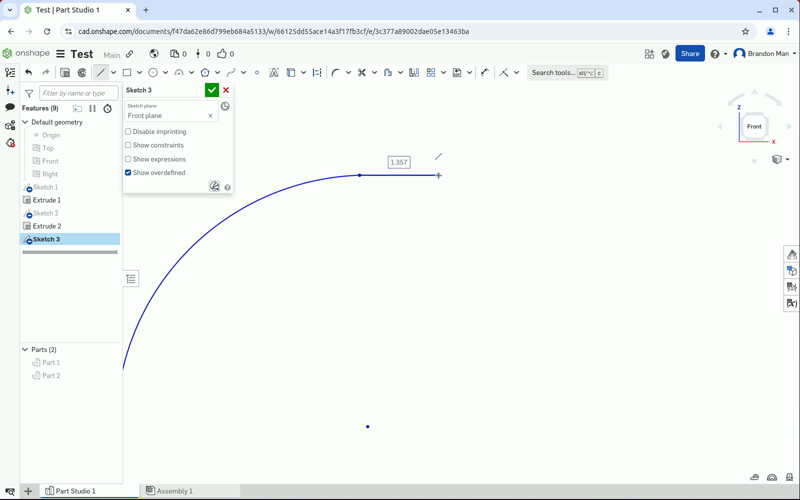
scroll(-6)
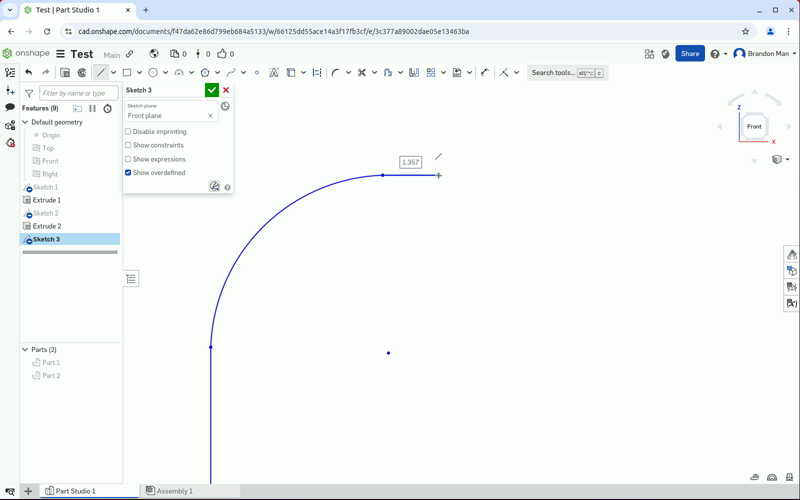
scroll(-6)
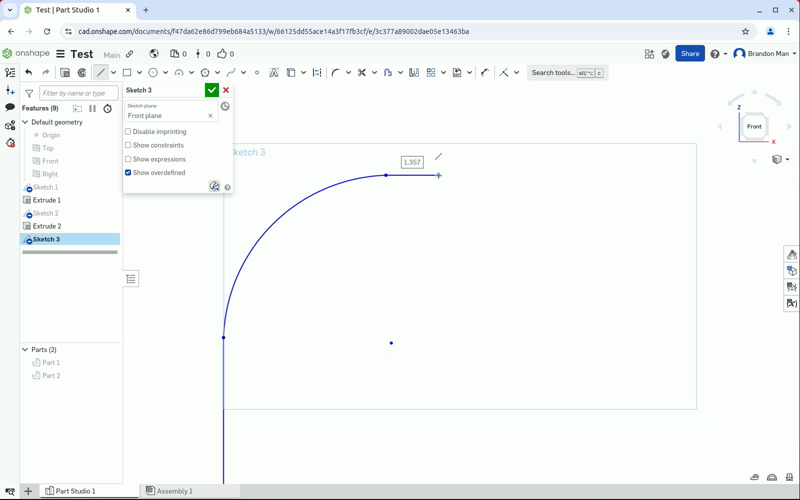
scroll(-6)
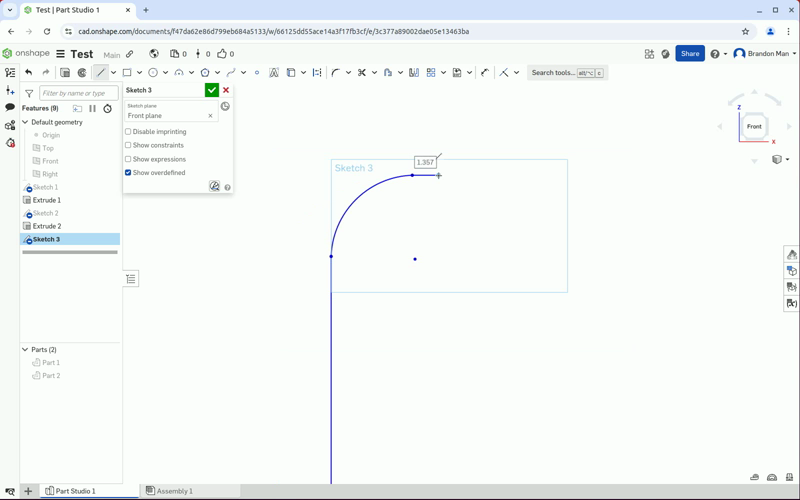
scroll(-6)
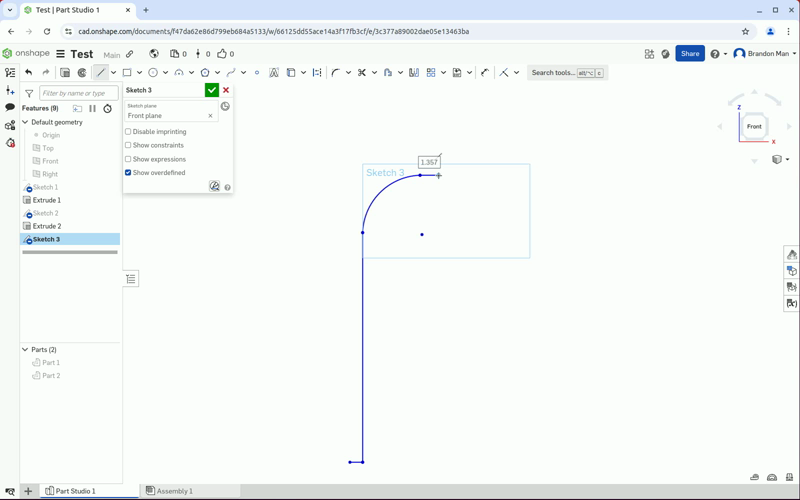
scroll(-6)
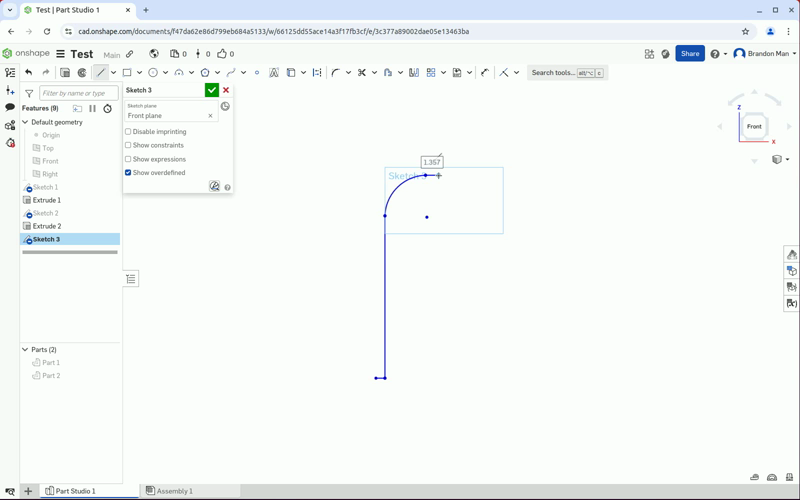
scroll(-6)
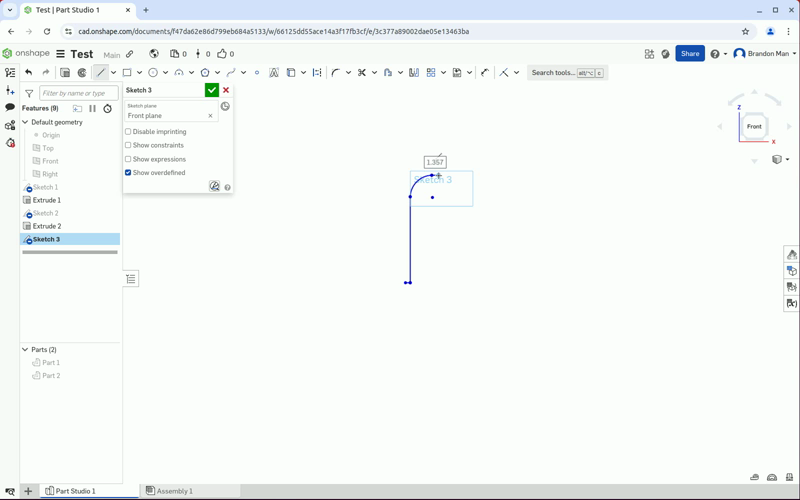
key_up(shift)
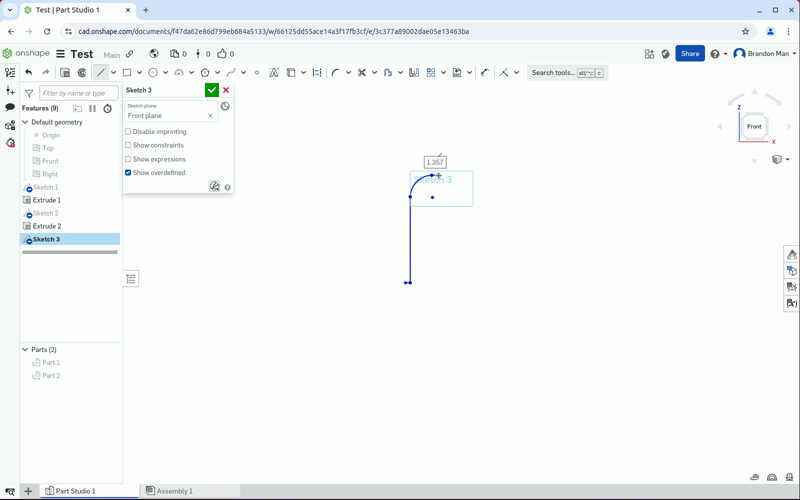
key_down(shift)
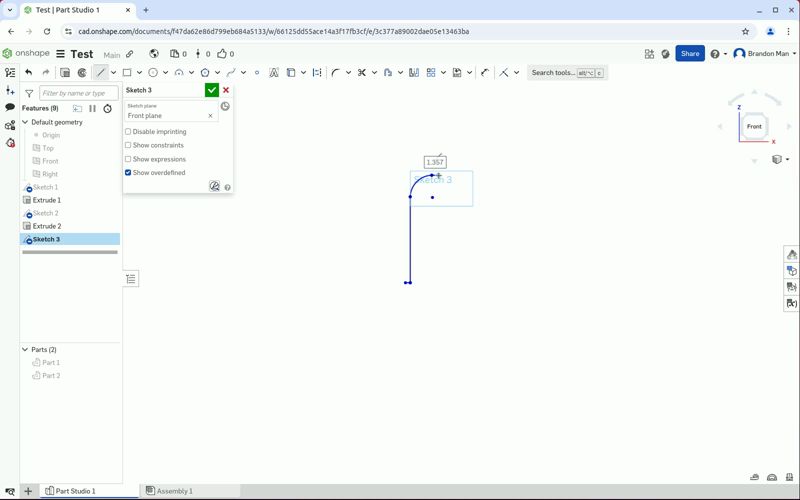
mouse_move(468, 175)
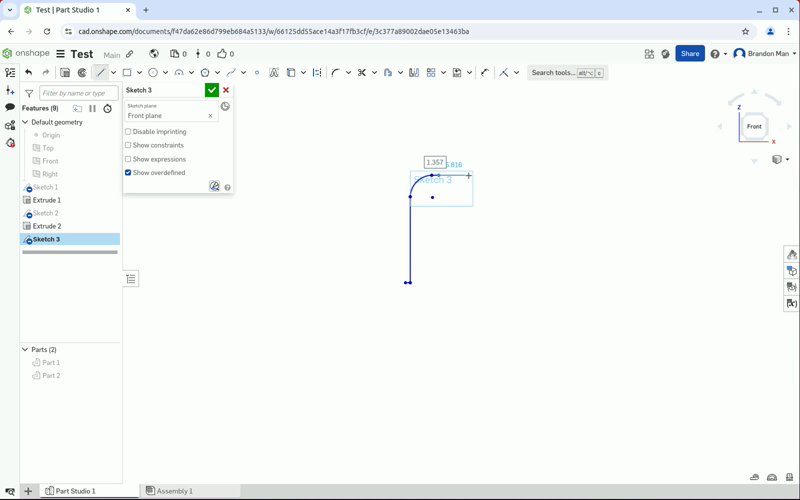
mouse_move(438, 170)
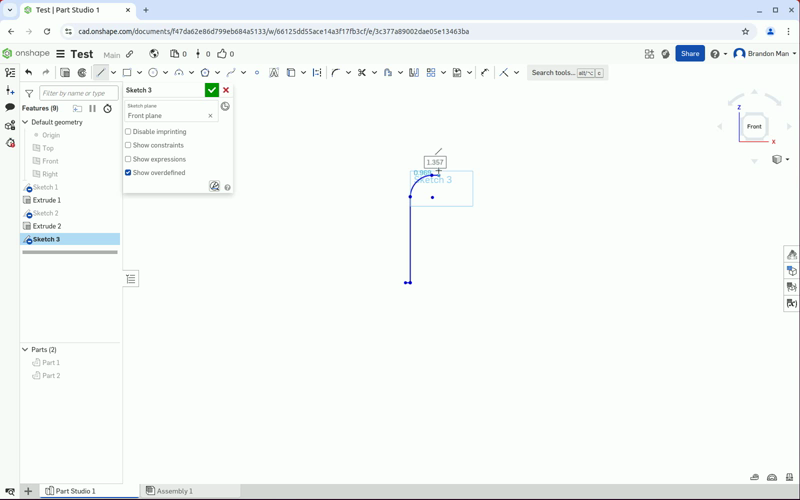
scroll(6)
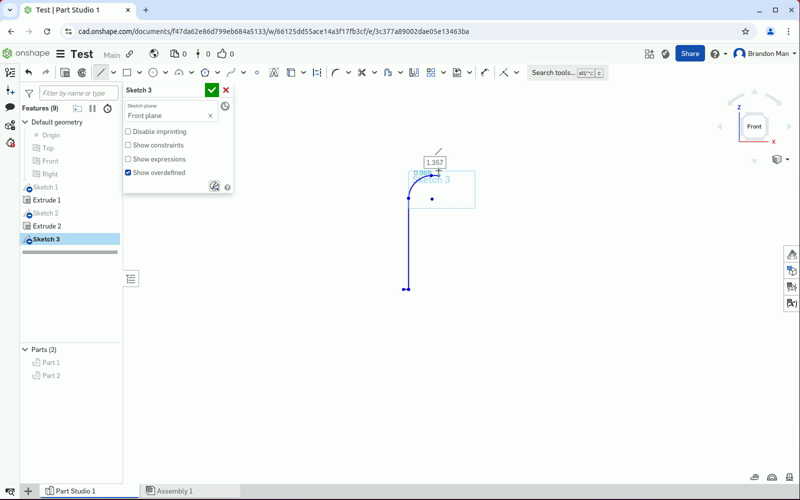
scroll(6)
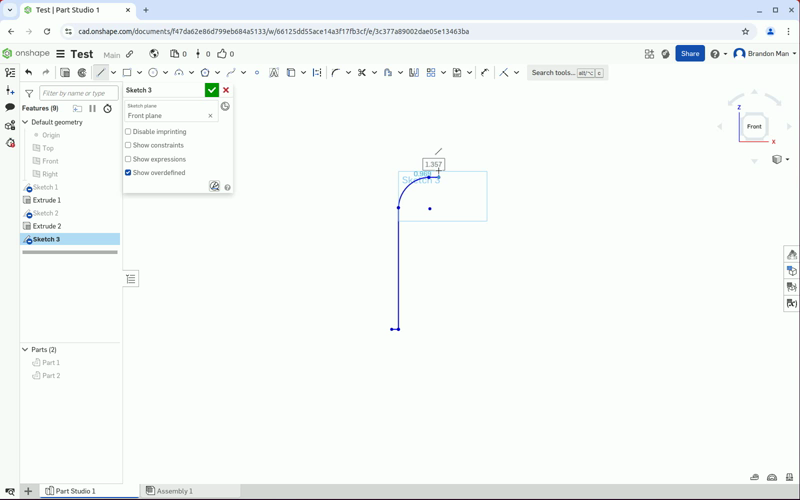
scroll(6)
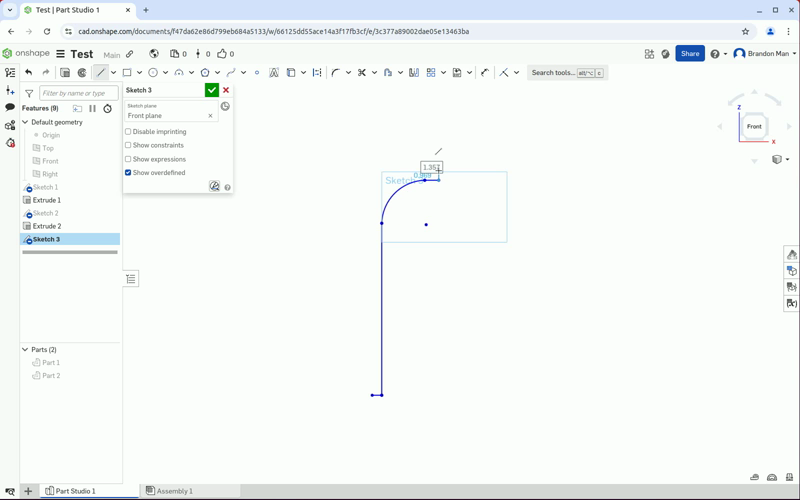
scroll(6)
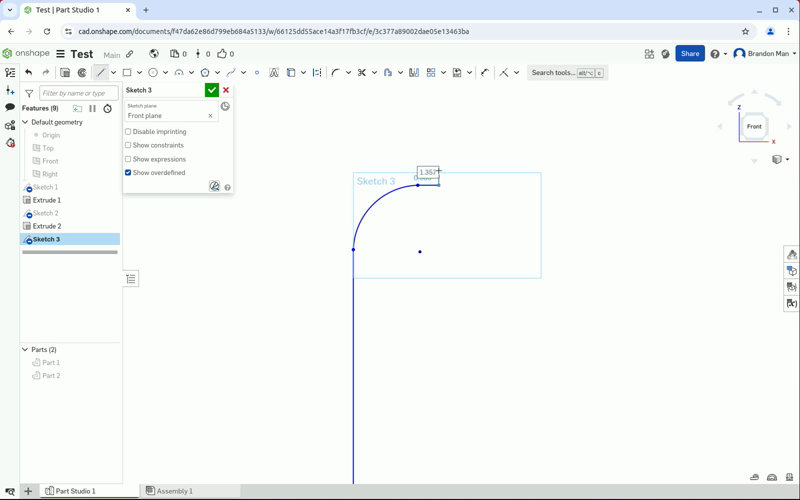
scroll(6)
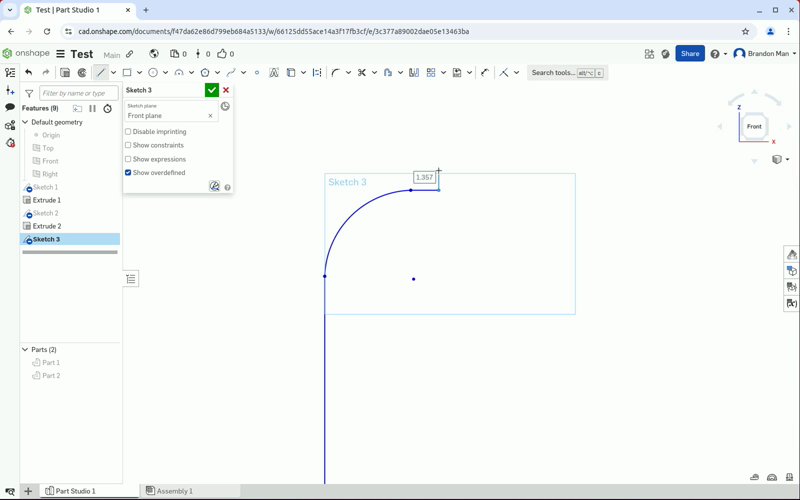
scroll(6)
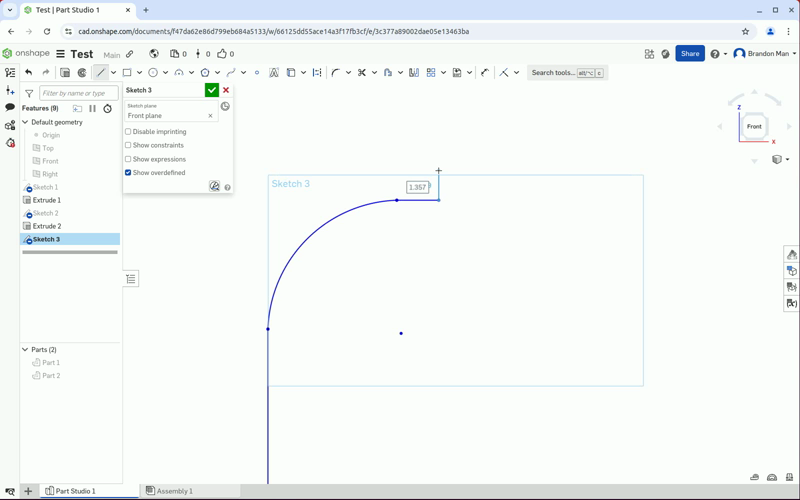
scroll(6)
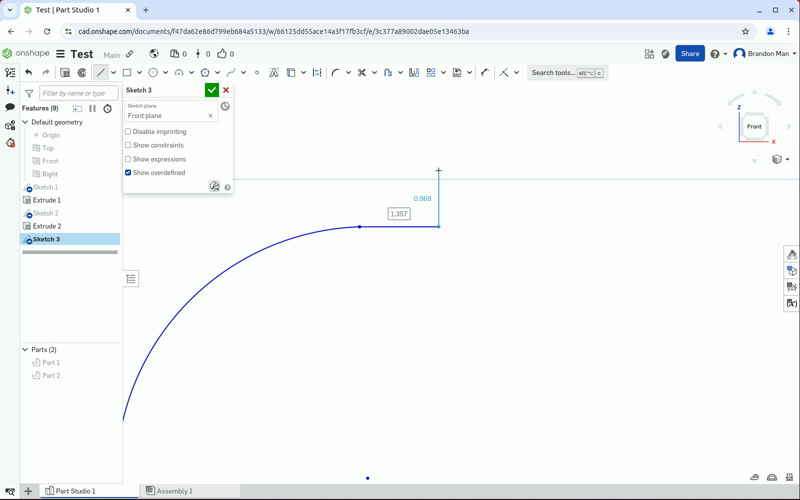
click(438, 170)
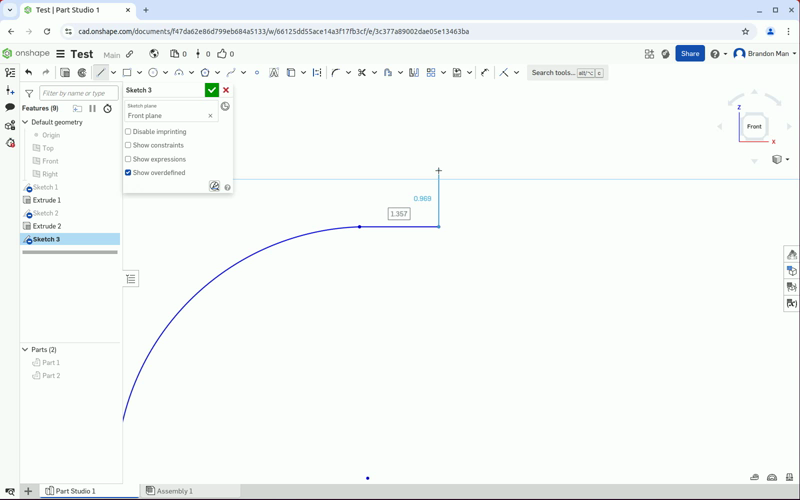
scroll(-6)
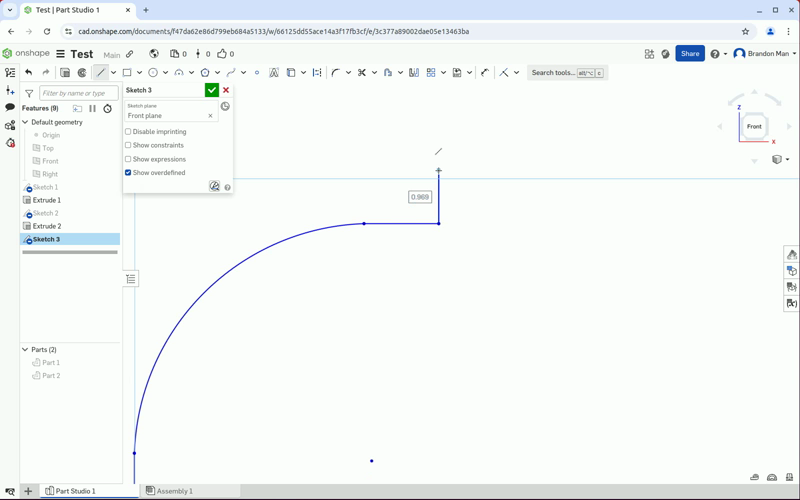
scroll(-6)
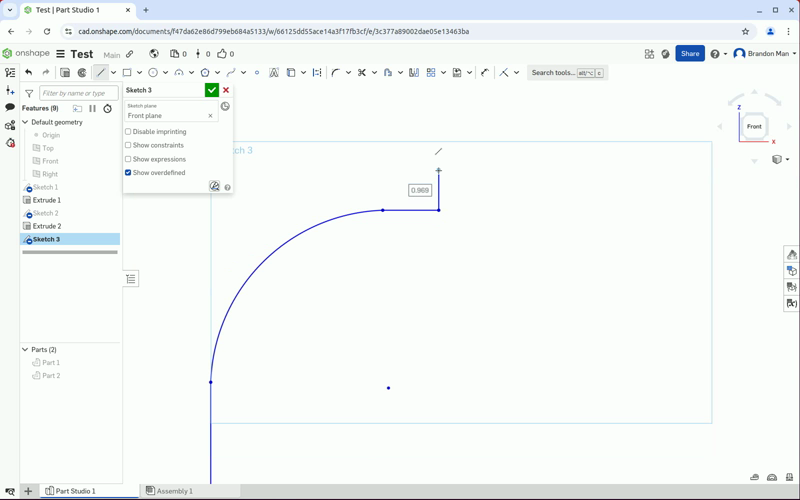
scroll(-6)
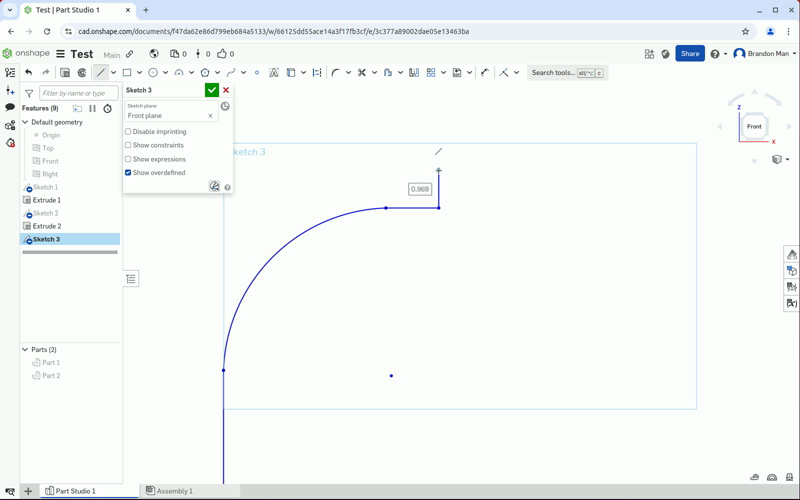
scroll(-6)
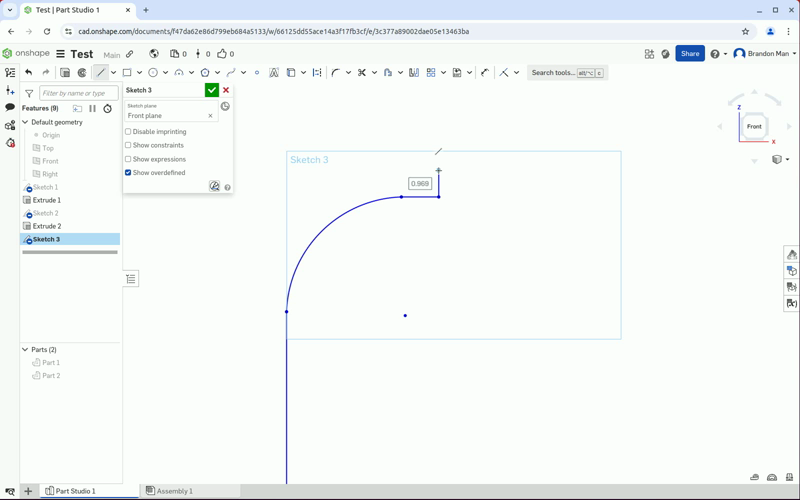
scroll(-6)
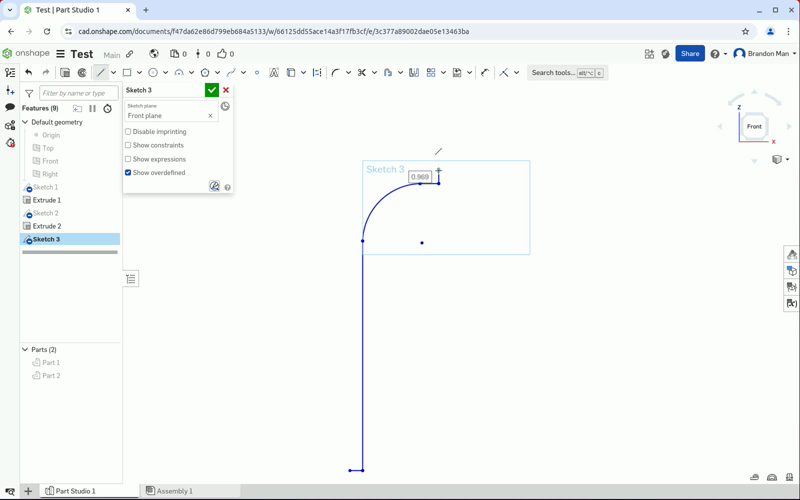
scroll(-6)
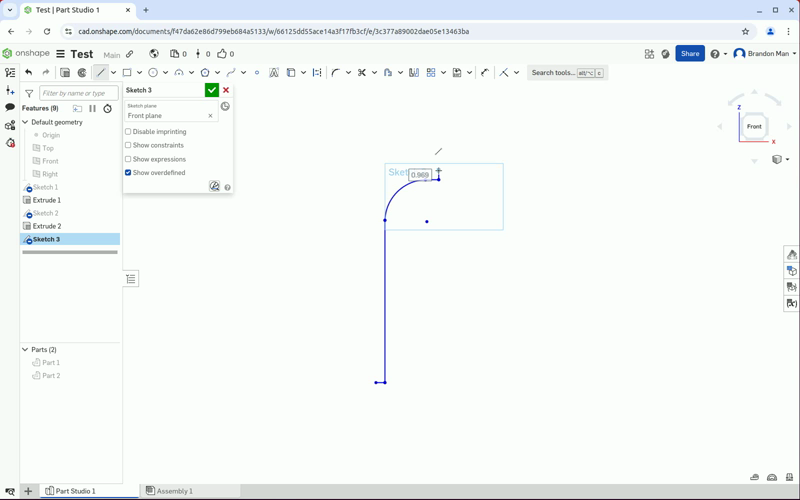
scroll(-6)
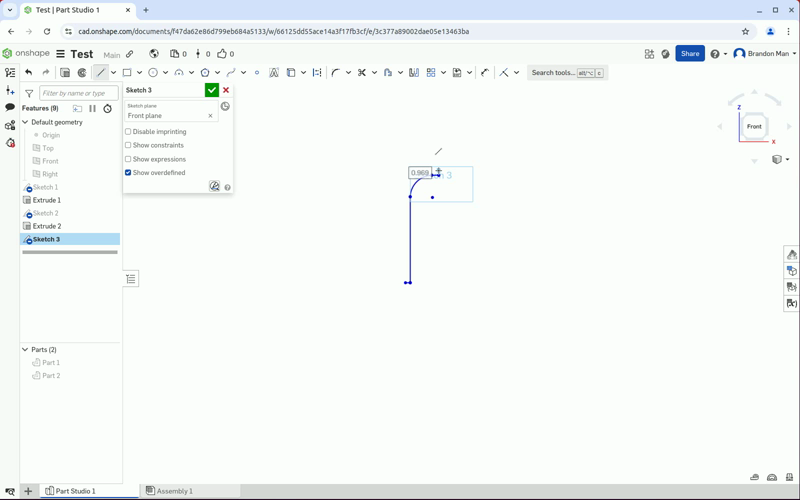
key_up(shift)
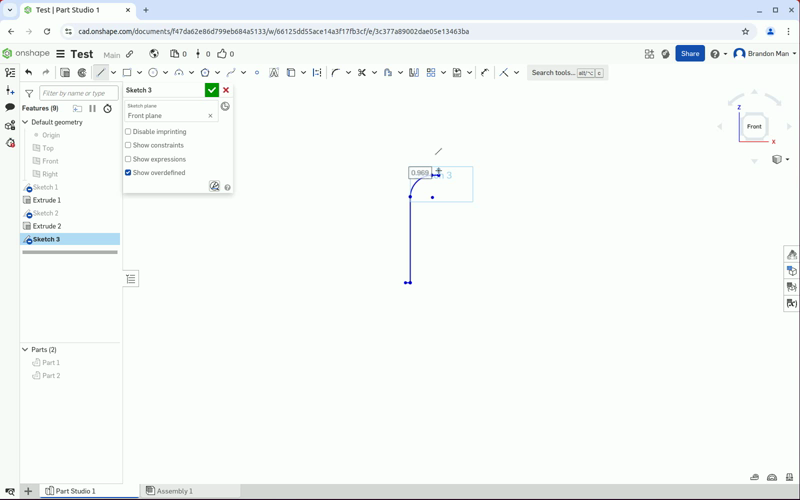
key_down(shift)
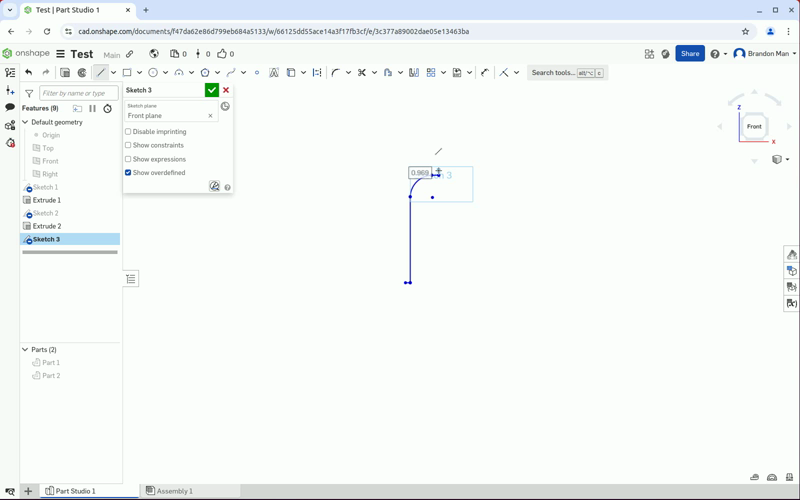
mouse_move(468, 170)
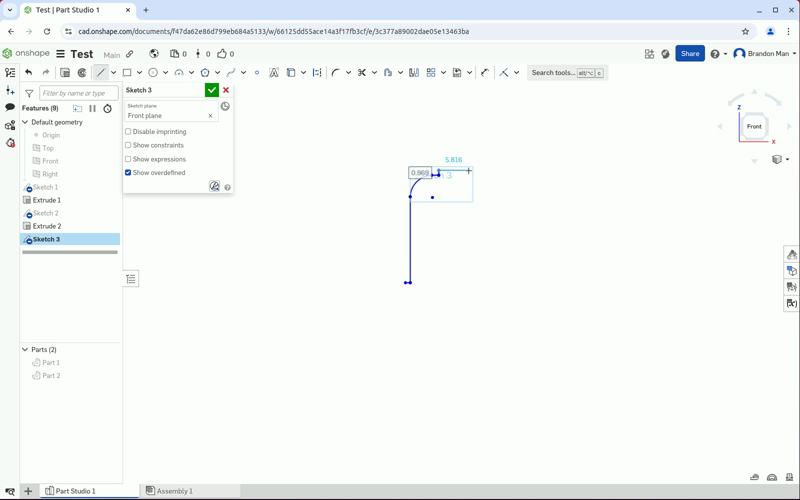
mouse_move(427, 170)
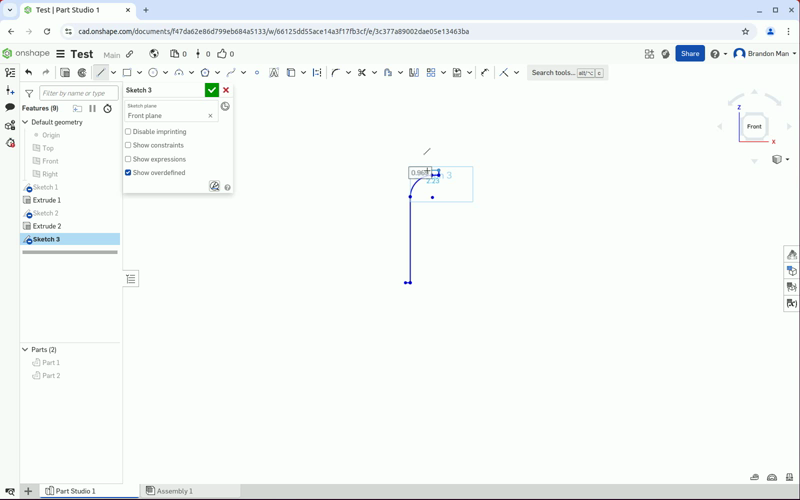
click(427, 170)
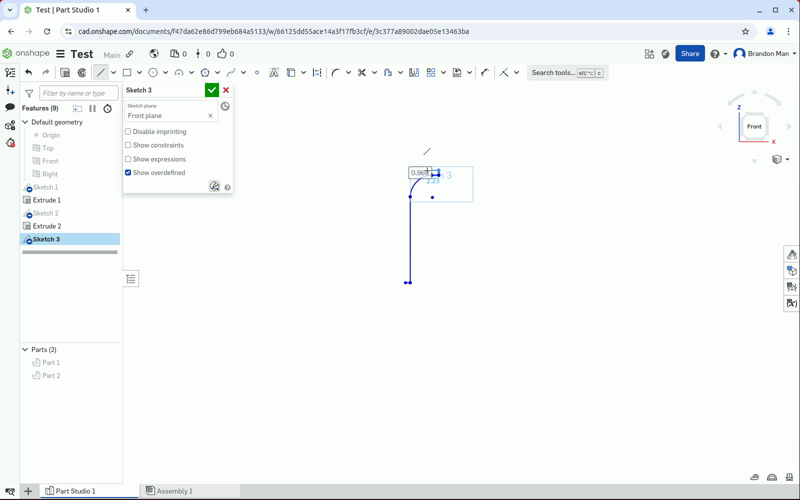
key_up(shift)
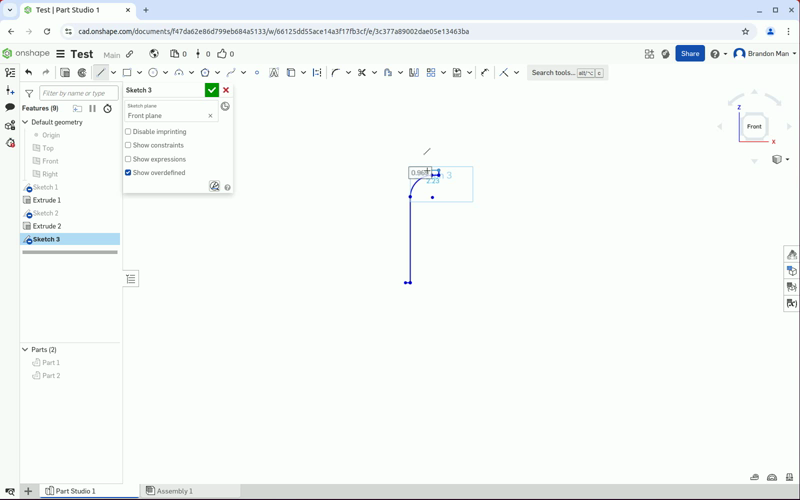
key(esc)
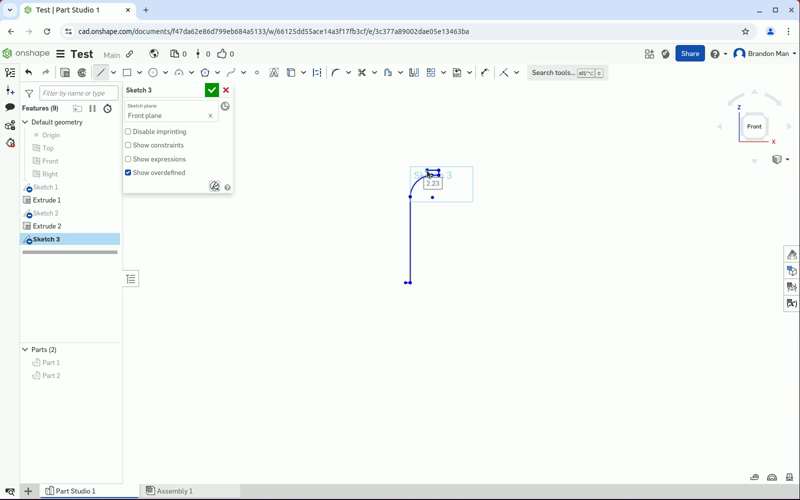
key(a)
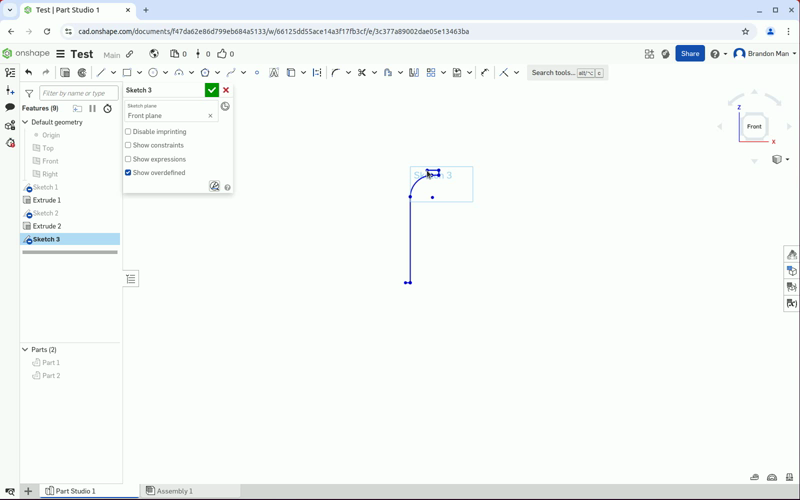
mouse_move(427, 170)
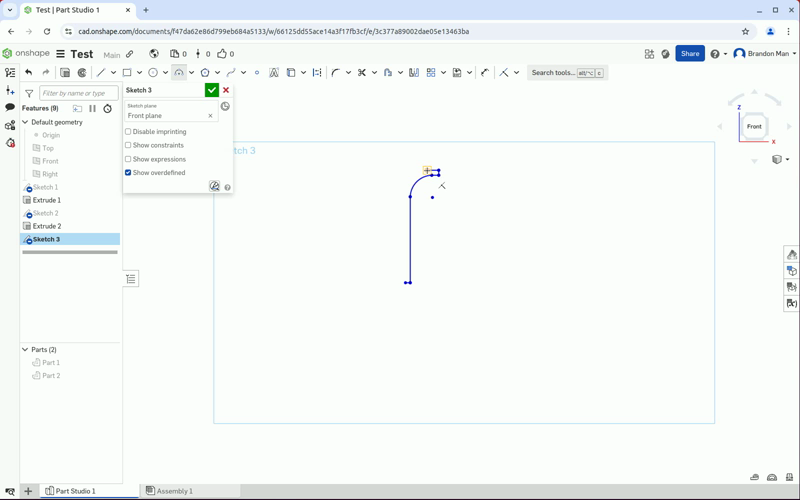
click(427, 170)
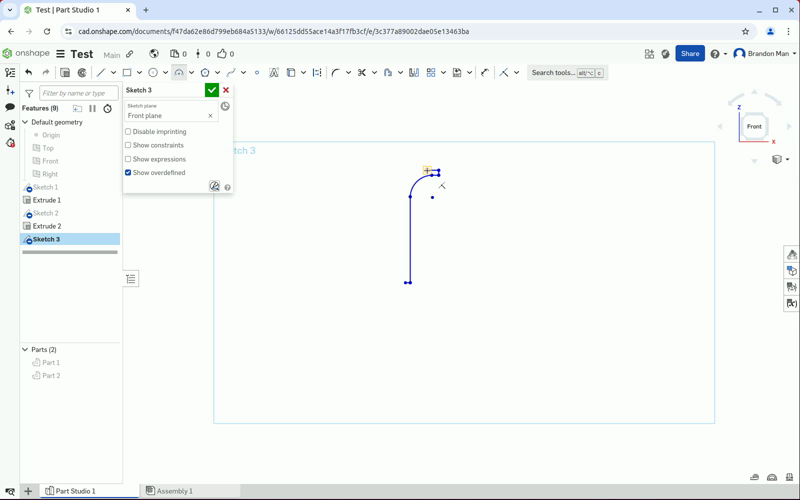
key_down(shift)
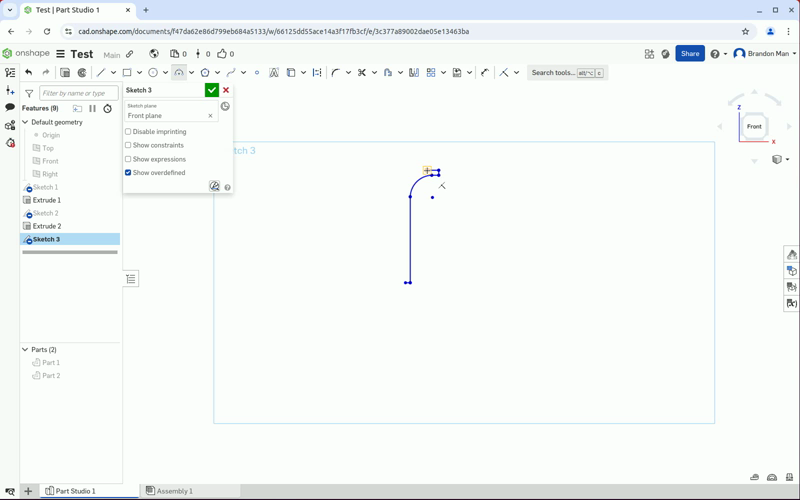
mouse_move(405, 191)
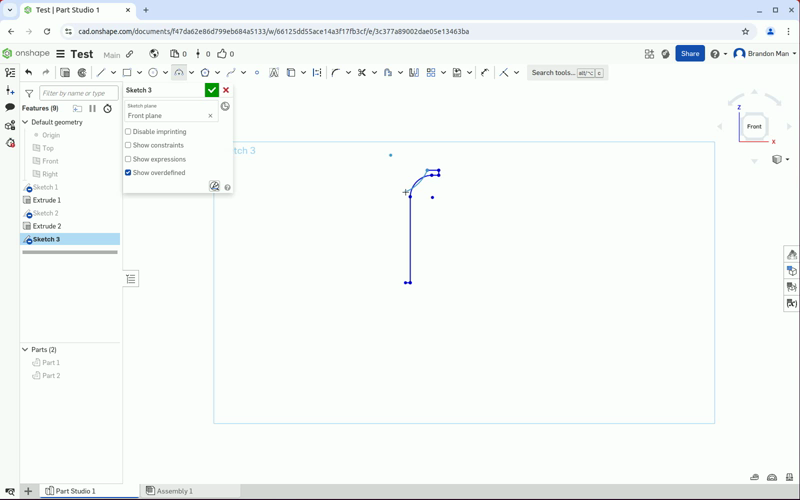
click(405, 191)
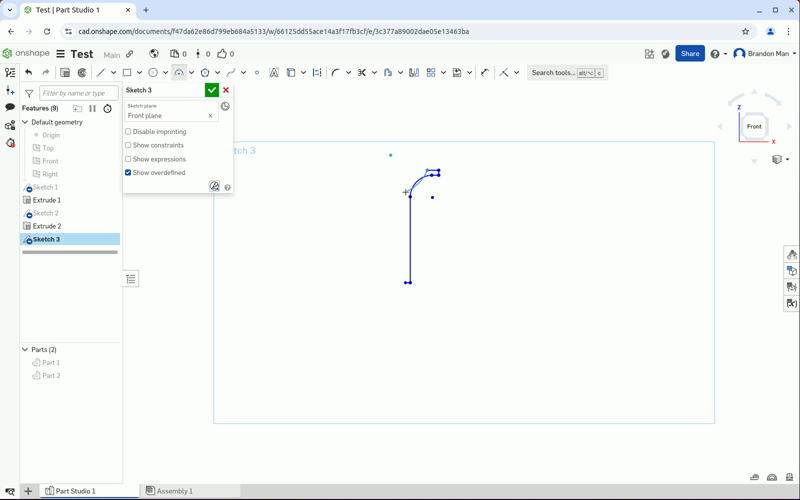
mouse_move(411, 176)
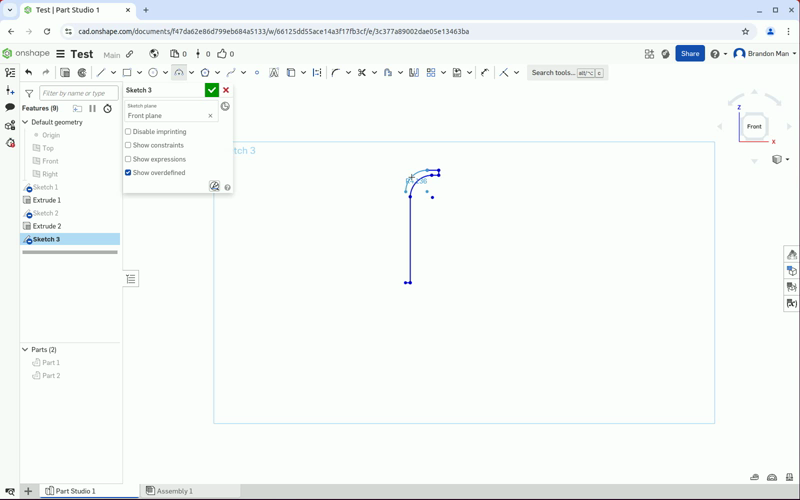
click(411, 176)
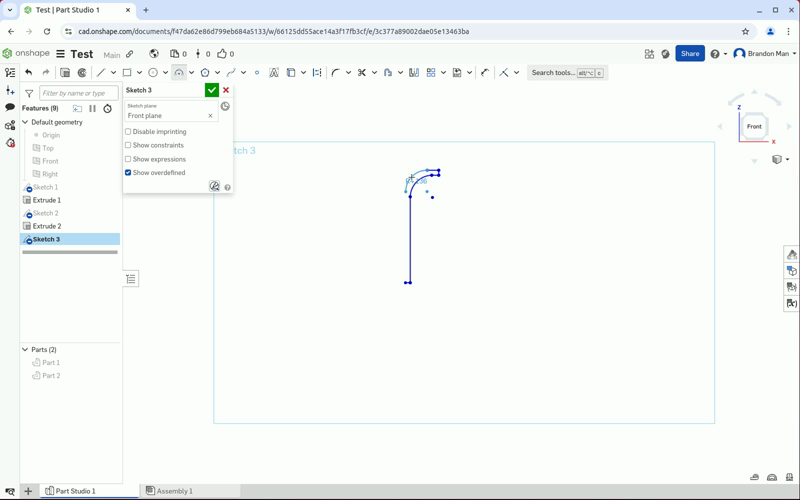
key_up(shift)
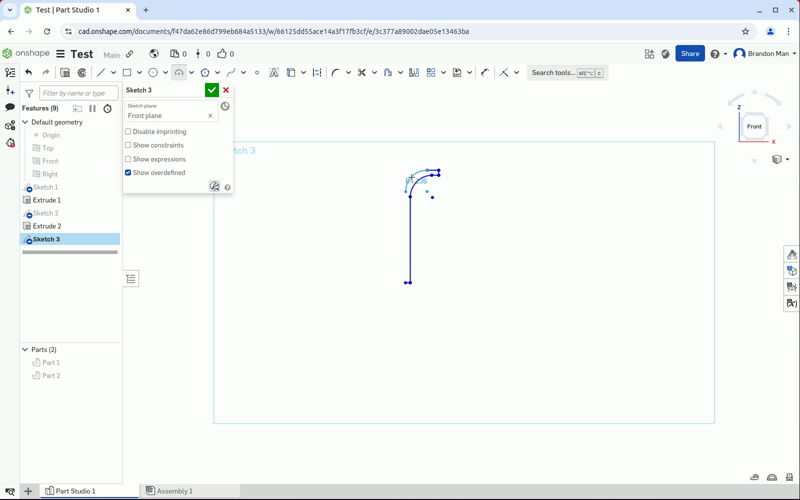
key(esc)
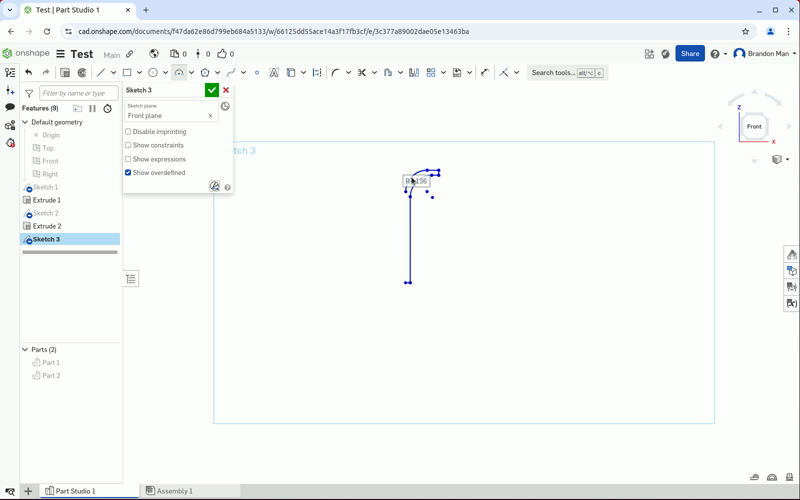
key(l)
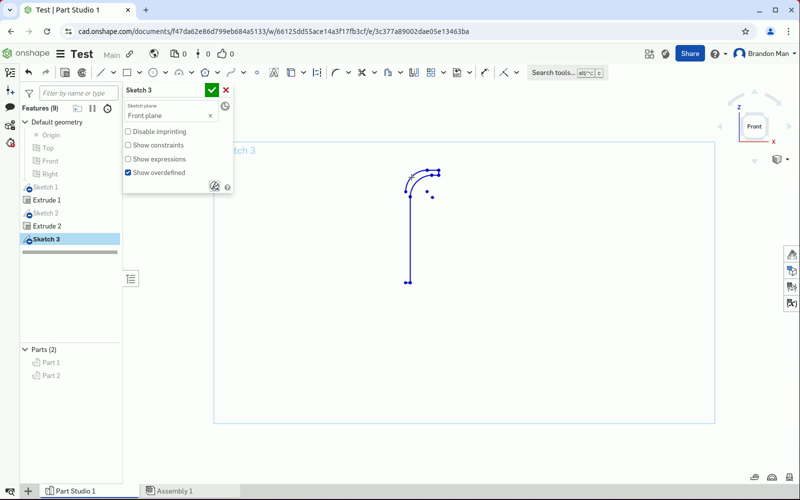
mouse_move(405, 191)
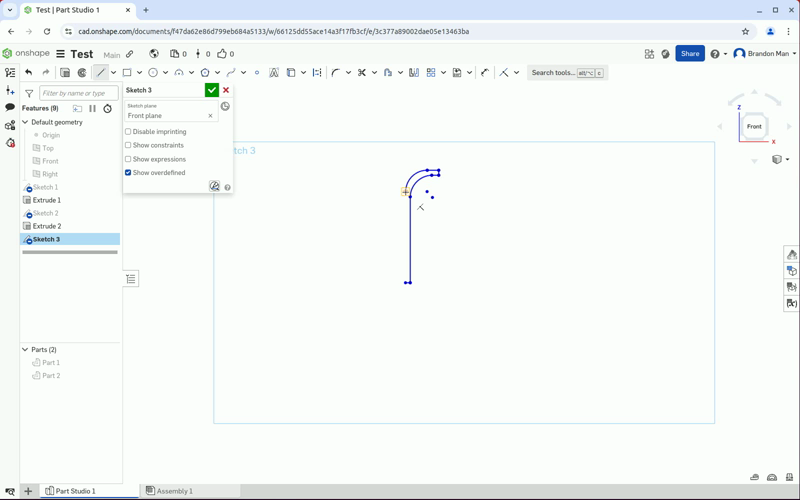
click(405, 191)
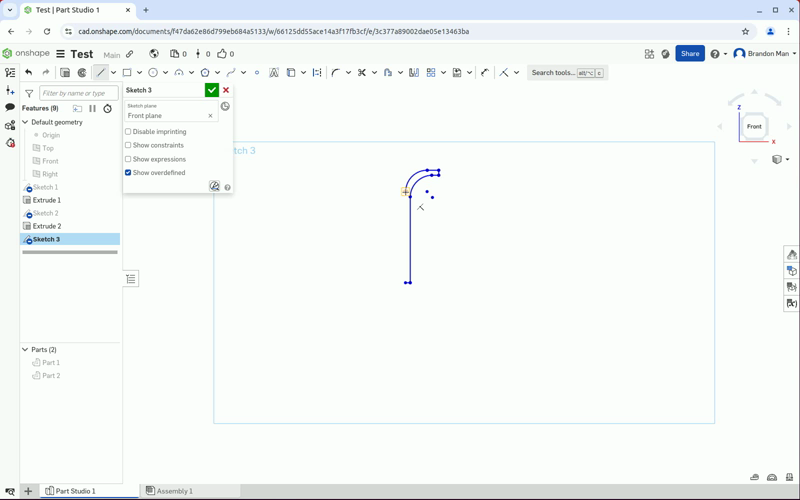
key_down(shift)
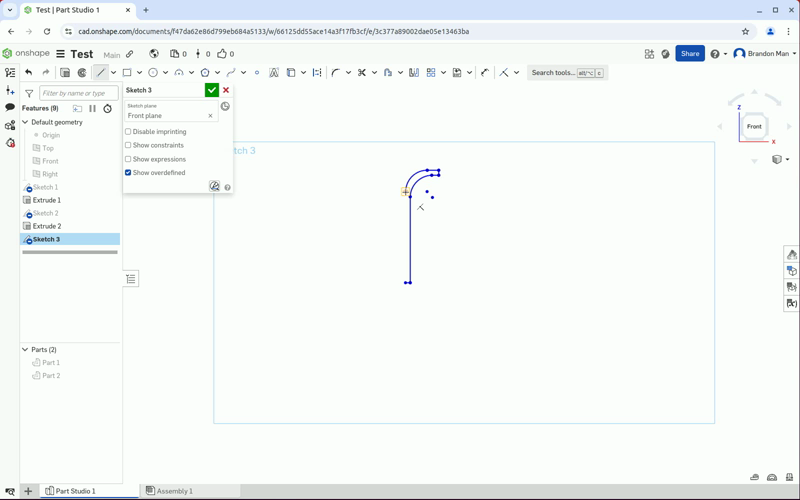
mouse_move(405, 282)
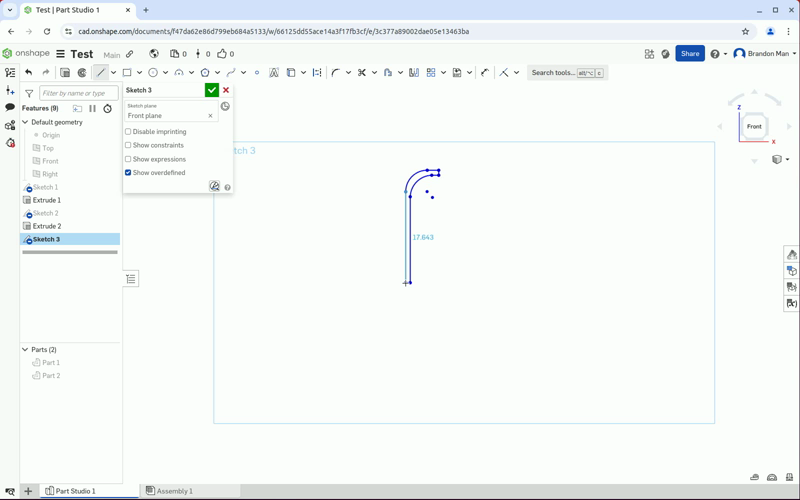
key_up(shift)
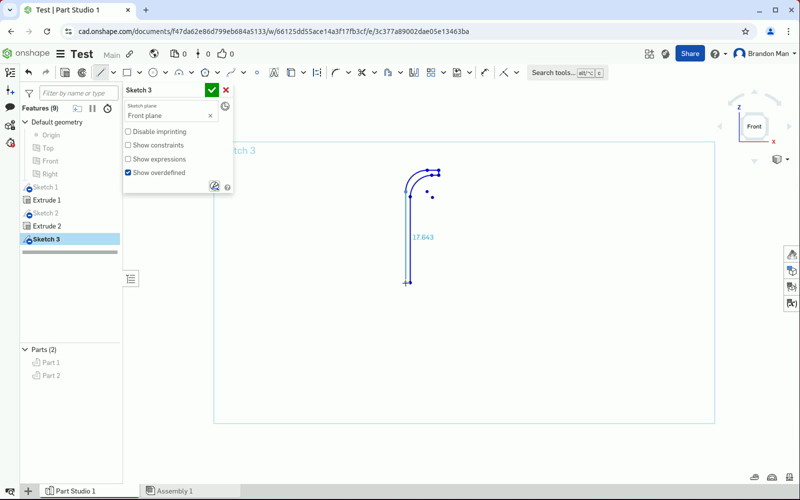
click(405, 282)
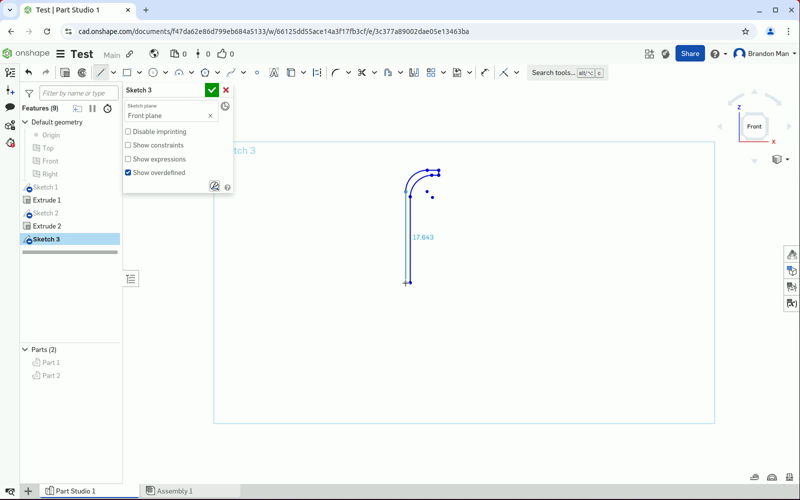
key(esc)
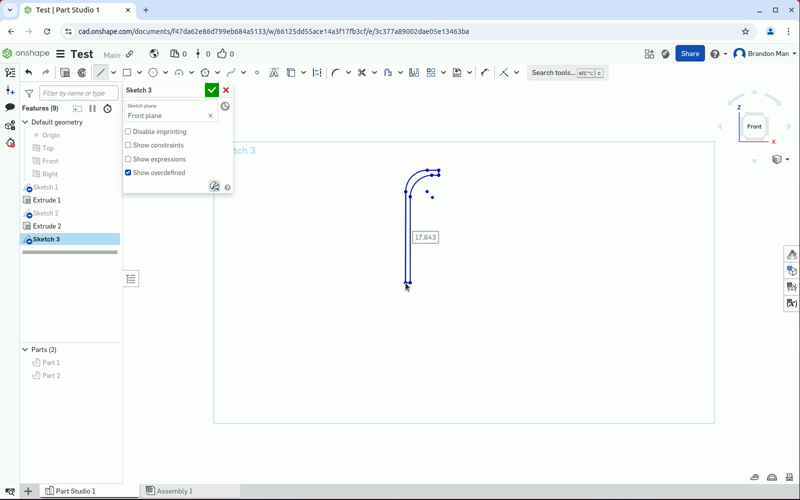
mouse_move(407, 264)
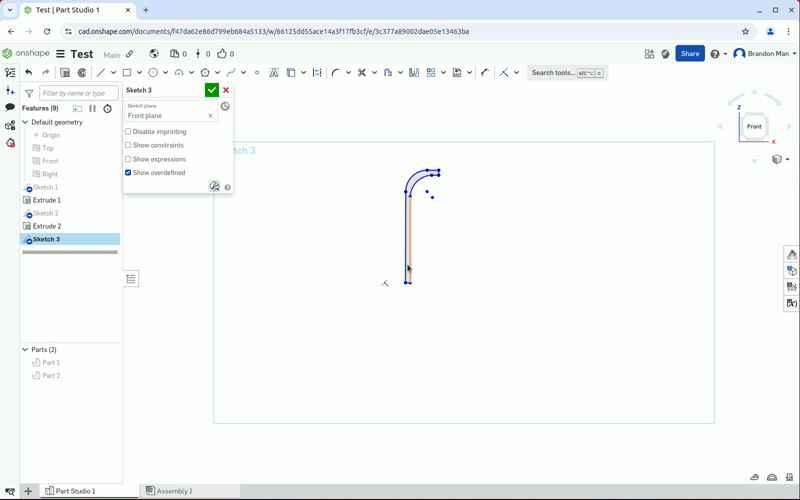
scroll(6)
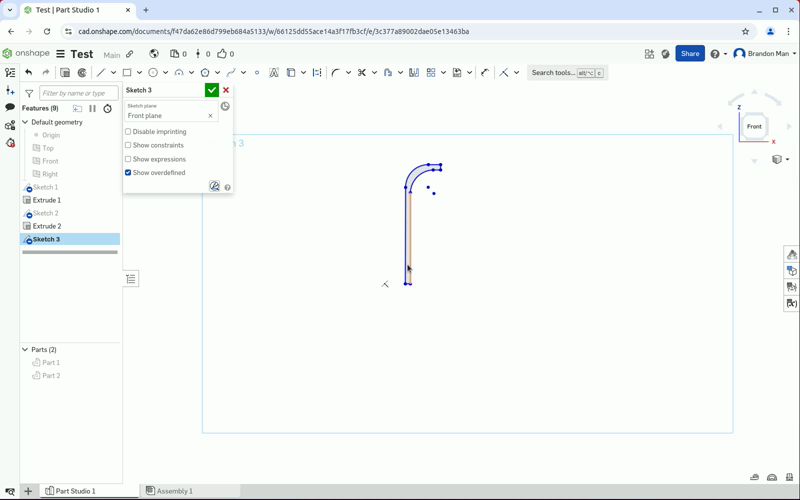
scroll(6)
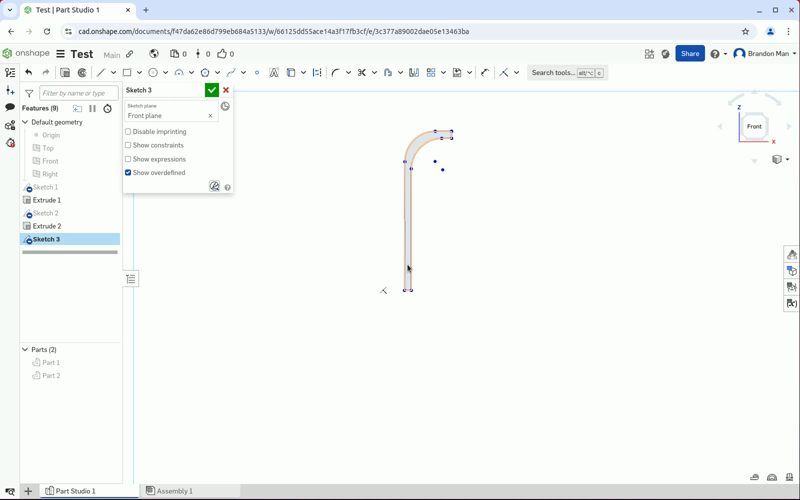
scroll(6)
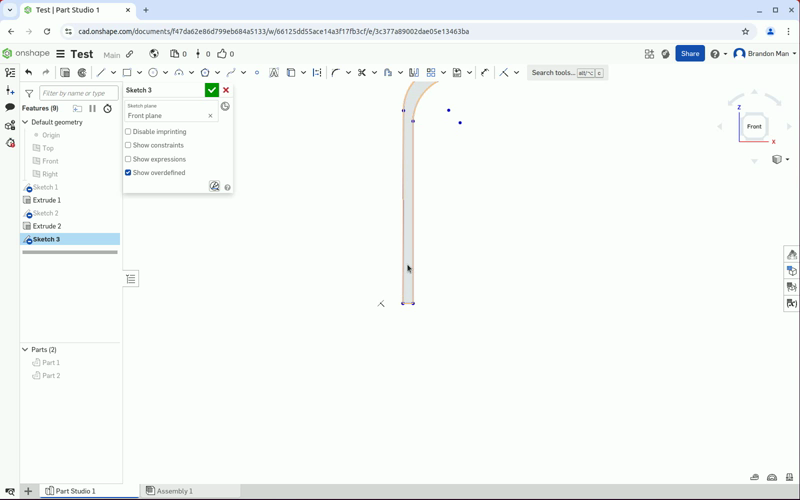
scroll(6)
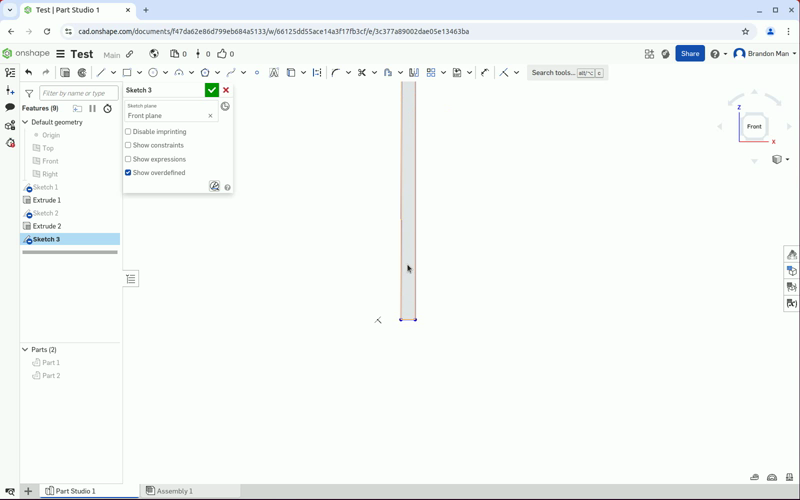
scroll(6)
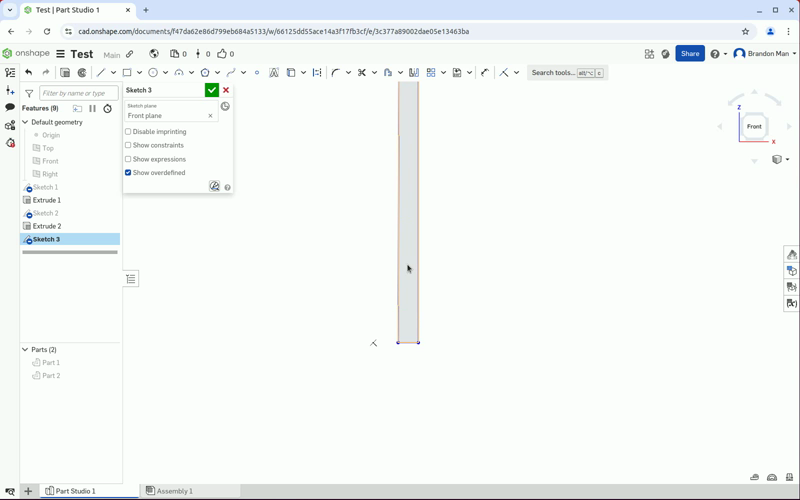
scroll(6)
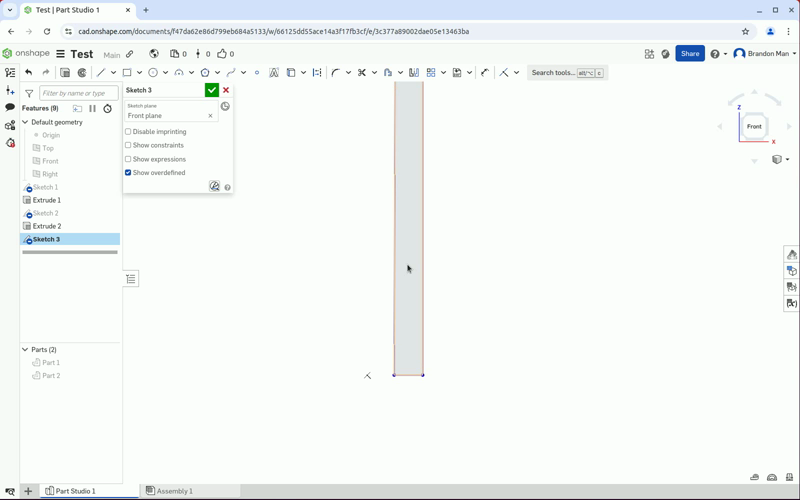
scroll(6)
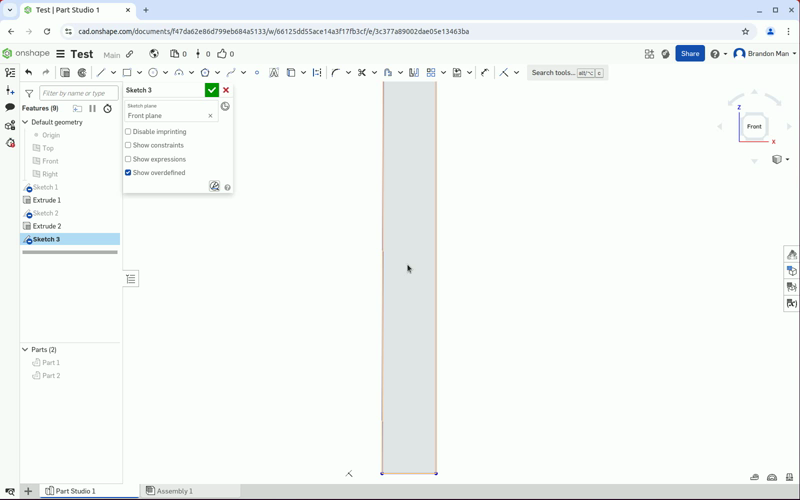
click(407, 264)
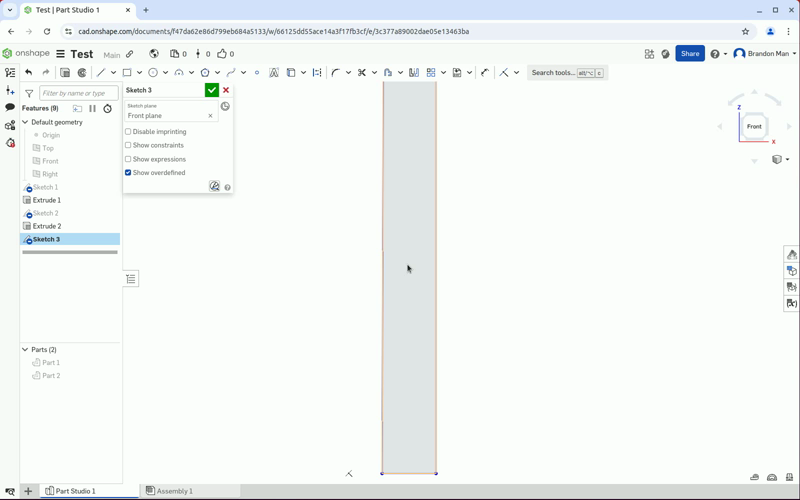
scroll(-6)
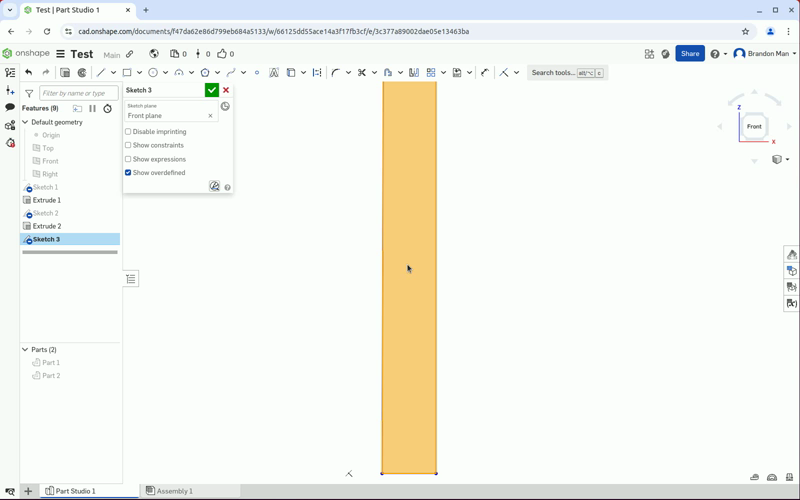
scroll(-6)
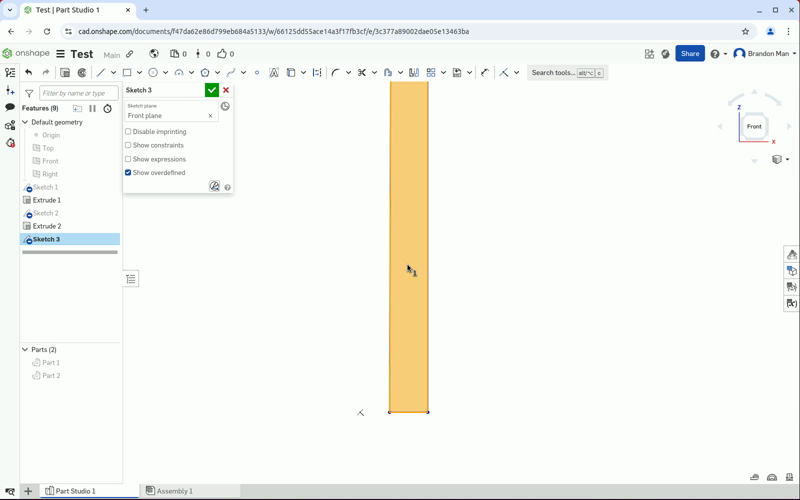
scroll(-6)
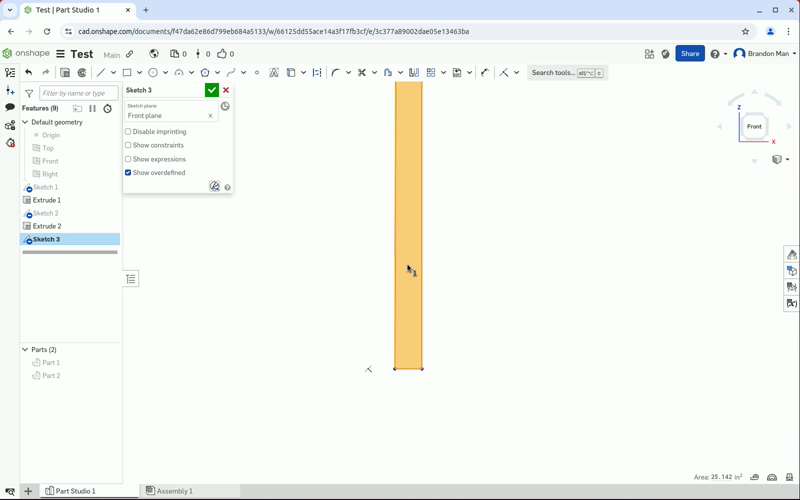
scroll(-6)
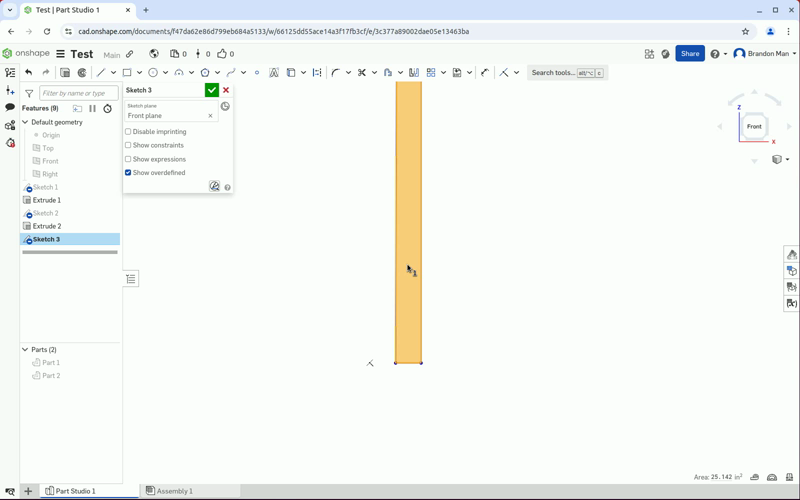
scroll(-6)
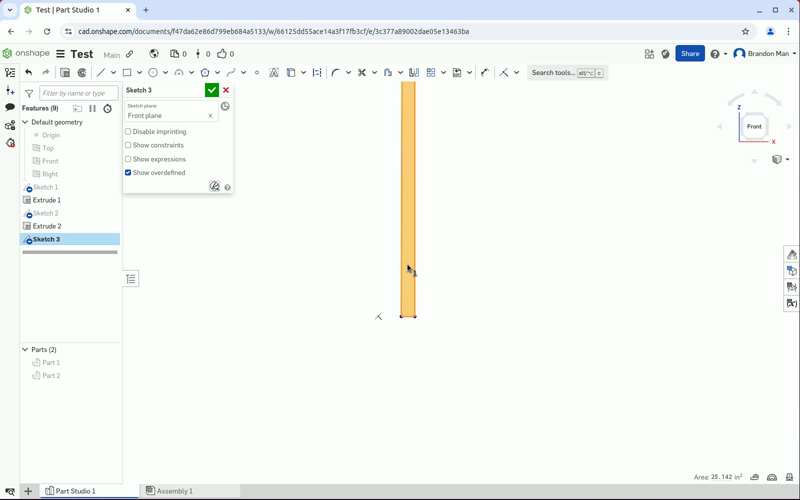
scroll(-6)
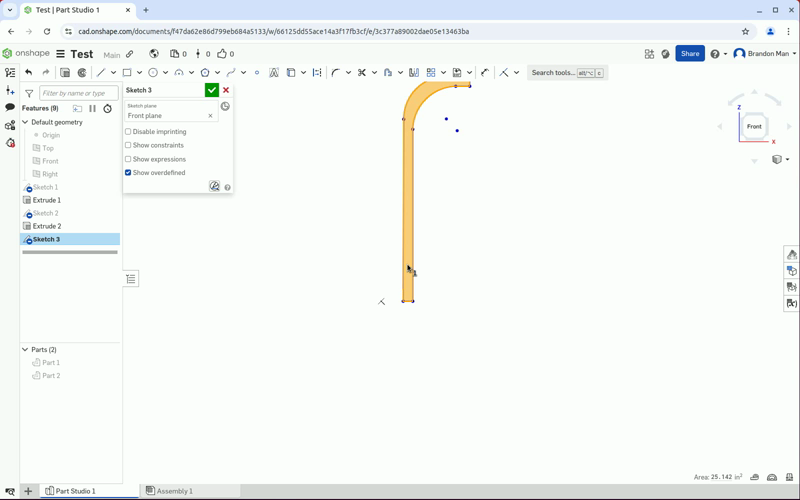
scroll(-6)
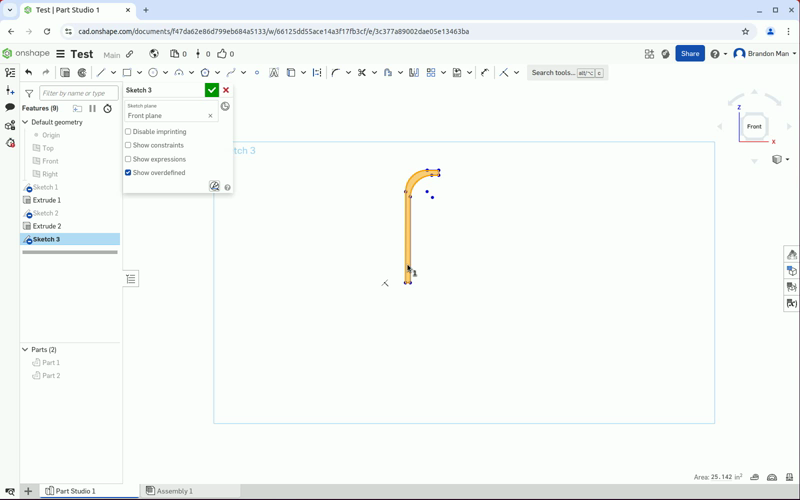
mouse_move(73, 352)
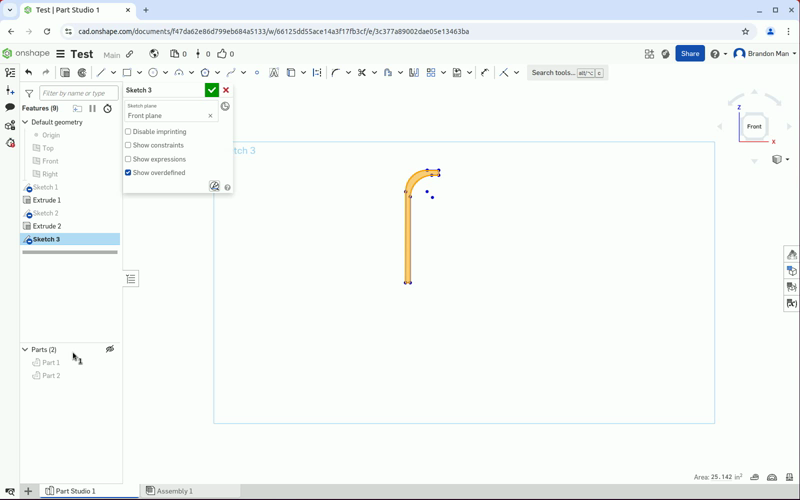
key(shift+y)
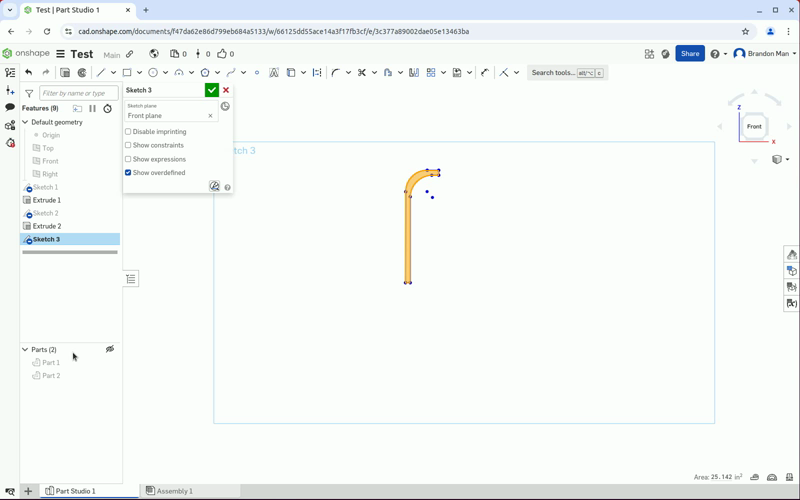
key(shift+e)
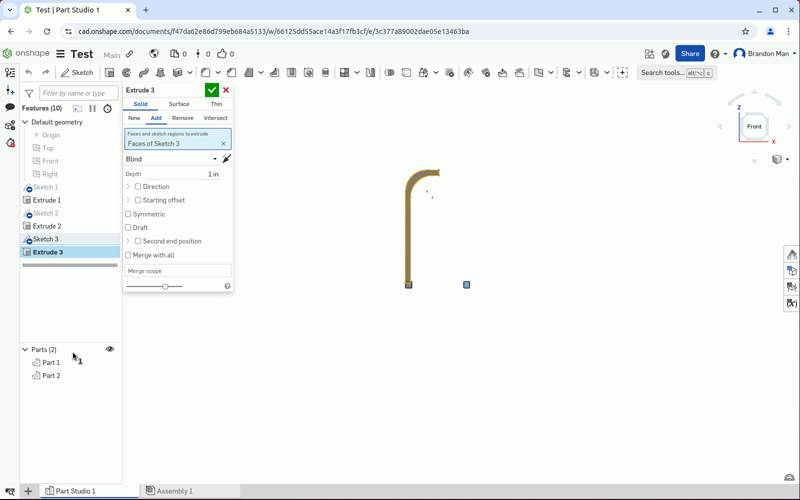
mouse_move(143, 106)
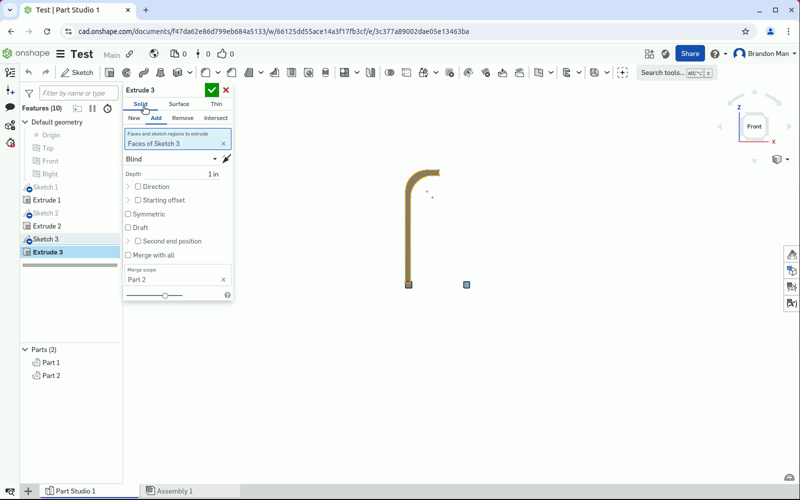
click(143, 106)
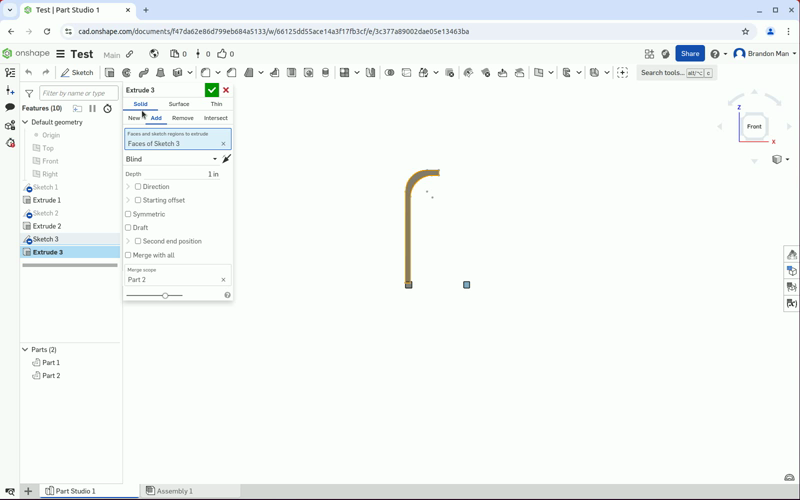
mouse_move(137, 120)
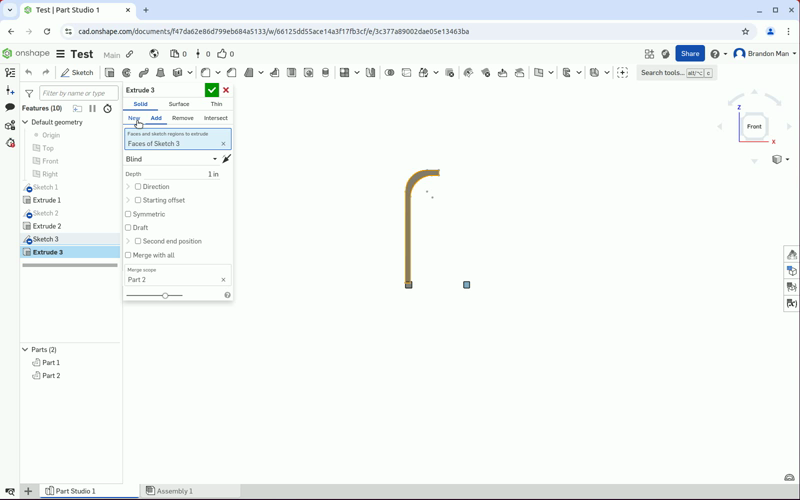
click(137, 120)
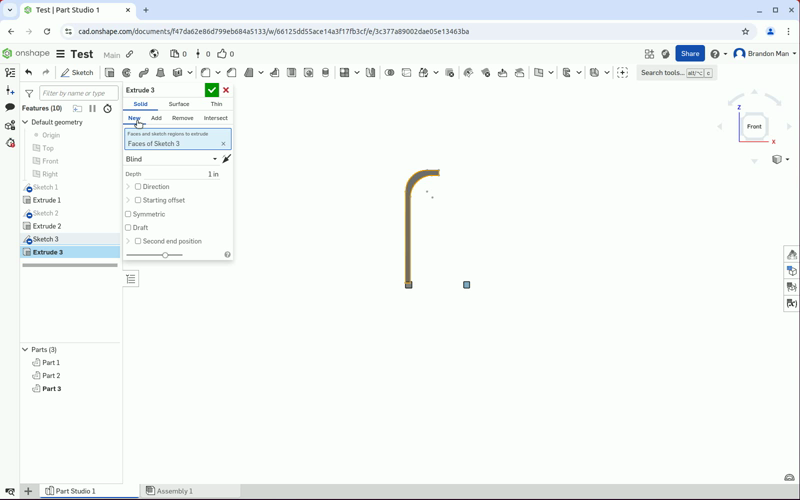
key(tab, 4)
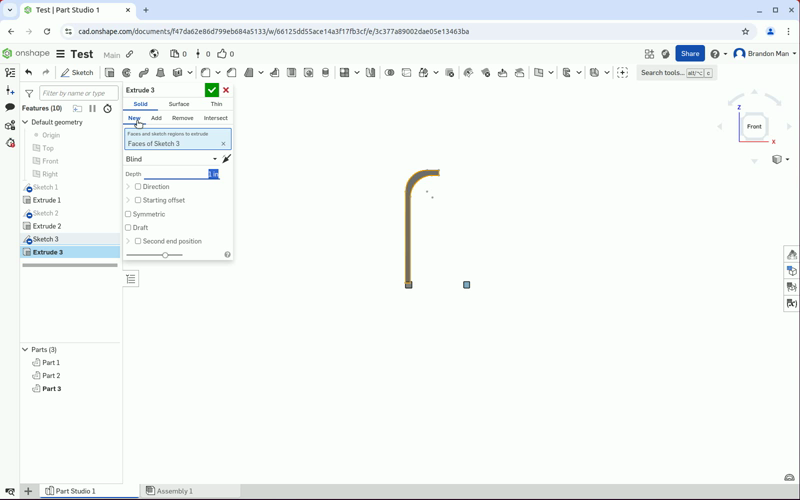
text(2.648)
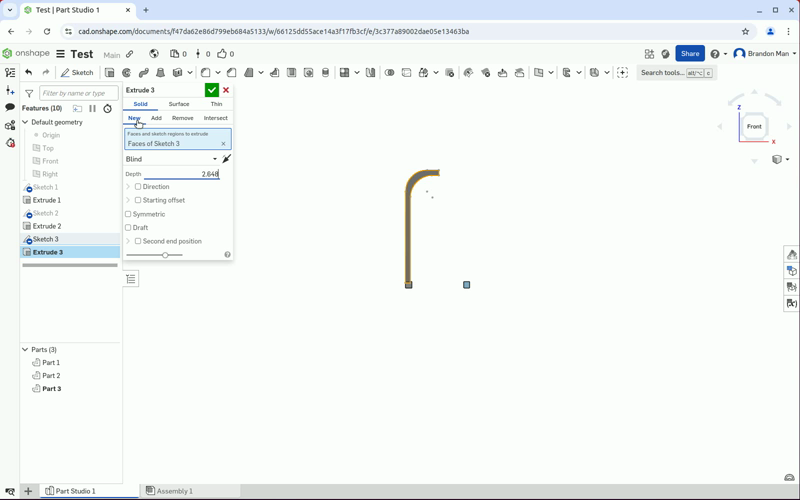
key(enter)
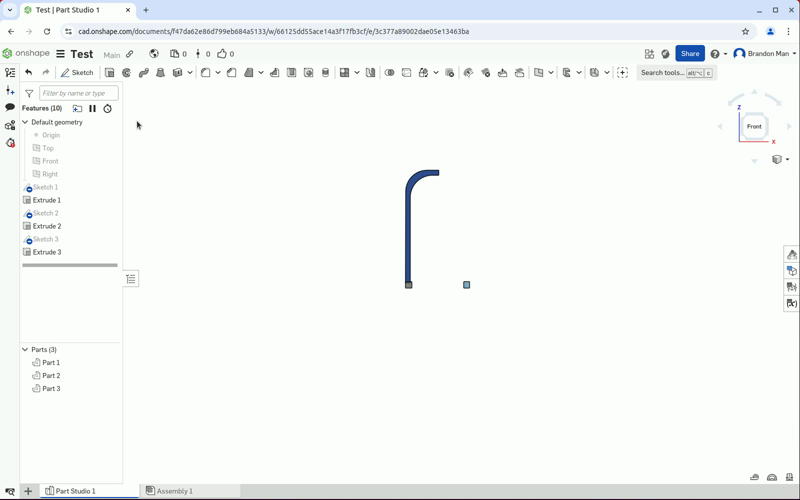
key(shift+h)
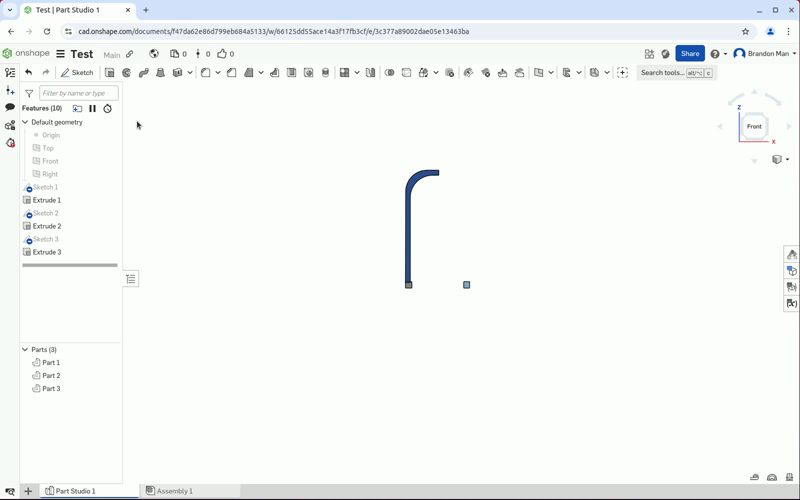
key(shift+h)
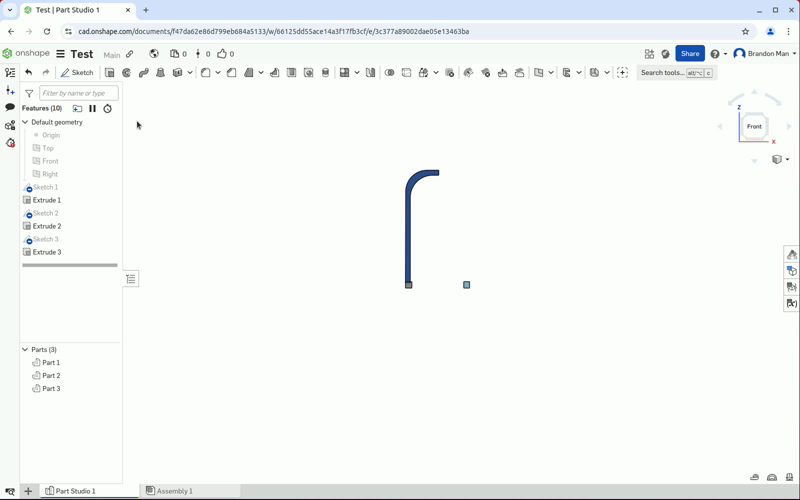
mouse_move(73, 189)
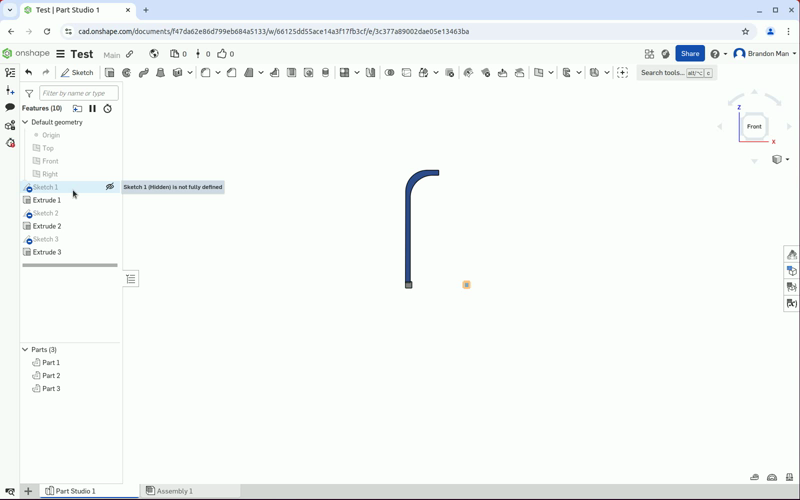
click(73, 189)
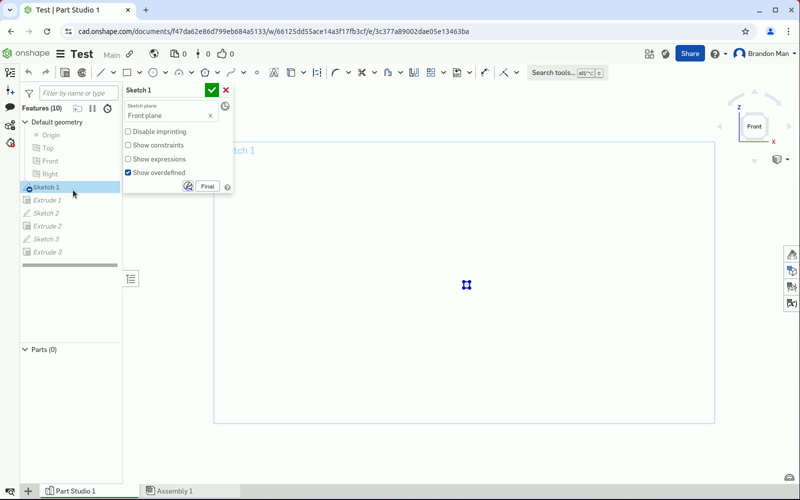
mouse_move(229, 92)
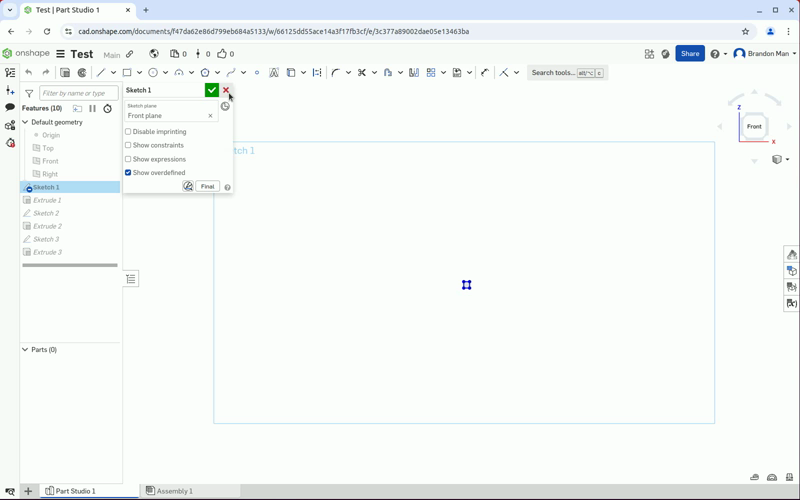
click(229, 92)
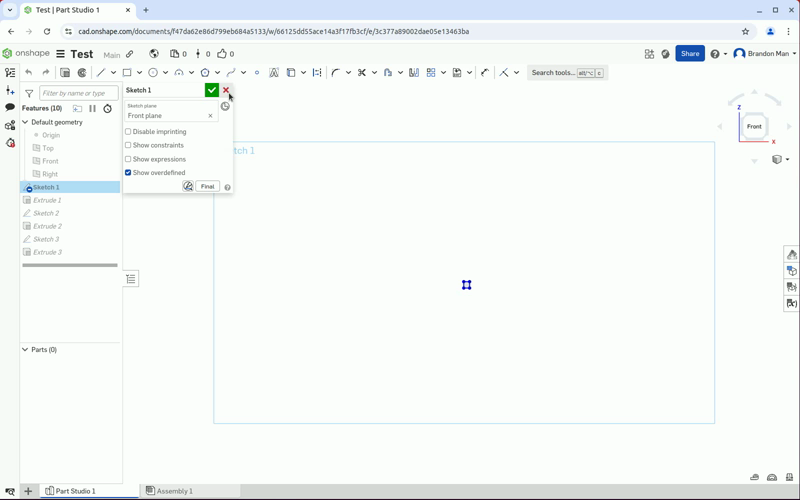
key(shift+s)
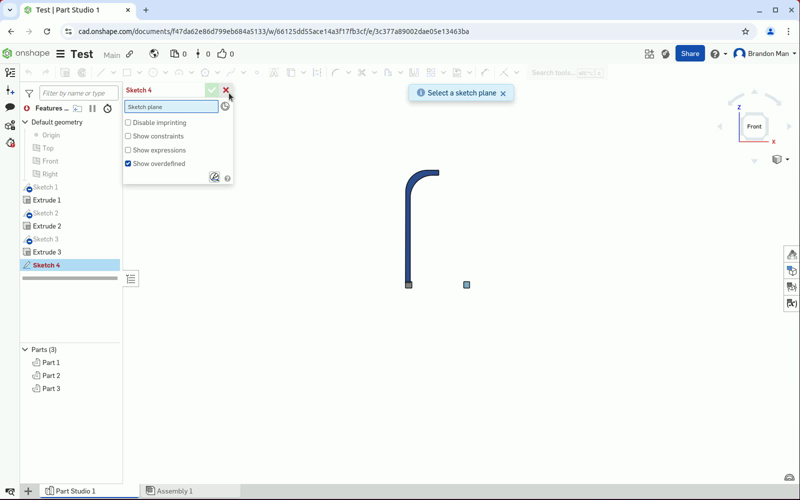
mouse_move(73, 163)
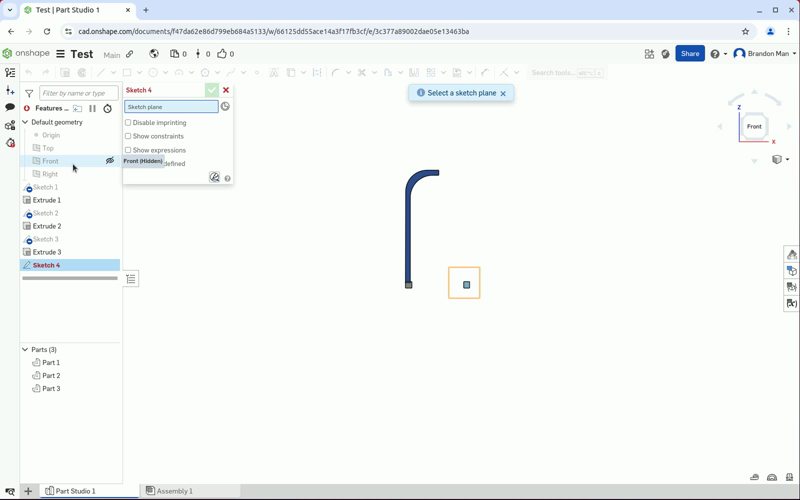
click(73, 163)
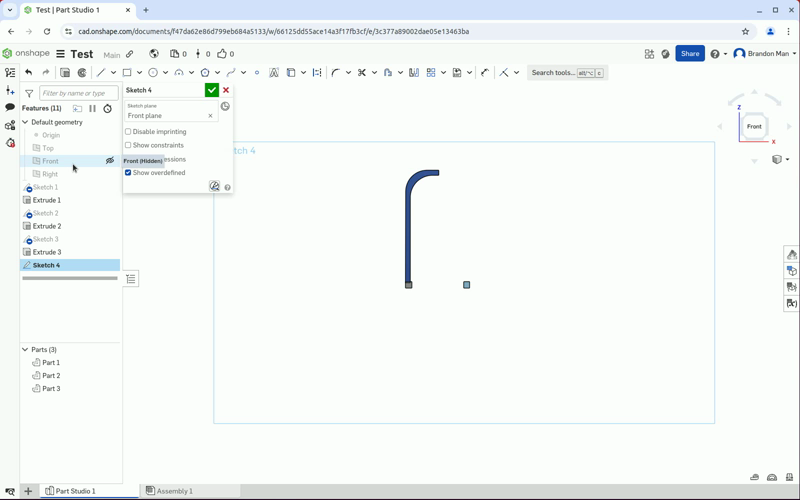
mouse_move(73, 352)
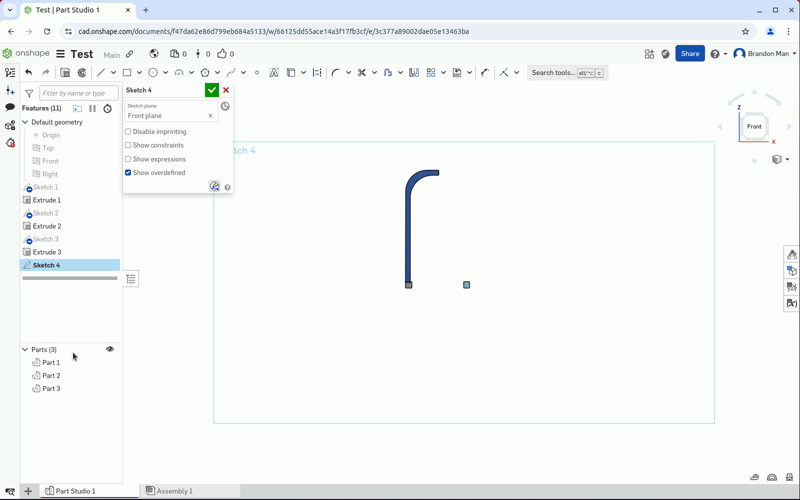
key(y)
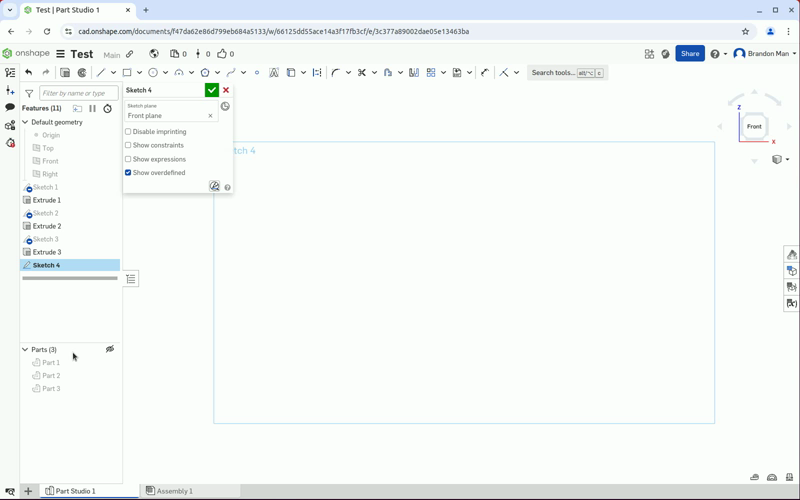
key(a)
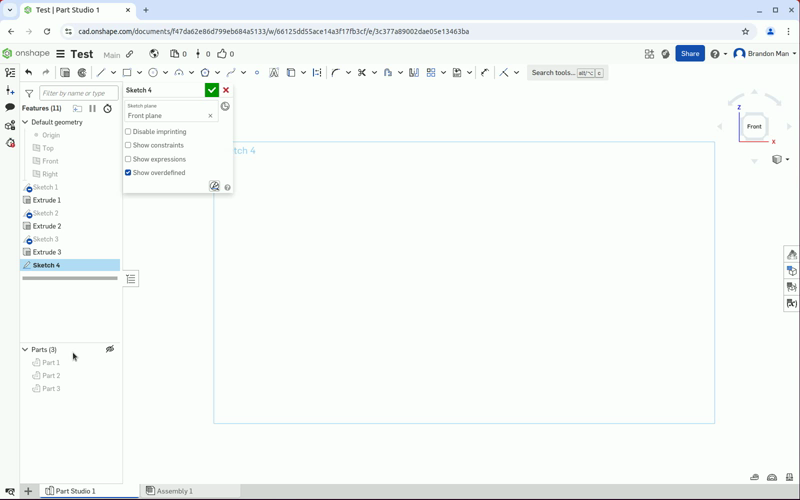
key_down(shift)
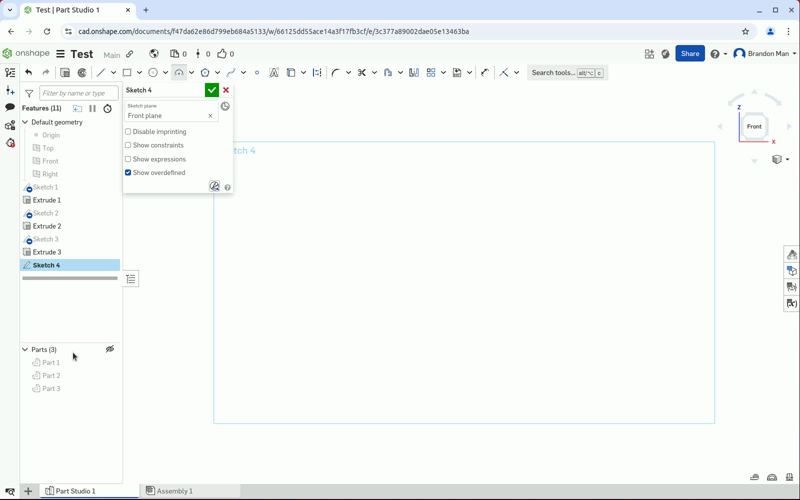
mouse_move(439, 175)
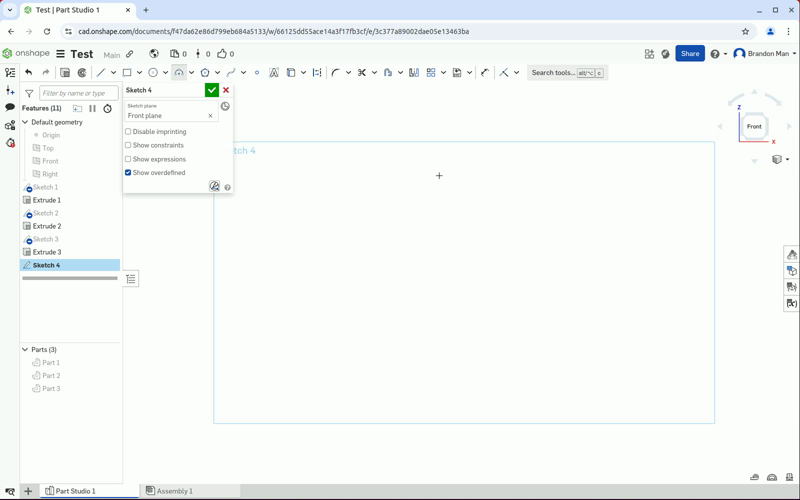
click(439, 175)
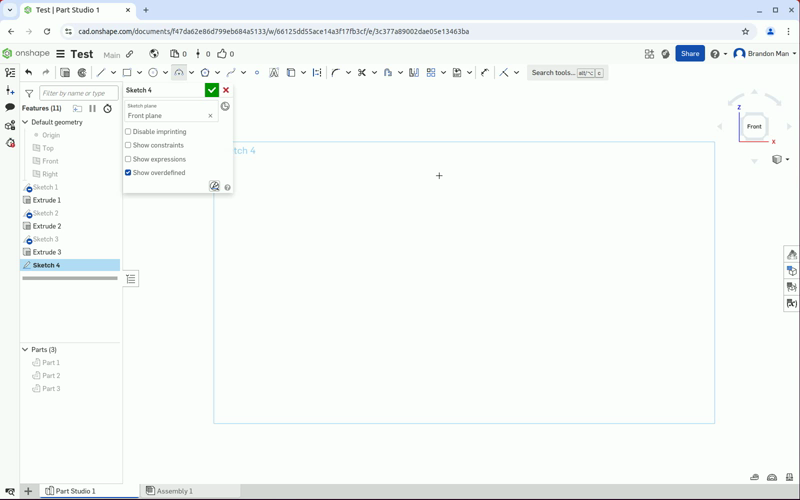
key_up(shift)
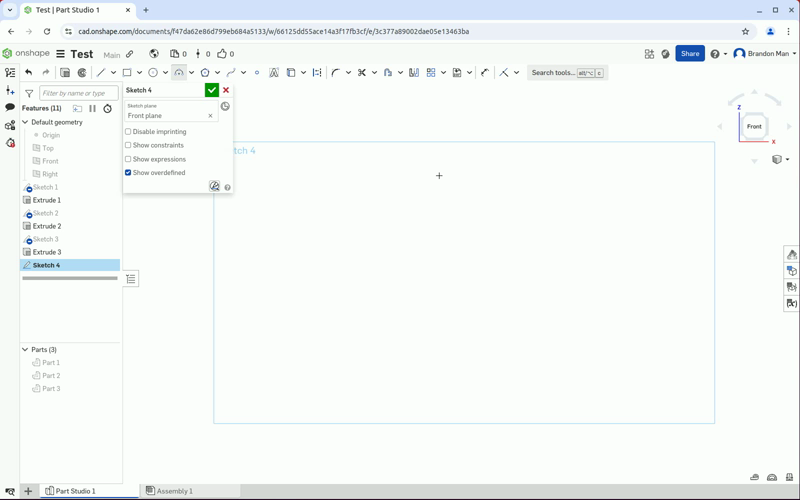
key_down(shift)
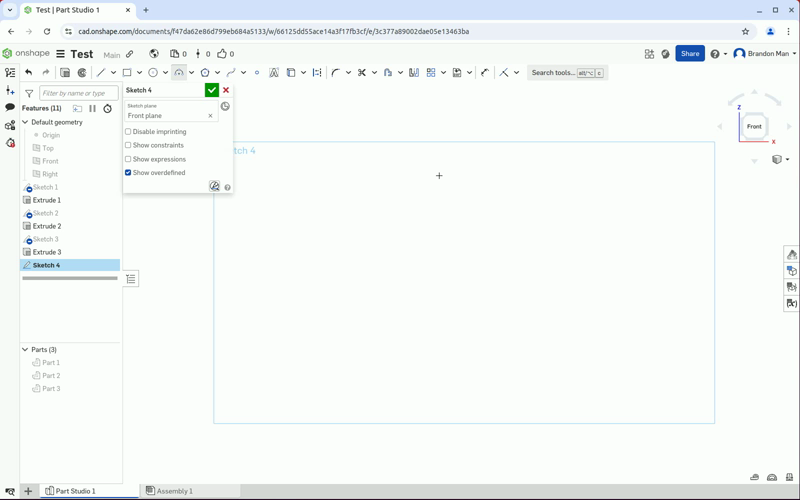
mouse_move(461, 196)
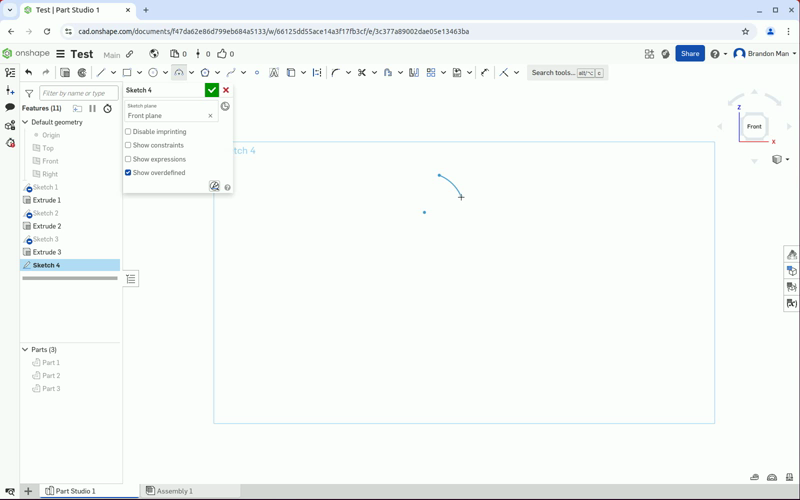
click(461, 196)
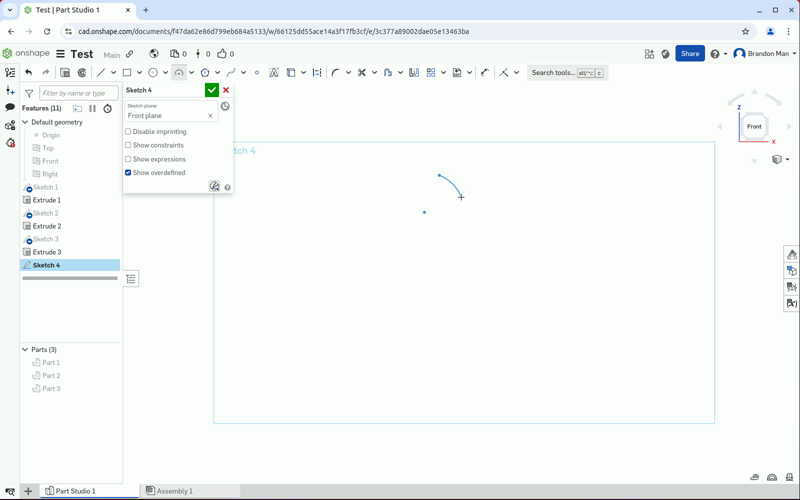
mouse_move(454, 181)
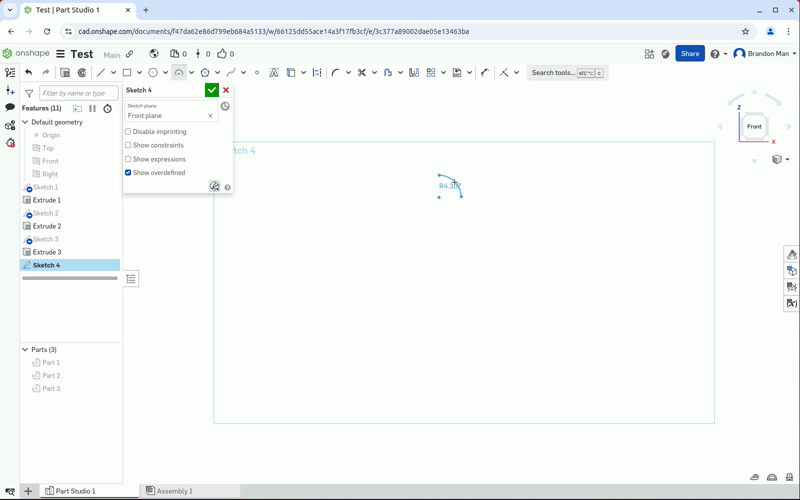
click(454, 181)
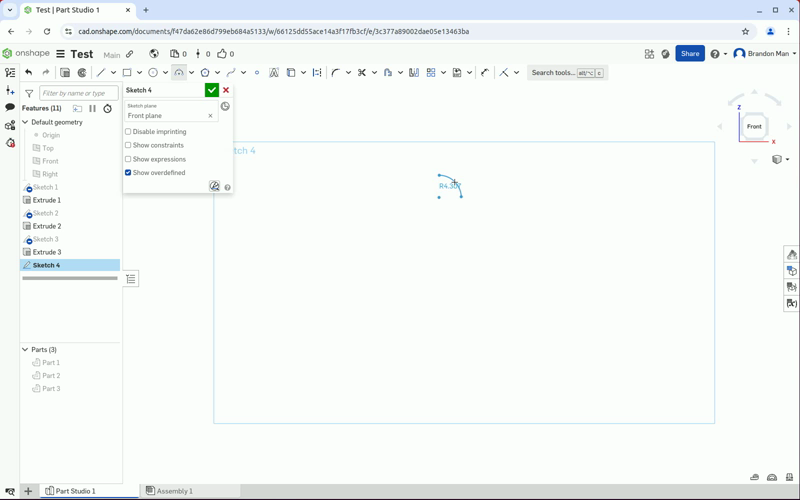
key_up(shift)
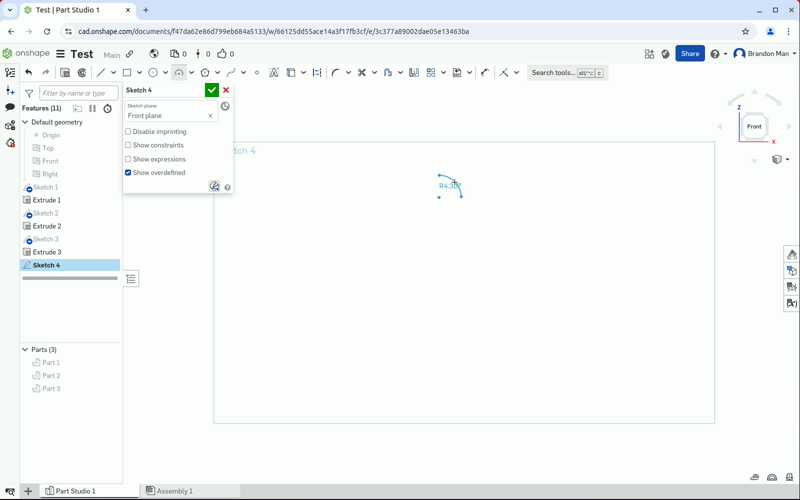
key(esc)
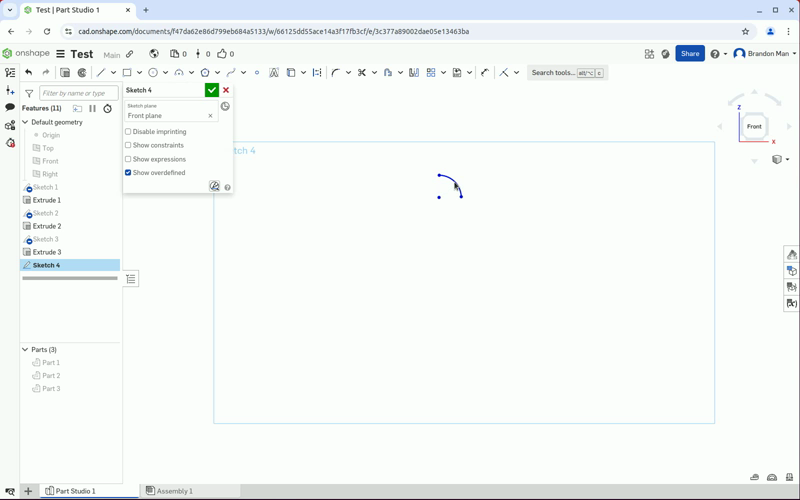
key(l)
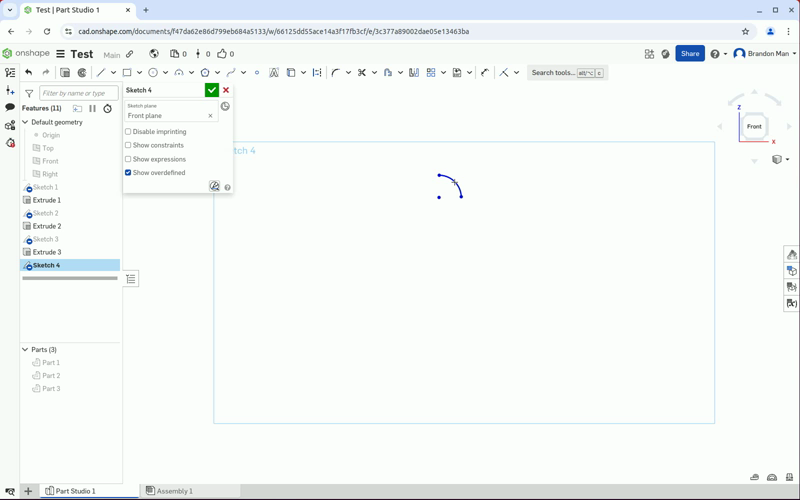
mouse_move(461, 196)
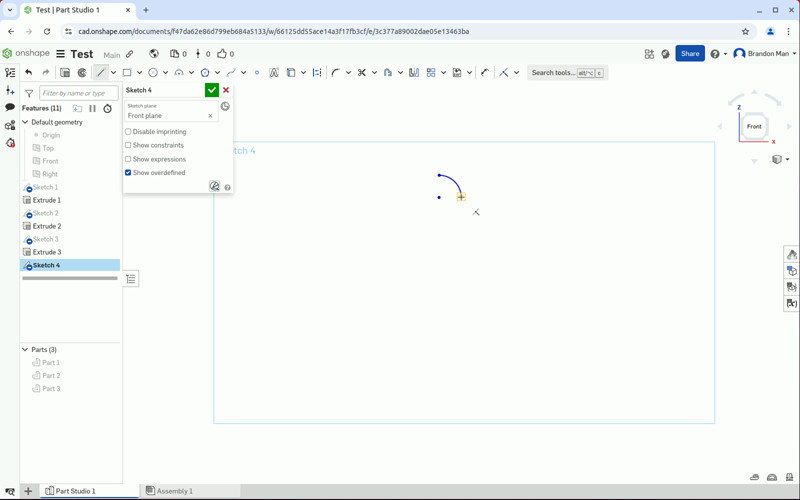
click(461, 196)
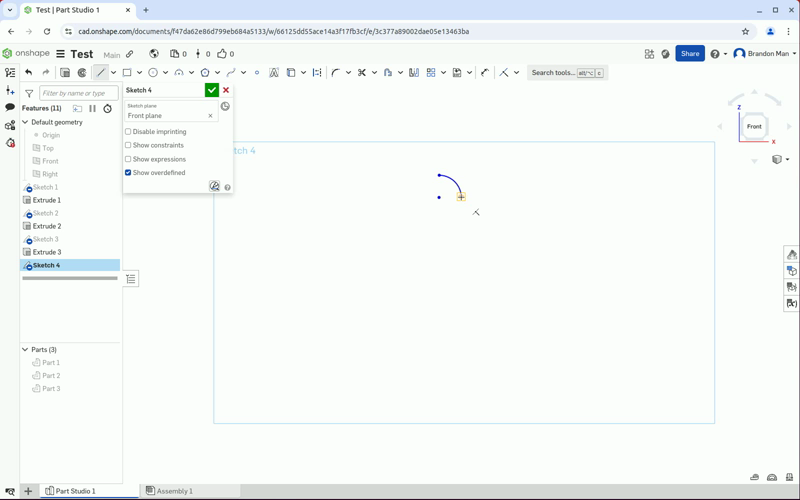
key_down(shift)
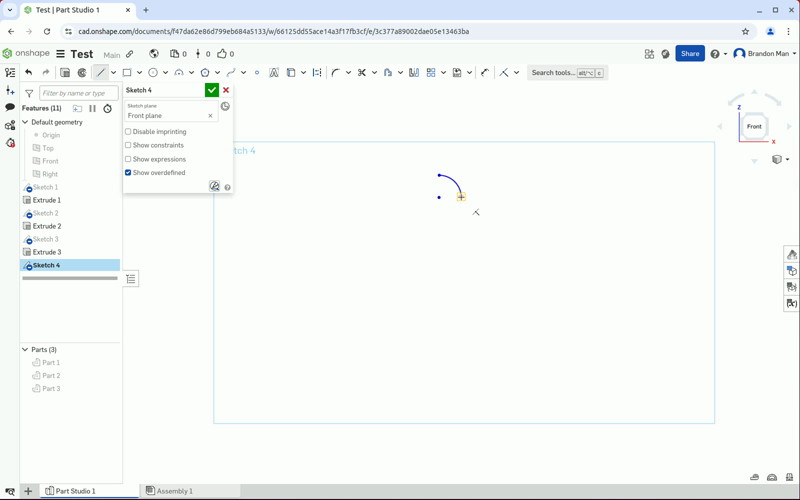
mouse_move(461, 282)
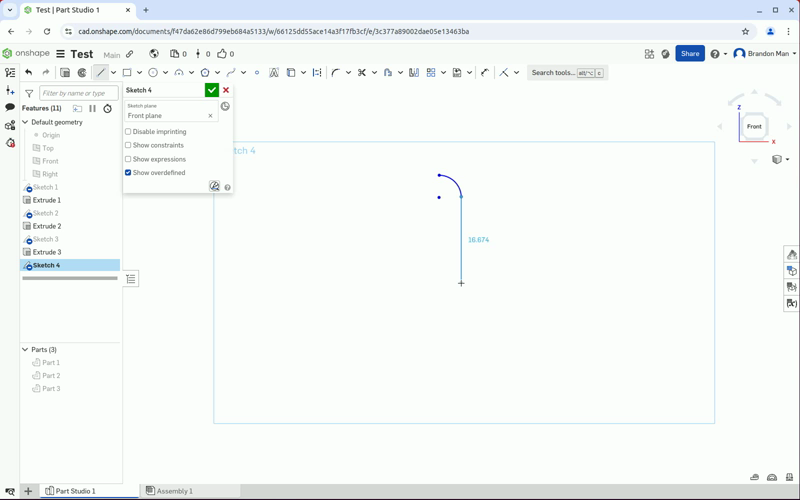
click(461, 282)
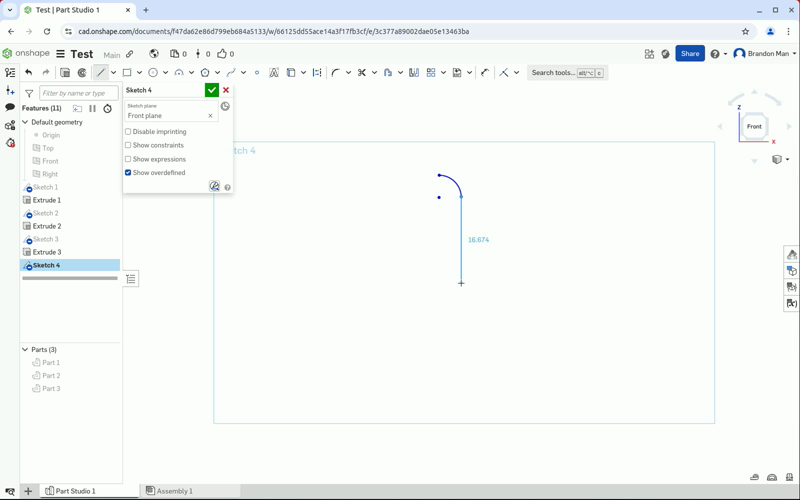
key_up(shift)
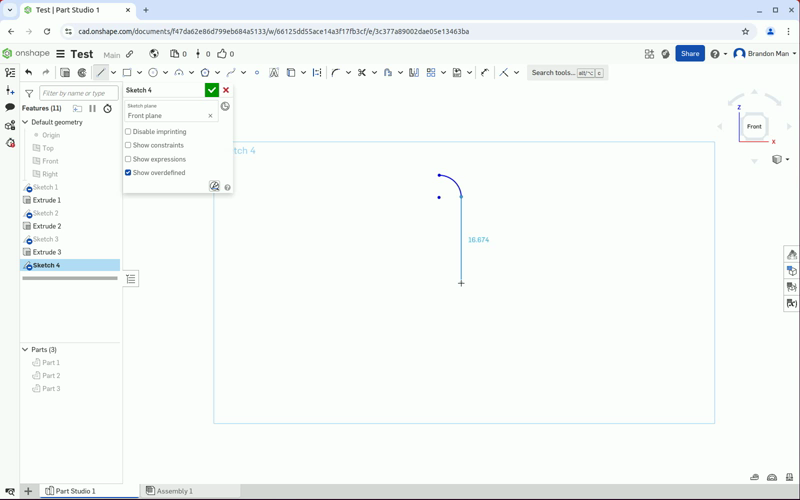
key_down(shift)
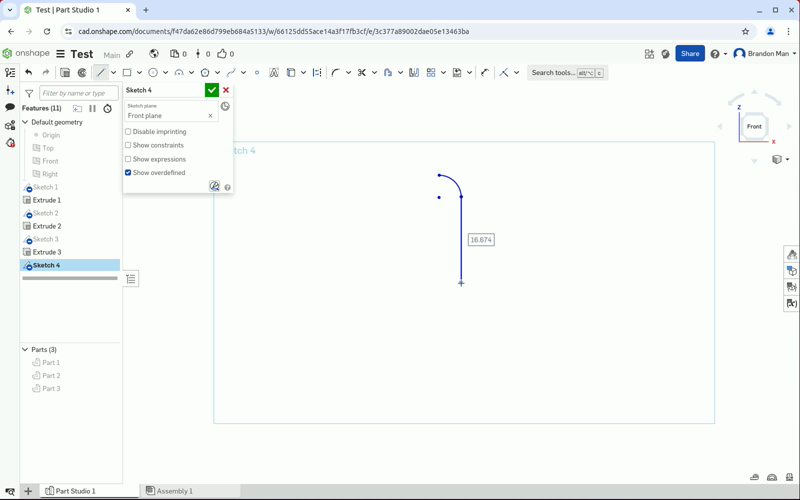
mouse_move(491, 282)
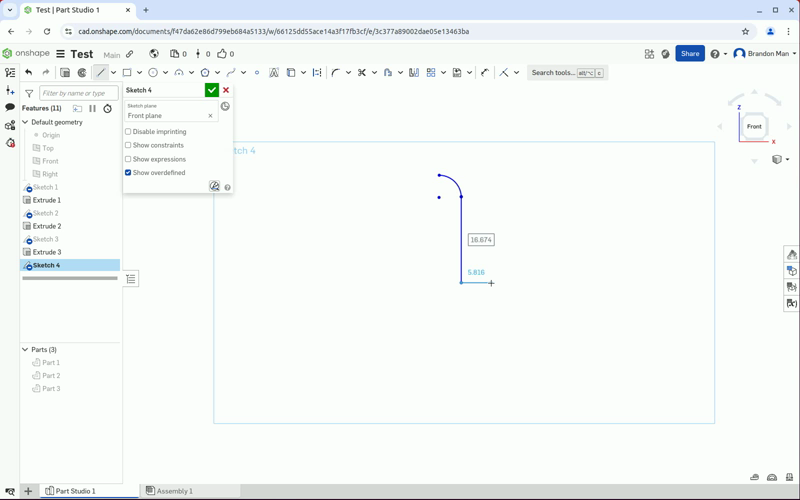
mouse_move(465, 282)
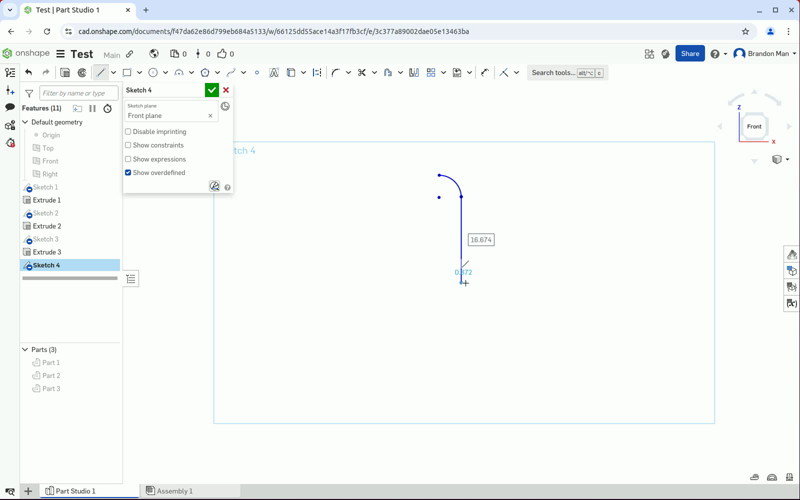
scroll(6)
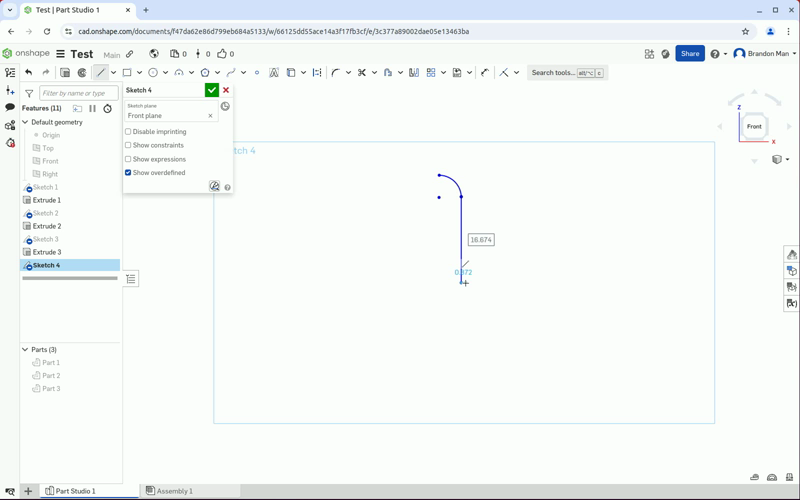
scroll(6)
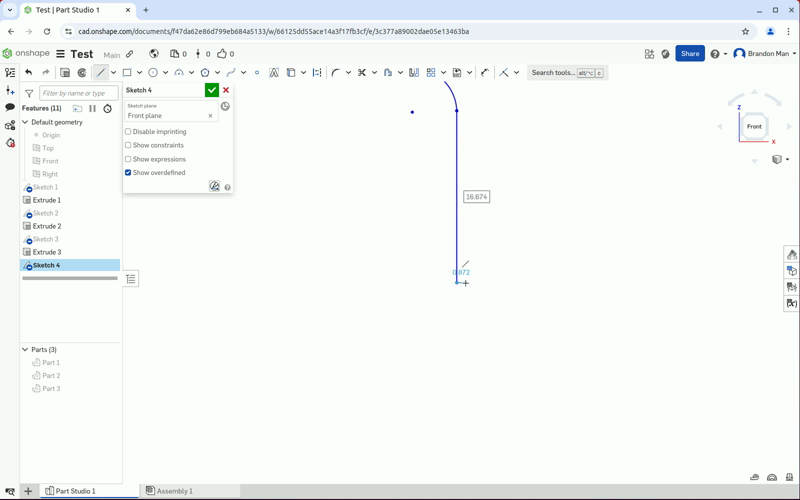
scroll(6)
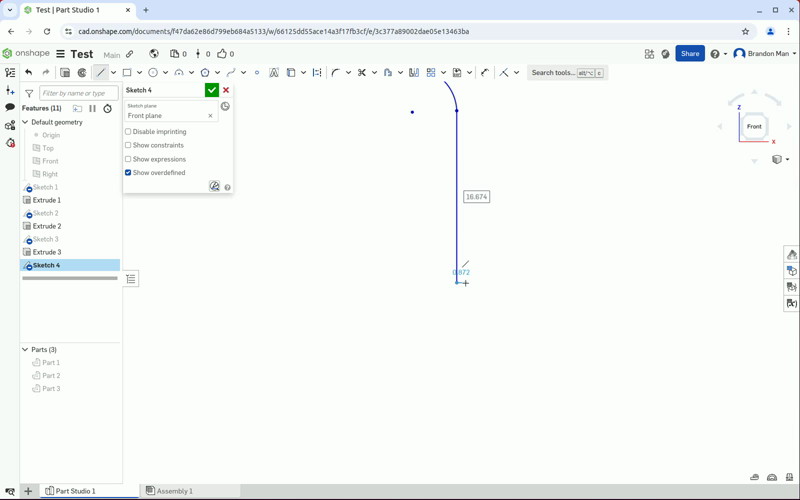
scroll(6)
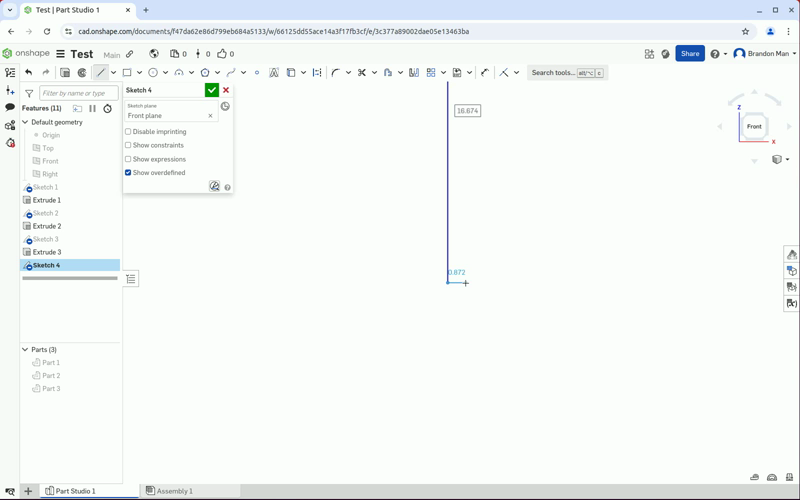
scroll(6)
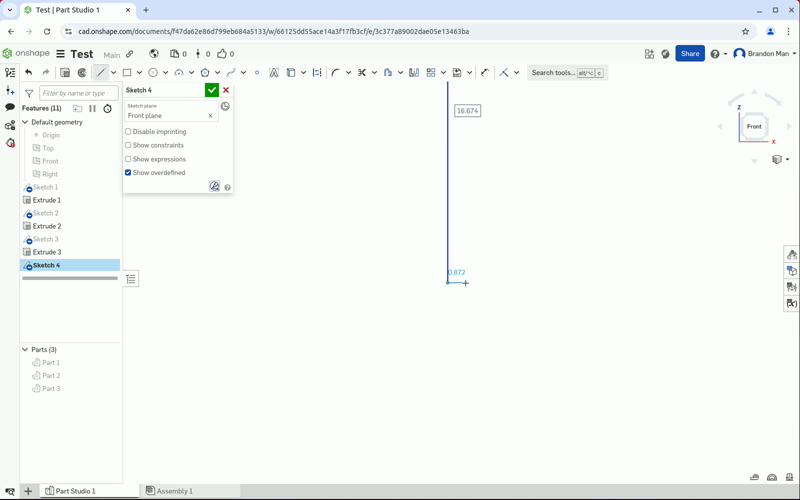
scroll(6)
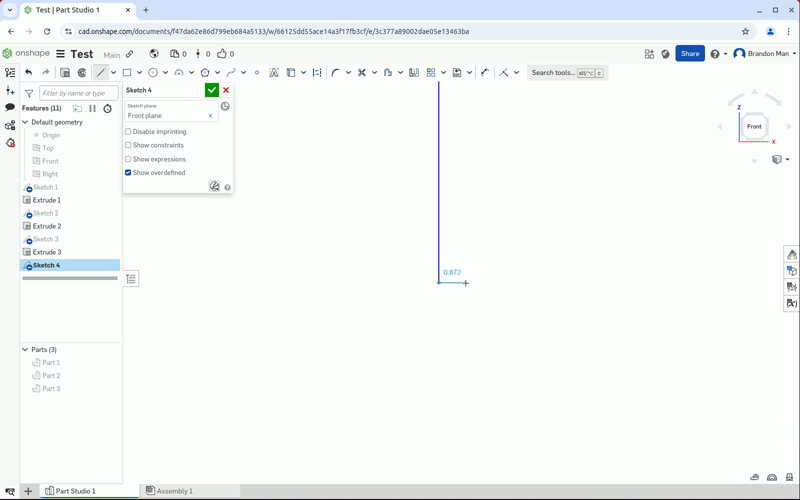
scroll(6)
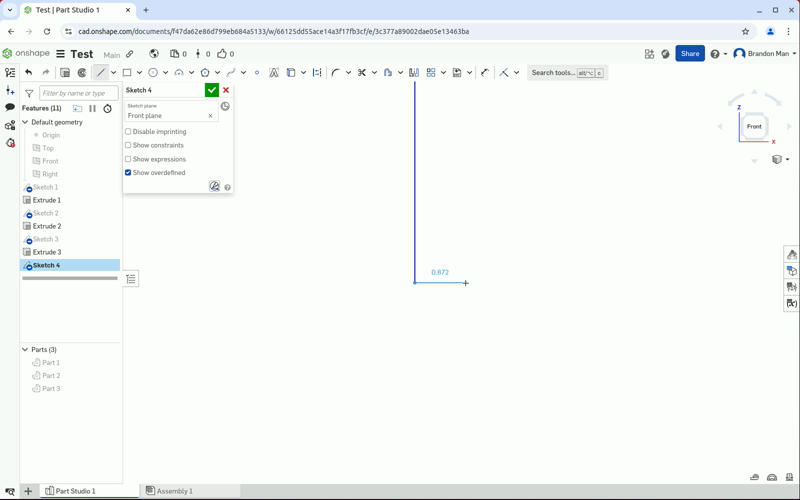
click(465, 282)
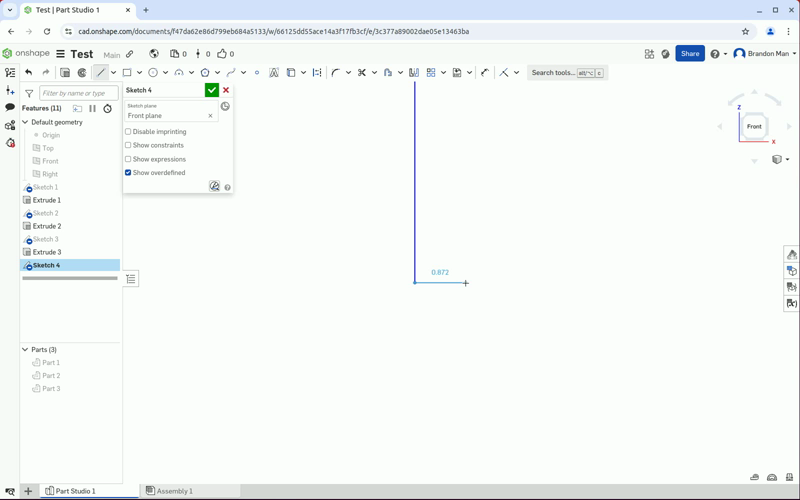
scroll(-6)
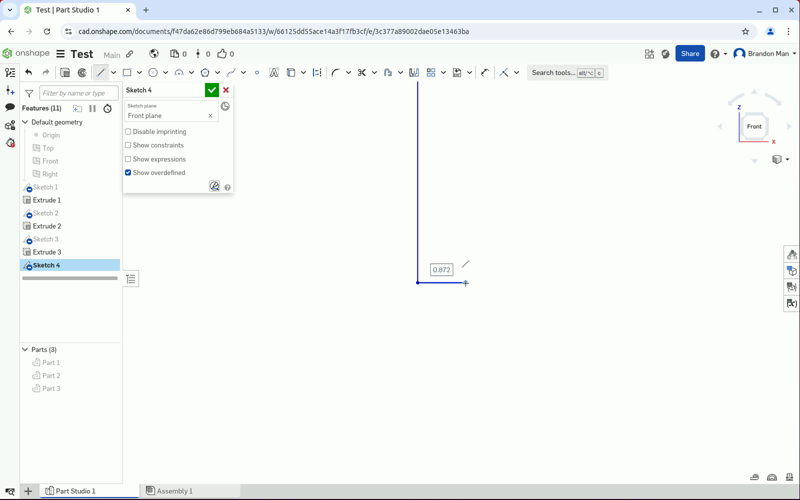
scroll(-6)
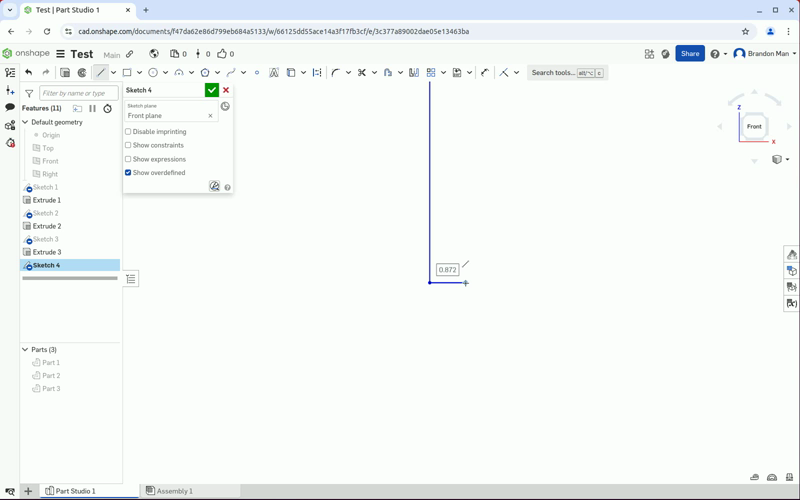
scroll(-6)
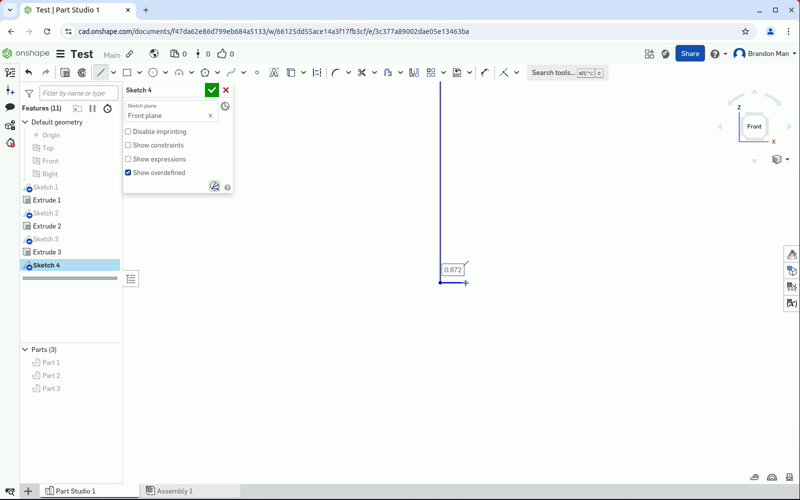
scroll(-6)
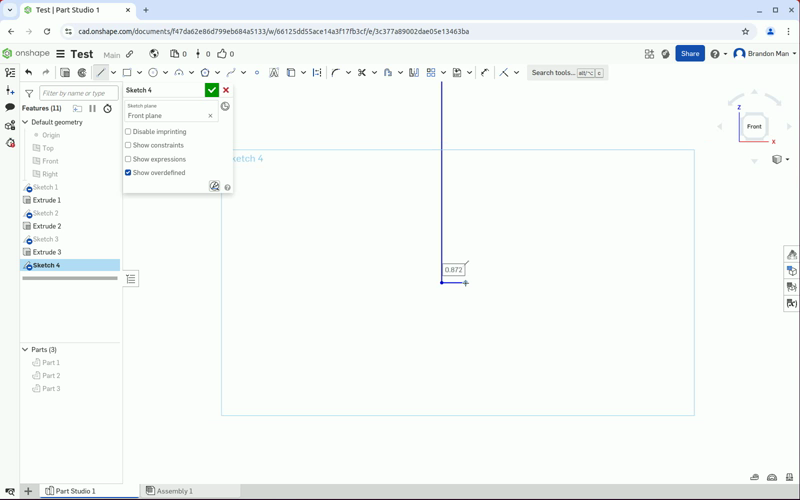
scroll(-6)
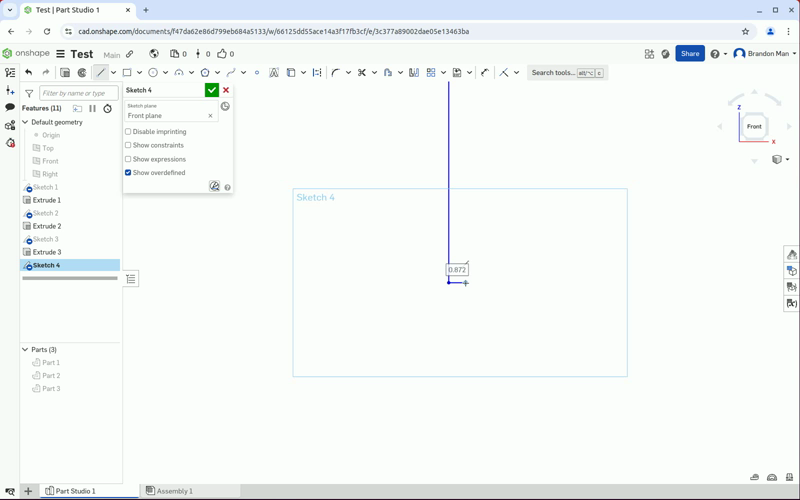
scroll(-6)
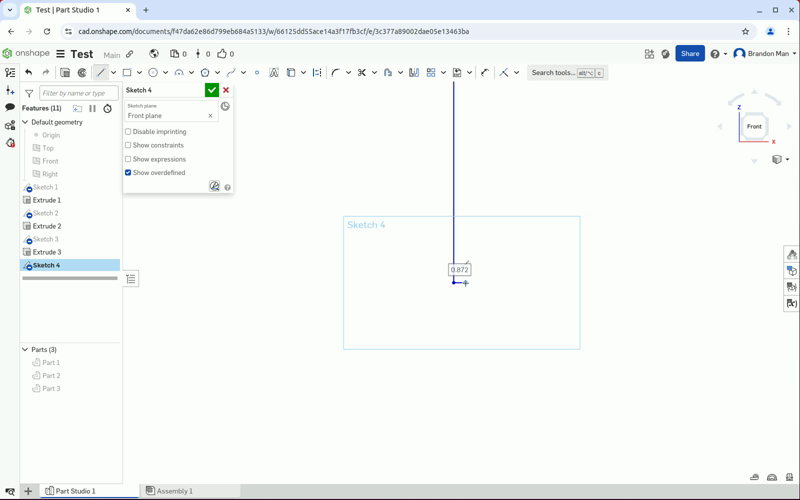
scroll(-6)
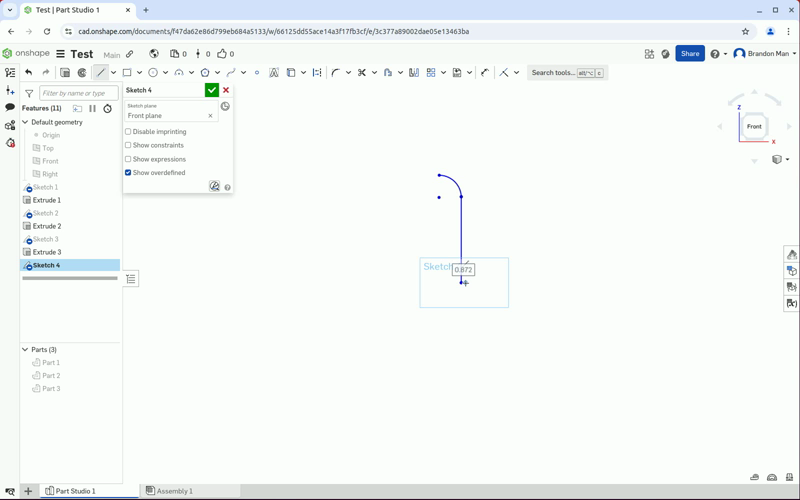
key_up(shift)
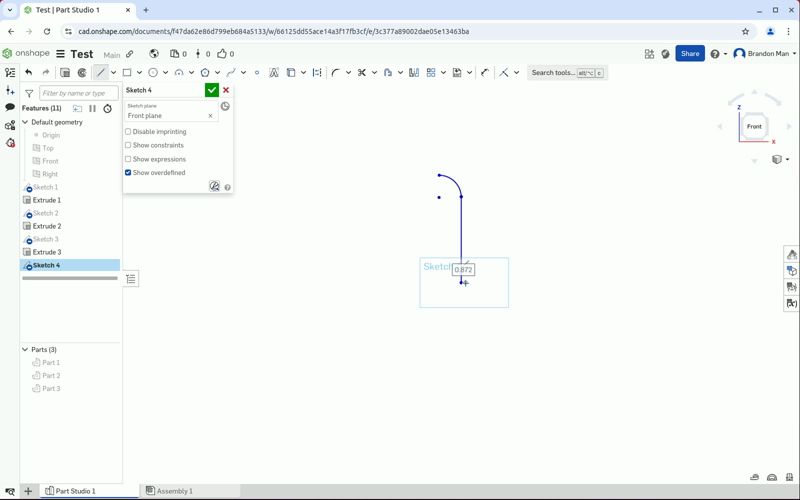
key_down(shift)
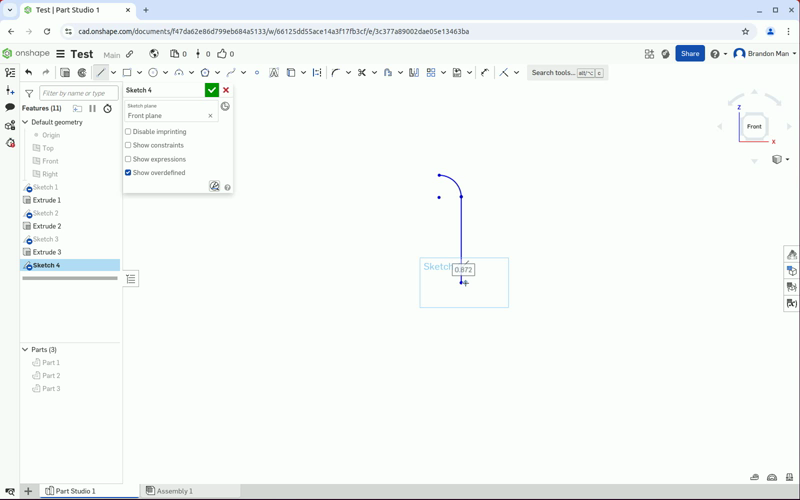
mouse_move(465, 190)
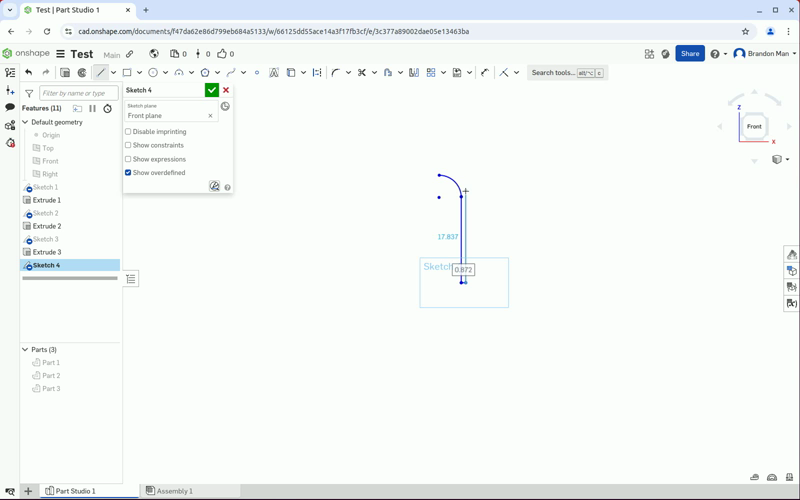
click(465, 190)
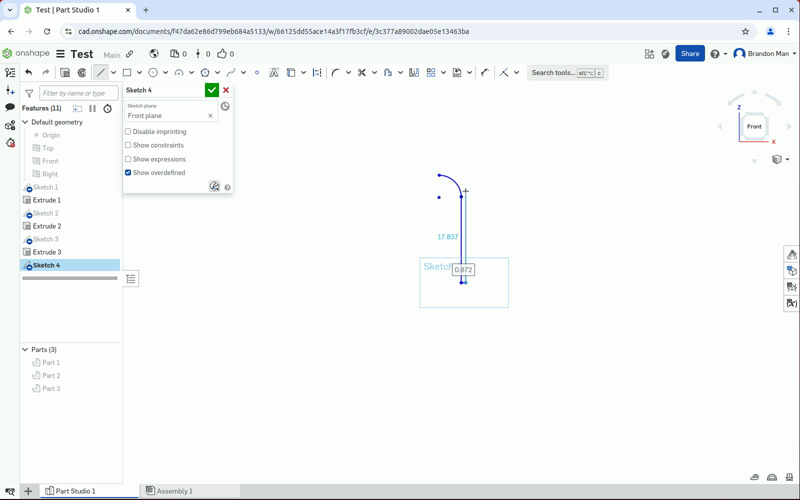
key_up(shift)
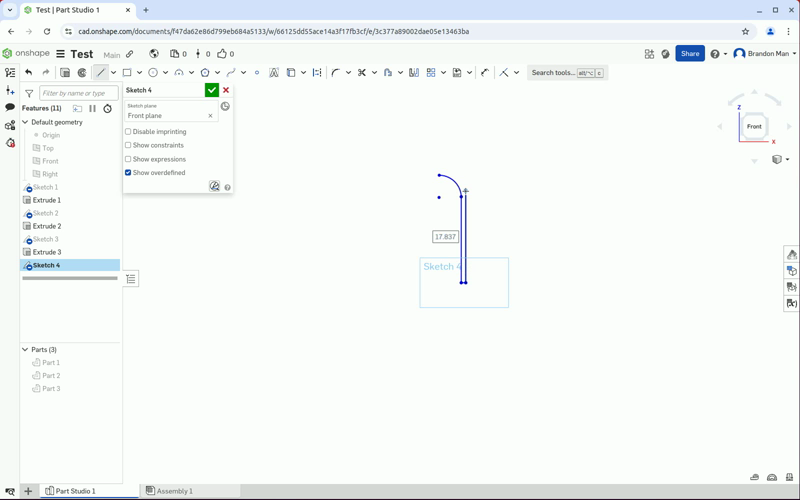
key(esc)
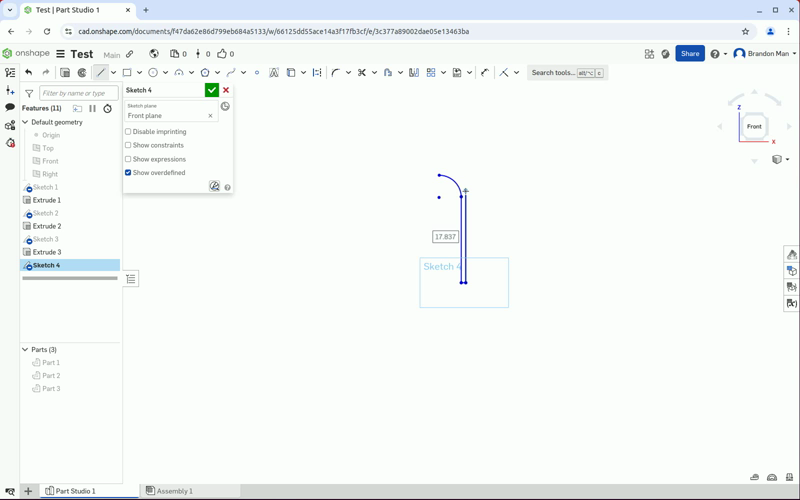
key(a)
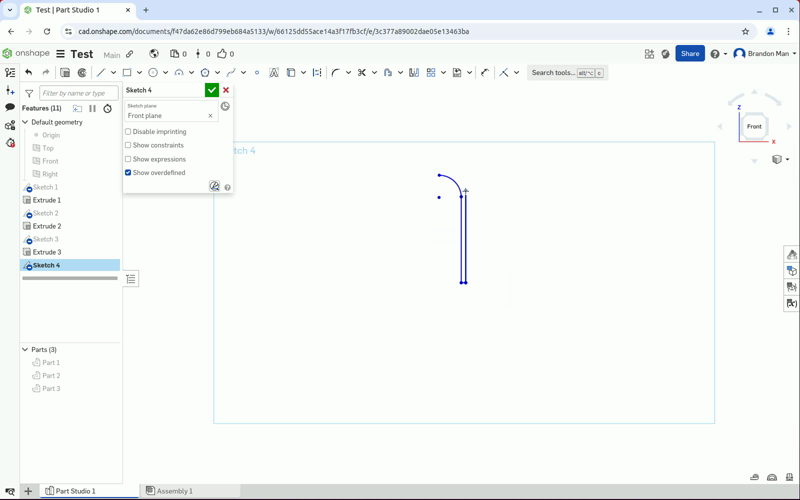
mouse_move(465, 190)
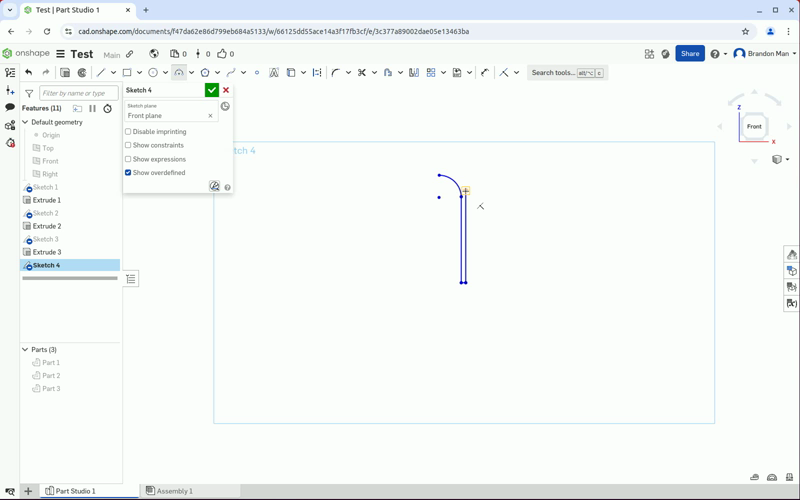
click(465, 190)
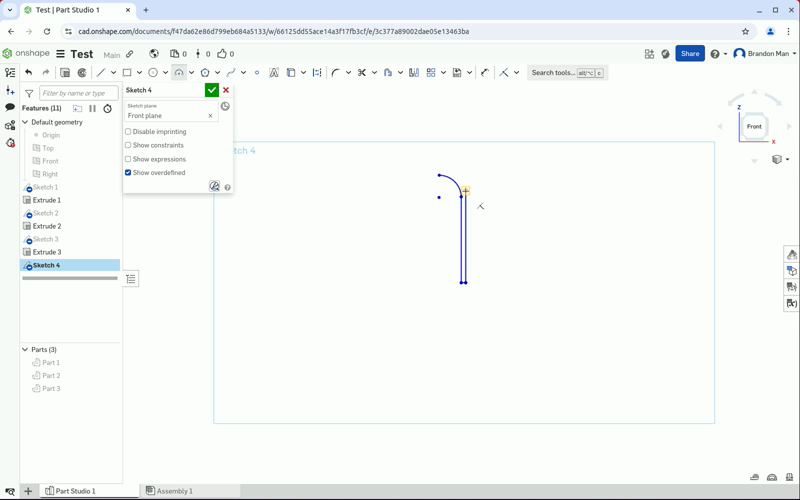
key_down(shift)
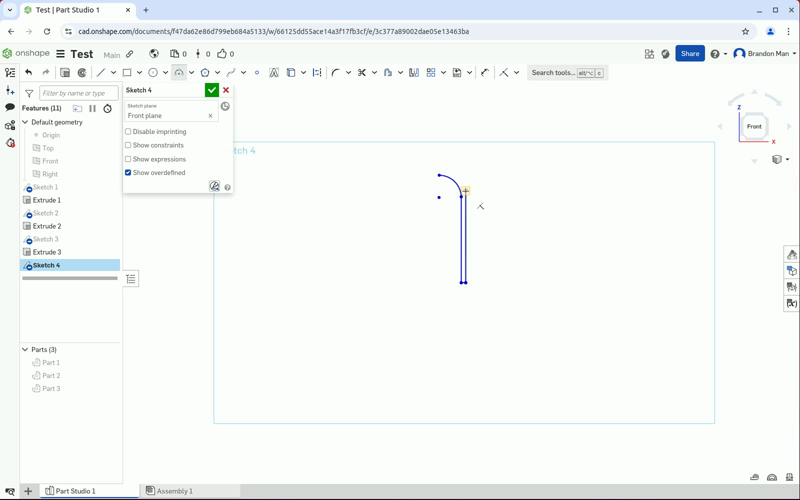
mouse_move(444, 170)
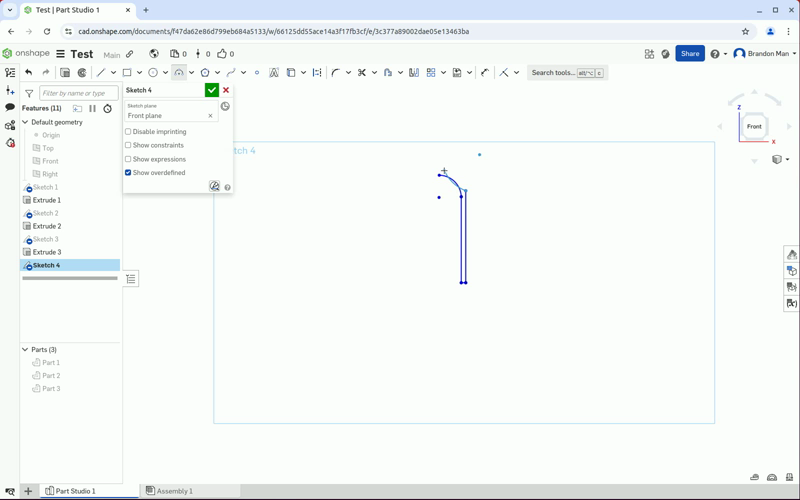
click(444, 170)
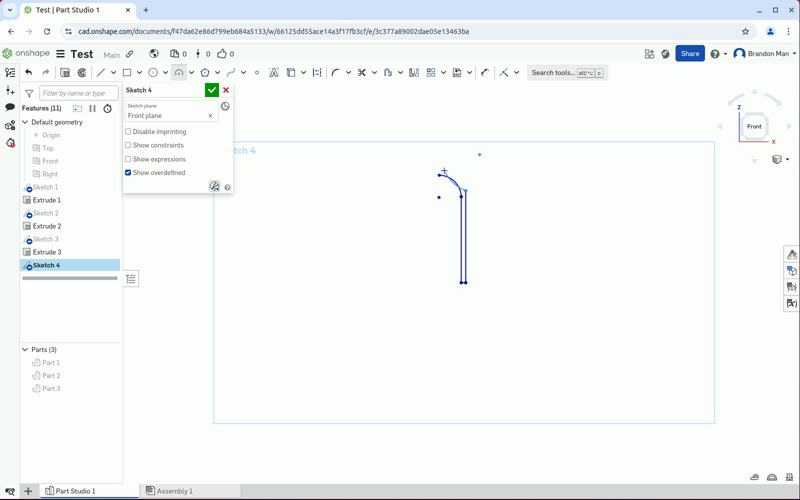
mouse_move(459, 176)
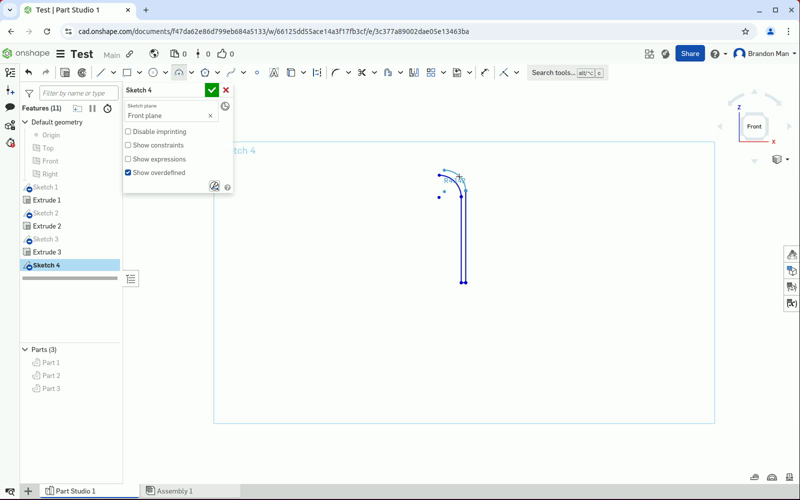
click(459, 176)
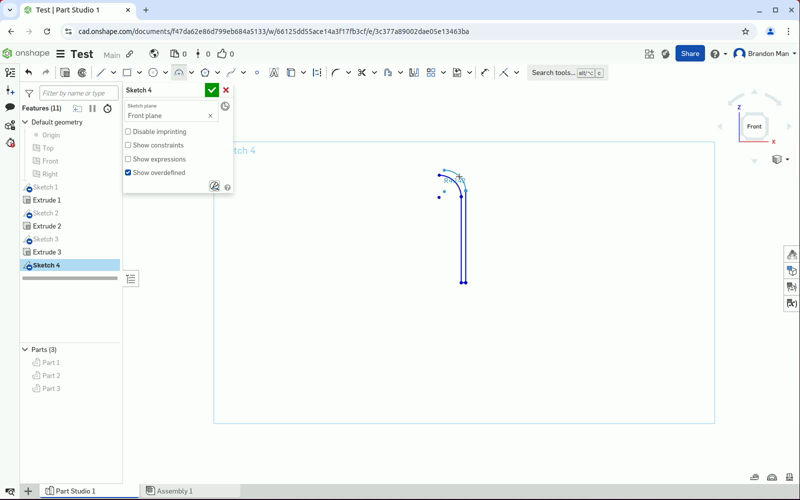
key_up(shift)
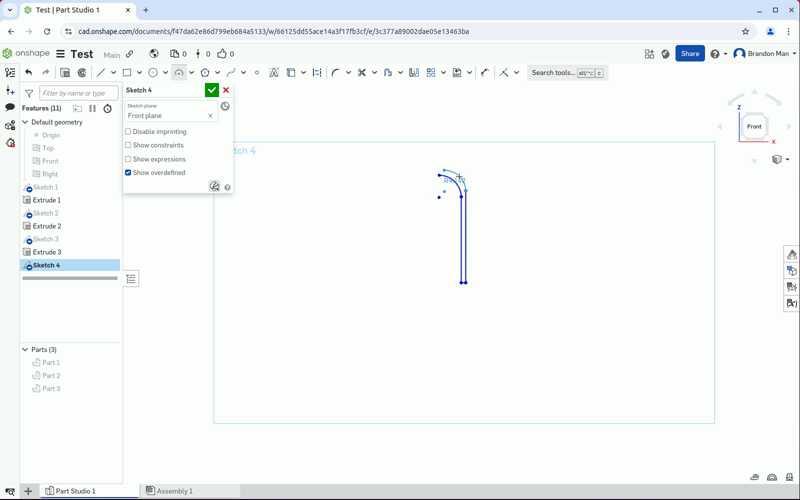
key(esc)
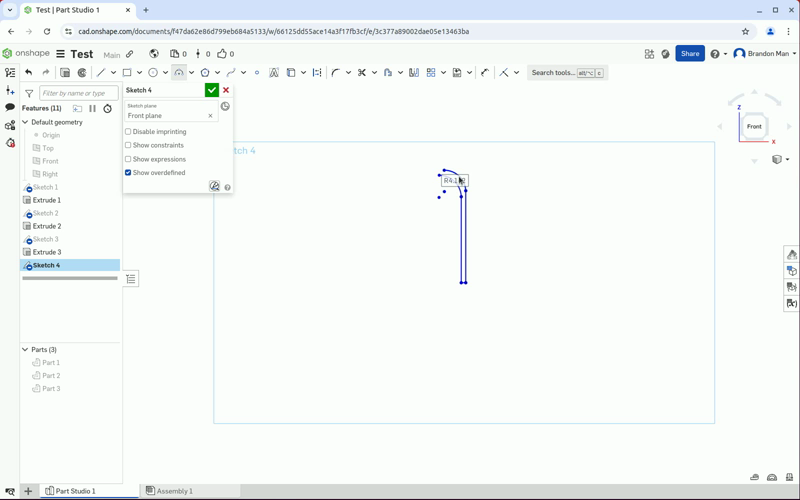
key(l)
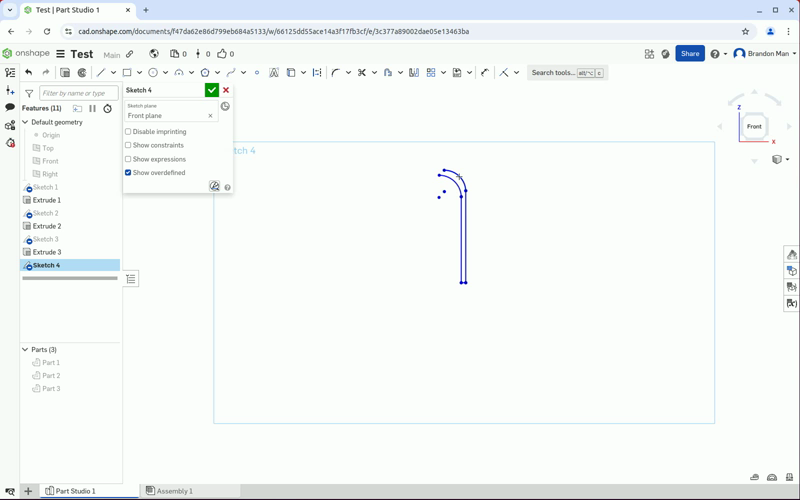
mouse_move(444, 170)
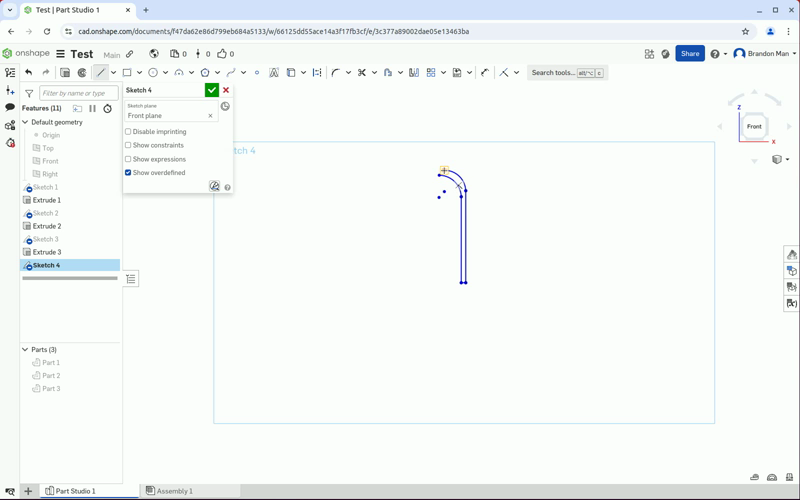
click(444, 170)
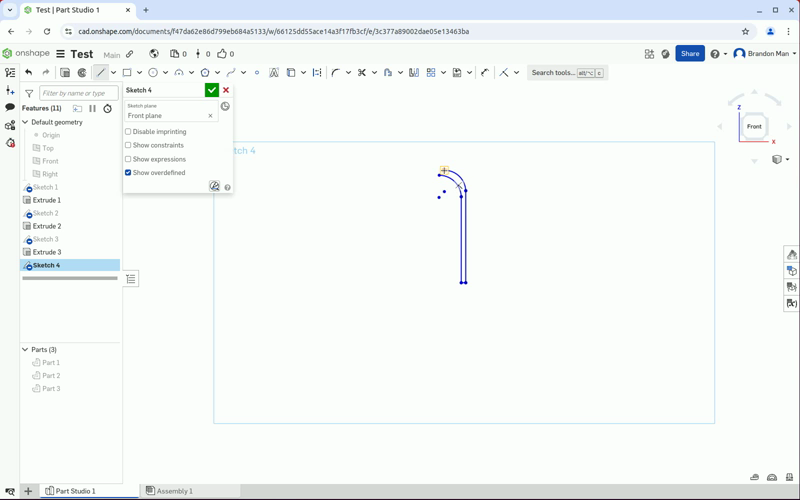
key_down(shift)
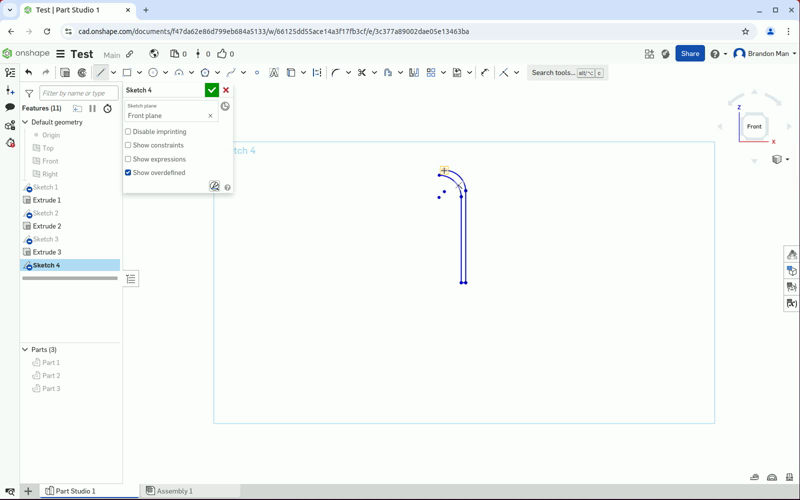
mouse_move(474, 170)
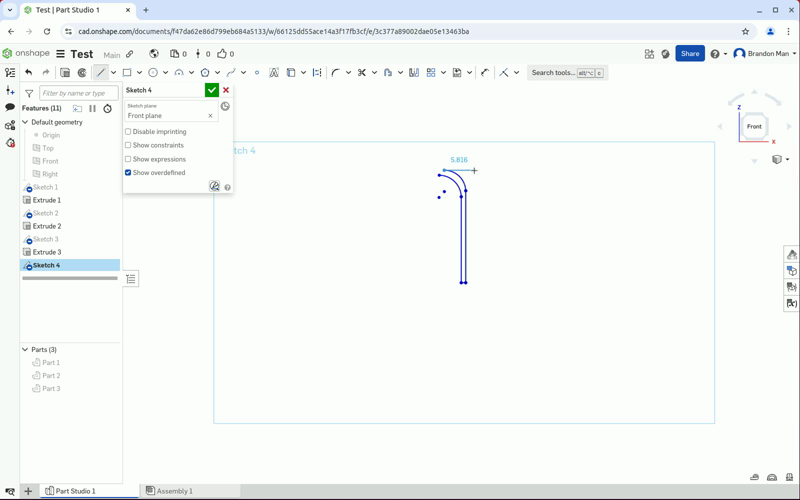
mouse_move(439, 170)
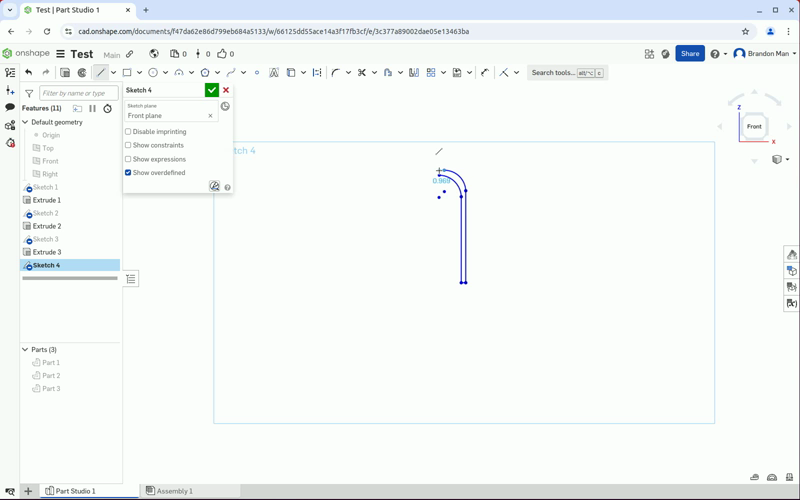
scroll(6)
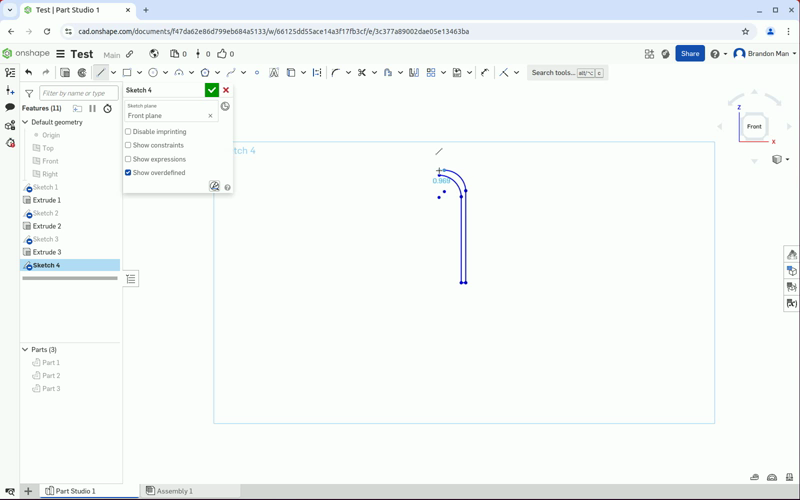
scroll(6)
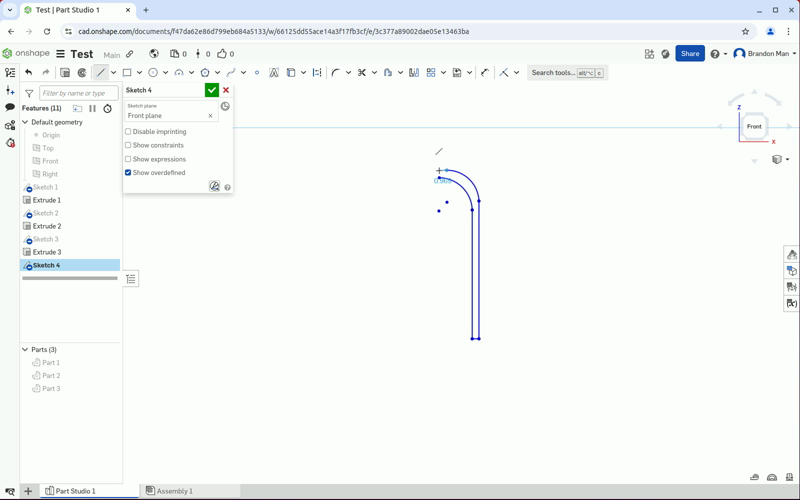
scroll(6)
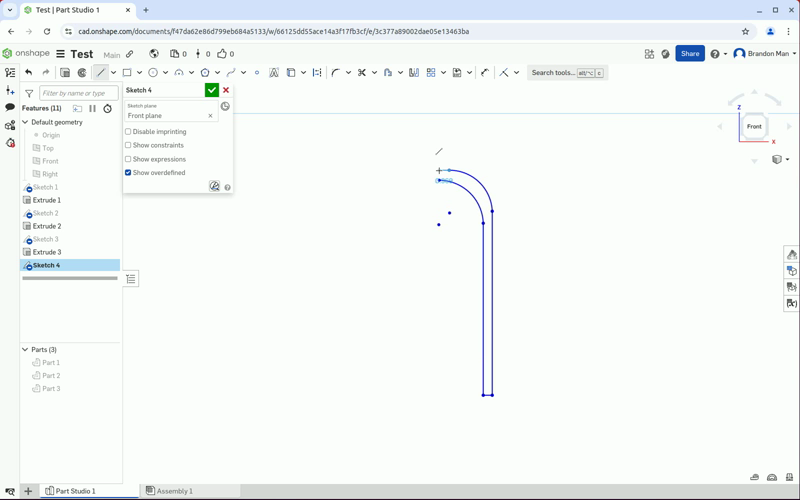
scroll(6)
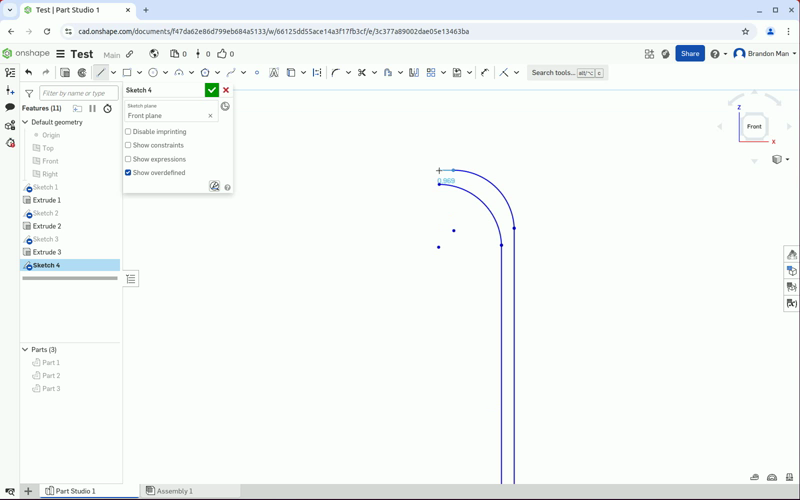
scroll(6)
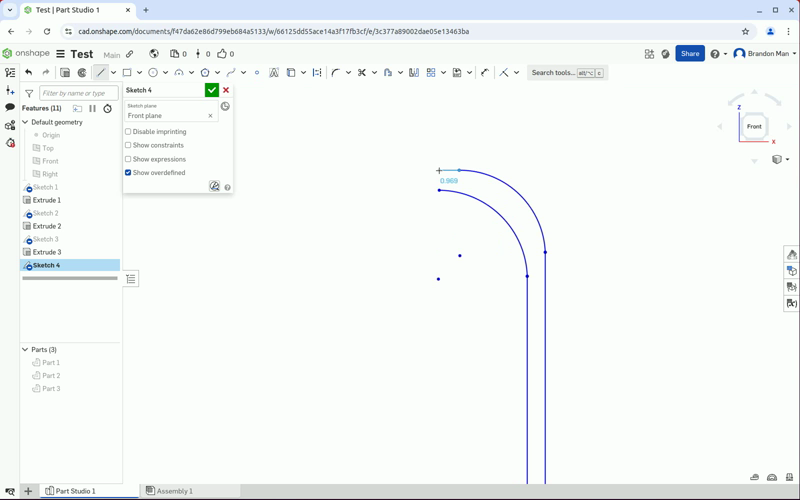
scroll(6)
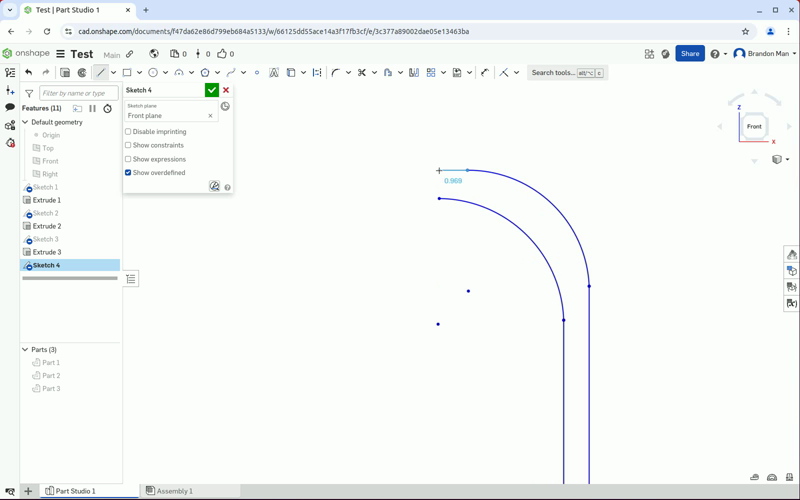
scroll(6)
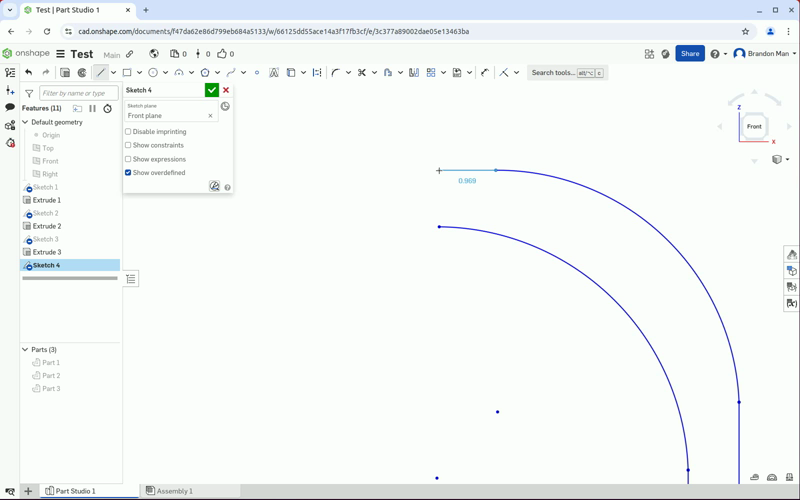
click(439, 170)
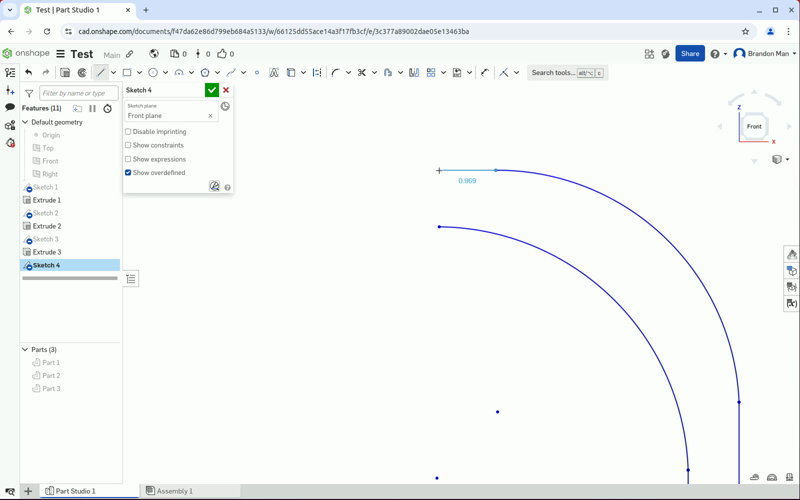
scroll(-6)
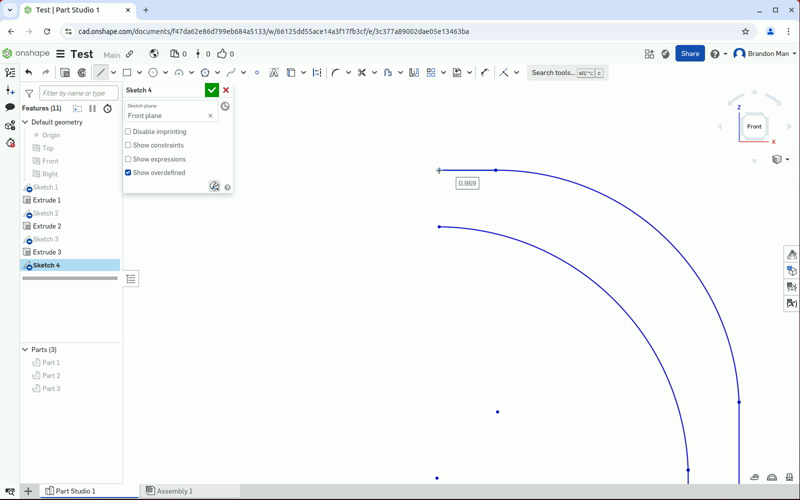
scroll(-6)
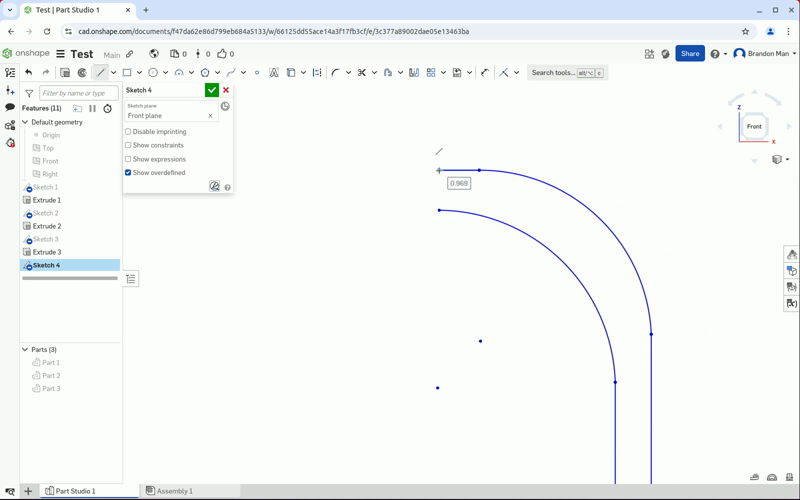
scroll(-6)
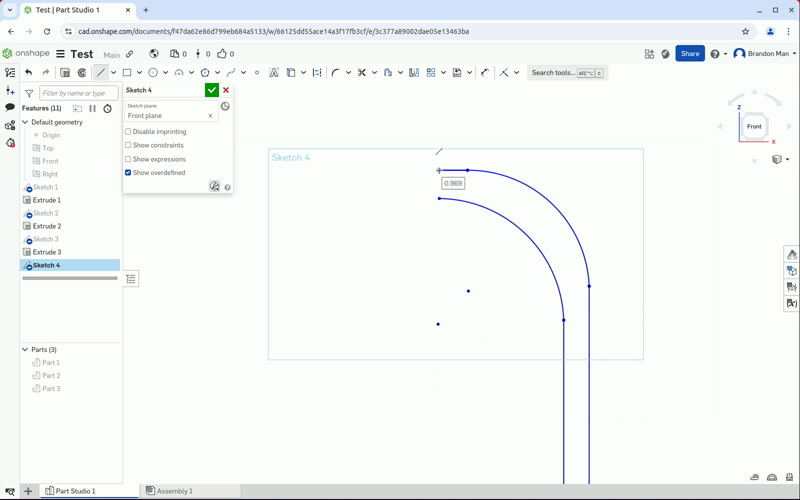
scroll(-6)
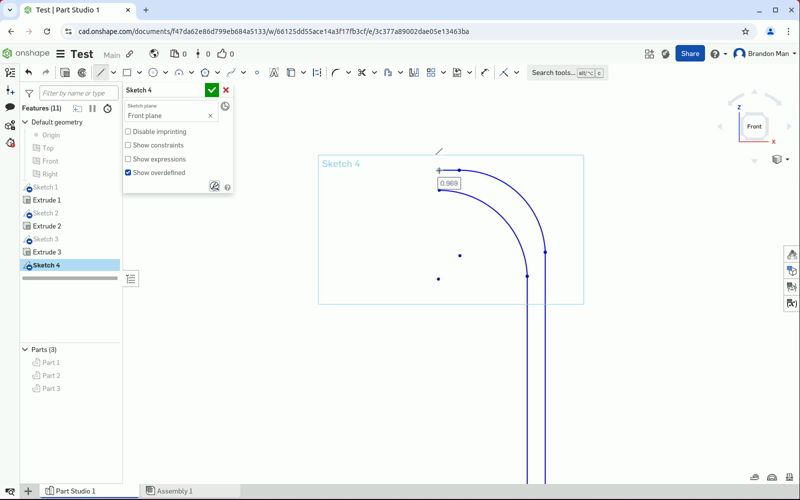
scroll(-6)
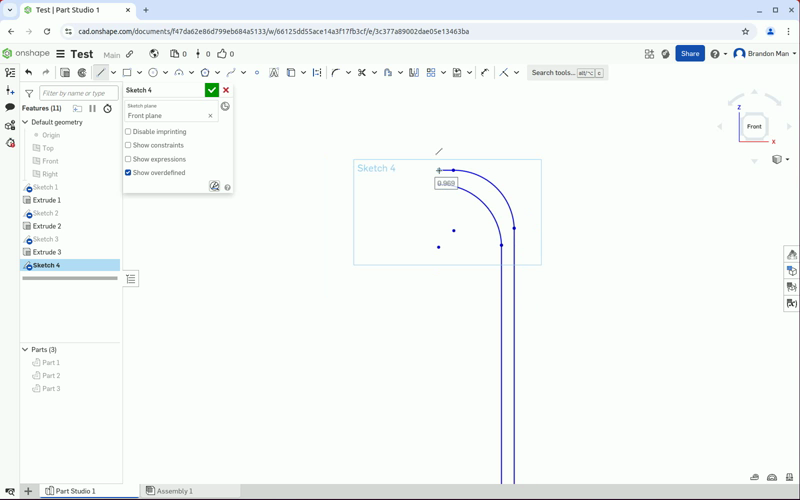
scroll(-6)
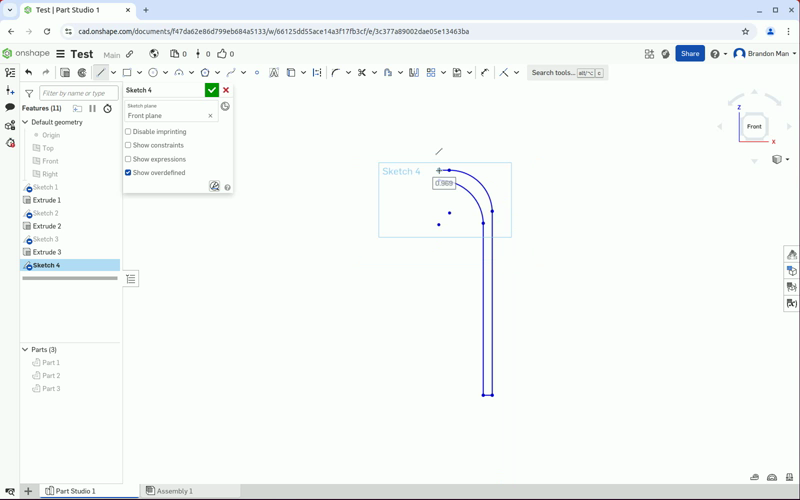
scroll(-6)
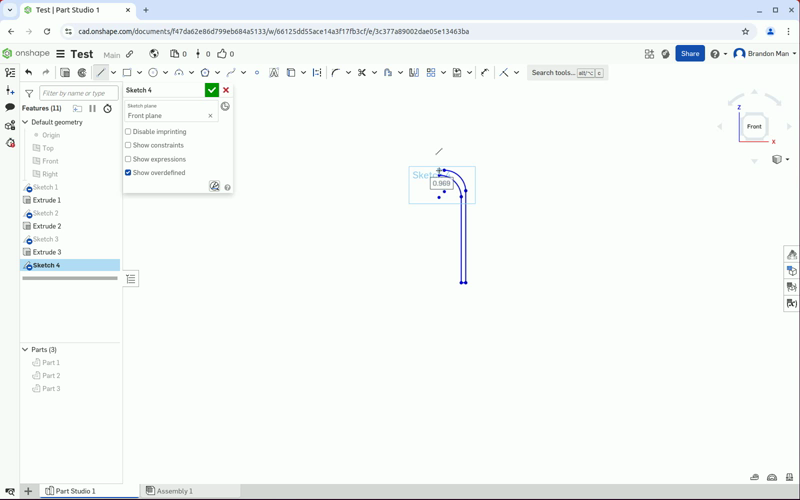
key_up(shift)
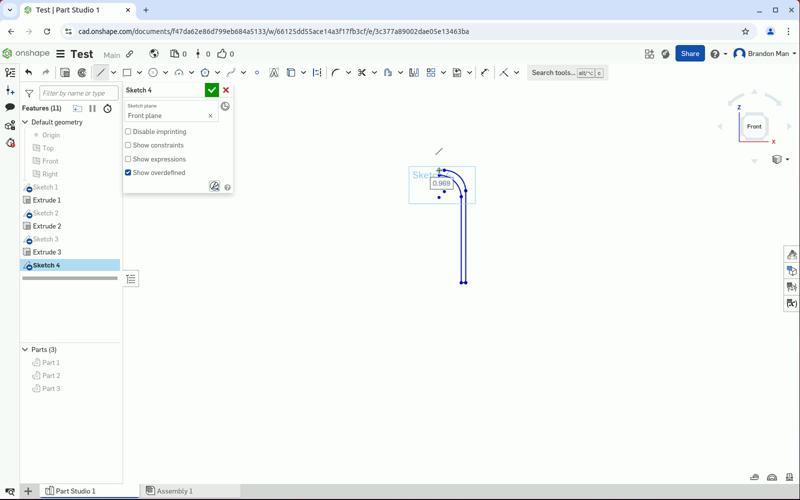
mouse_move(469, 170)
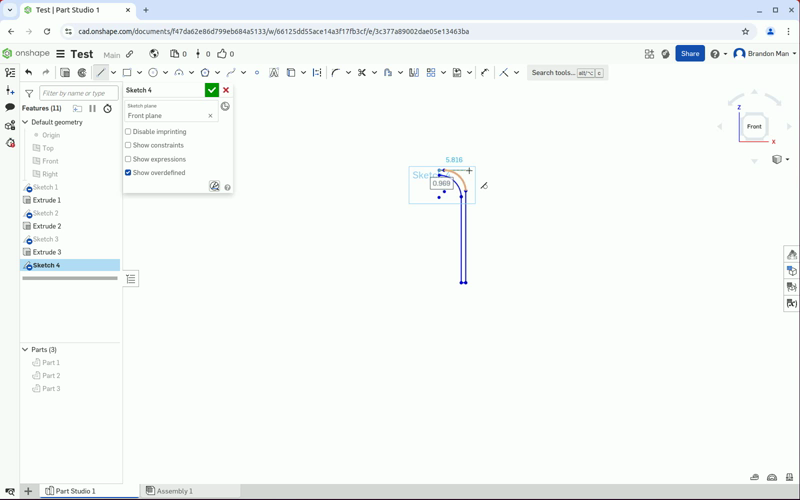
key_down(shift)
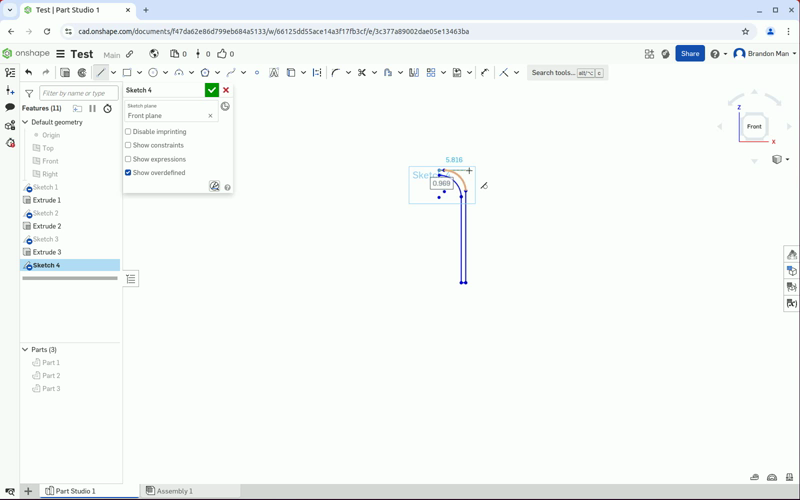
mouse_move(439, 175)
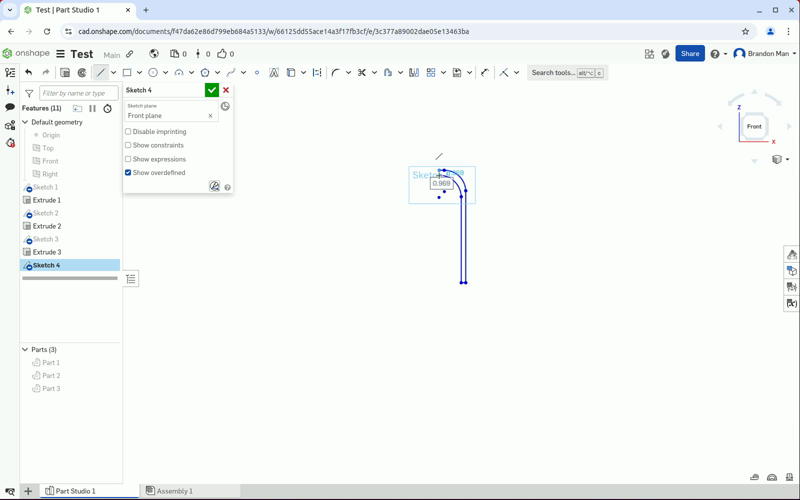
scroll(6)
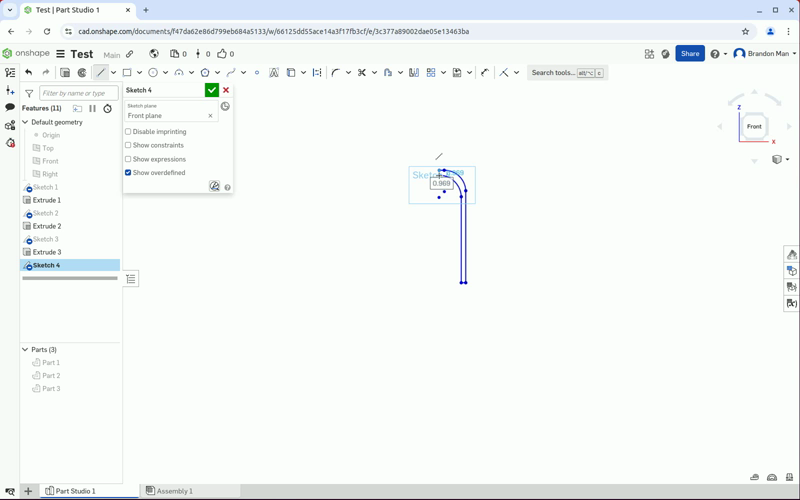
scroll(6)
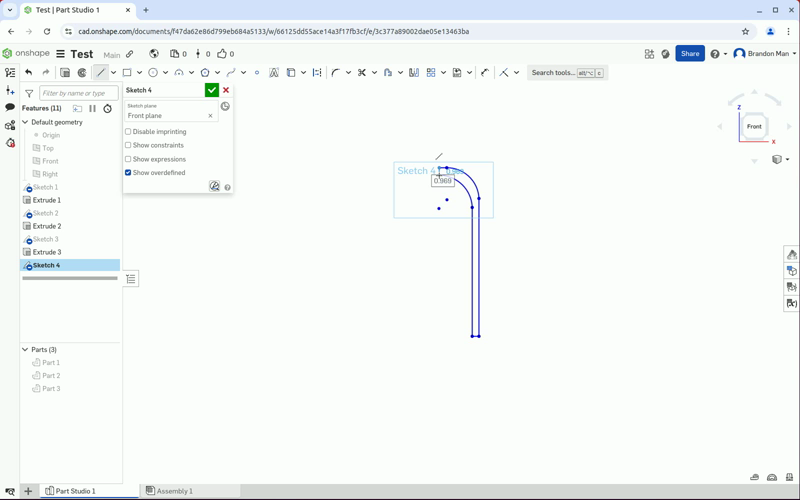
scroll(6)
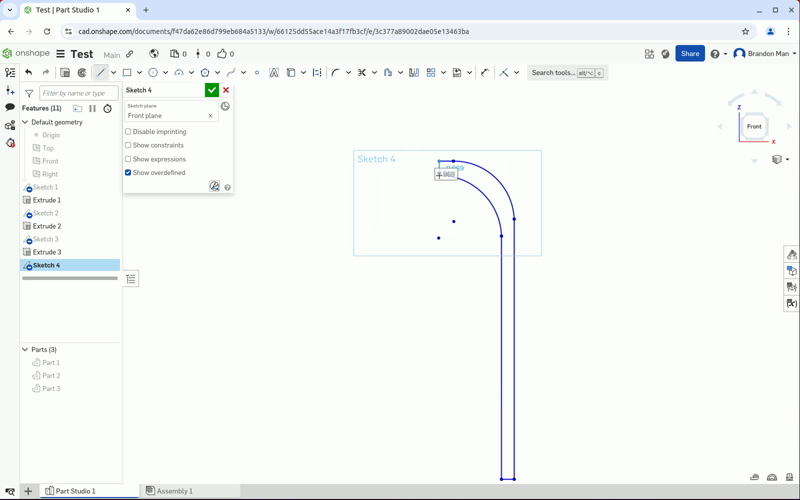
scroll(6)
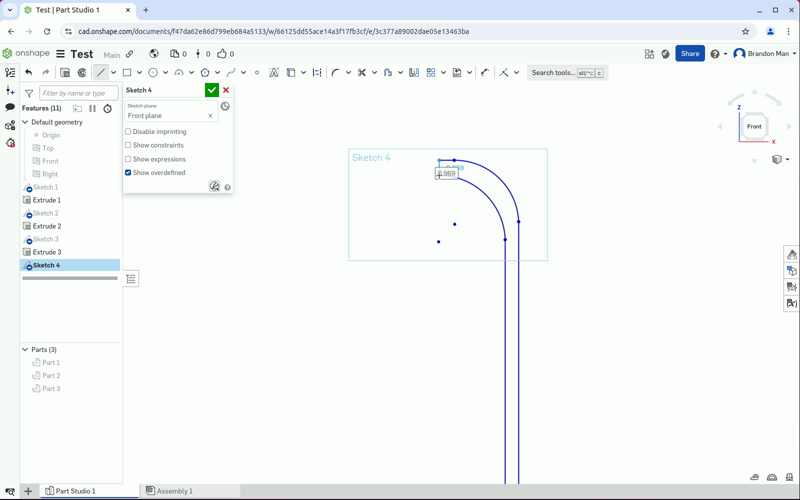
scroll(6)
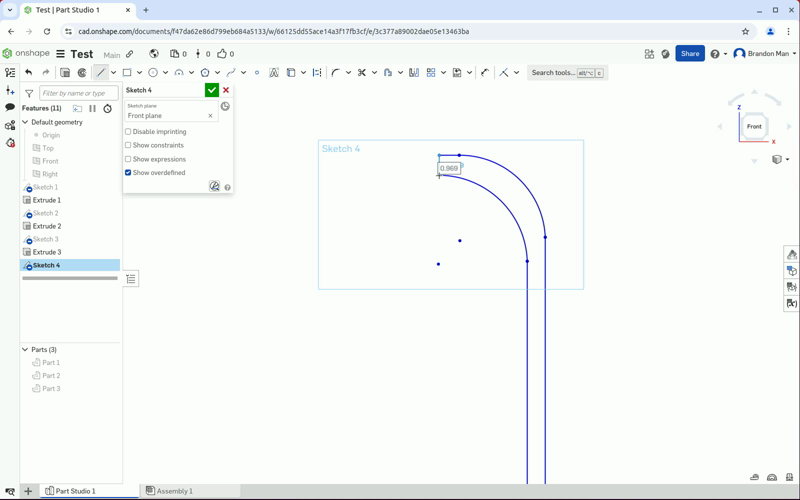
scroll(6)
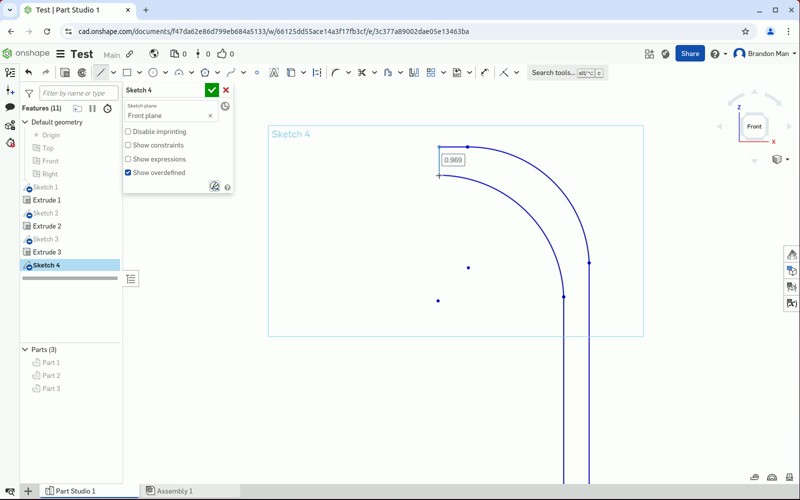
scroll(6)
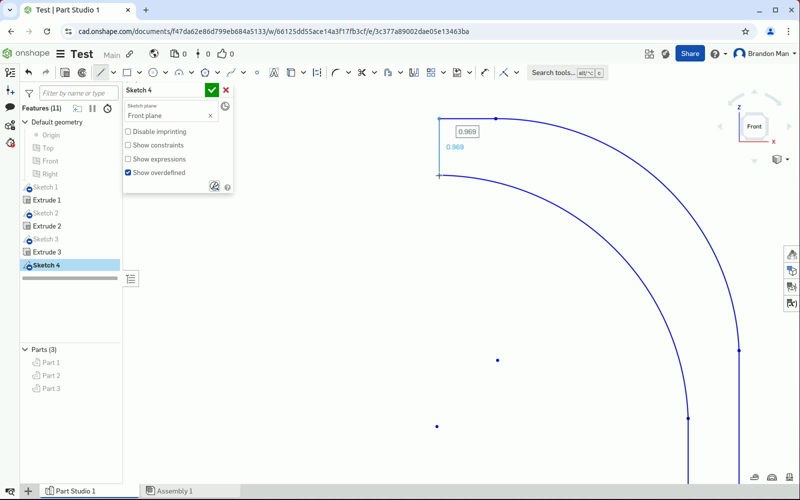
key_up(shift)
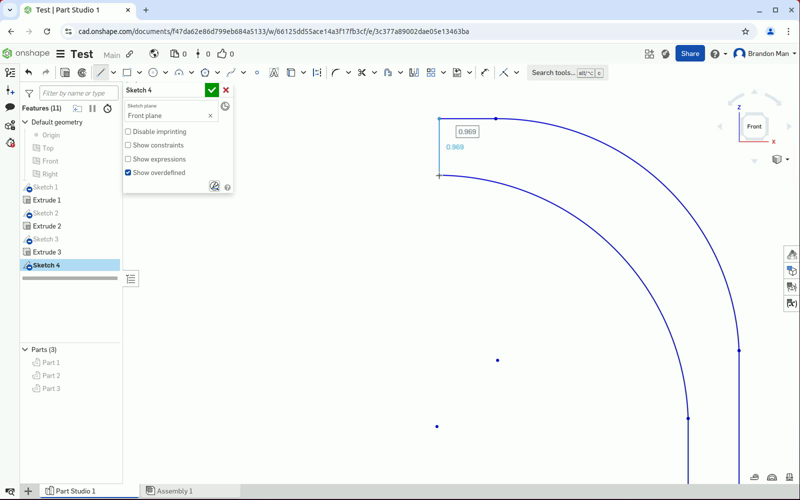
click(439, 175)
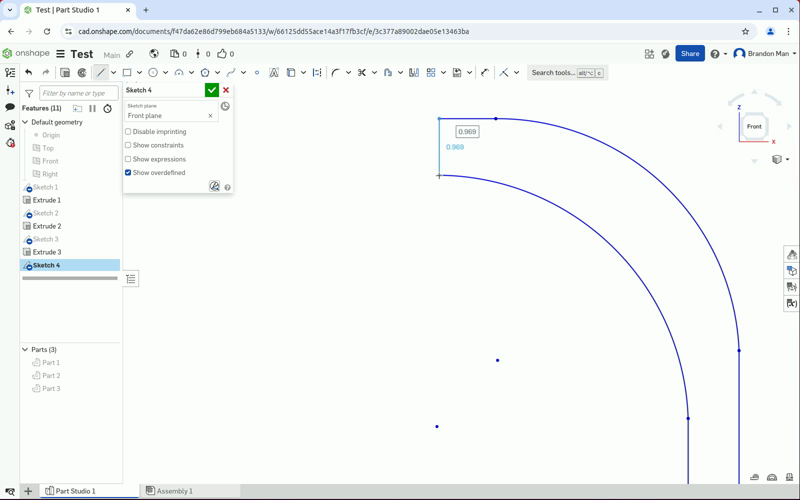
scroll(-6)
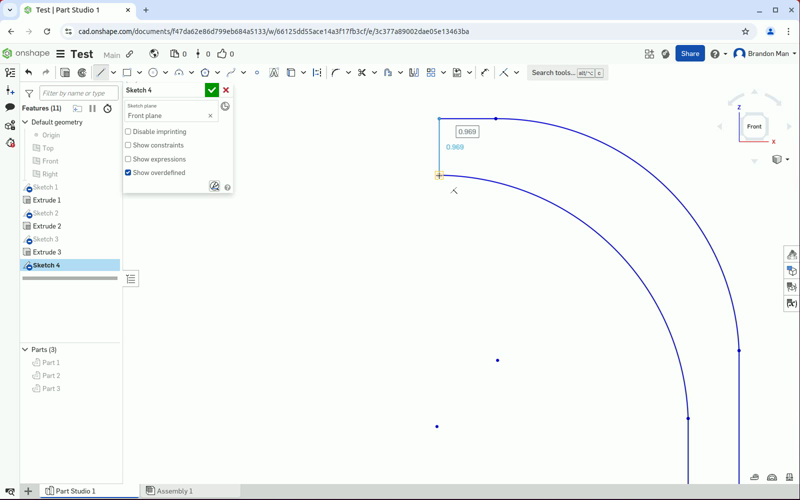
scroll(-6)
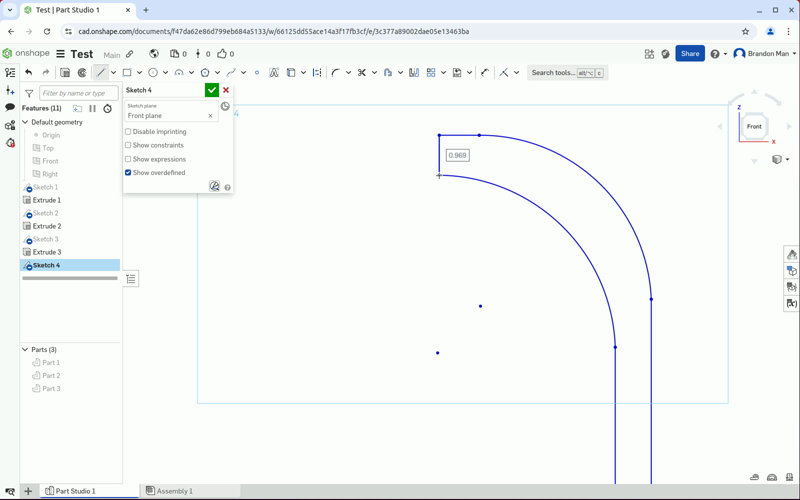
scroll(-6)
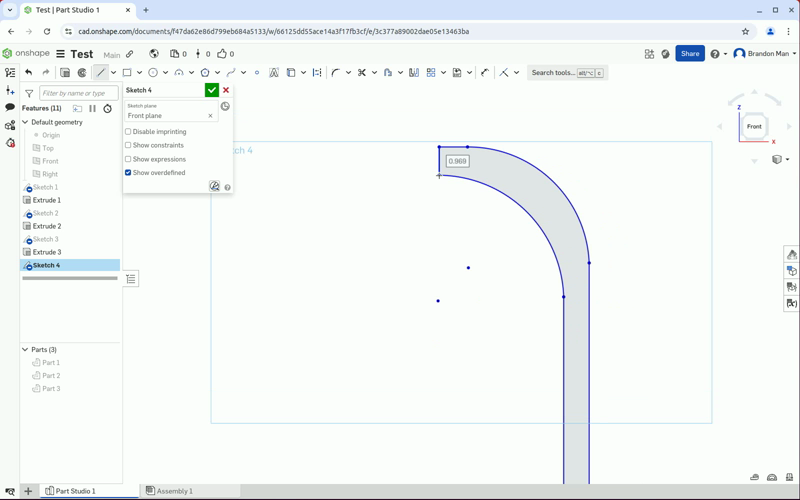
scroll(-6)
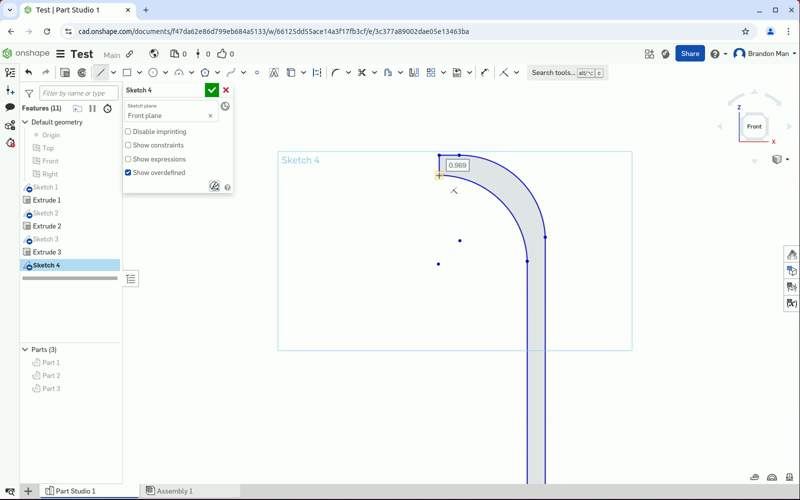
scroll(-6)
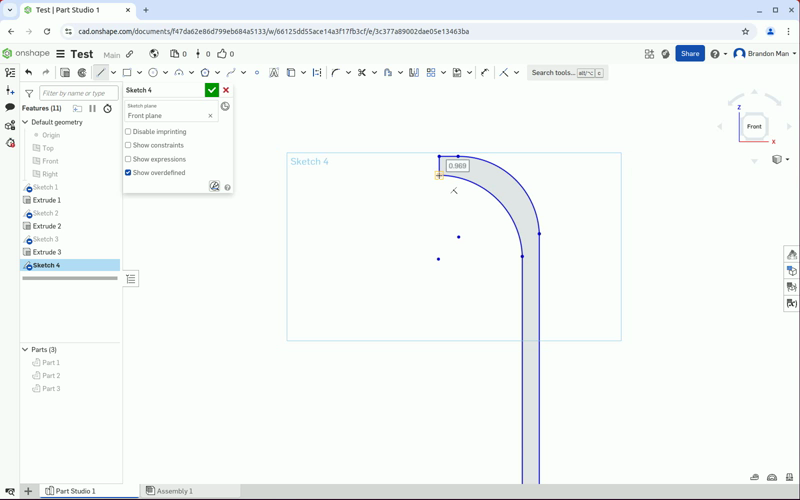
scroll(-6)
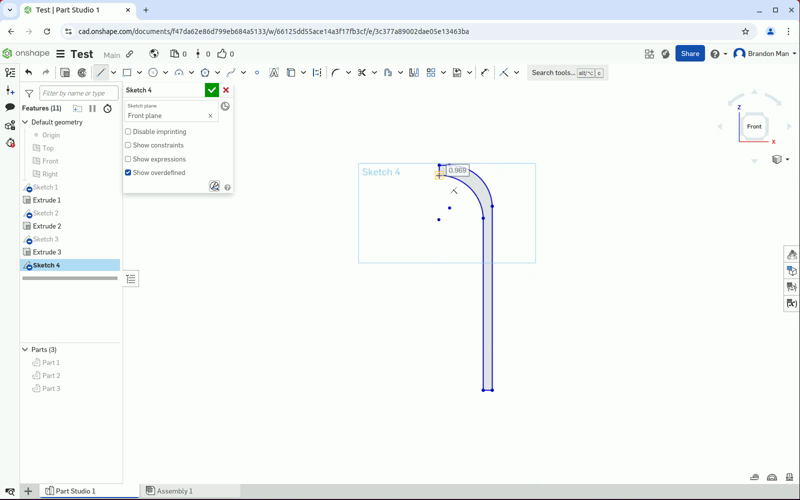
scroll(-6)
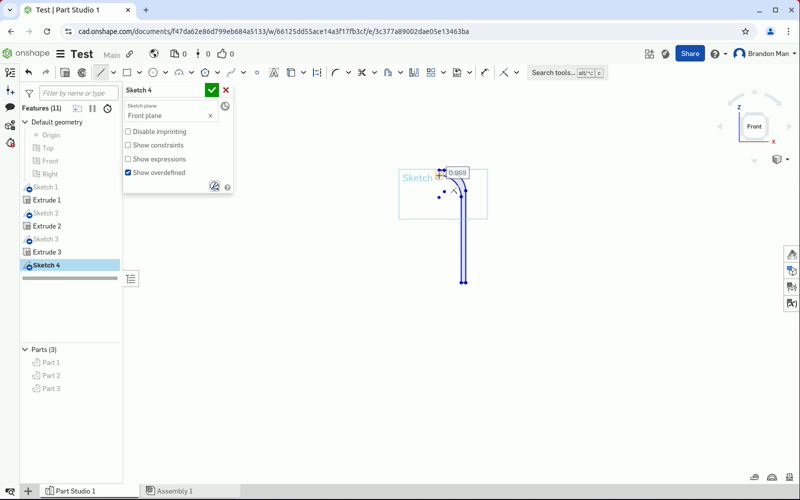
key(esc)
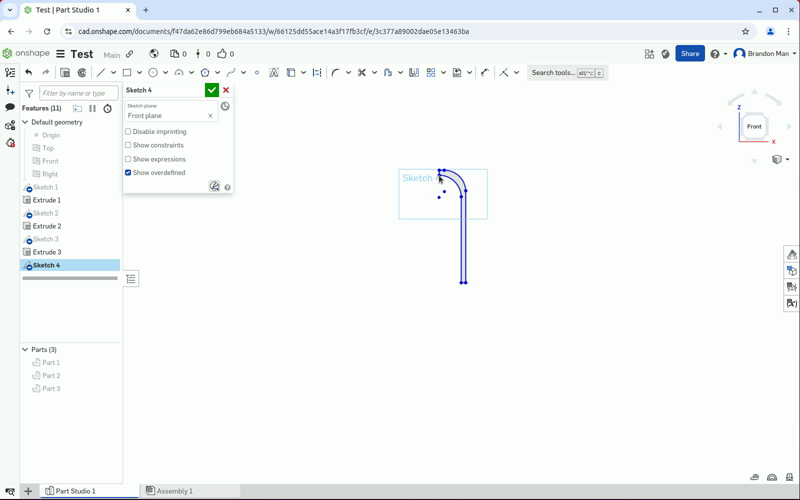
mouse_move(464, 246)
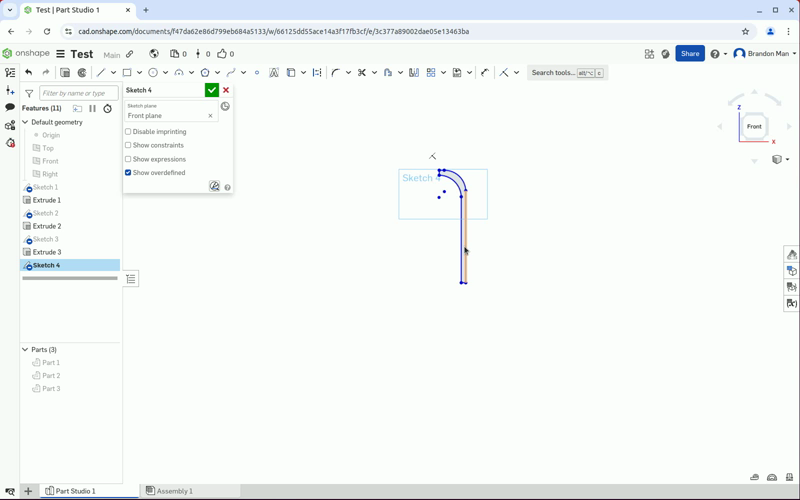
scroll(6)
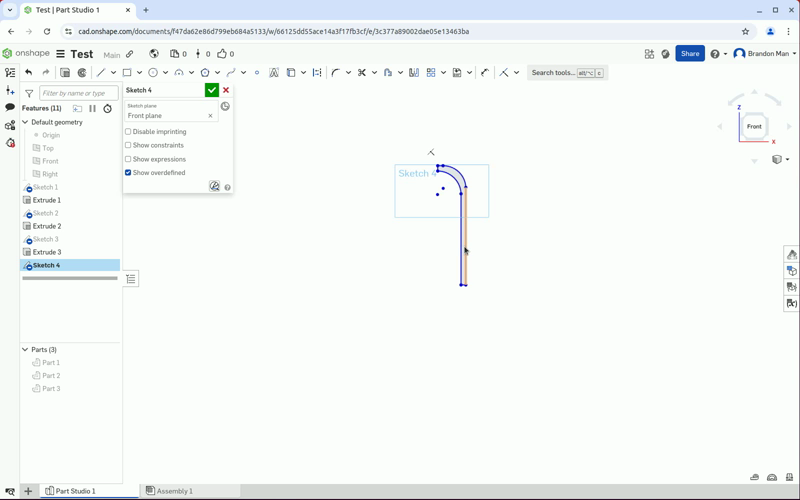
scroll(6)
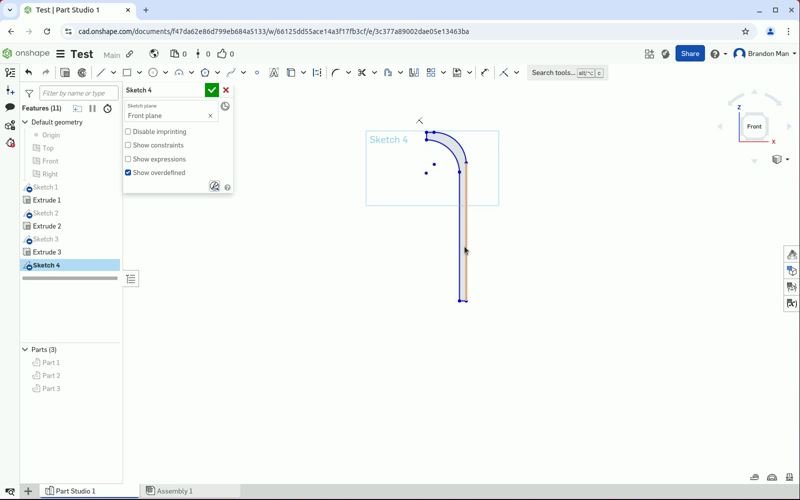
scroll(6)
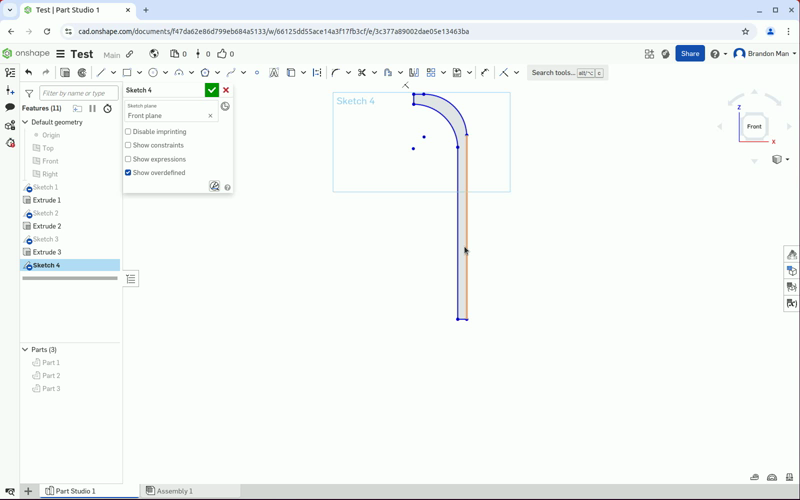
scroll(6)
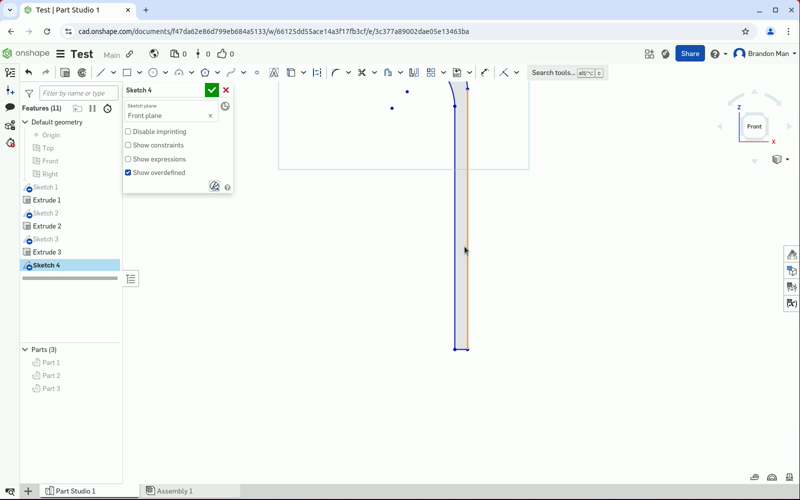
scroll(6)
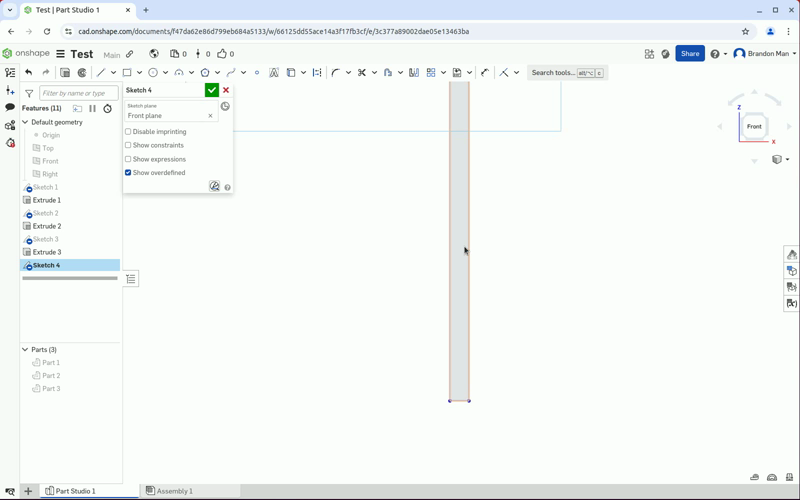
scroll(6)
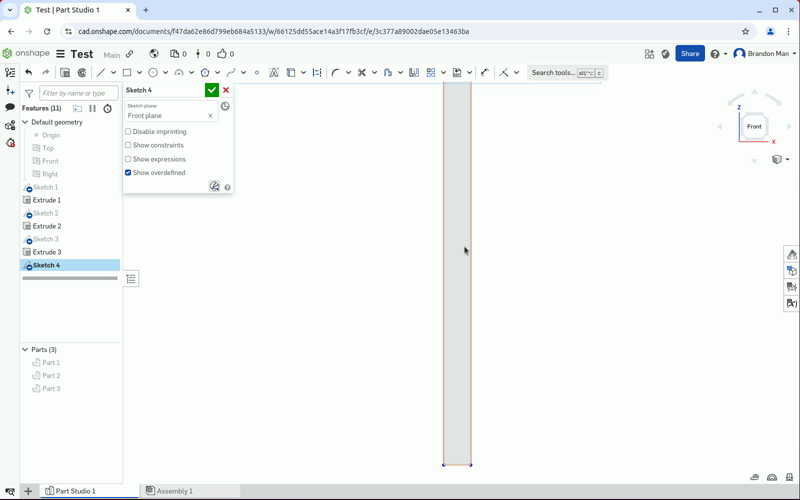
scroll(6)
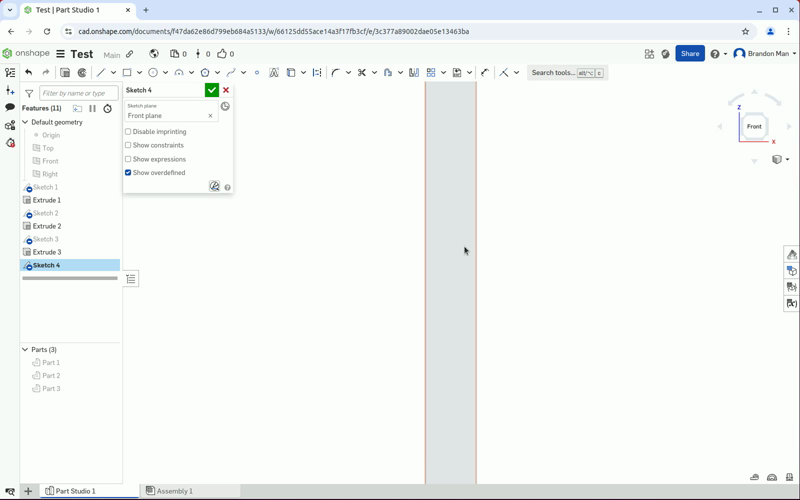
click(464, 246)
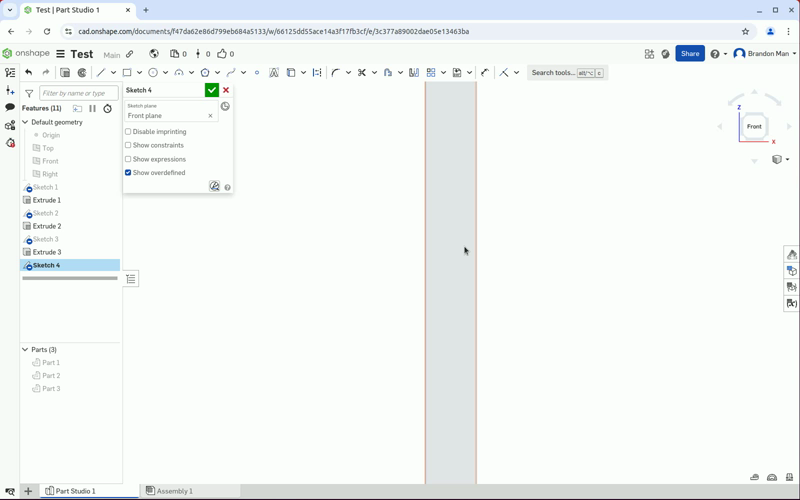
scroll(-6)
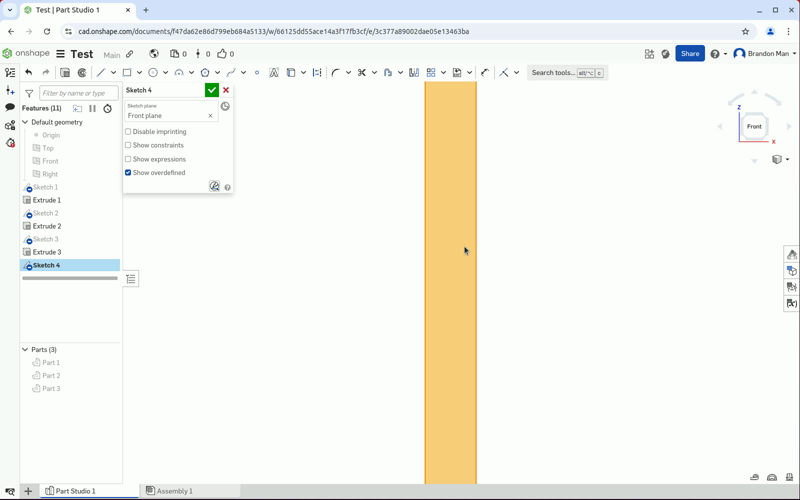
scroll(-6)
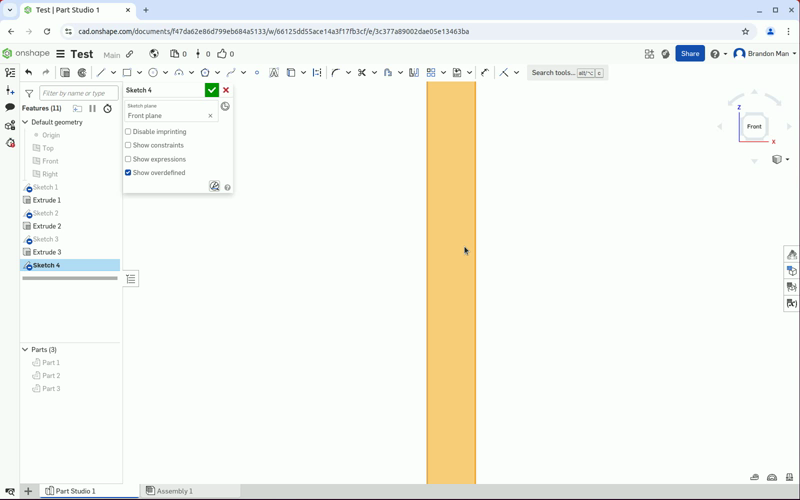
scroll(-6)
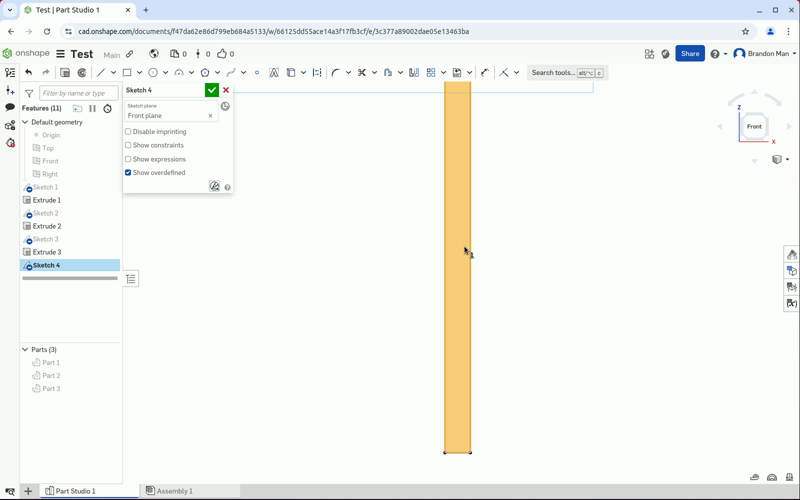
scroll(-6)
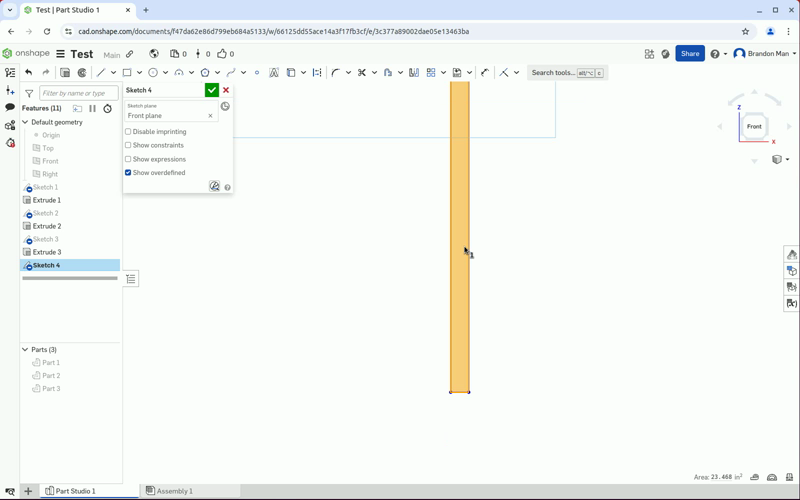
scroll(-6)
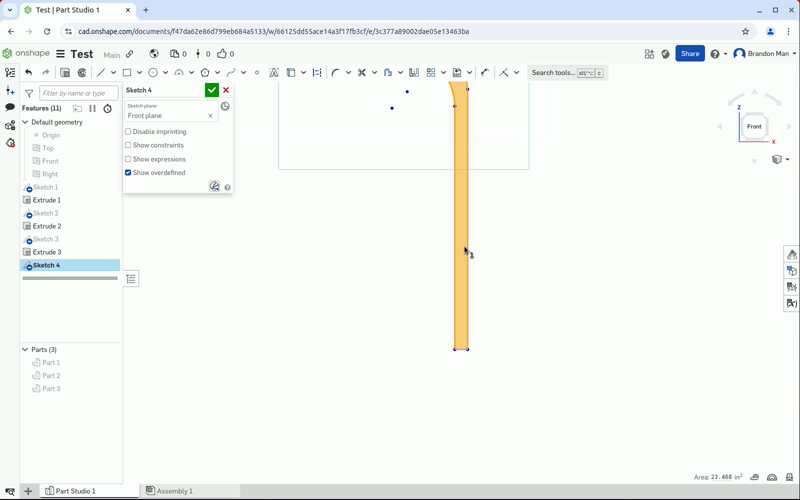
scroll(-6)
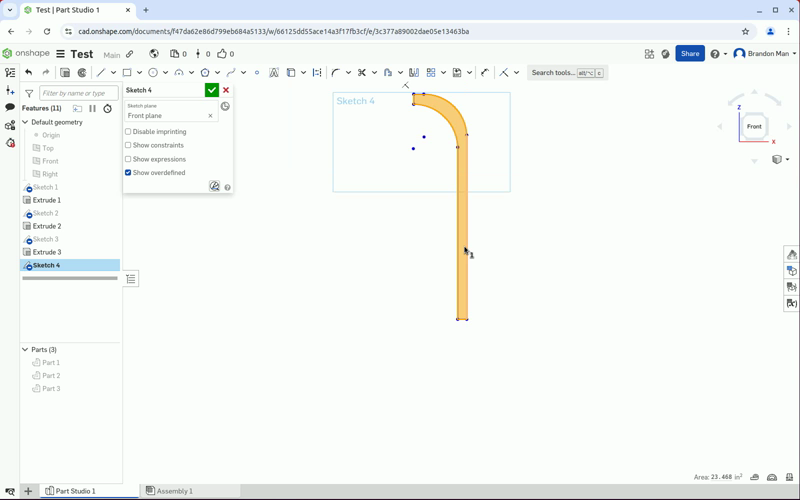
scroll(-6)
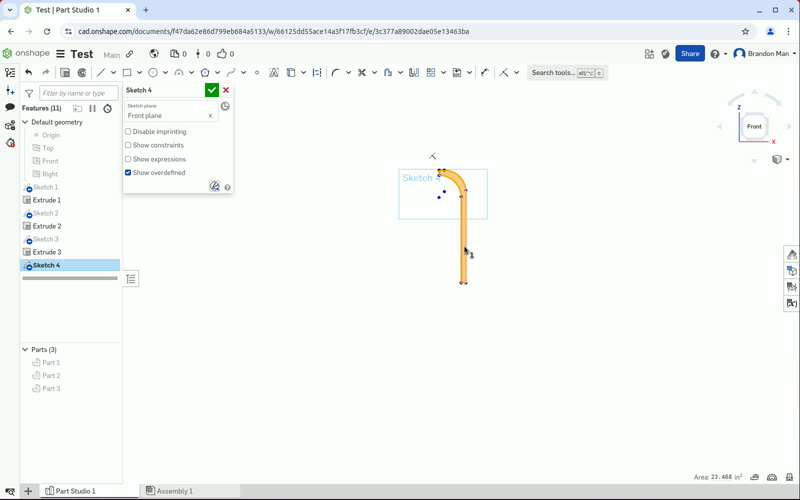
mouse_move(73, 352)
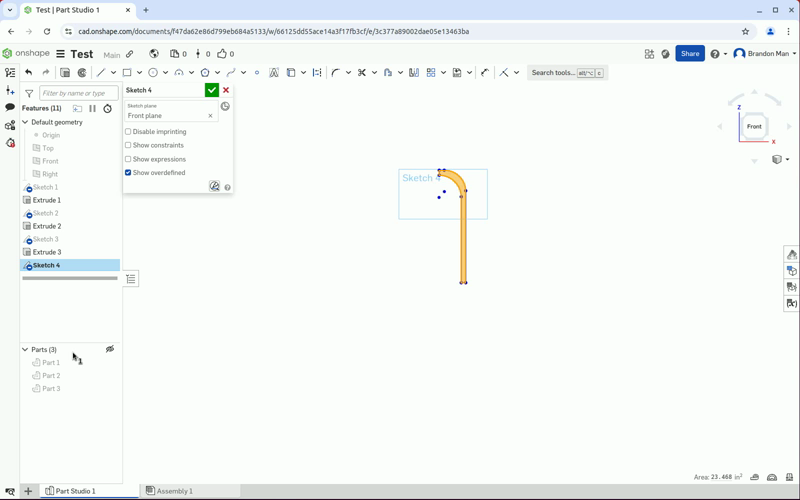
key(shift+y)
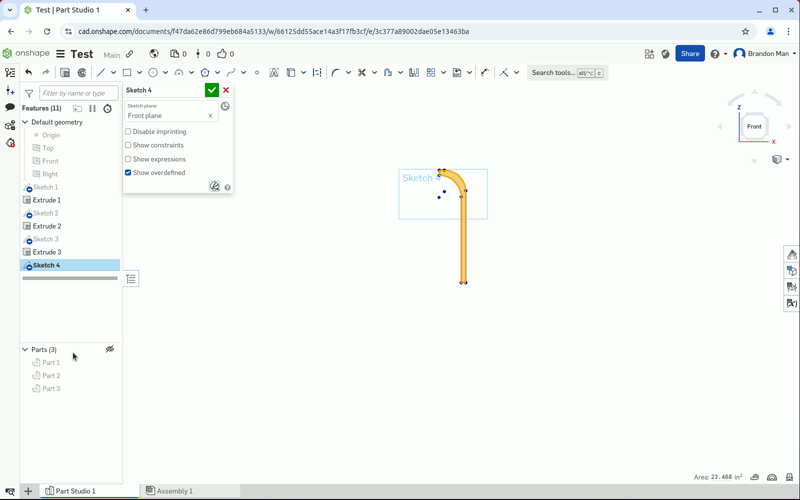
key(shift+e)
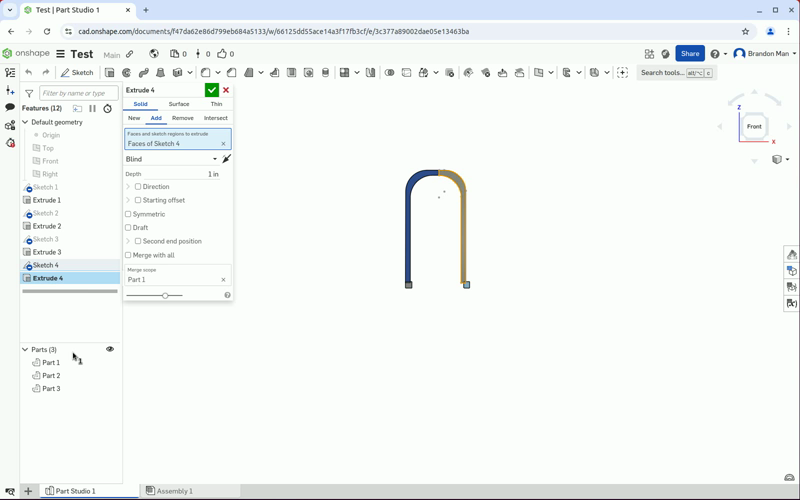
mouse_move(143, 106)
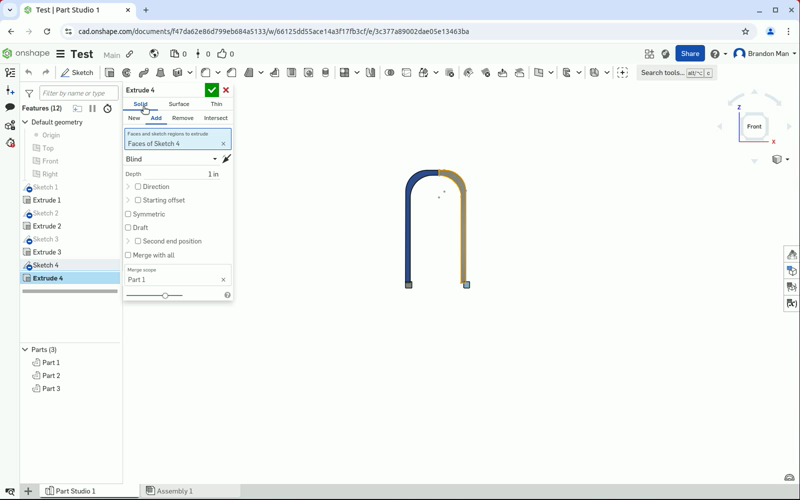
click(143, 106)
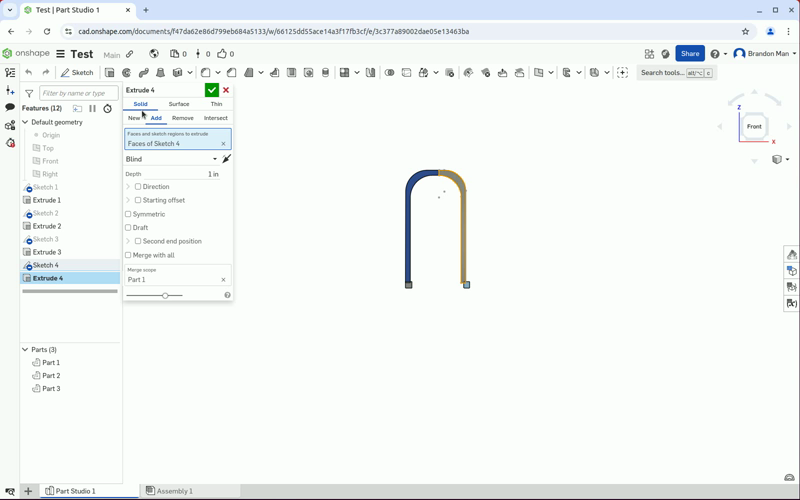
mouse_move(137, 120)
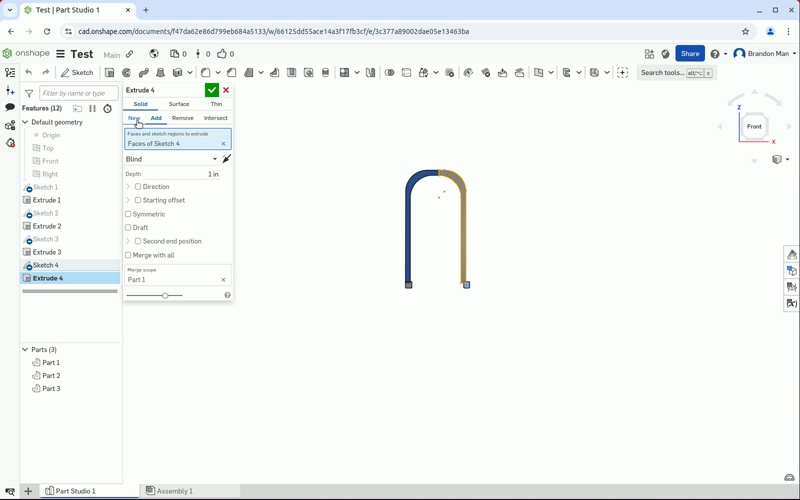
click(137, 120)
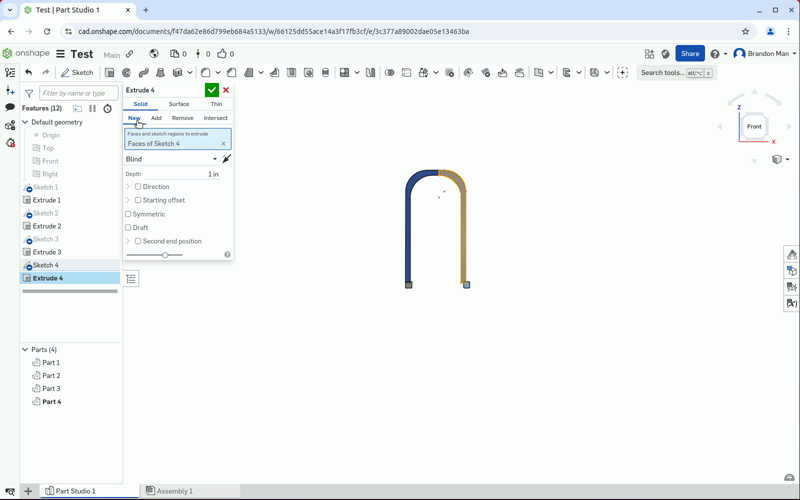
key(tab, 4)
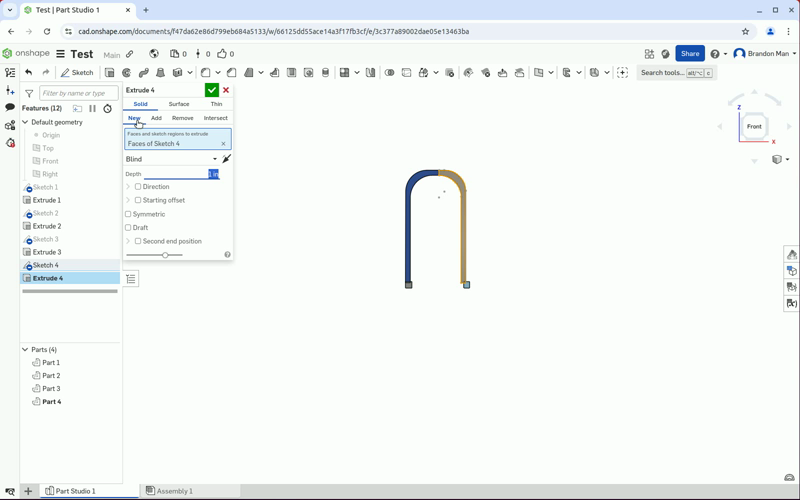
text(2.648)
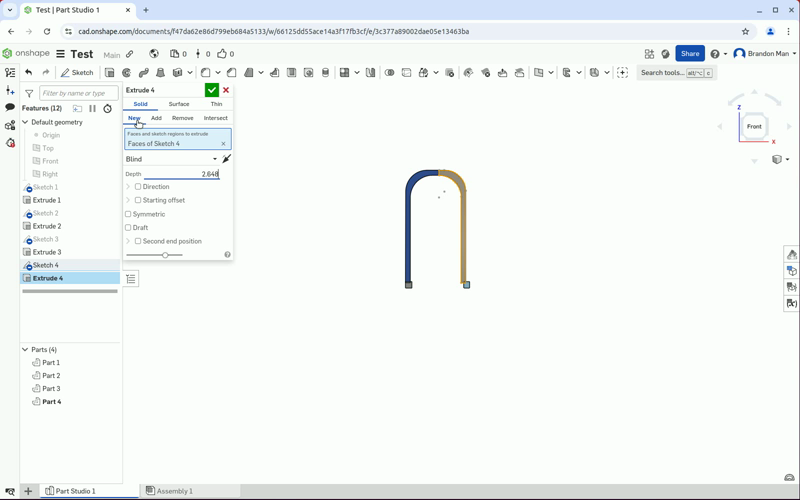
key(enter)
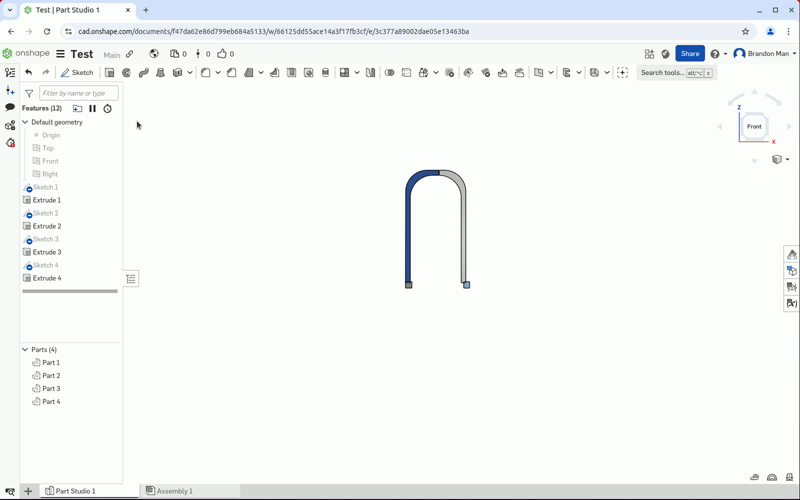
key(shift+h)
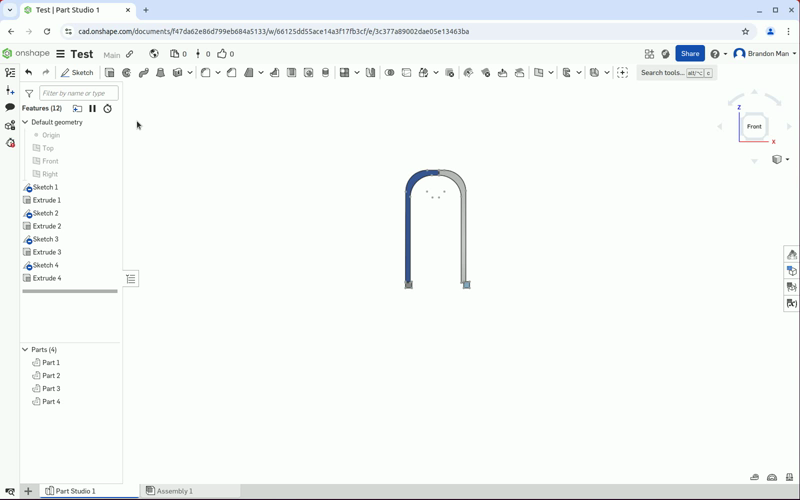
key(shift+h)
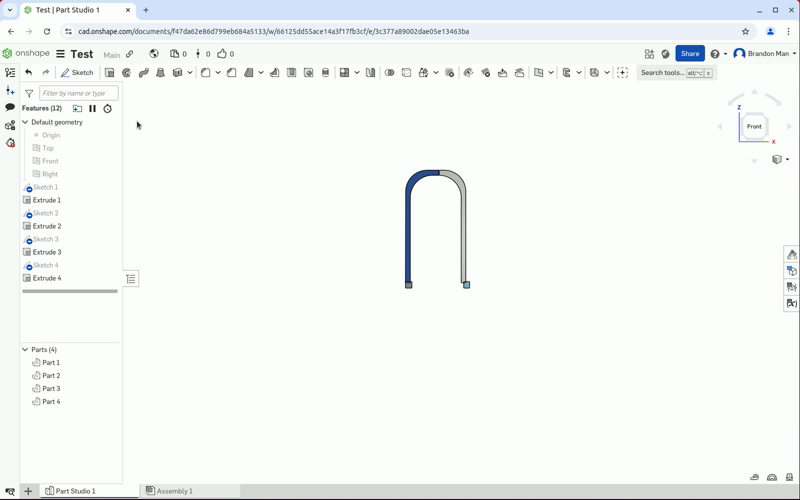
mouse_move(73, 189)
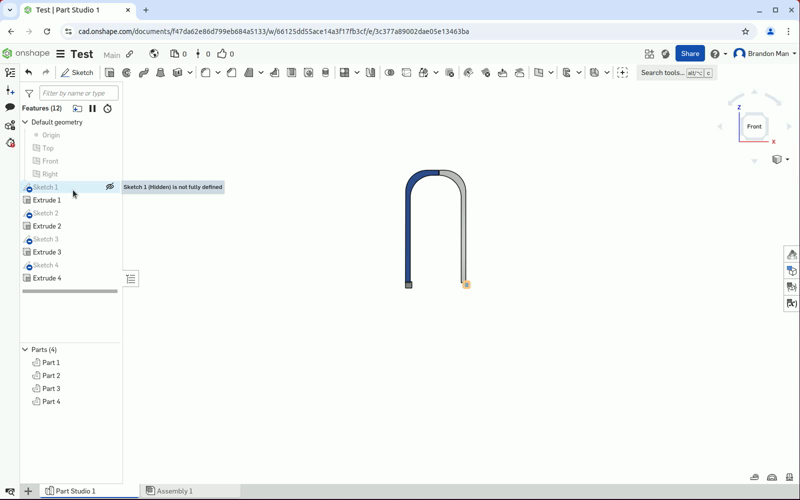
click(73, 189)
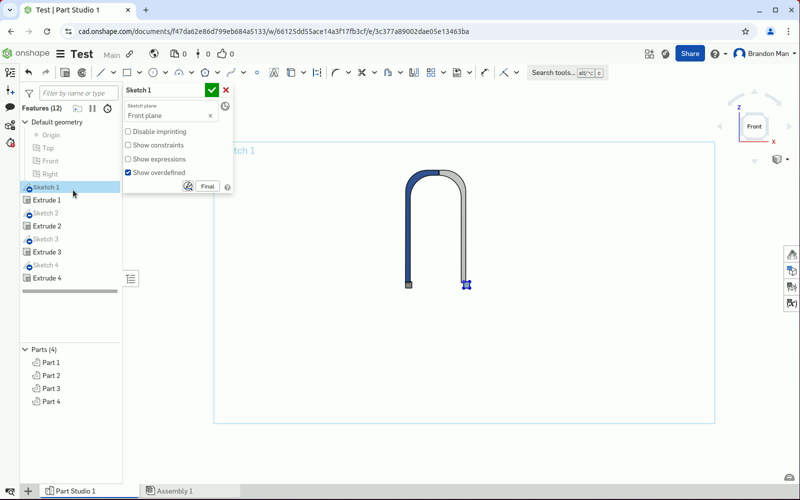
mouse_move(229, 92)
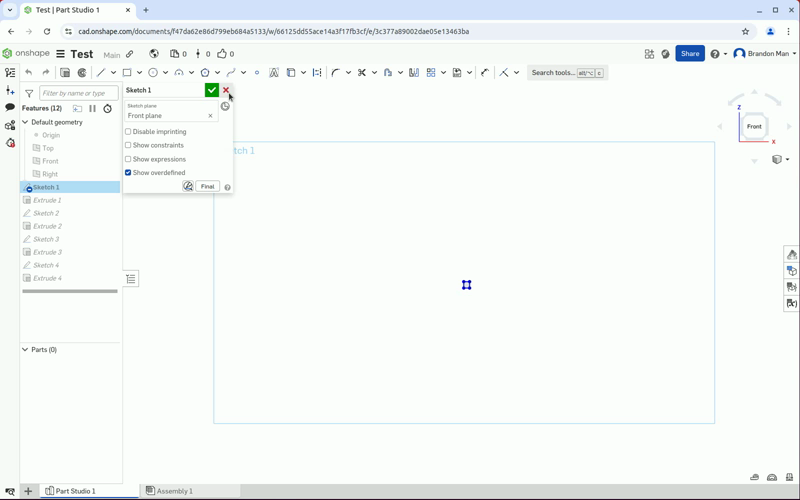
click(229, 92)
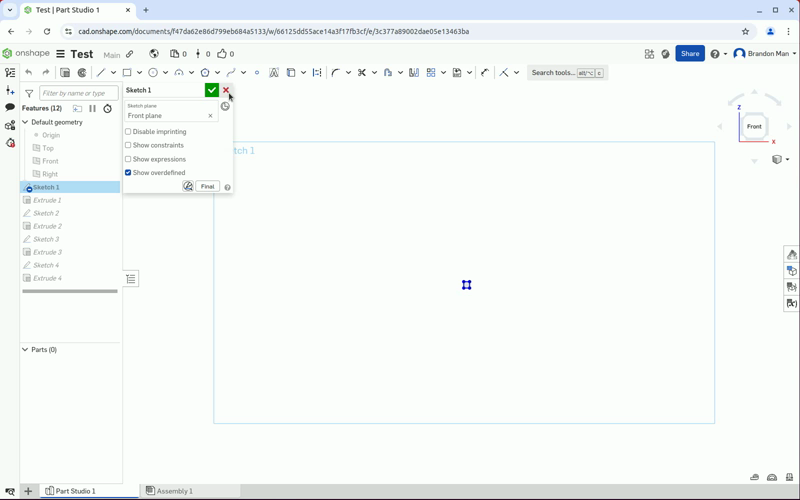
key(shift+s)
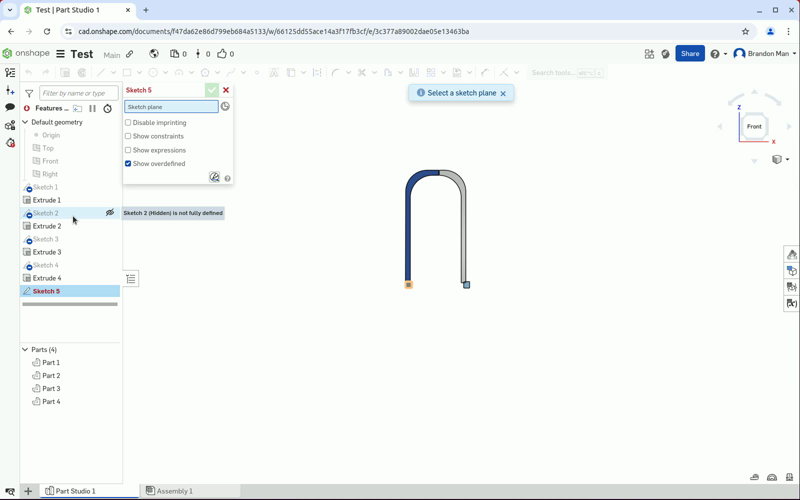
scroll(3)
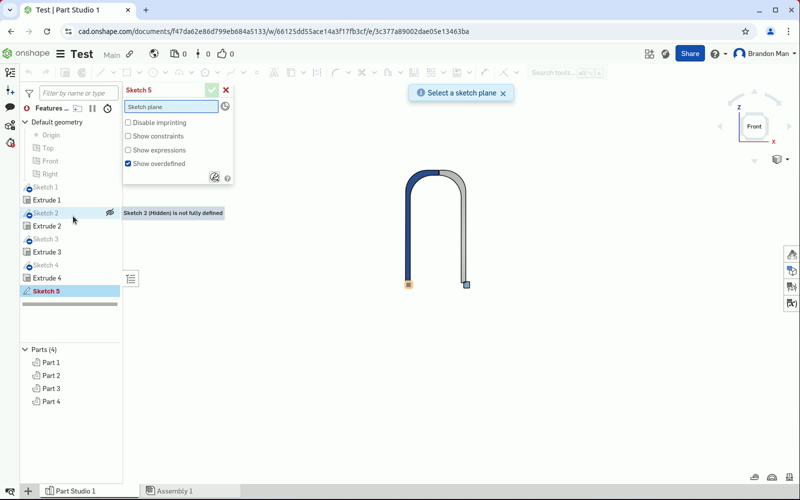
mouse_move(73, 163)
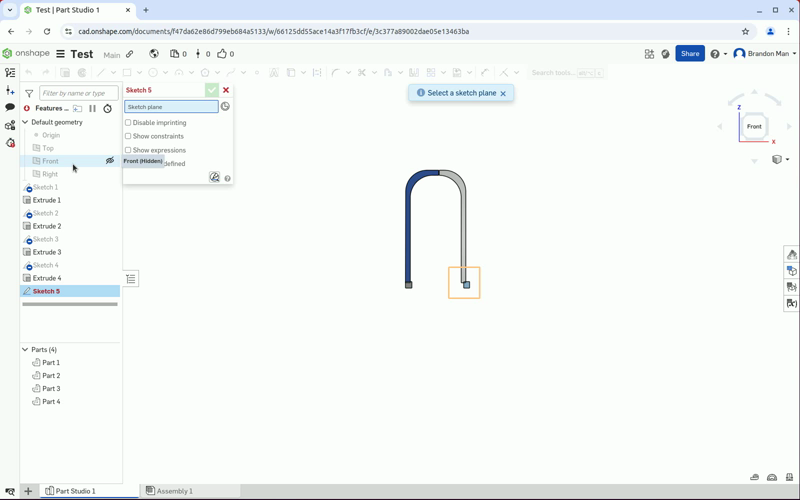
click(73, 163)
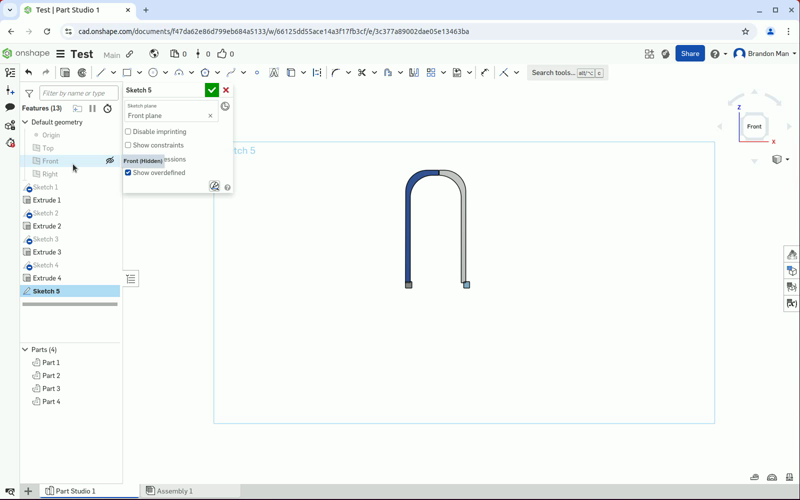
mouse_move(73, 352)
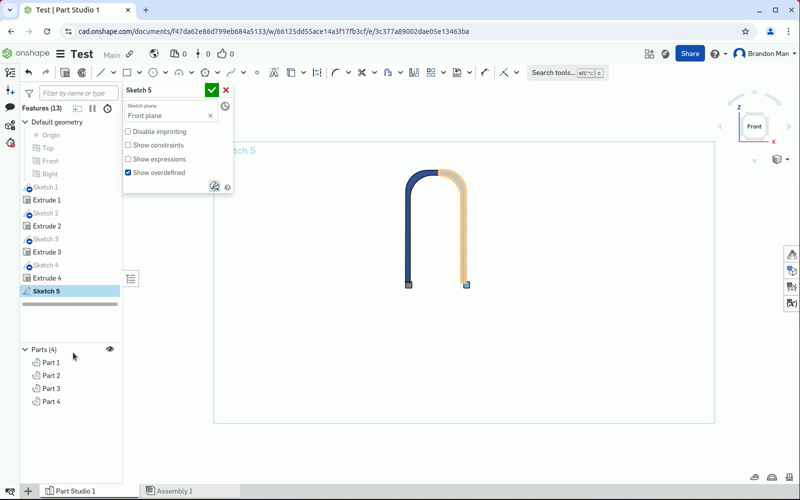
key(y)
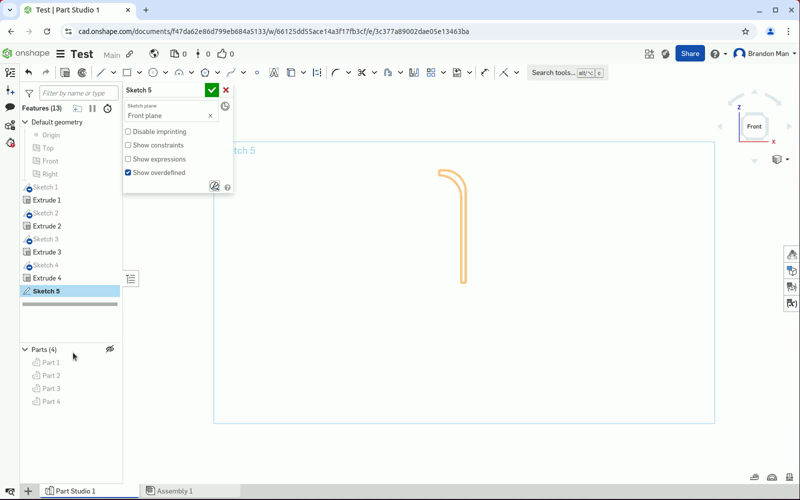
key(l)
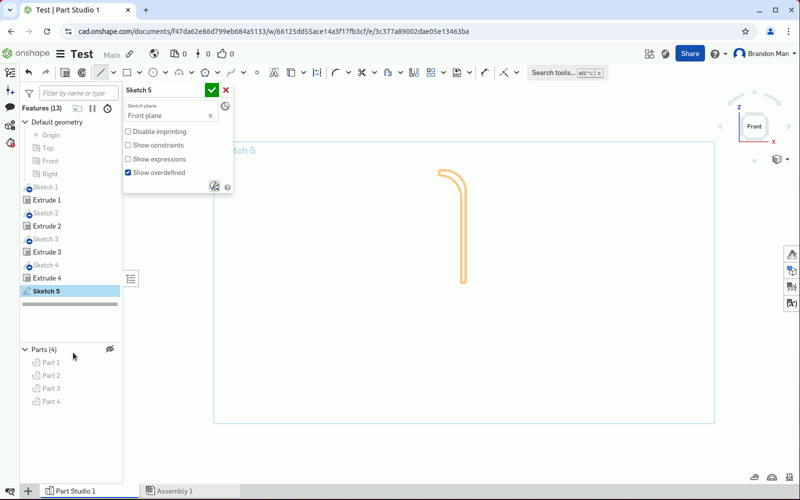
key_down(shift)
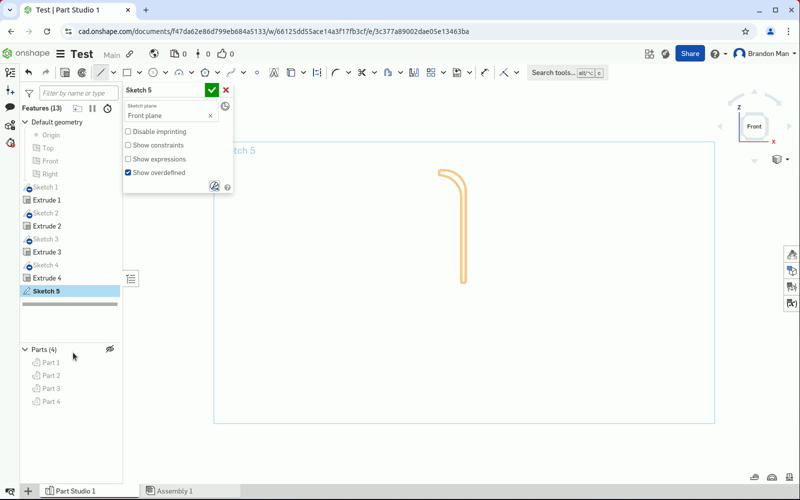
mouse_move(405, 287)
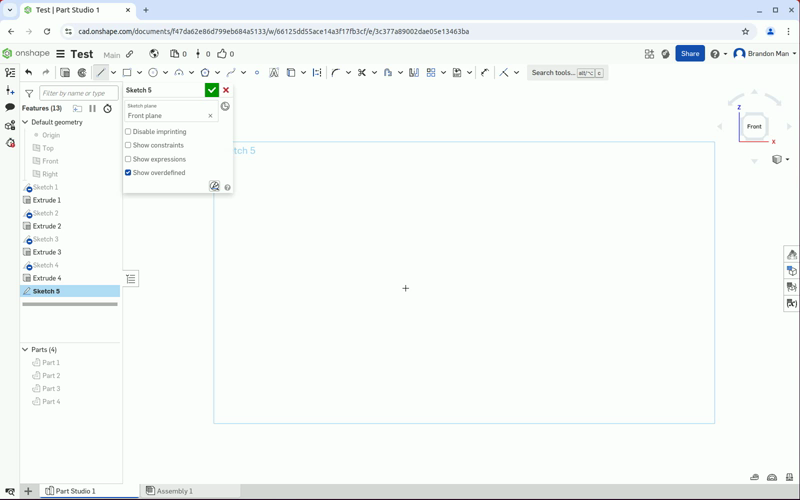
click(405, 287)
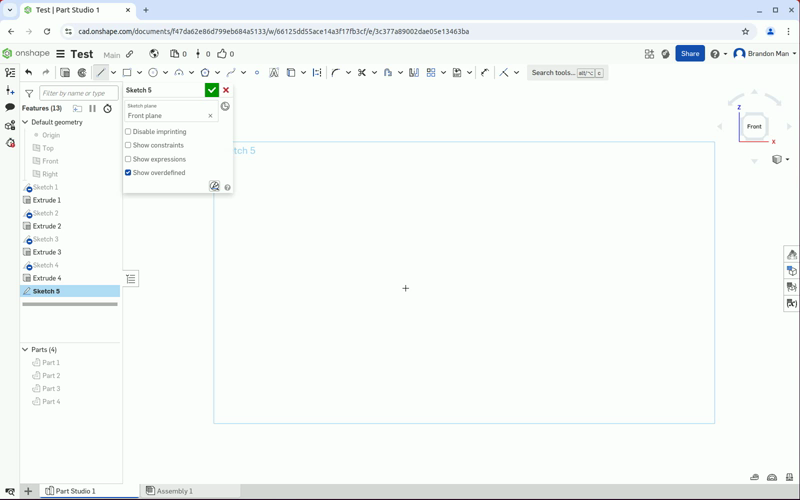
key_up(shift)
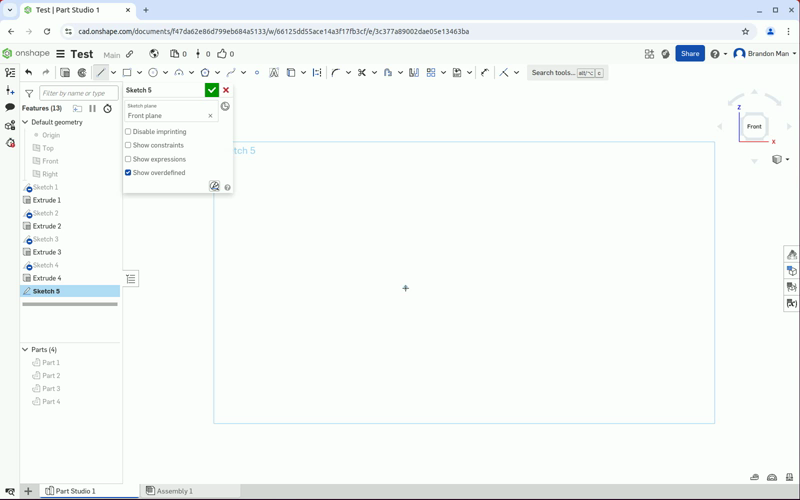
key_down(shift)
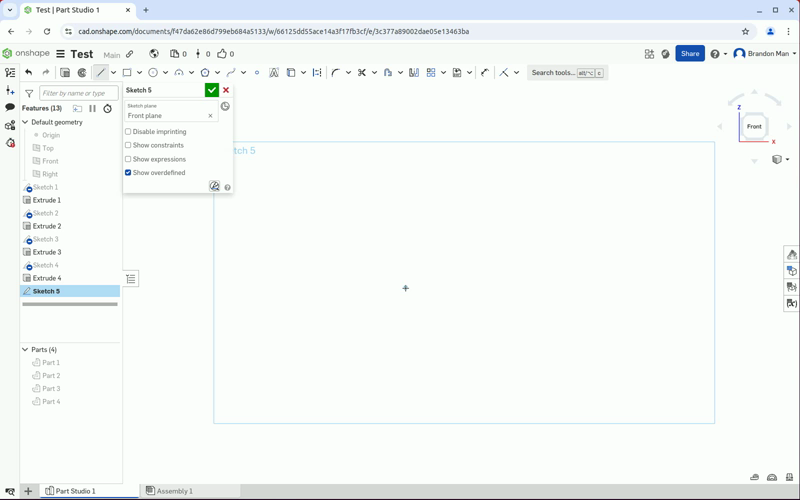
mouse_move(435, 287)
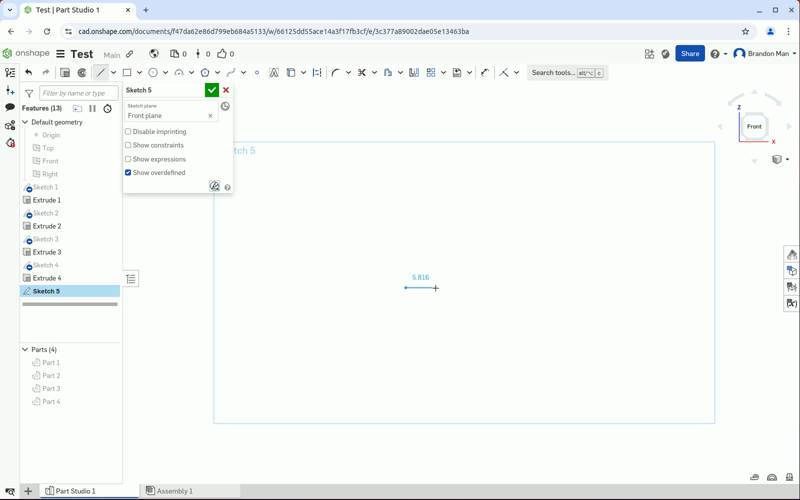
mouse_move(459, 287)
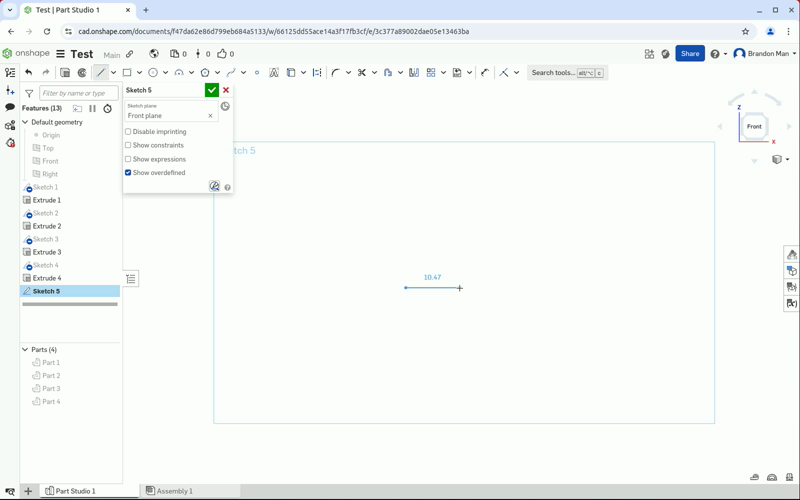
click(459, 287)
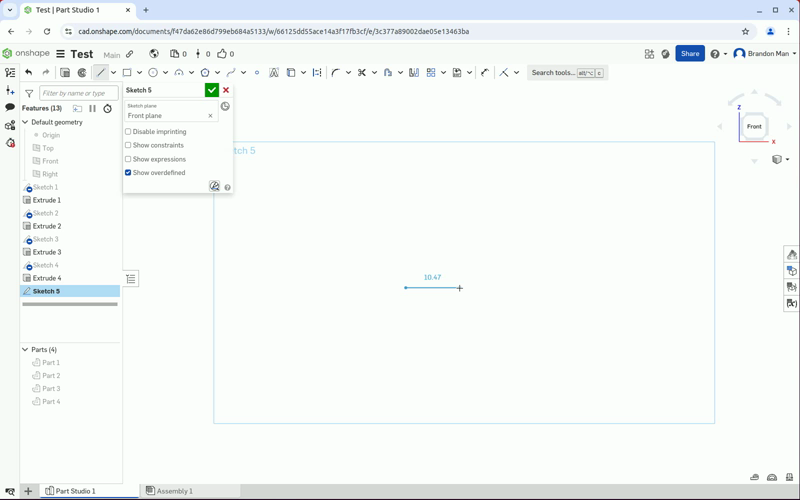
key_up(shift)
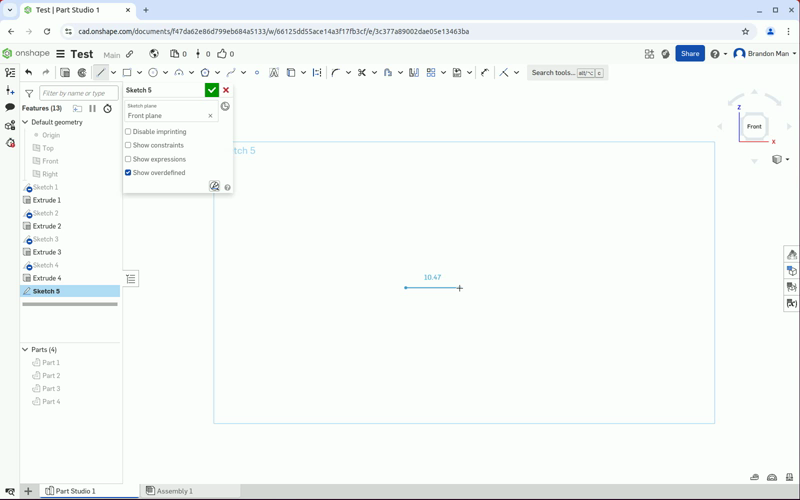
key_down(shift)
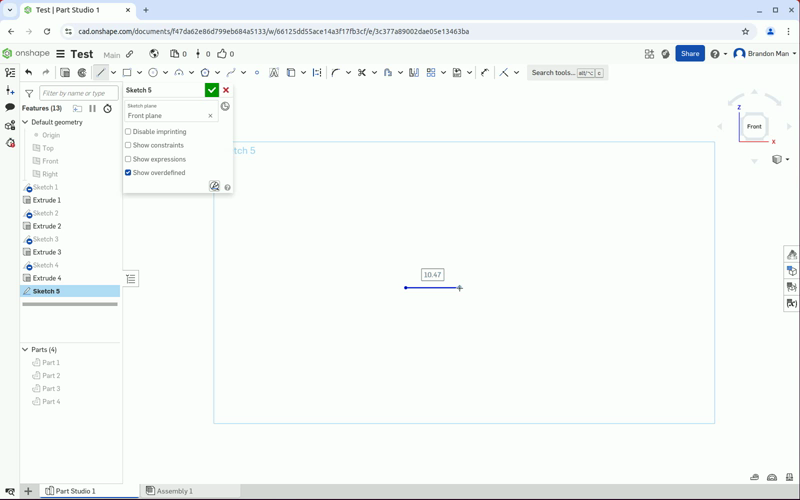
mouse_move(489, 287)
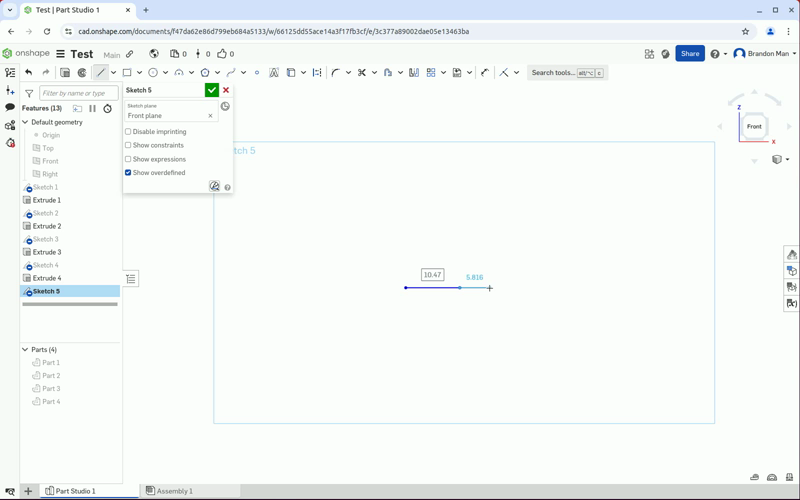
mouse_move(464, 287)
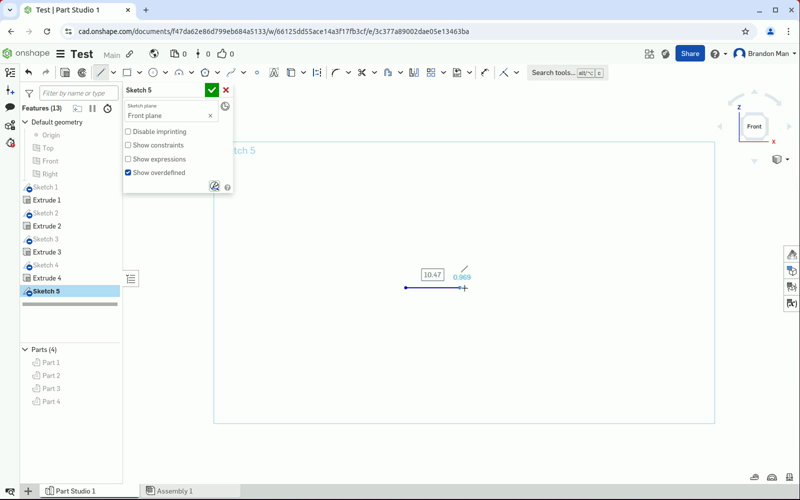
scroll(6)
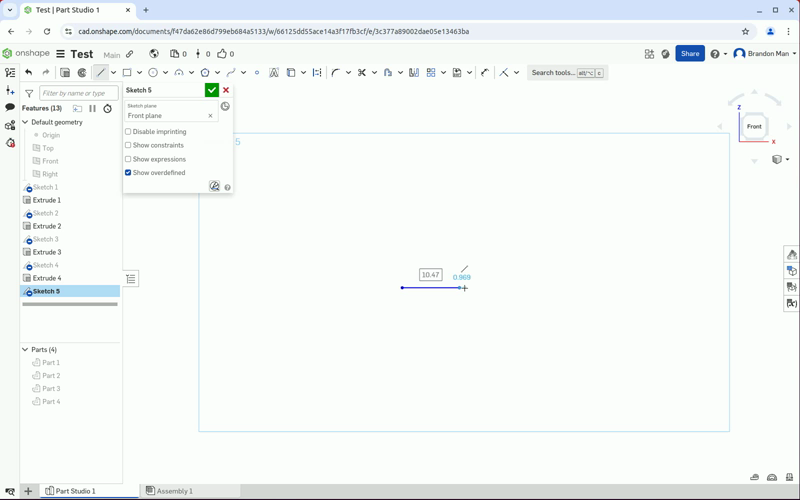
scroll(6)
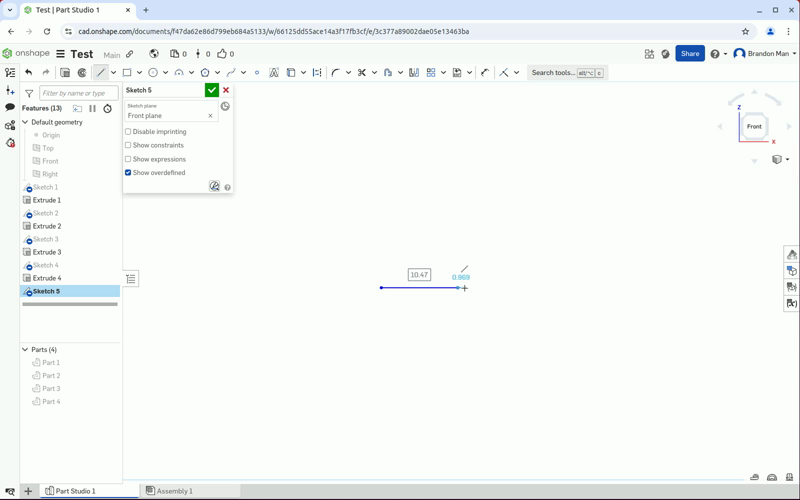
scroll(6)
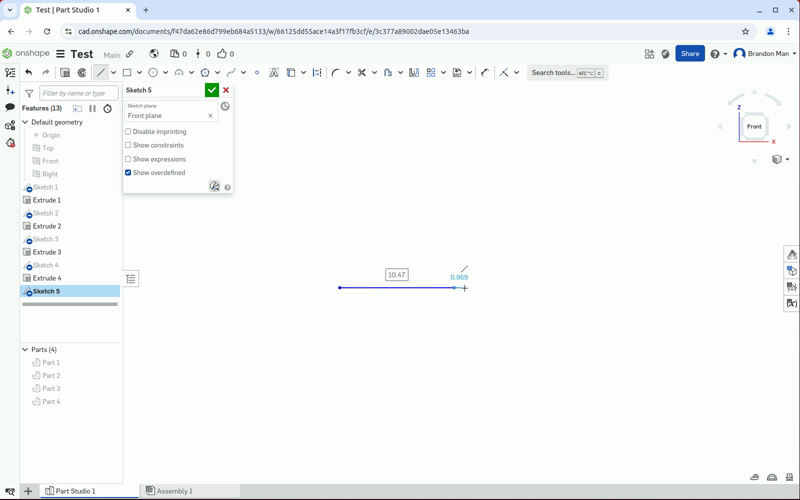
scroll(6)
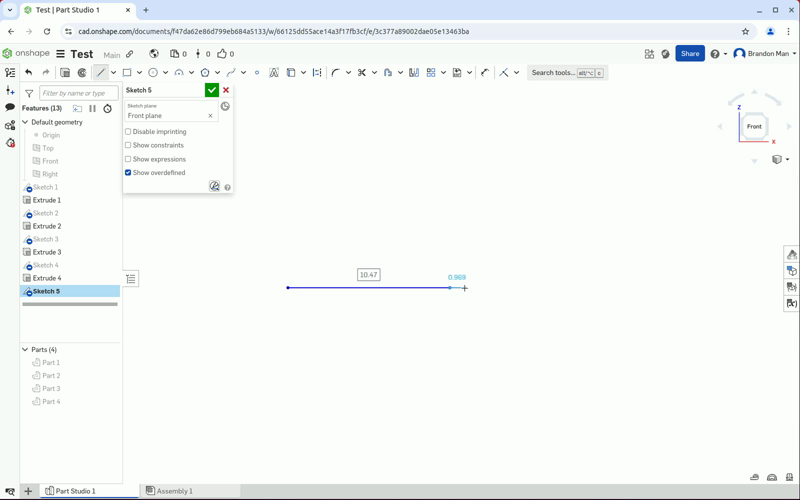
scroll(6)
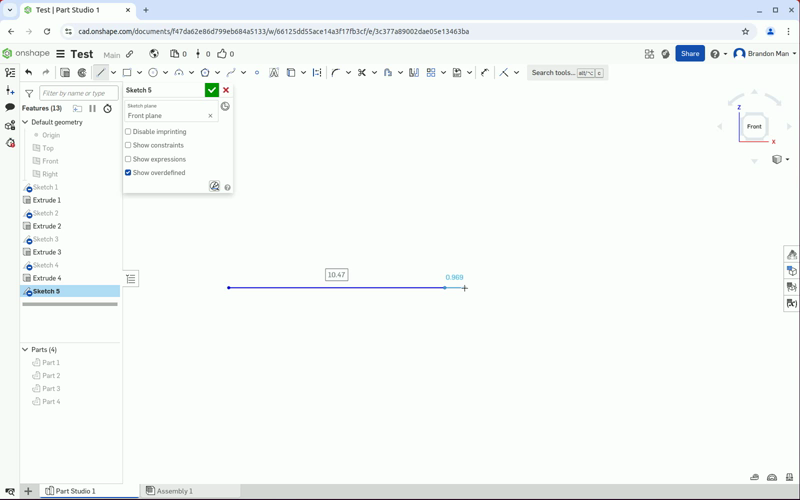
scroll(6)
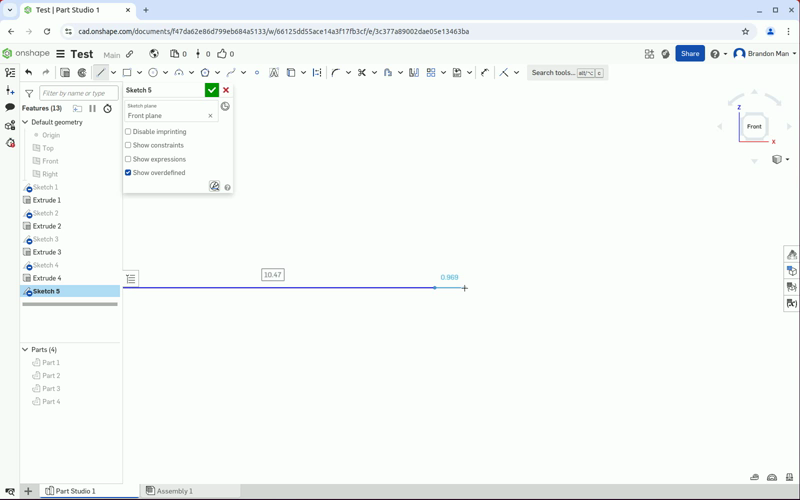
scroll(6)
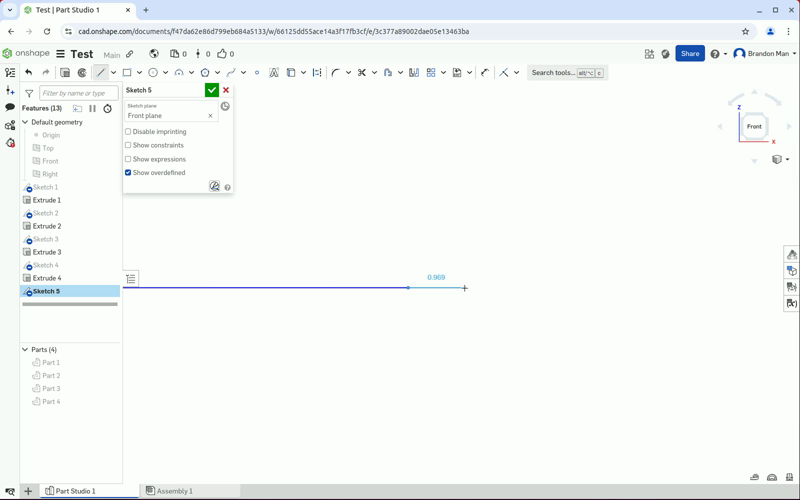
click(464, 287)
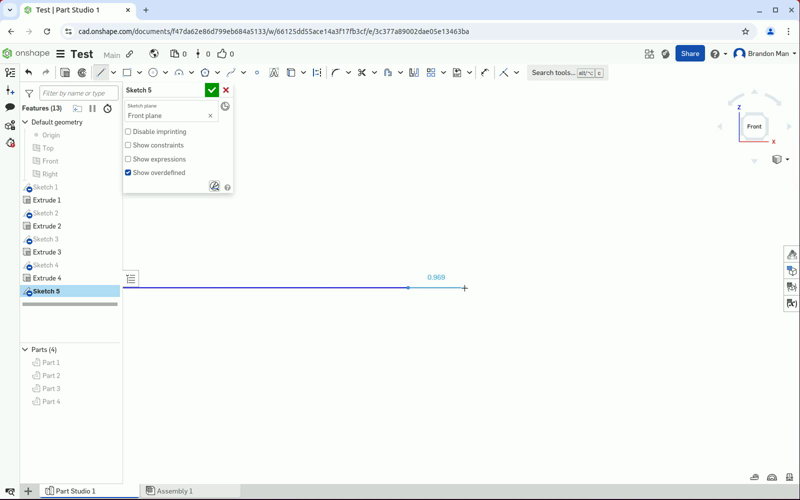
scroll(-6)
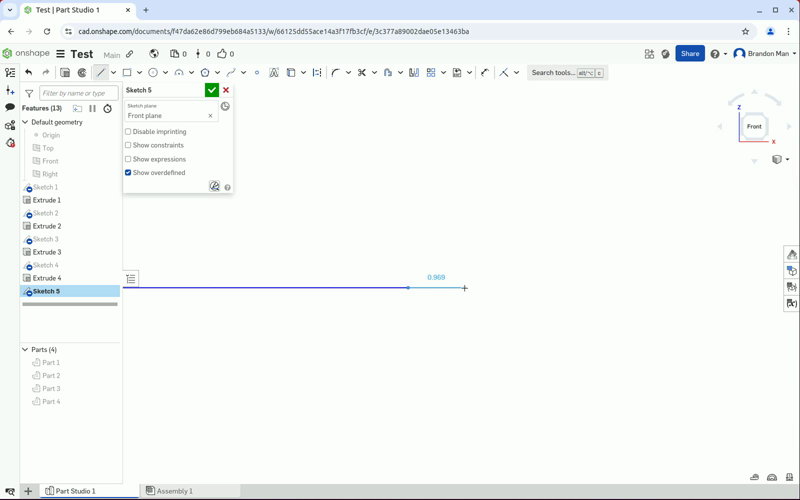
scroll(-6)
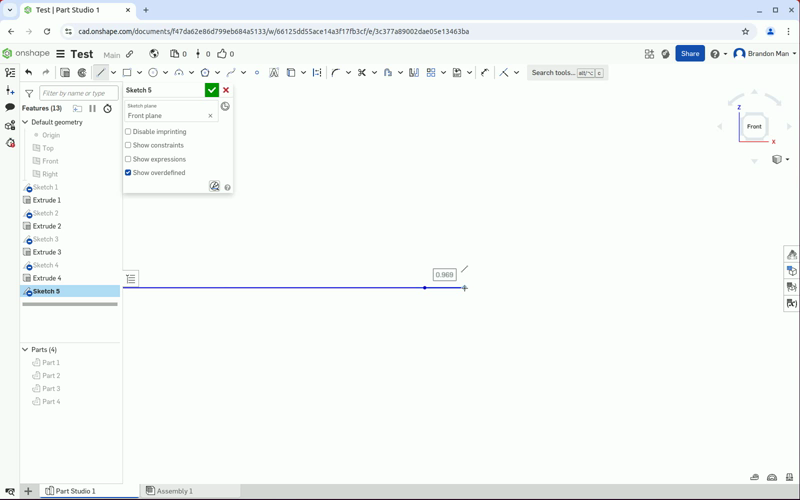
scroll(-6)
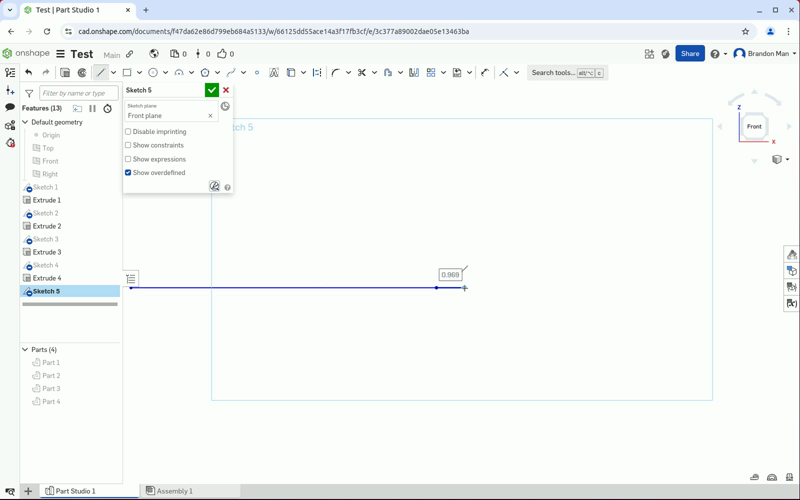
scroll(-6)
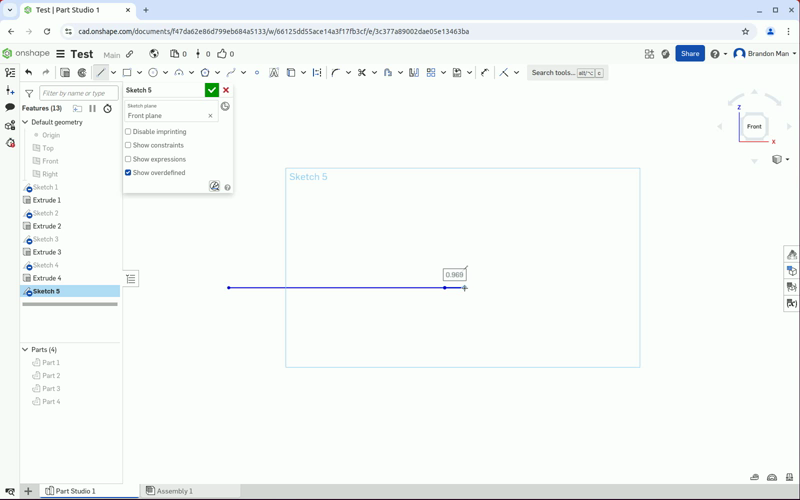
scroll(-6)
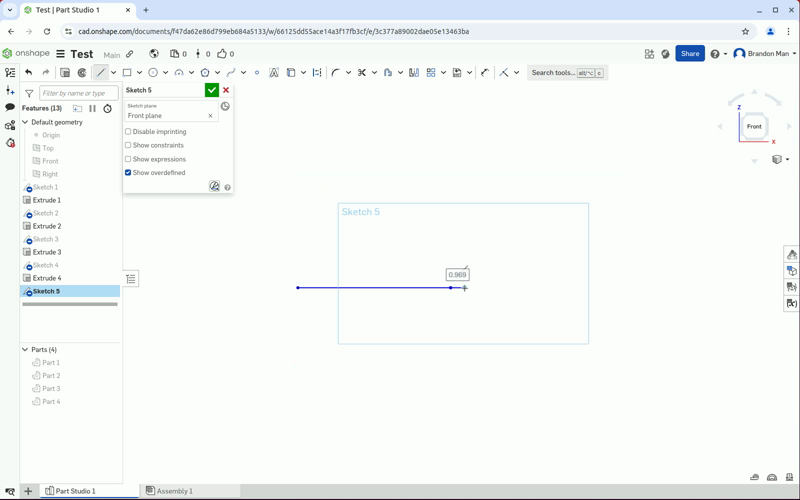
scroll(-6)
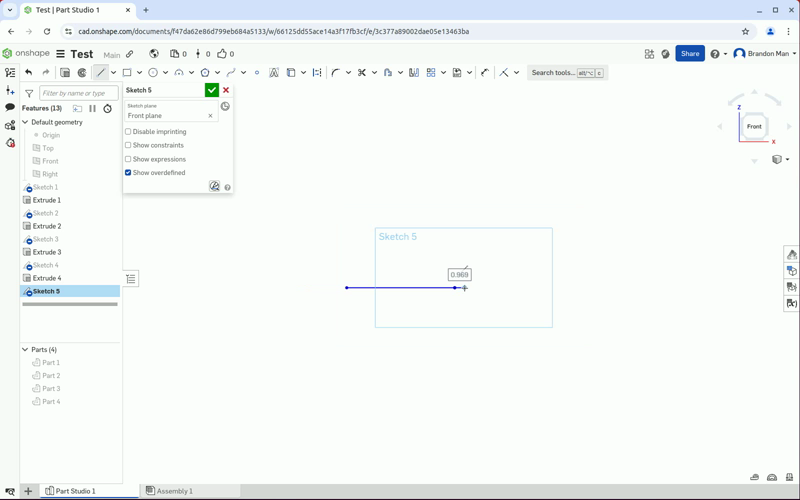
scroll(-6)
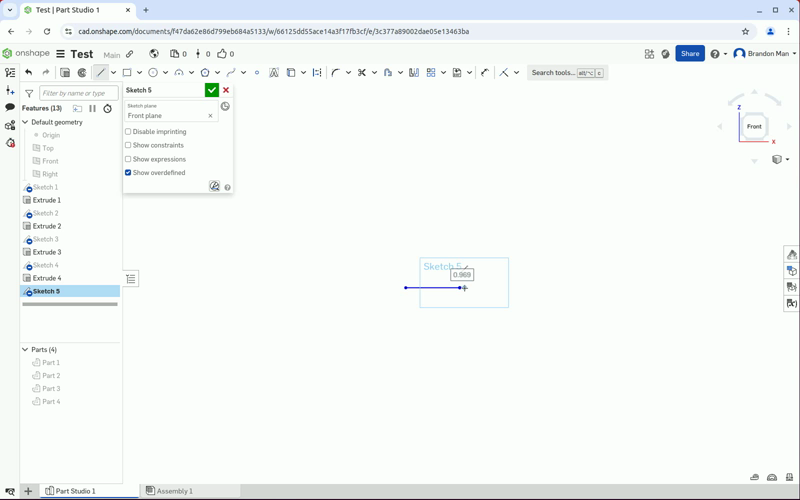
key_up(shift)
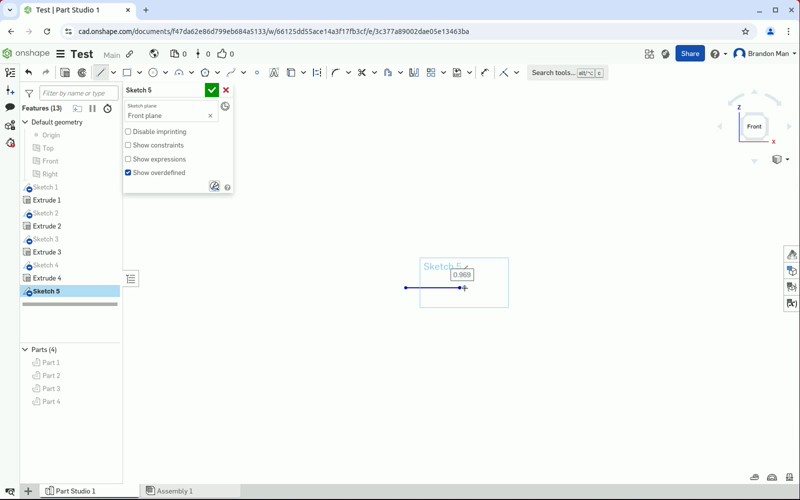
key_down(shift)
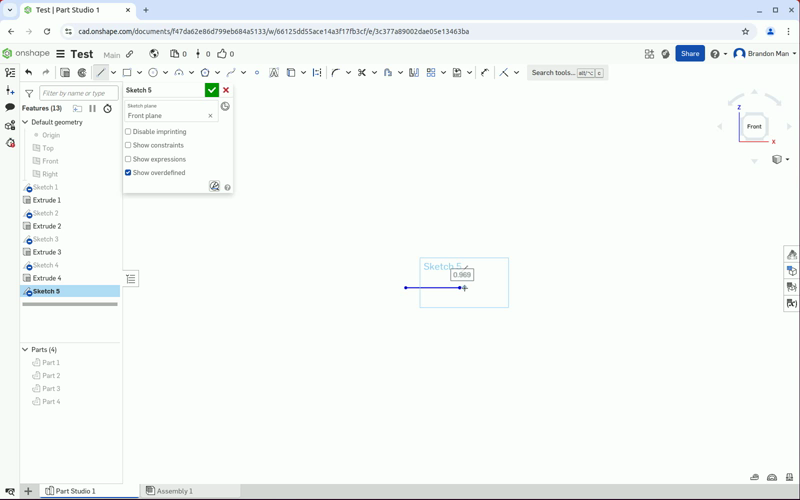
mouse_move(464, 191)
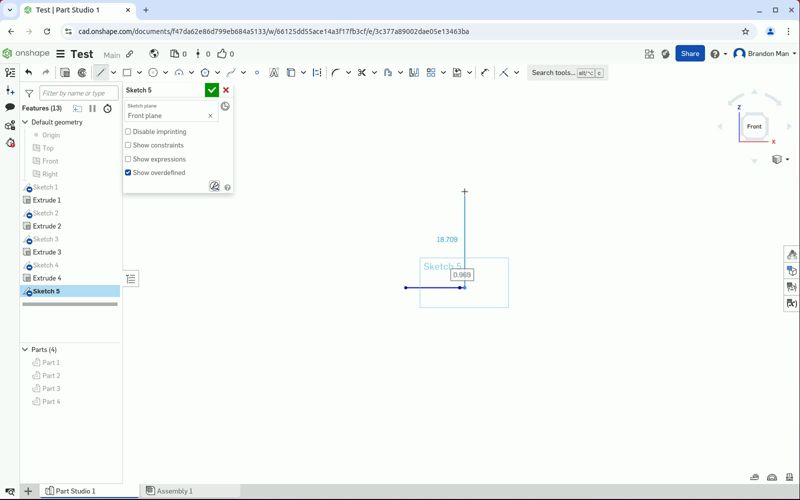
click(464, 191)
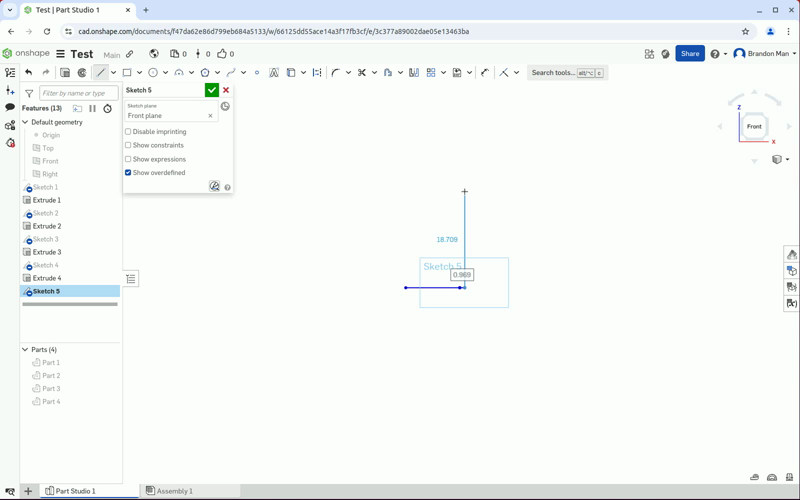
key_up(shift)
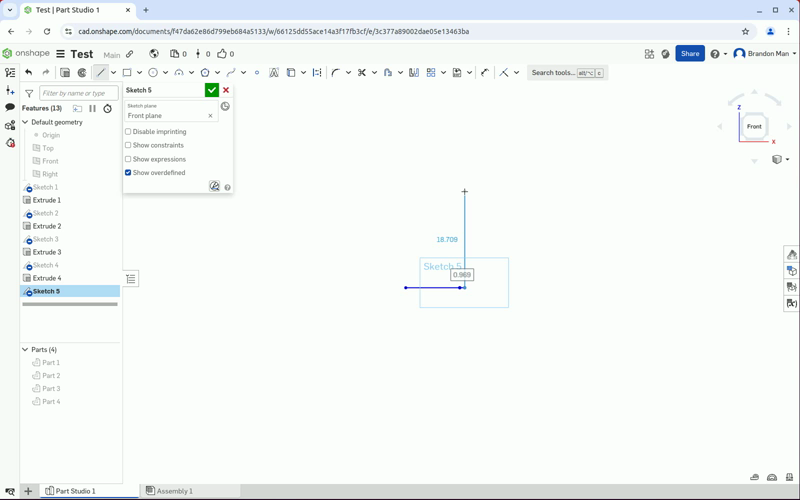
key(esc)
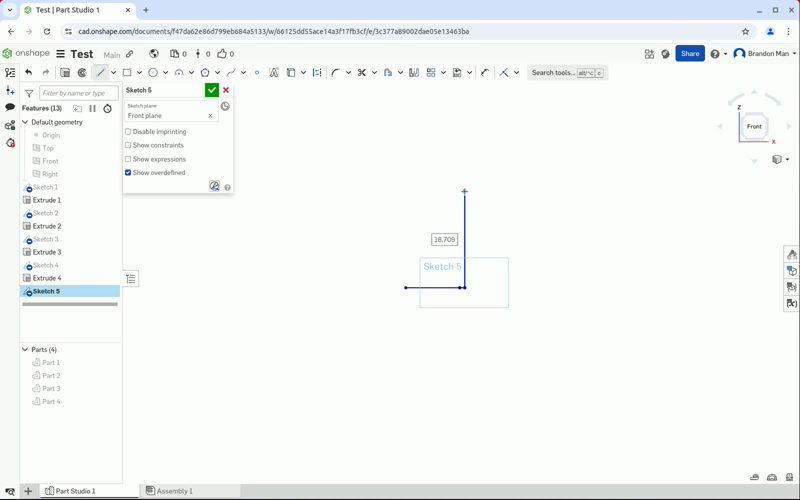
key(a)
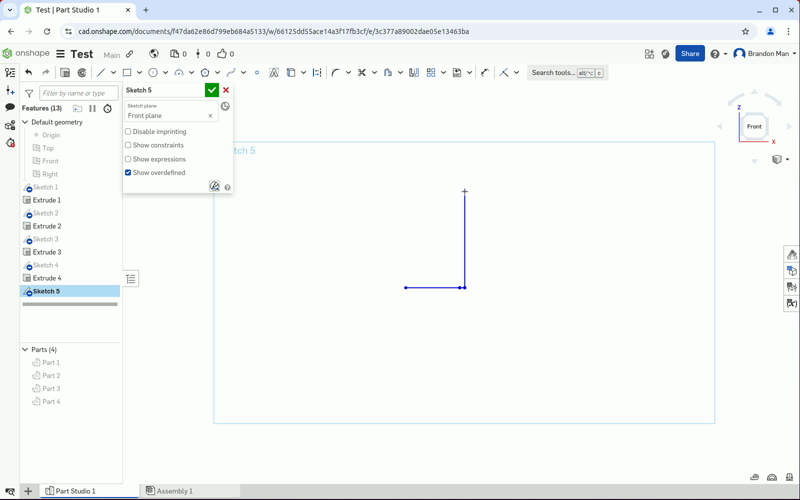
mouse_move(464, 191)
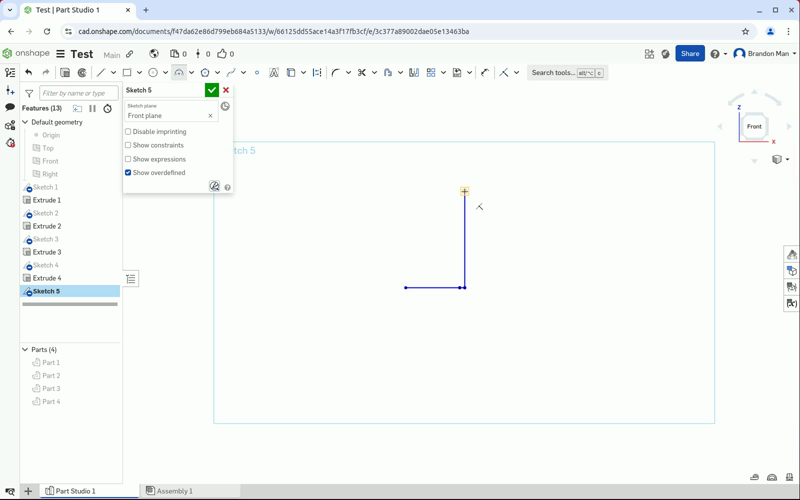
click(464, 191)
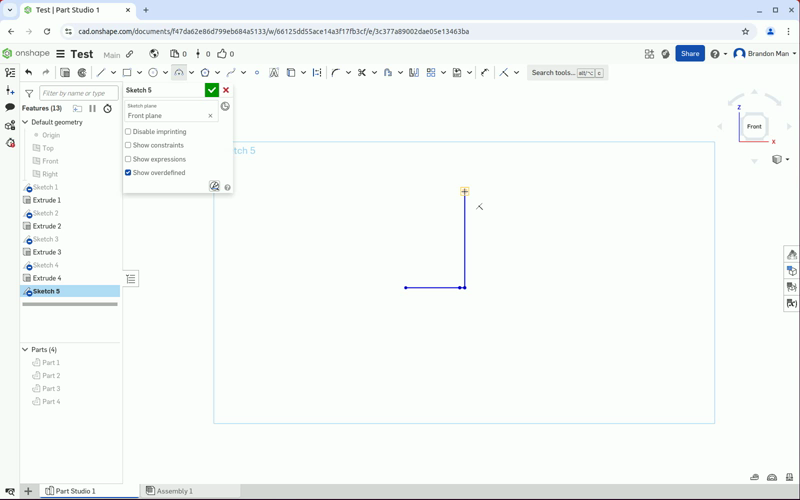
key_down(shift)
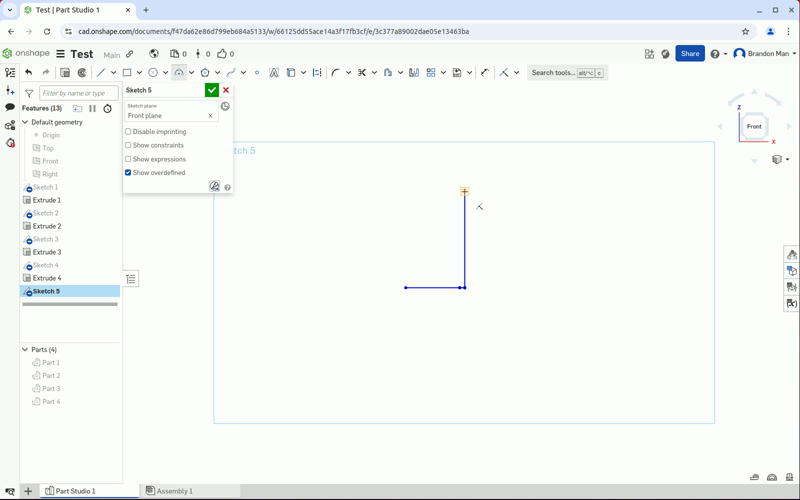
mouse_move(444, 170)
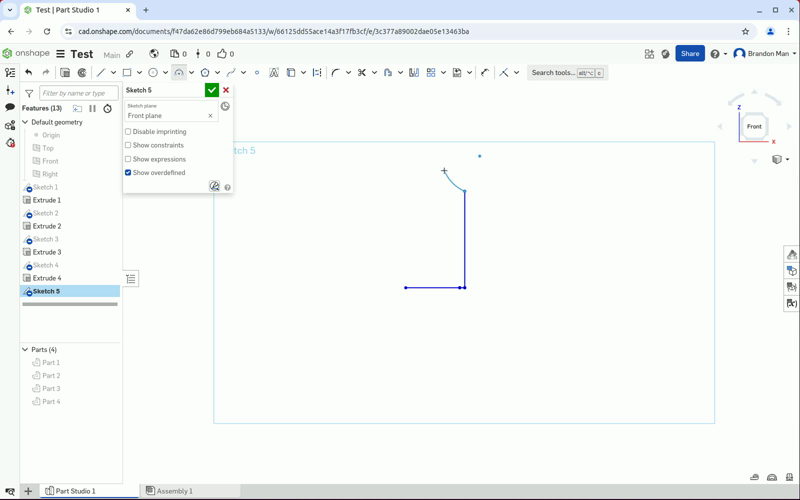
click(444, 170)
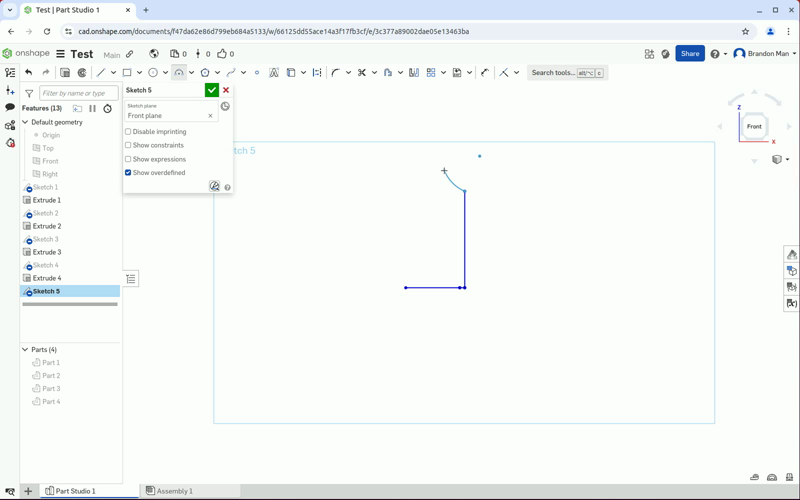
mouse_move(458, 176)
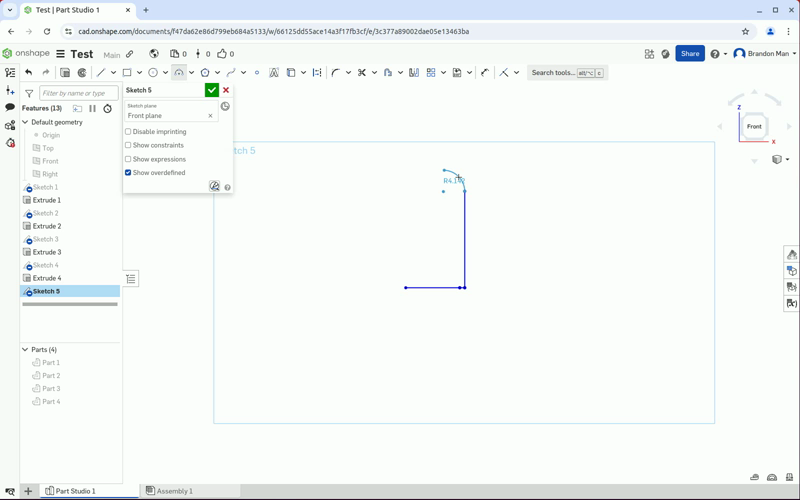
click(458, 176)
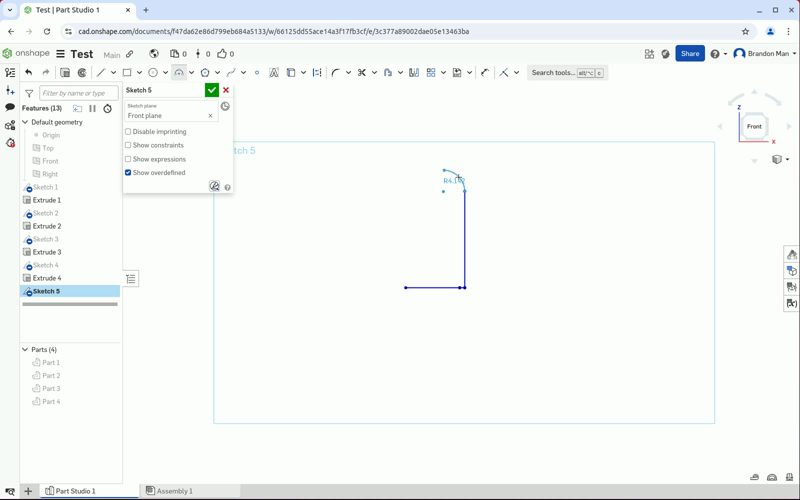
key_up(shift)
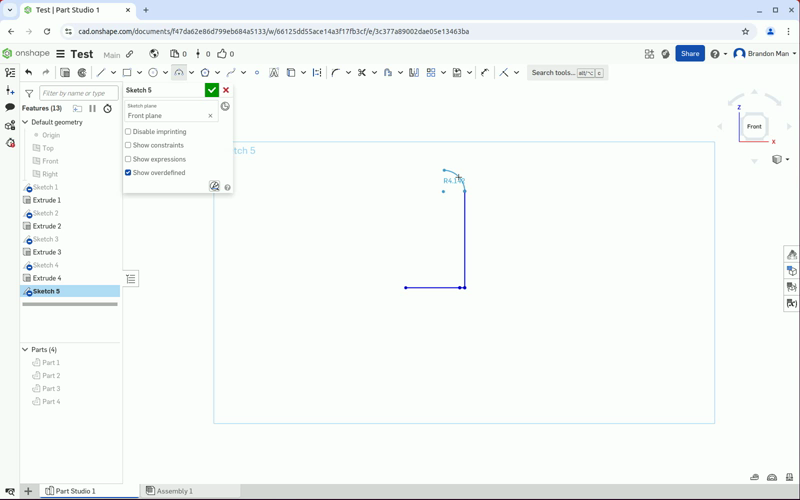
key(esc)
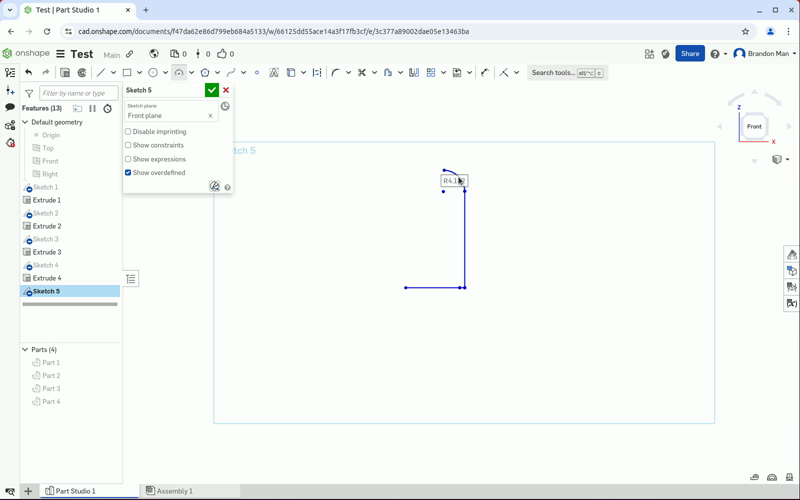
key(l)
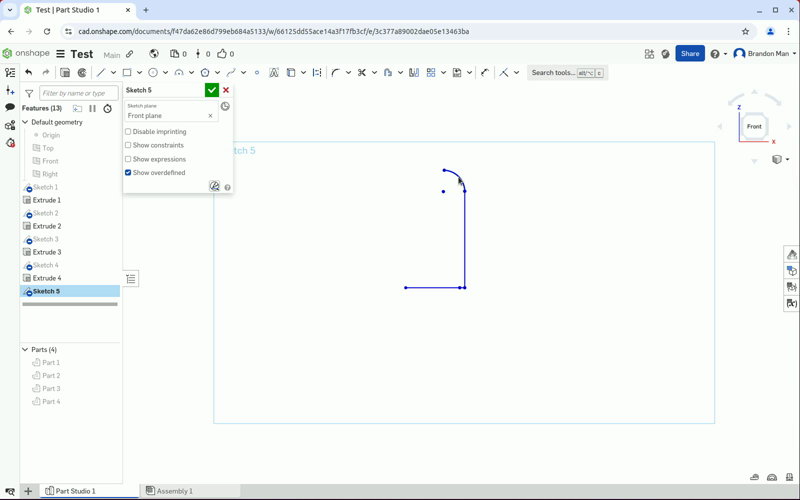
mouse_move(444, 170)
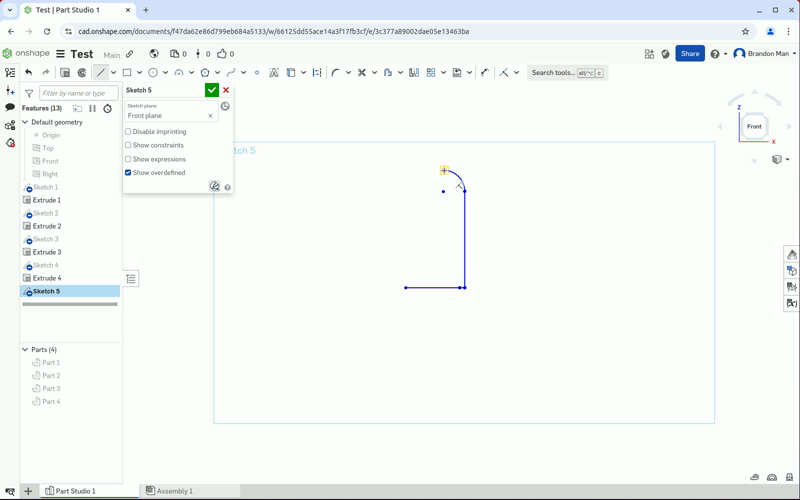
click(444, 170)
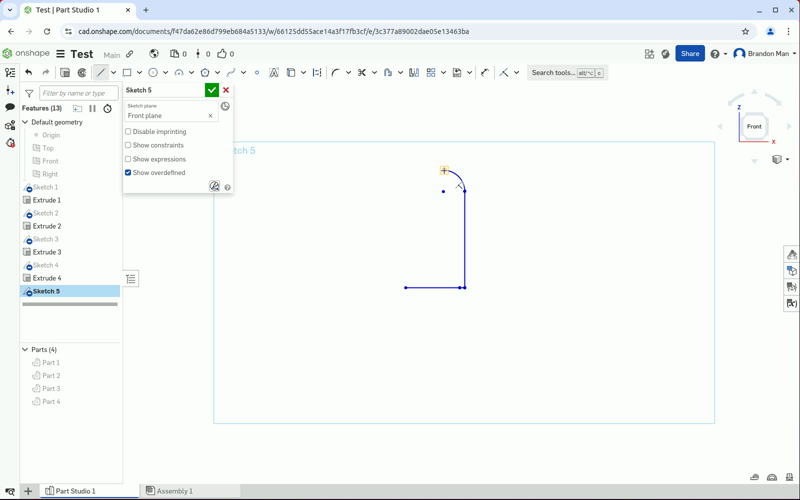
key_down(shift)
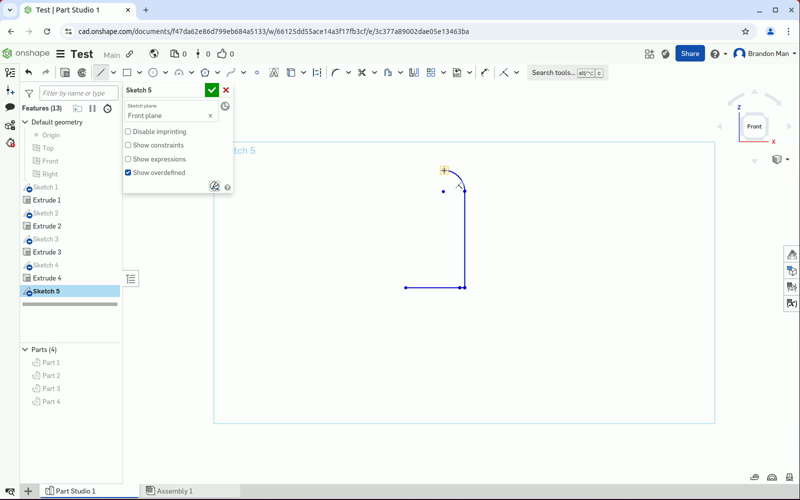
mouse_move(474, 170)
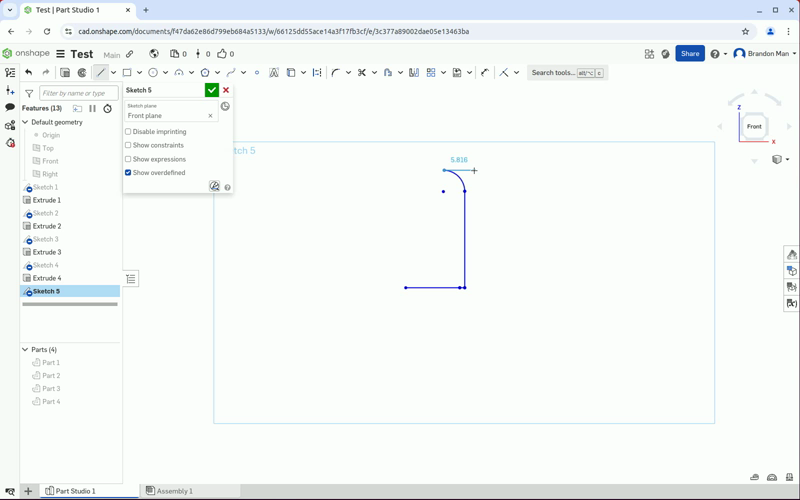
mouse_move(426, 170)
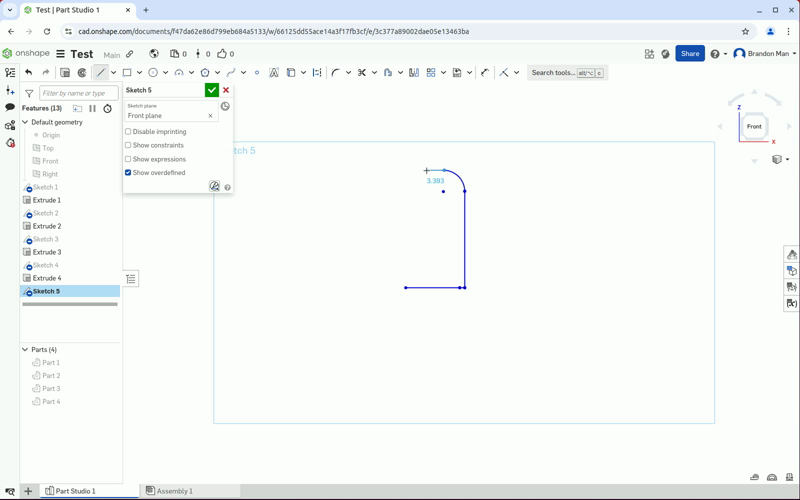
click(426, 170)
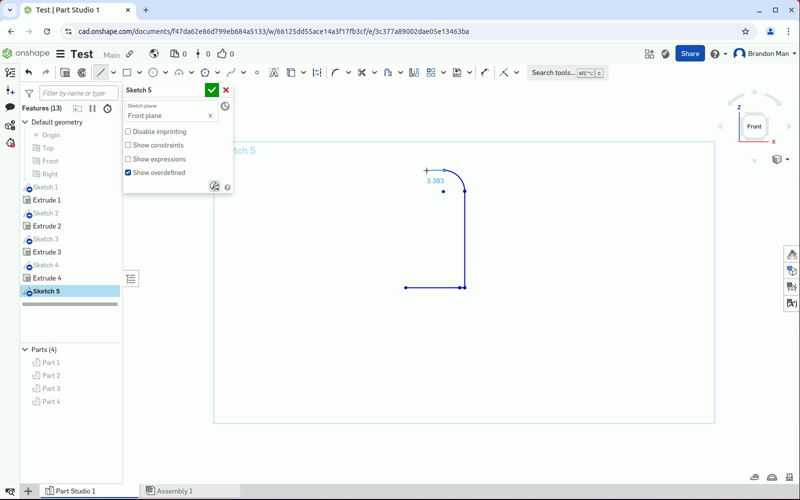
key_up(shift)
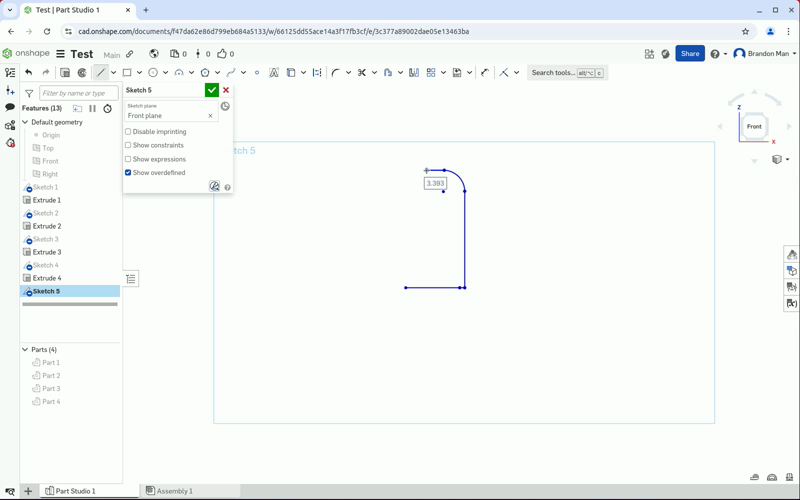
key(esc)
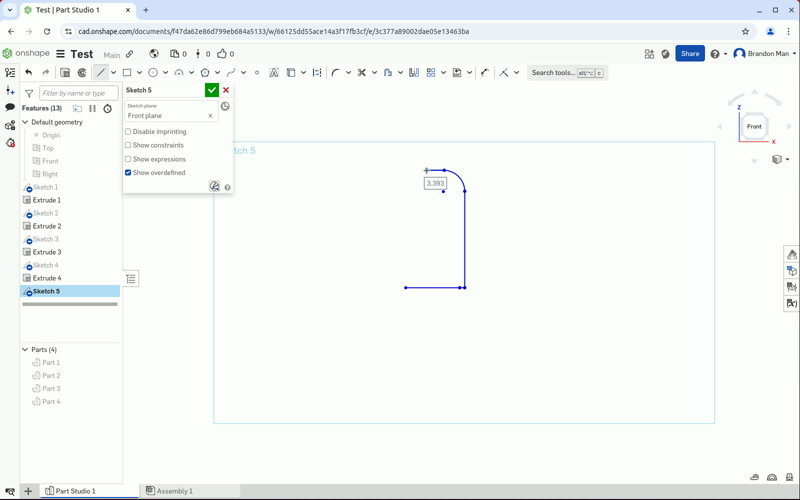
key(a)
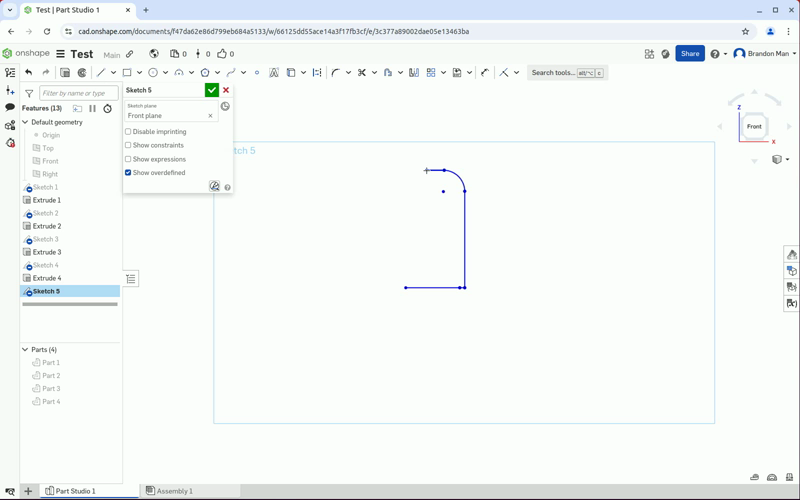
mouse_move(426, 170)
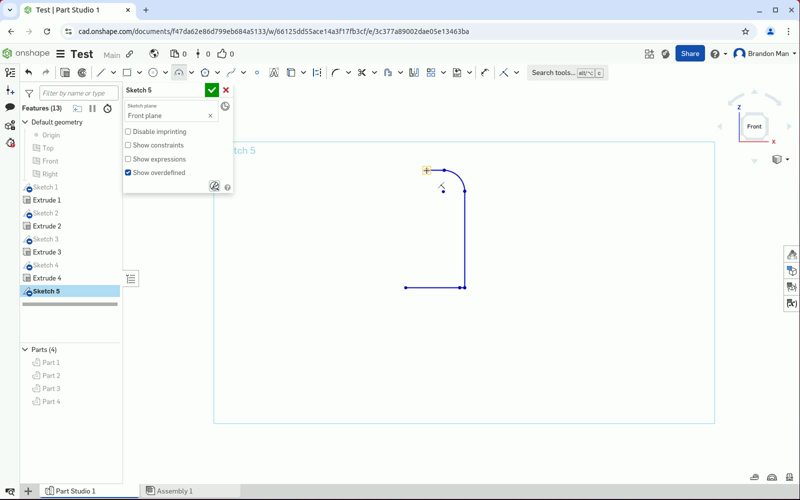
click(426, 170)
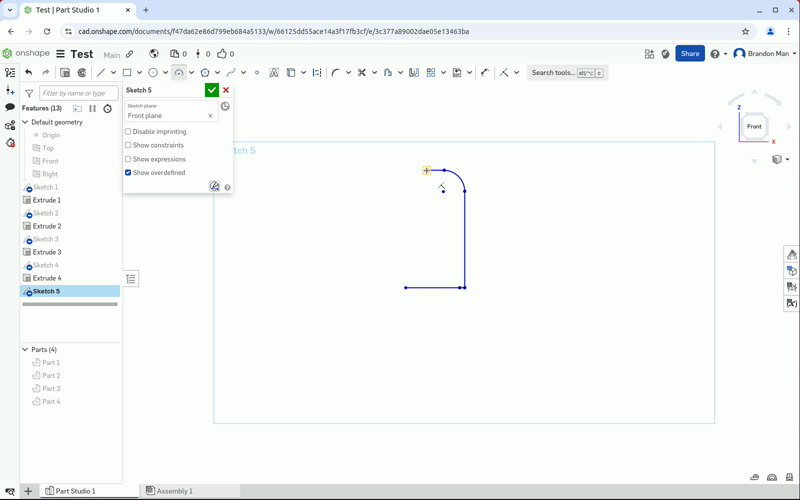
key_down(shift)
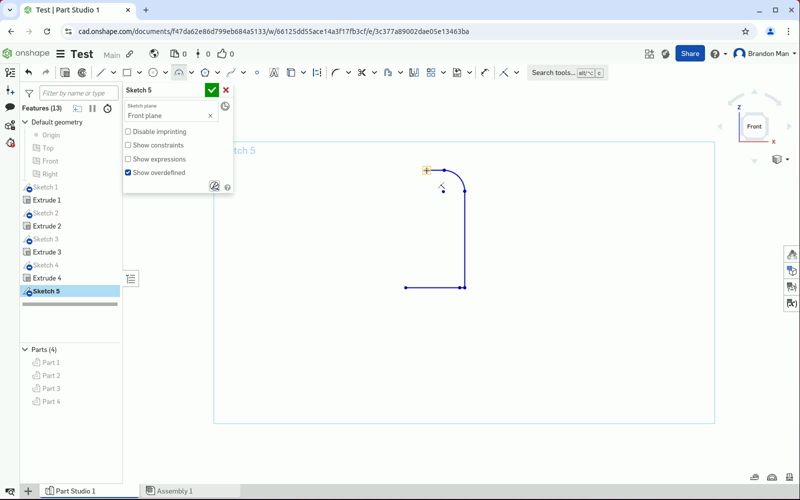
mouse_move(405, 191)
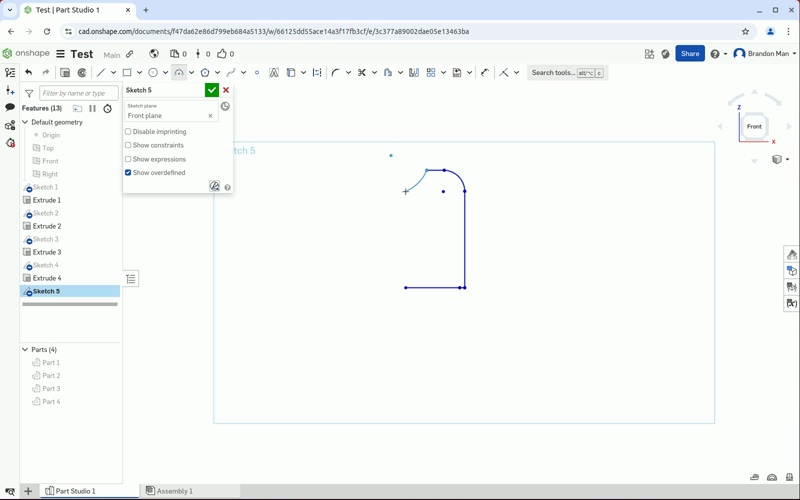
click(405, 191)
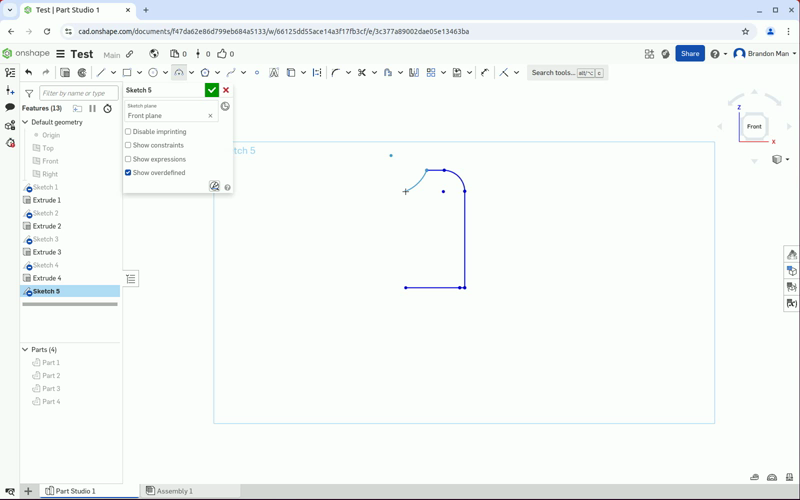
mouse_move(411, 176)
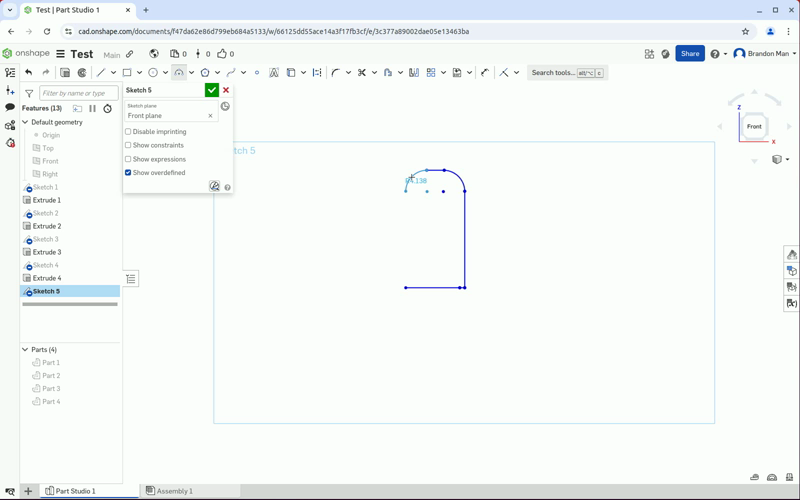
click(411, 176)
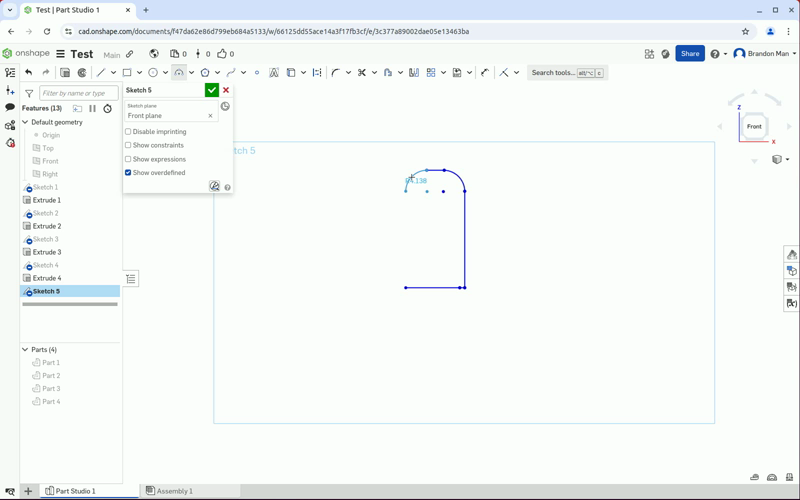
key_up(shift)
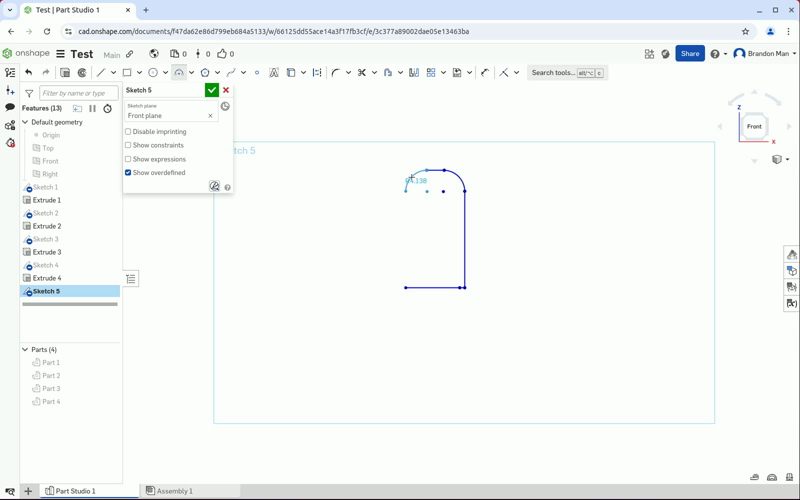
key(esc)
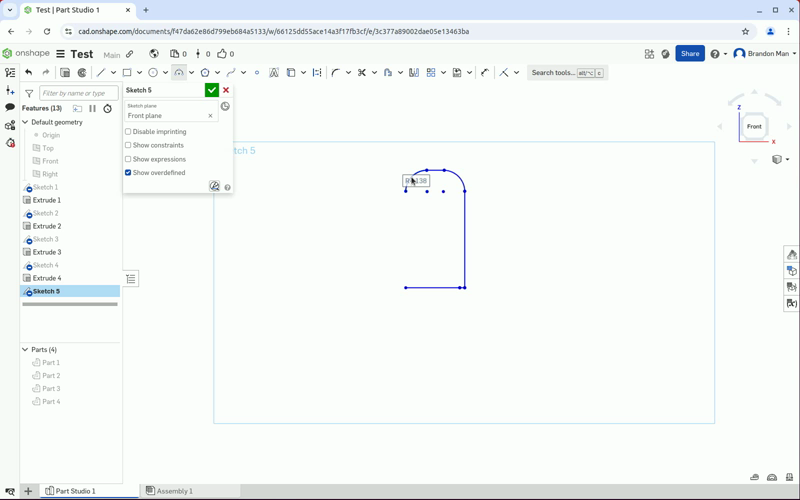
key(l)
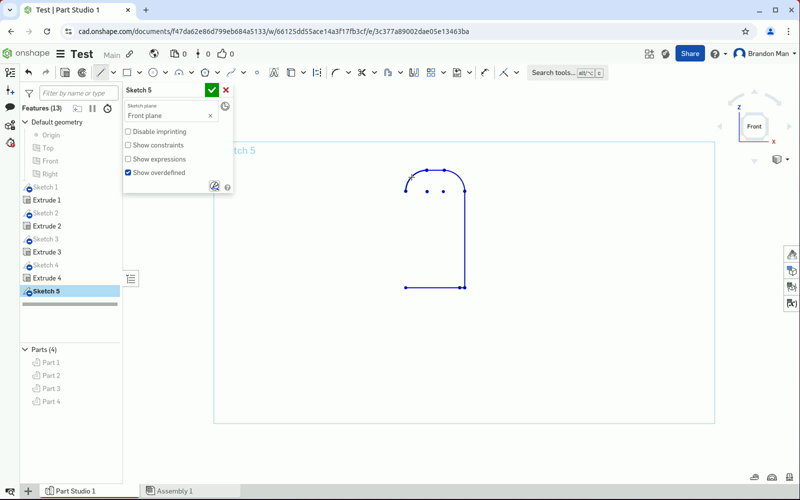
mouse_move(405, 191)
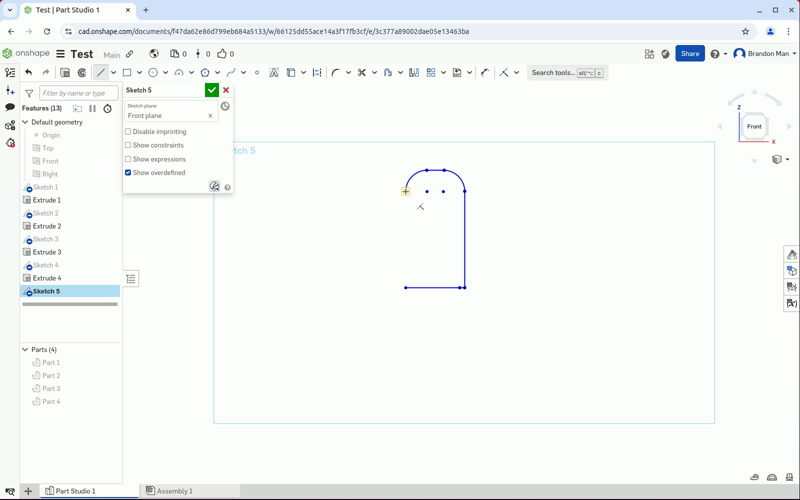
click(405, 191)
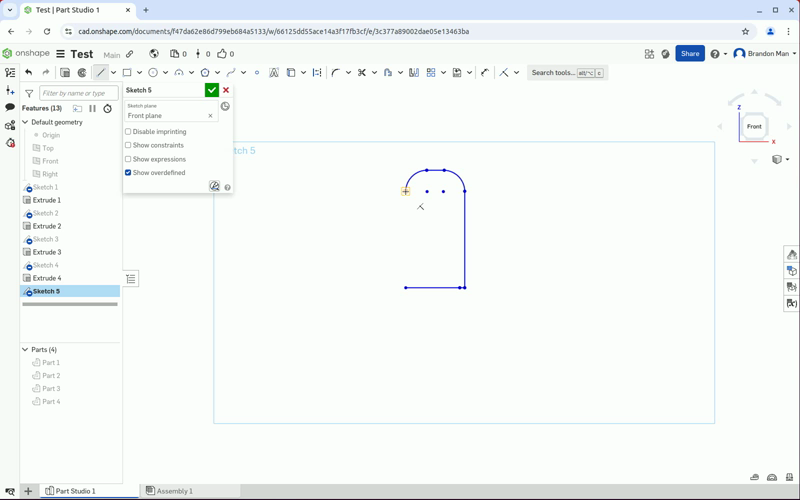
key_down(shift)
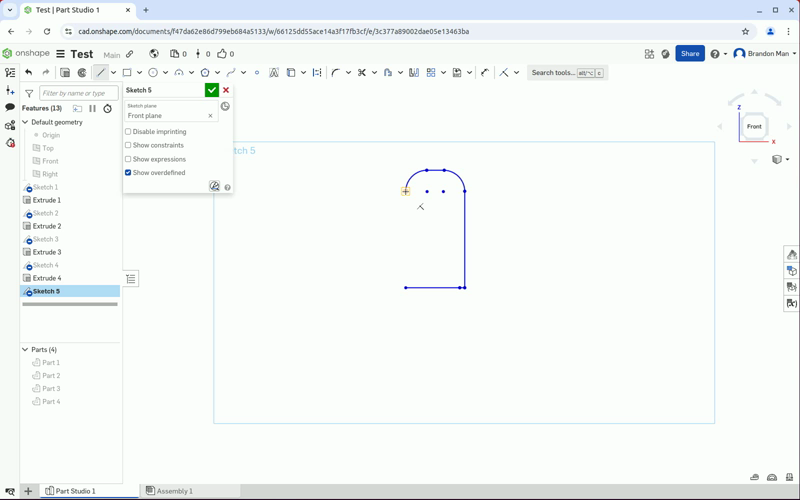
mouse_move(405, 287)
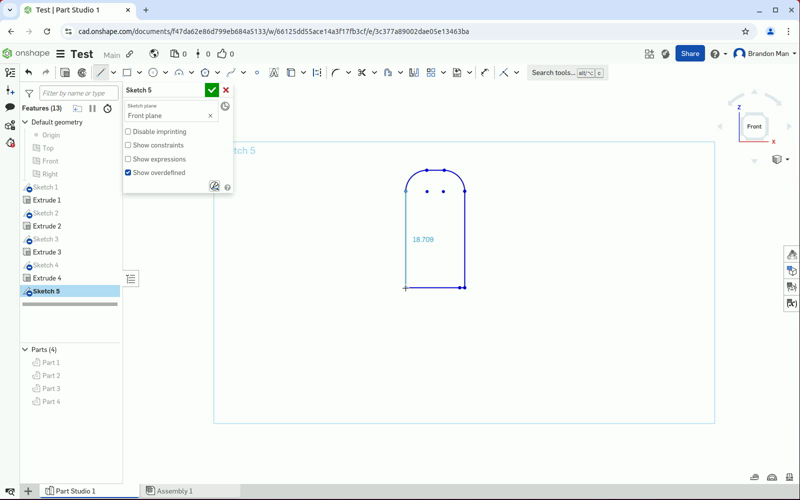
key_up(shift)
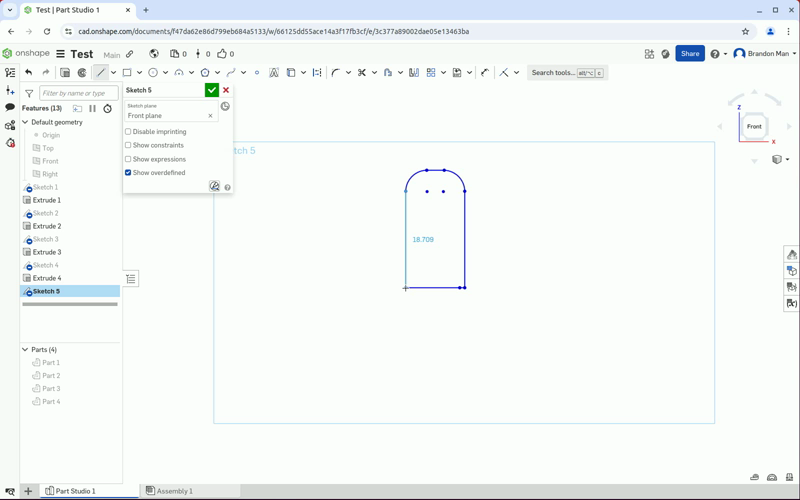
click(405, 287)
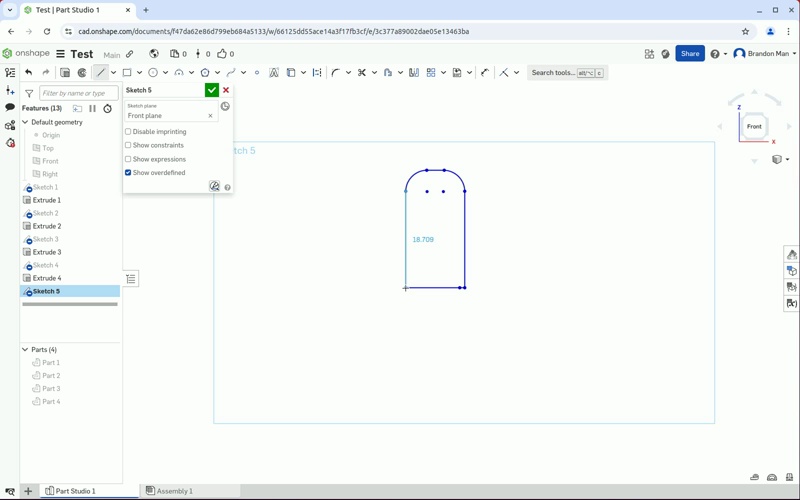
key(esc)
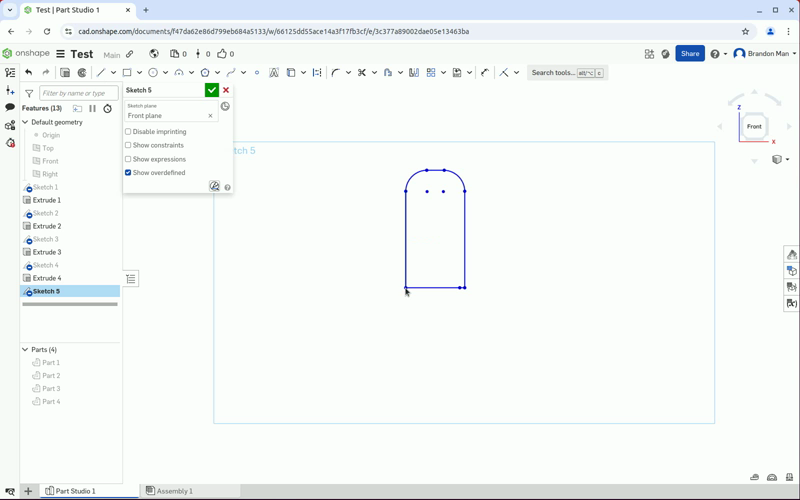
mouse_move(448, 266)
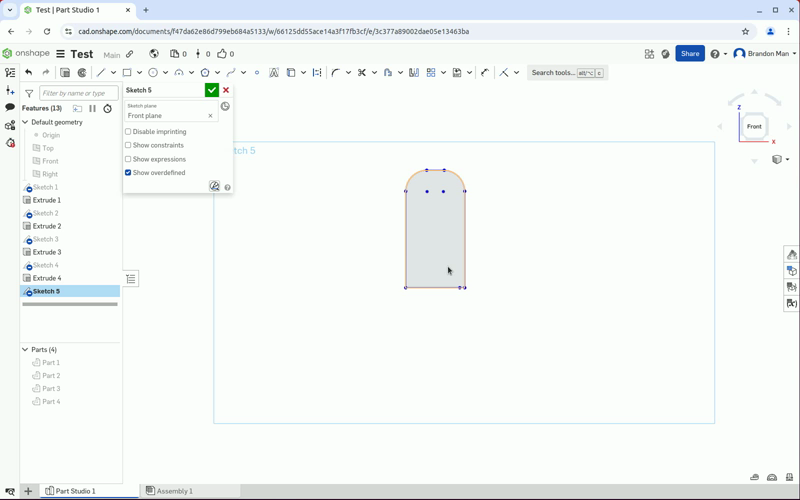
click(448, 266)
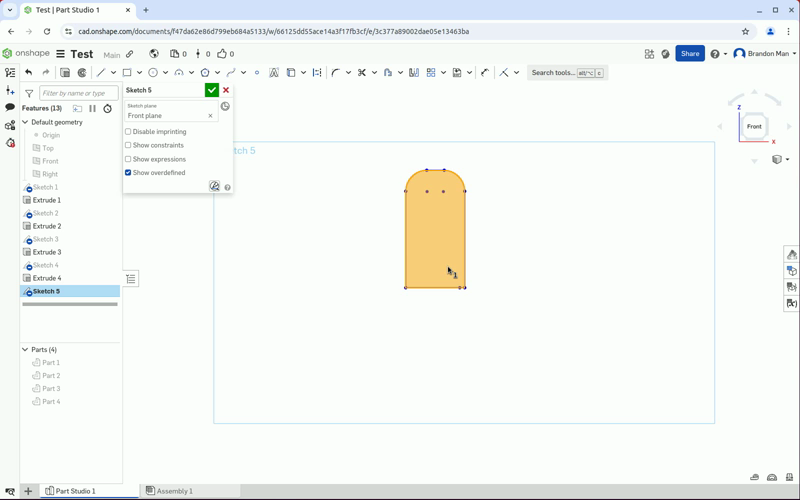
mouse_move(73, 352)
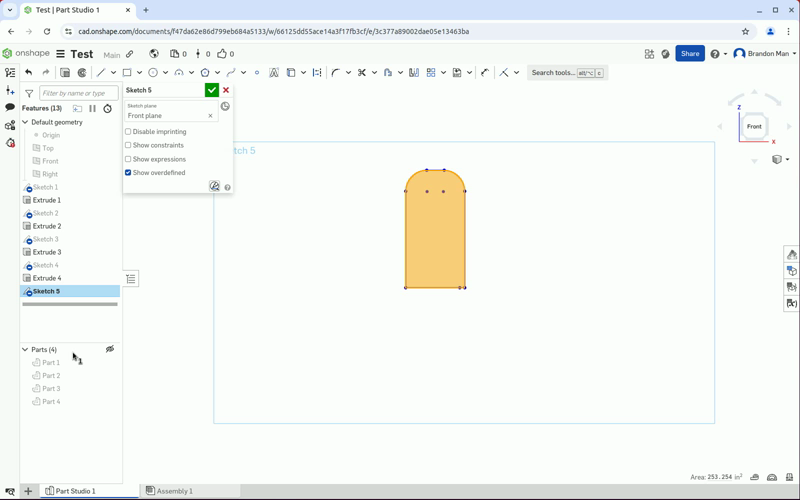
key(shift+y)
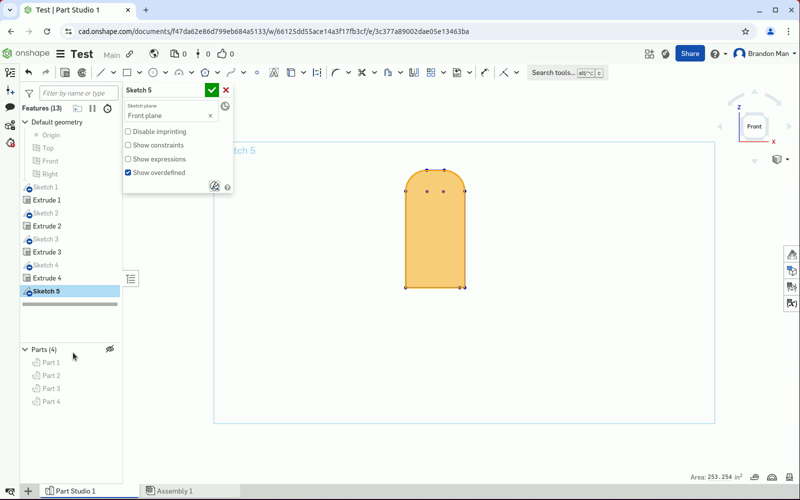
key(shift+e)
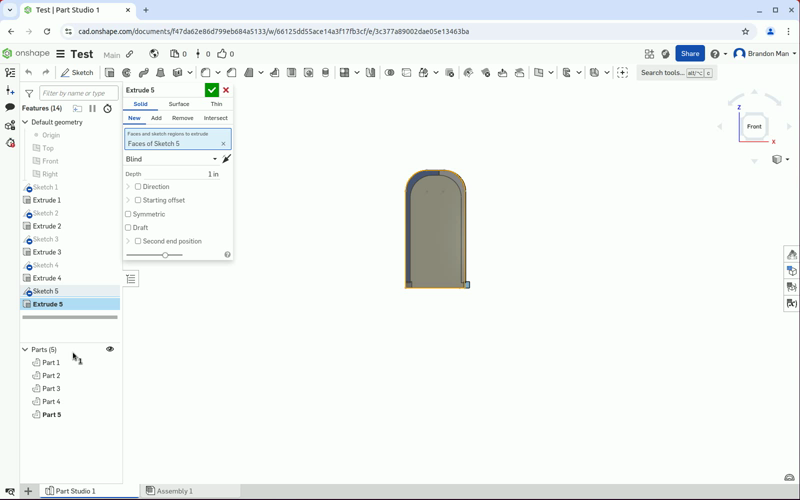
mouse_move(143, 106)
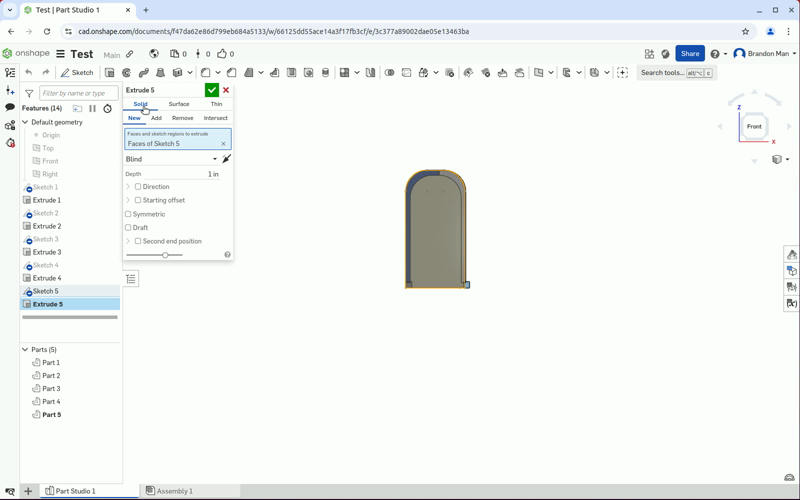
click(143, 106)
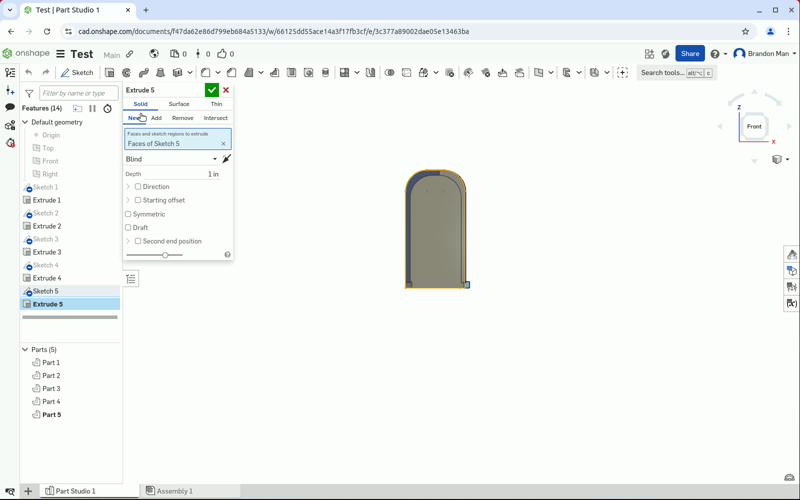
mouse_move(137, 120)
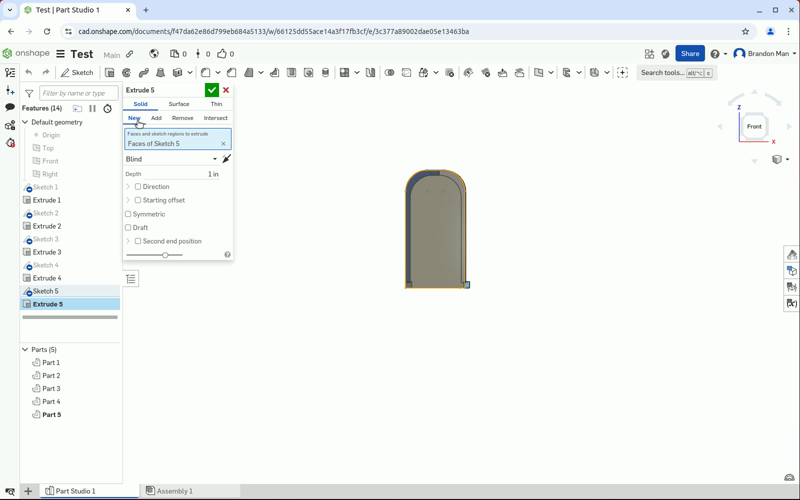
click(137, 120)
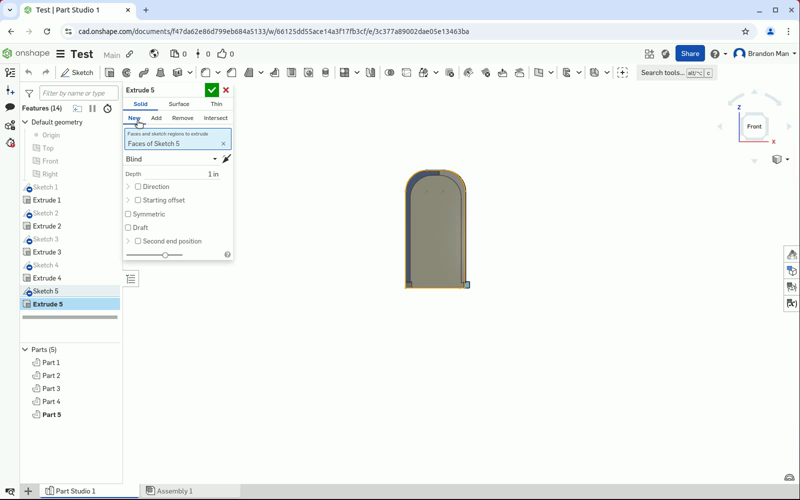
key(tab, 4)
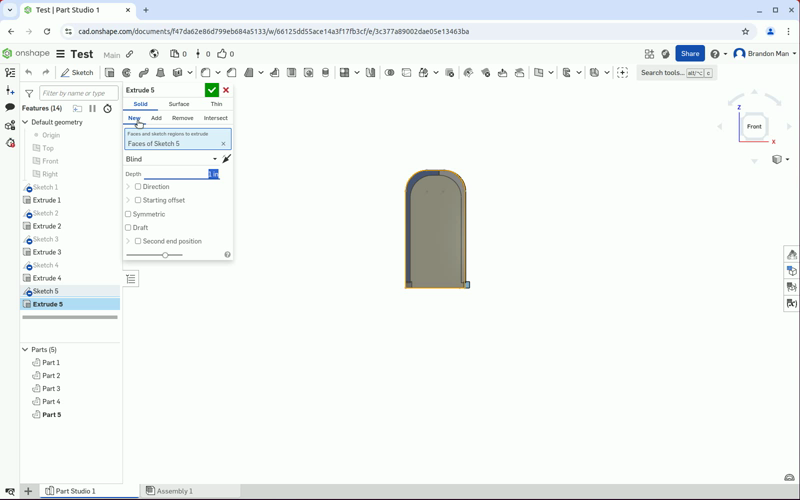
text(0.963)
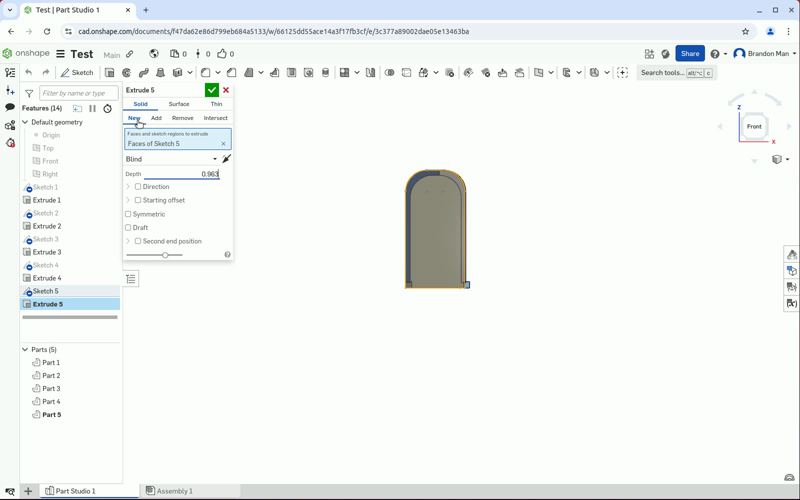
key(enter)
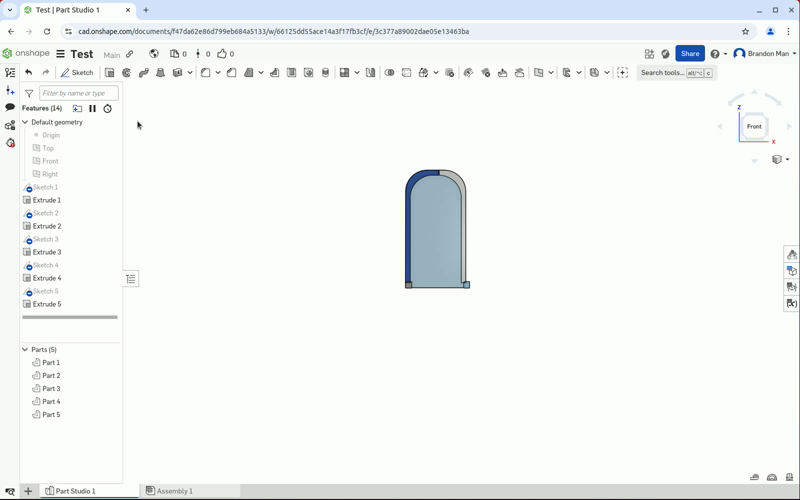
key(shift+h)
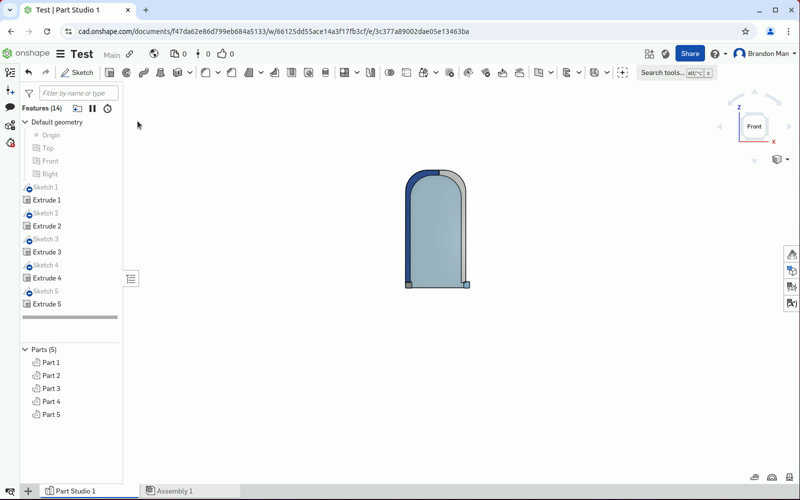
key(shift+h)
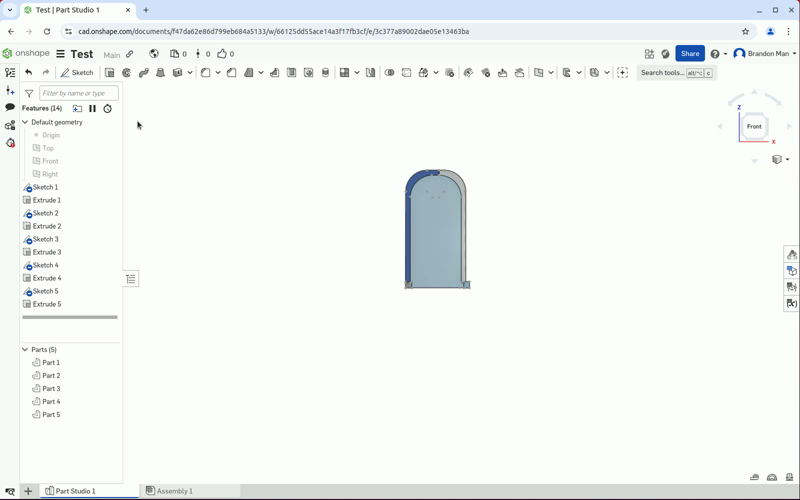
key(shift+7)
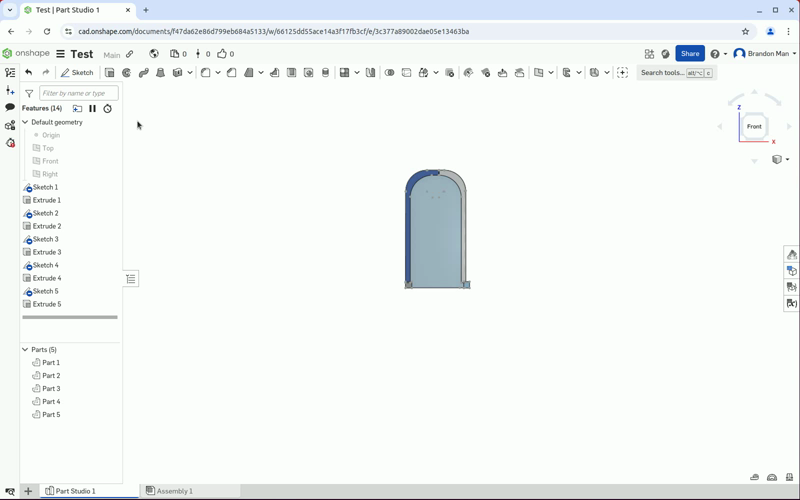
key(left, 2)
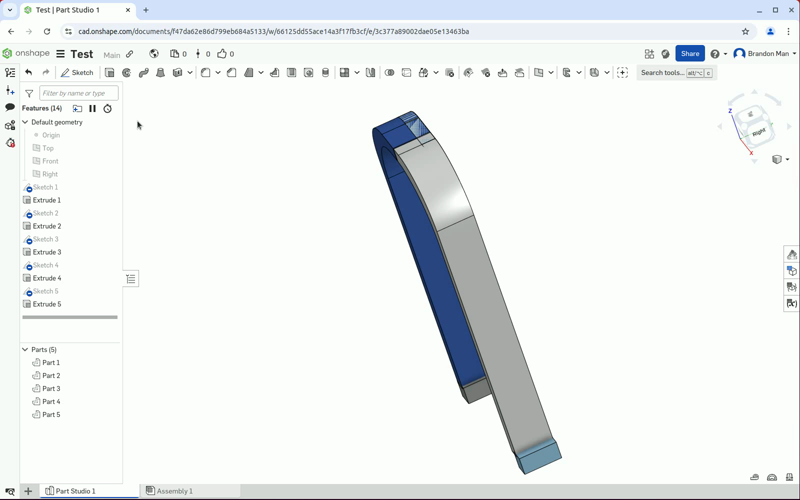
key(down, 2)
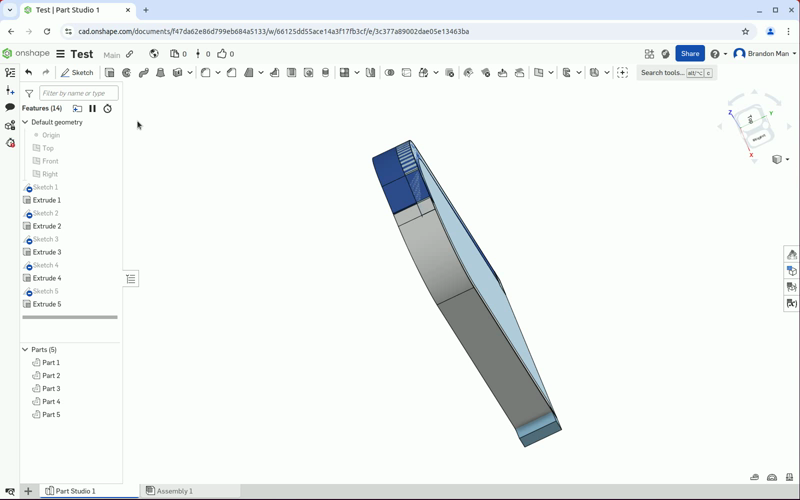
key(up, 2)
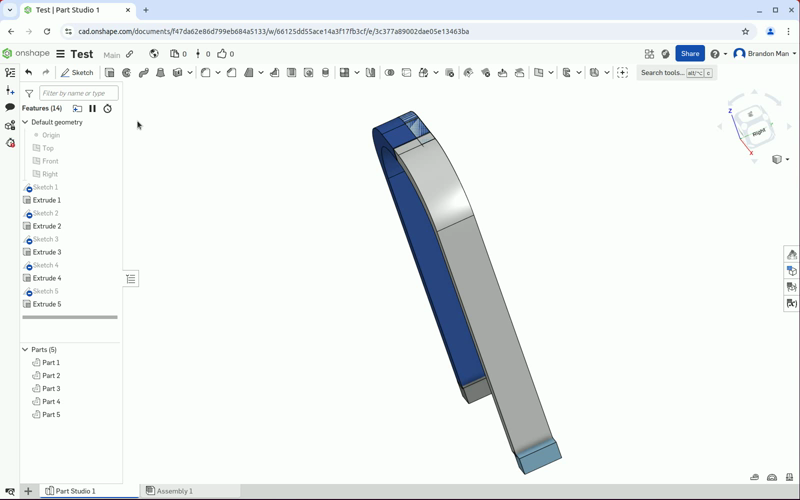
key(right, 2)
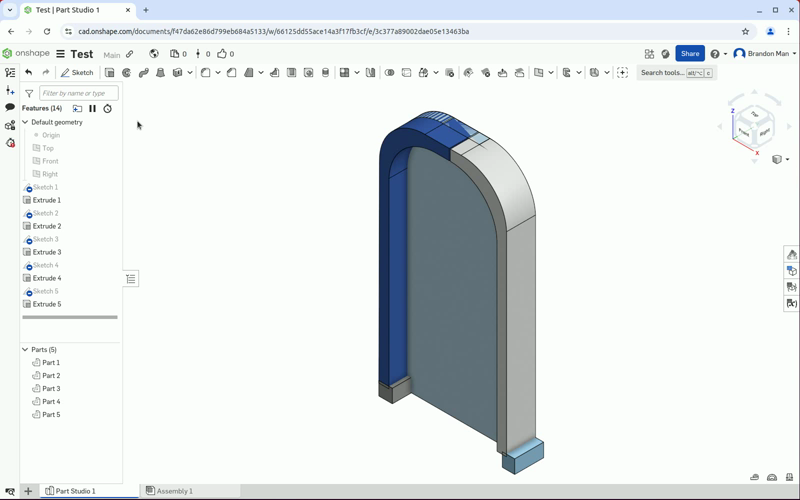
mouse_move(73, 189)
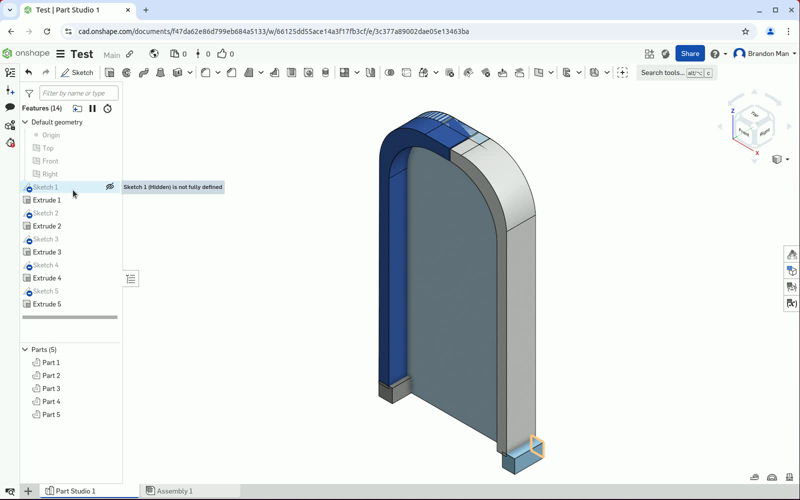
click(73, 189)